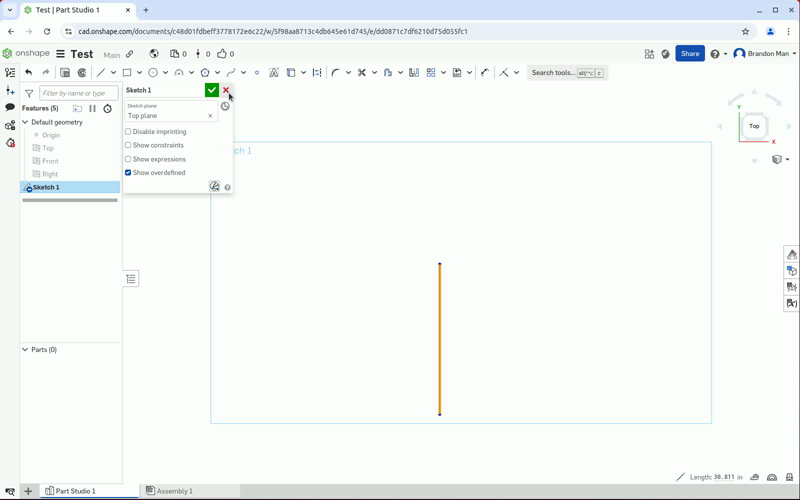
key(shift+h)
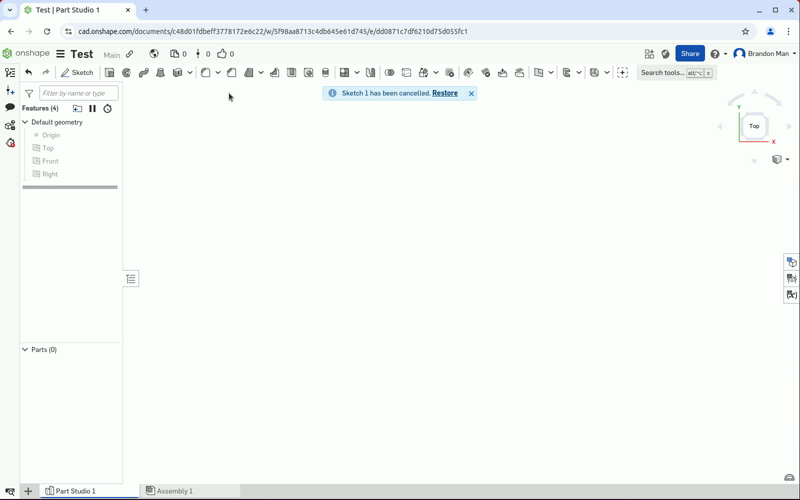
mouse_move(73, 352)
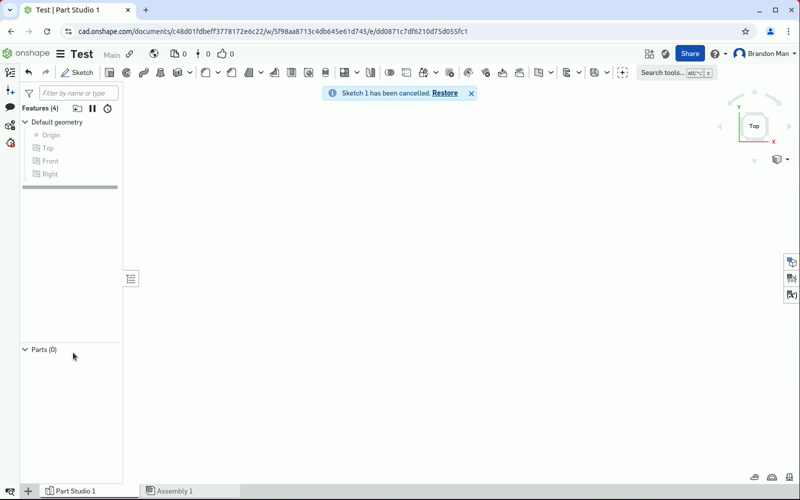
key(y)
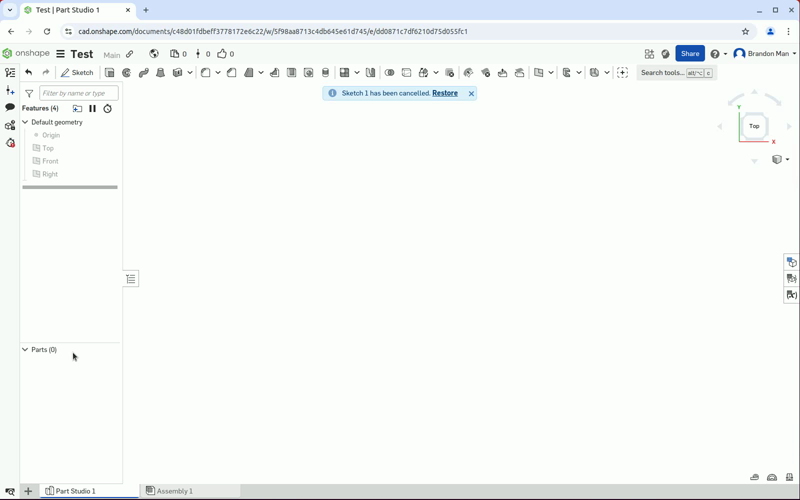
key(shift+p)
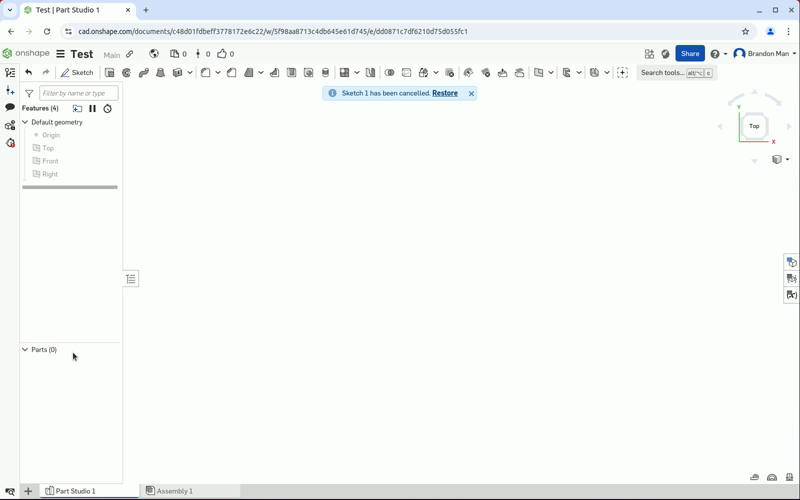
key(space)
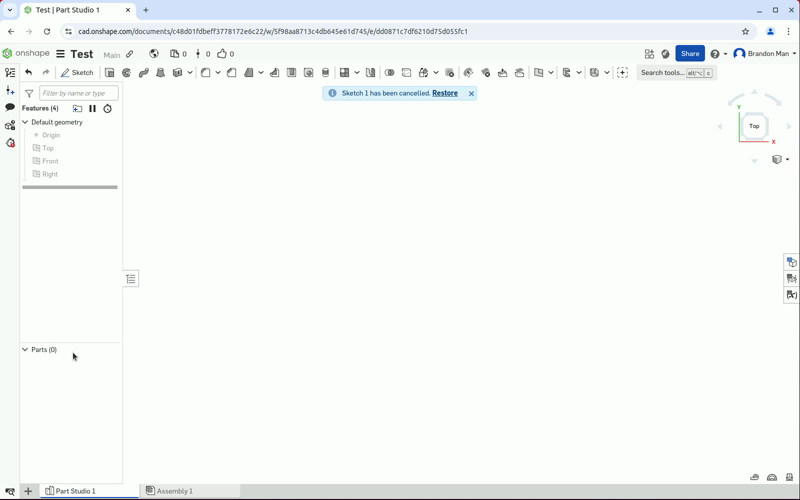
key_down(shift)
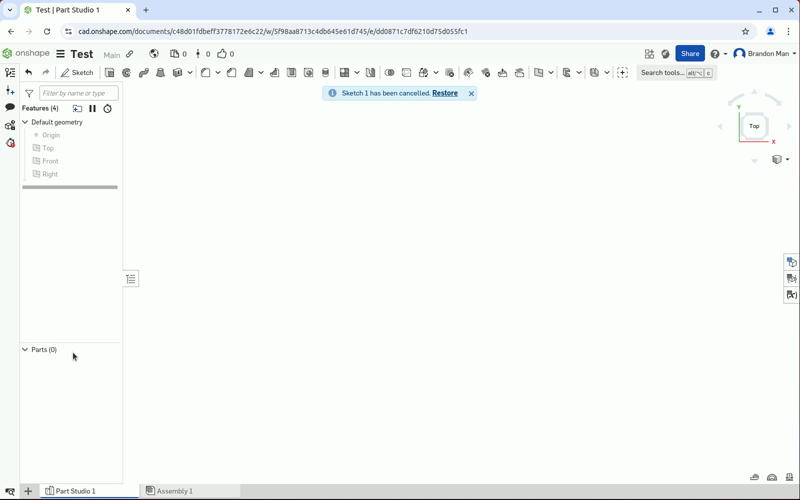
key(up)
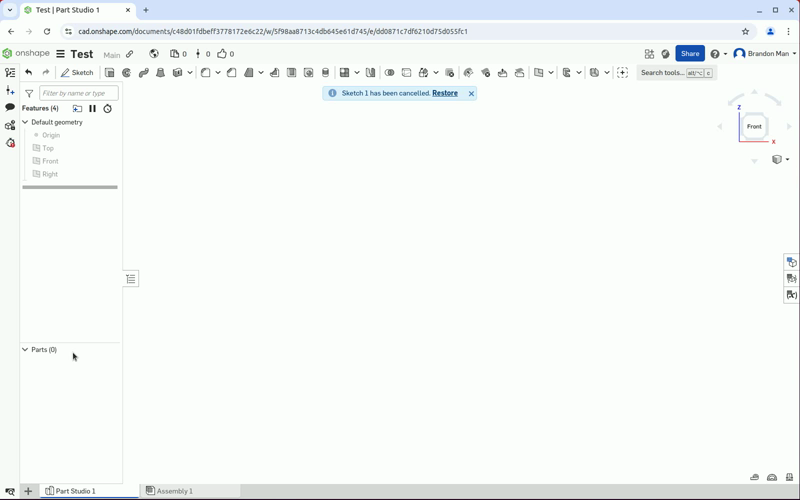
key_up(shift)
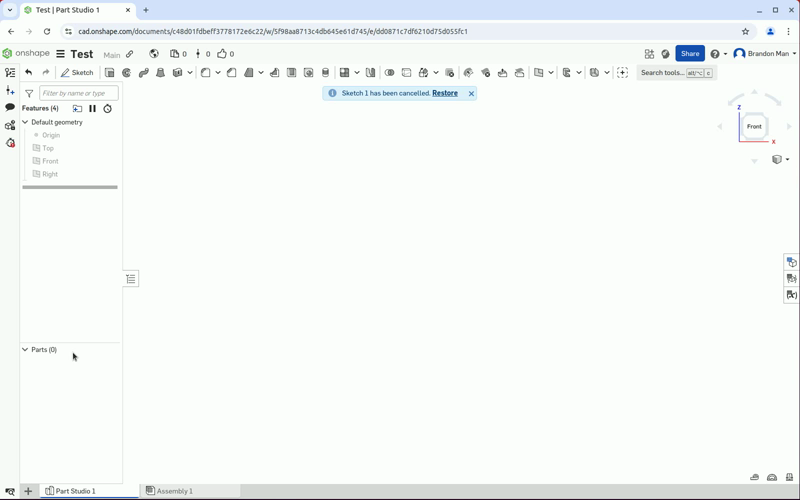
mouse_move(73, 352)
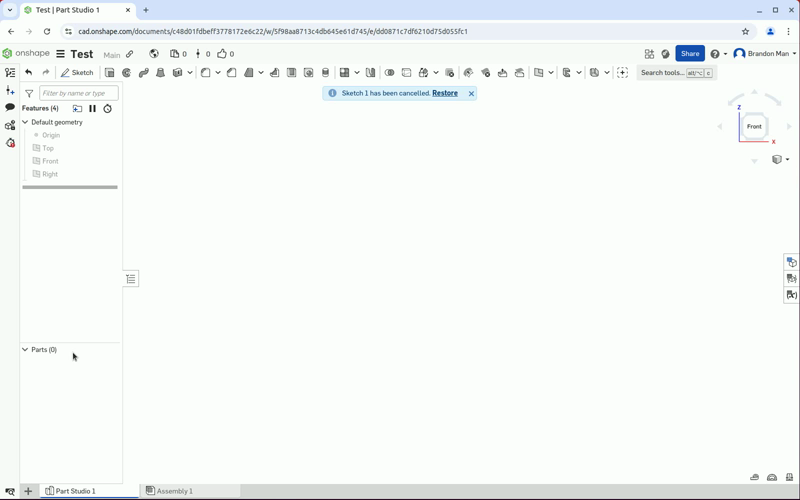
key(shift+y)
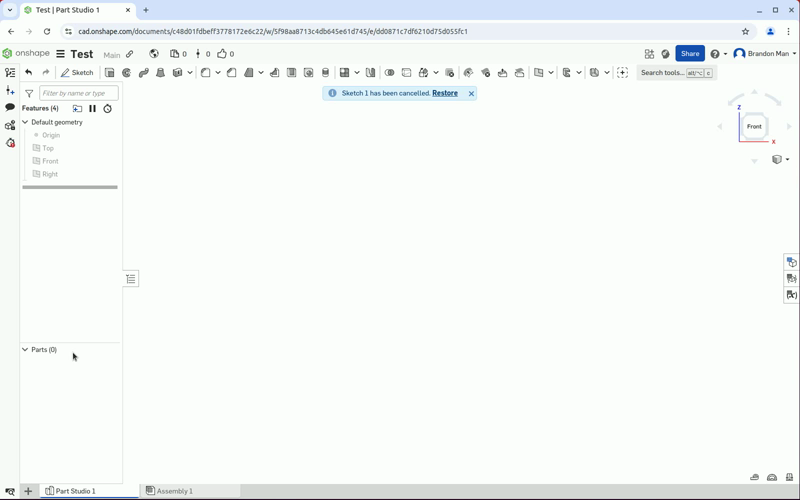
key(shift+s)
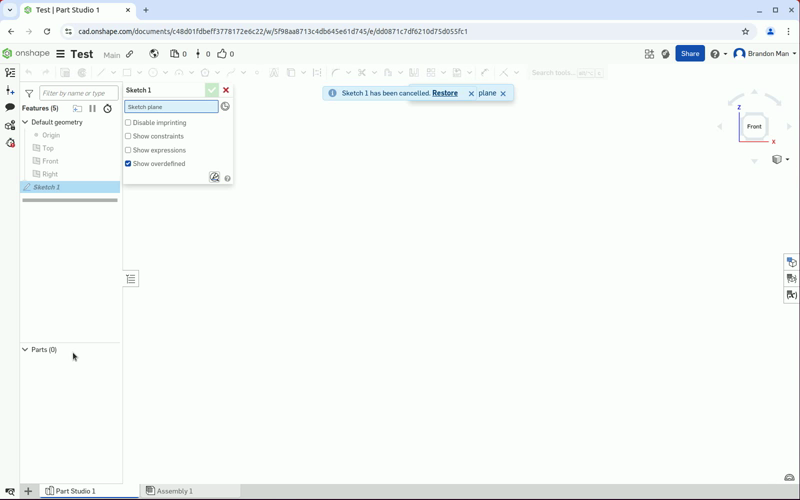
mouse_move(73, 163)
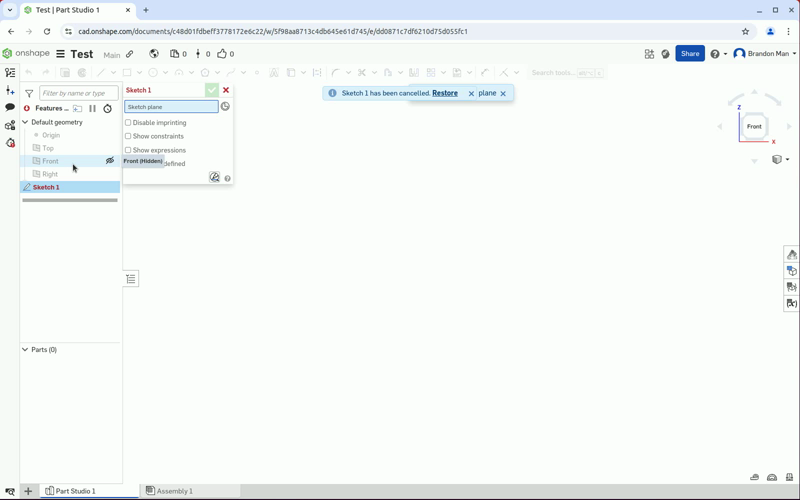
click(73, 163)
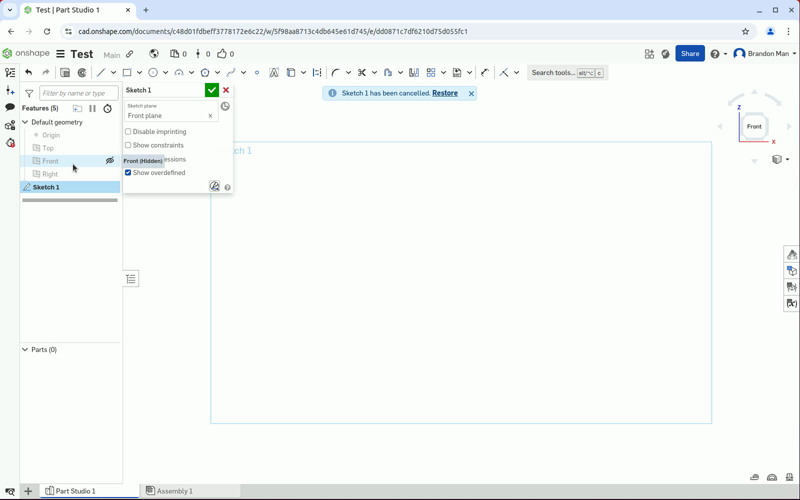
mouse_move(73, 352)
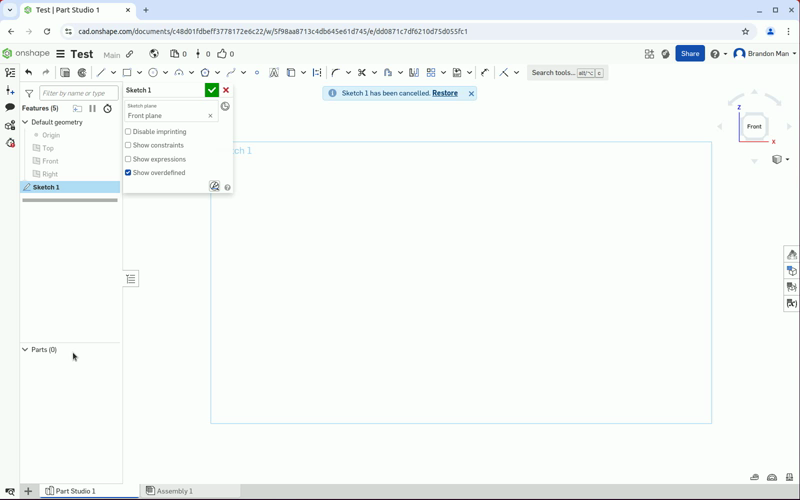
key(y)
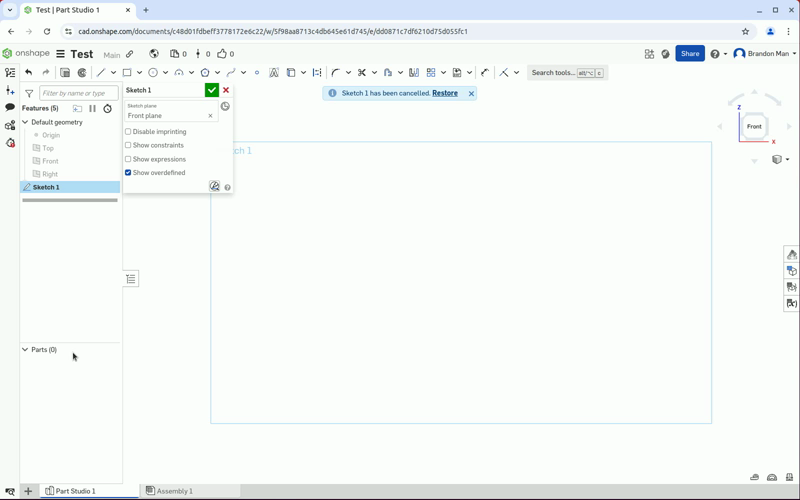
key(l)
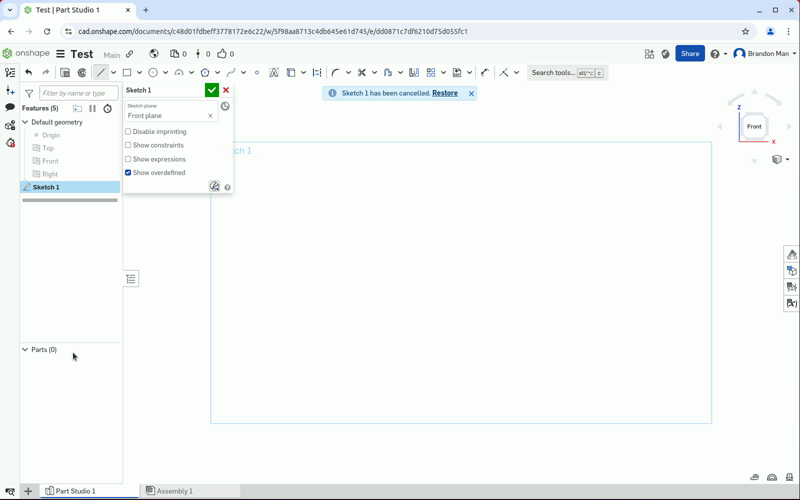
key_down(shift)
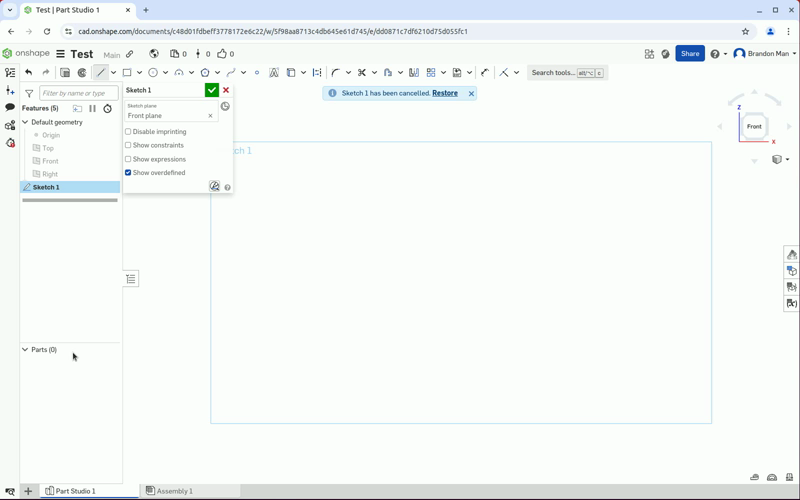
mouse_move(460, 301)
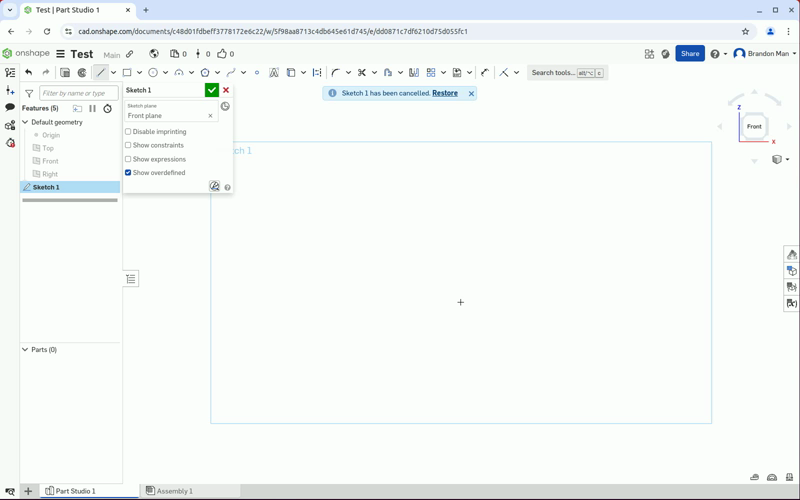
click(460, 301)
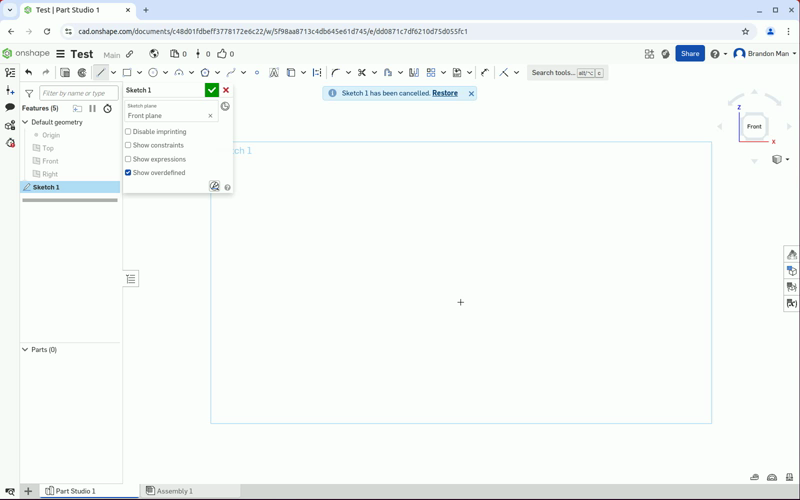
key_up(shift)
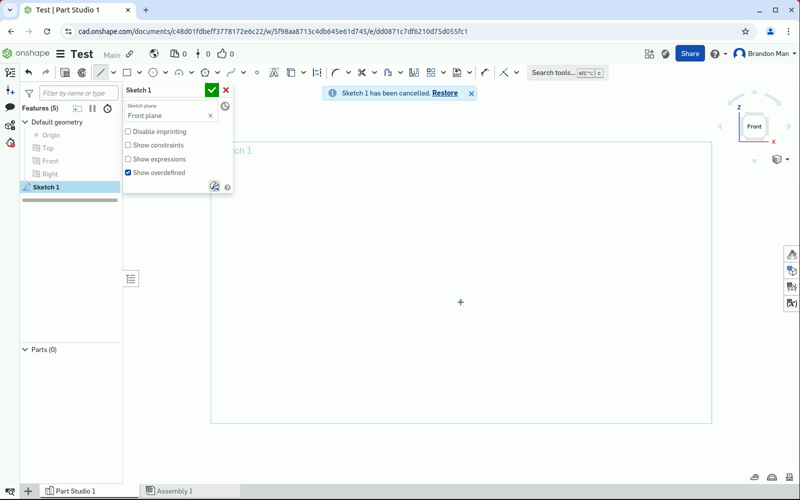
key_down(shift)
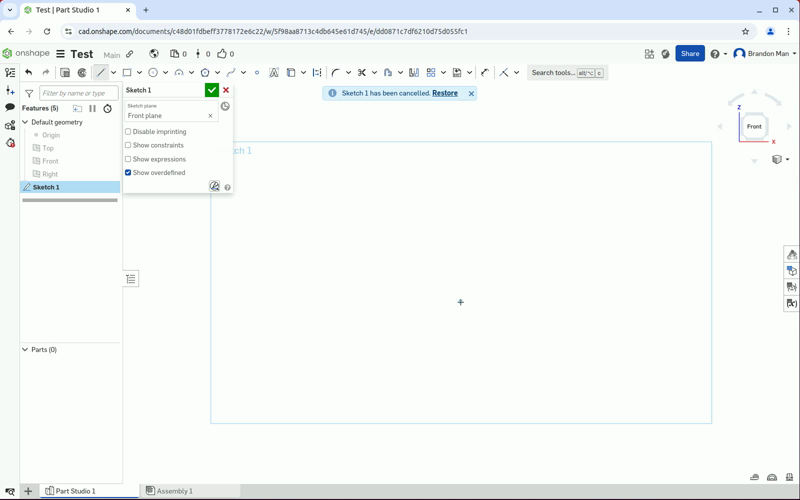
mouse_move(490, 301)
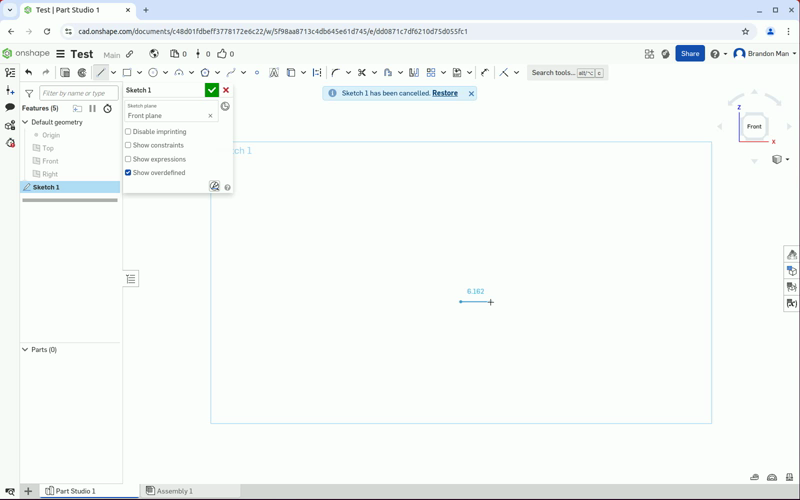
mouse_move(465, 301)
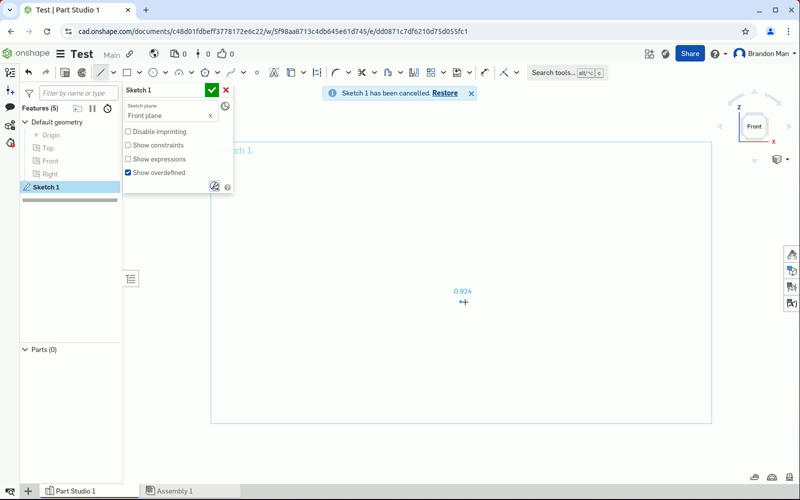
scroll(6)
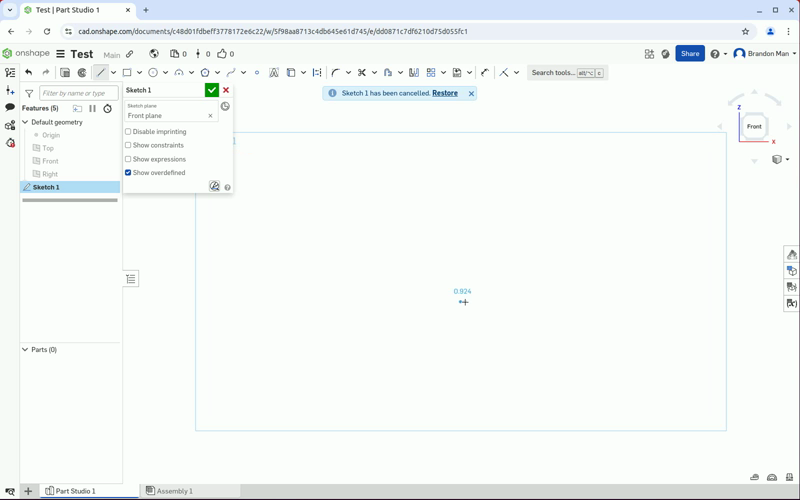
scroll(6)
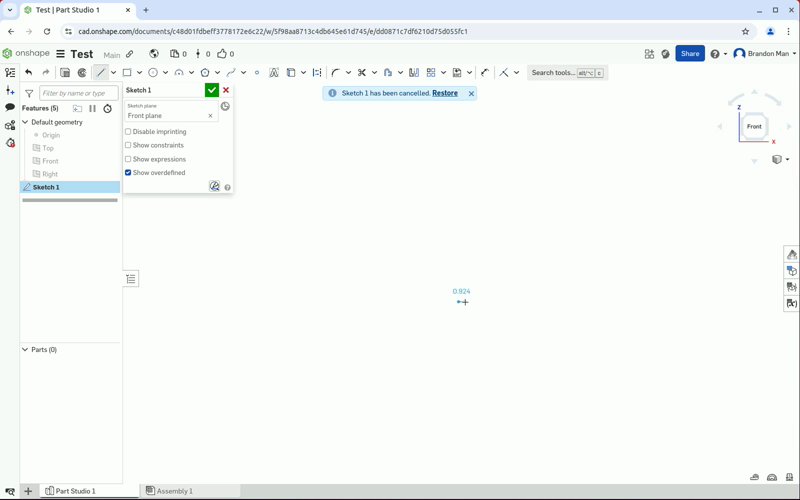
scroll(6)
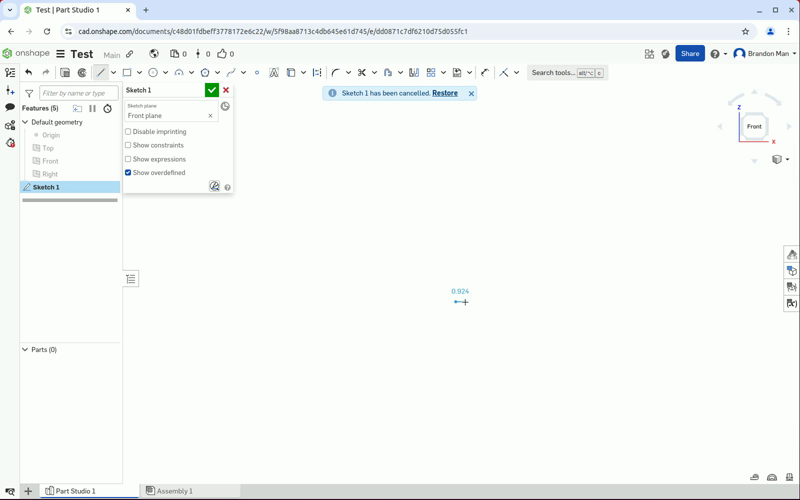
scroll(6)
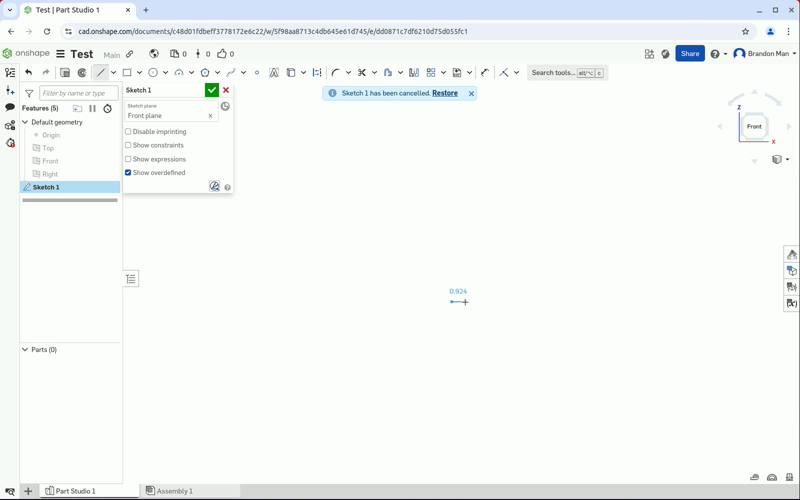
scroll(6)
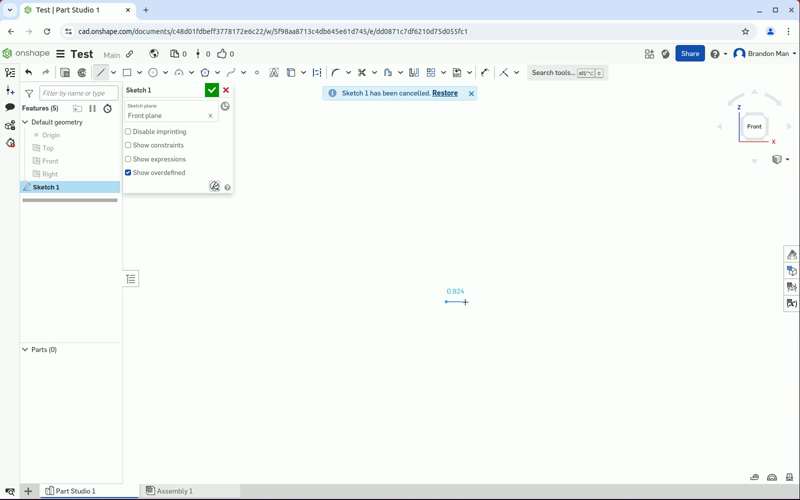
scroll(6)
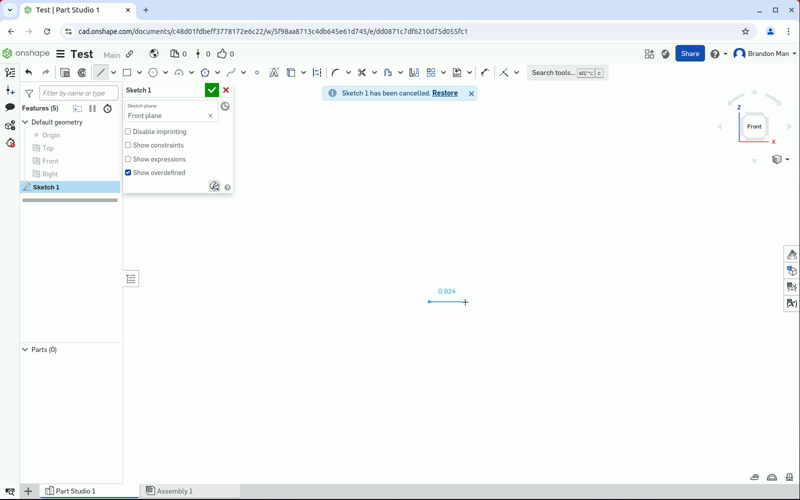
scroll(6)
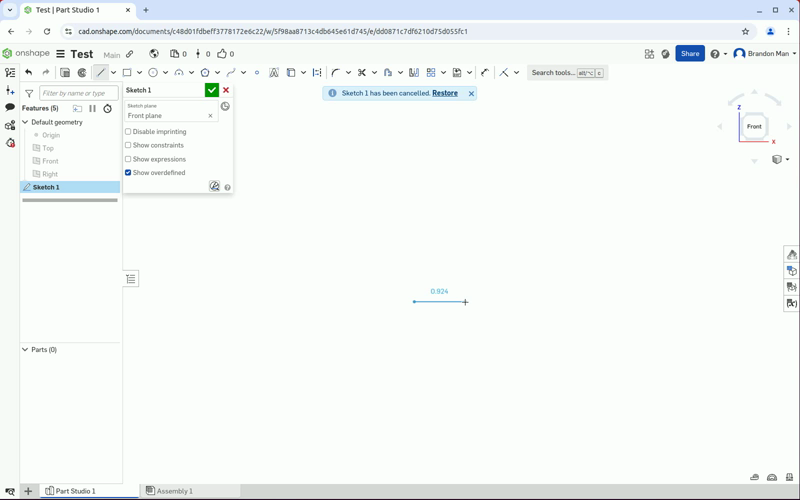
click(465, 301)
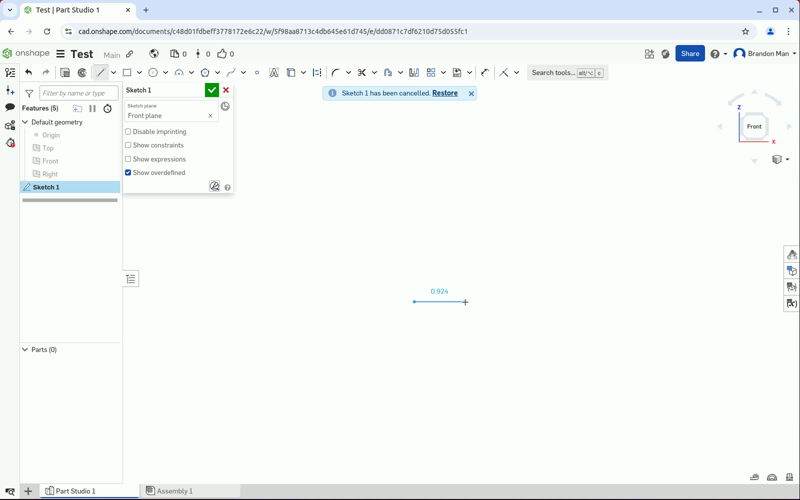
scroll(-6)
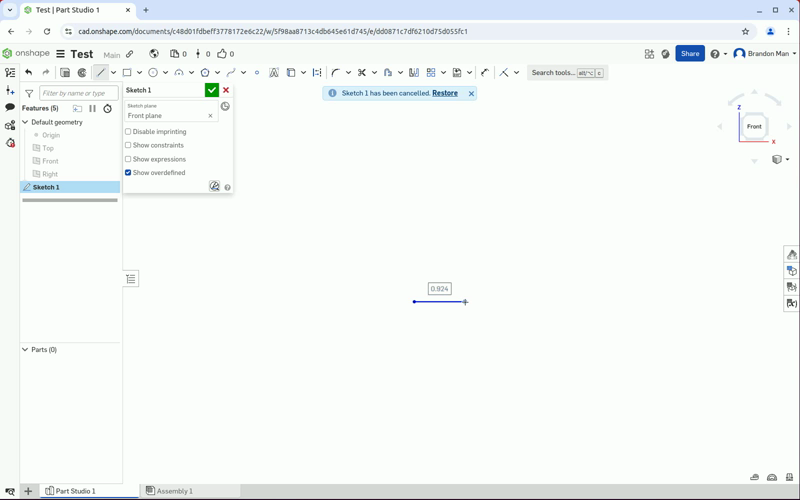
scroll(-6)
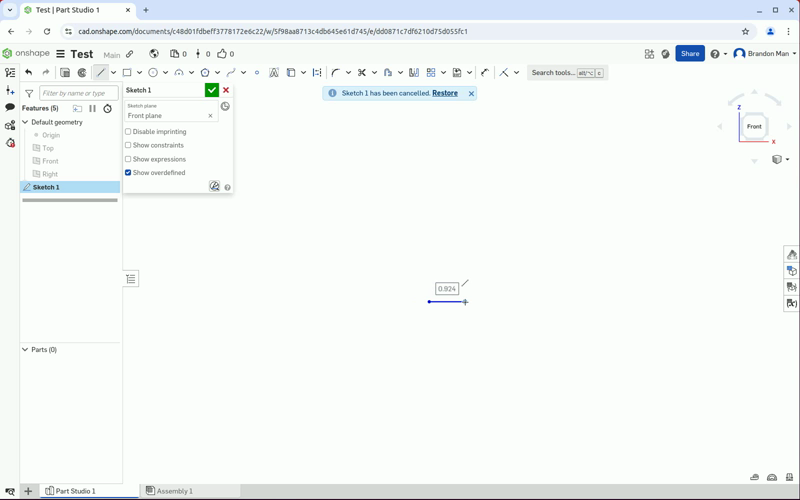
scroll(-6)
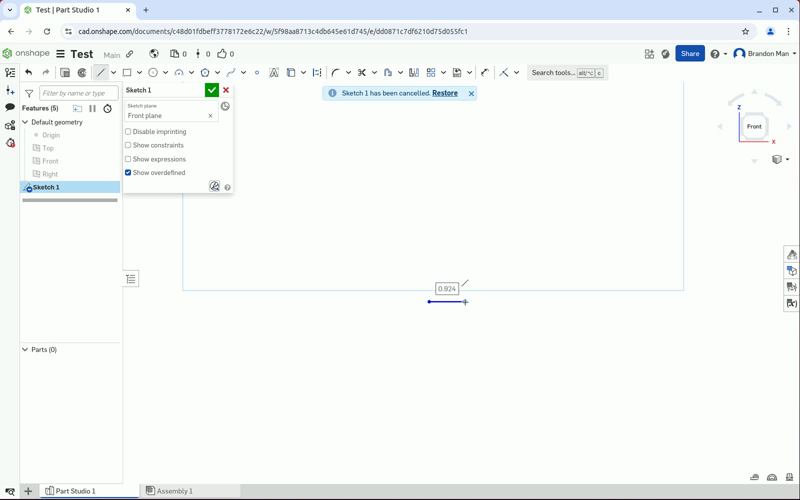
scroll(-6)
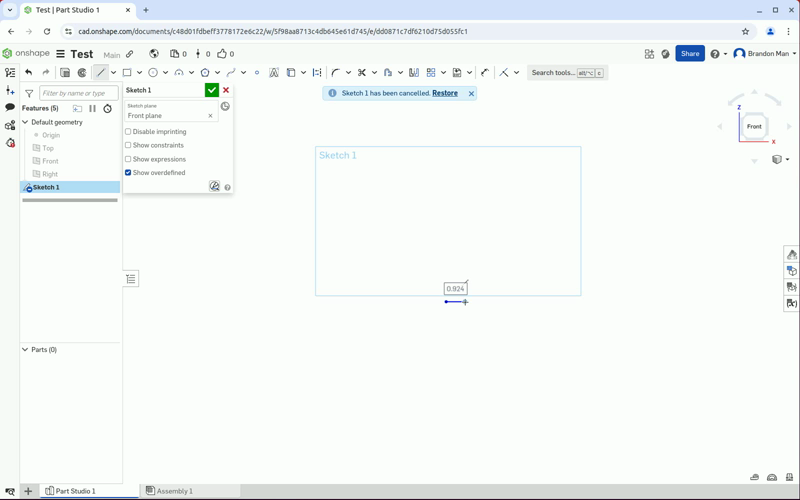
scroll(-6)
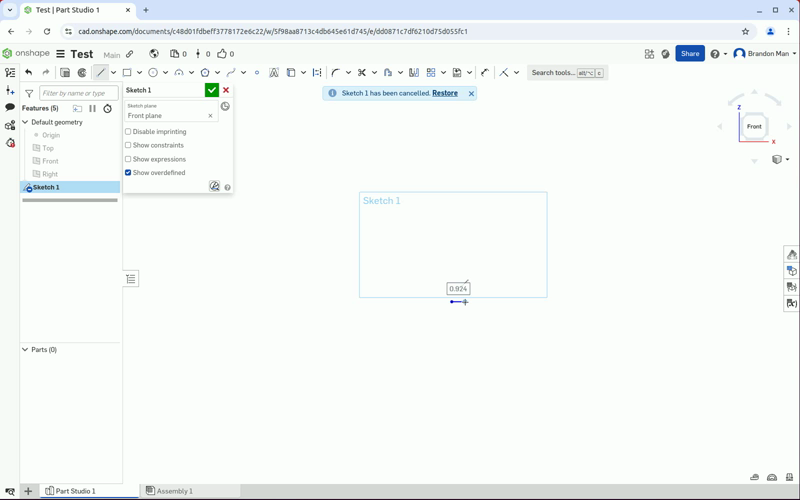
scroll(-6)
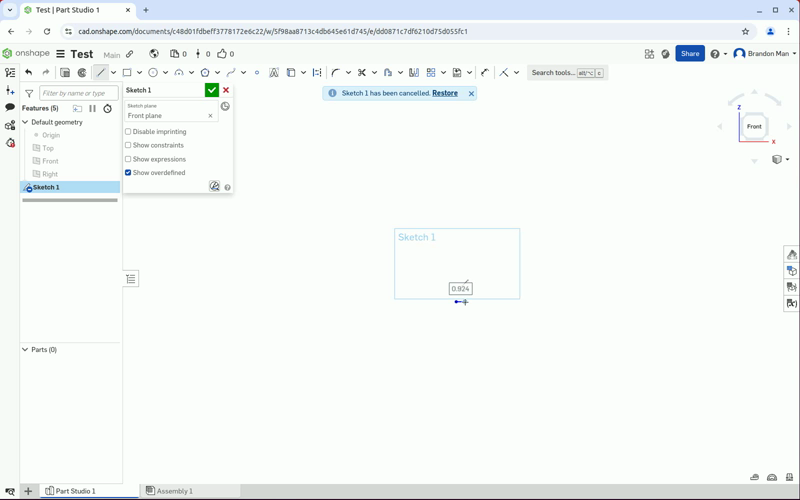
scroll(-6)
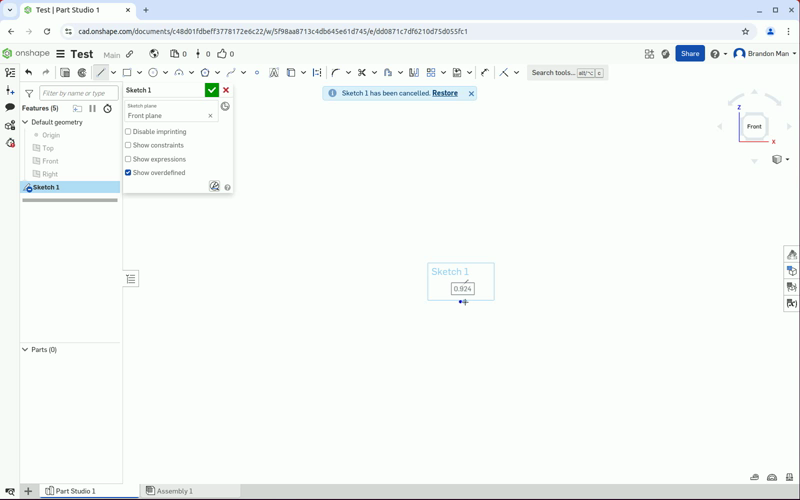
key_up(shift)
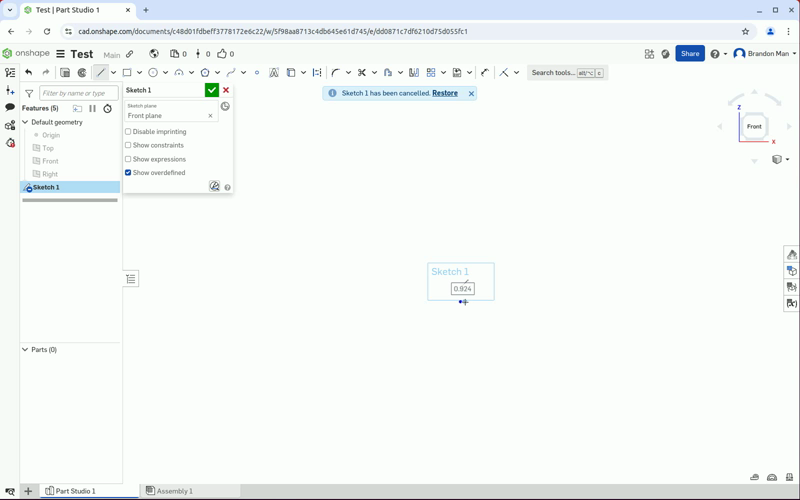
key_down(shift)
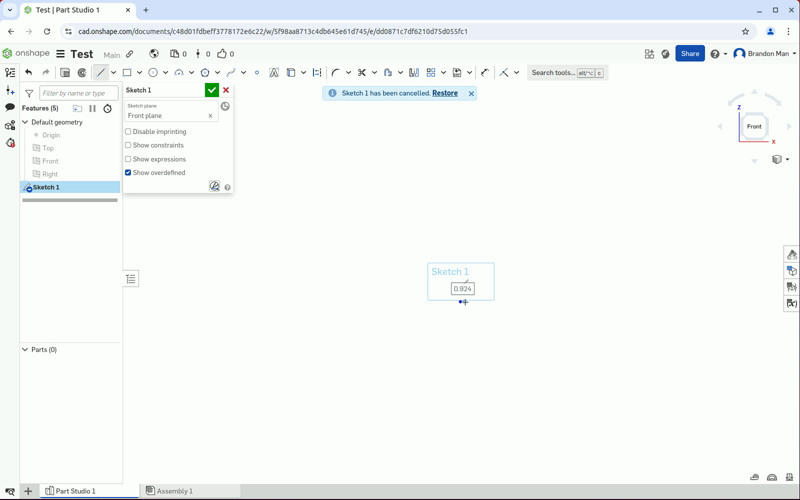
mouse_move(495, 301)
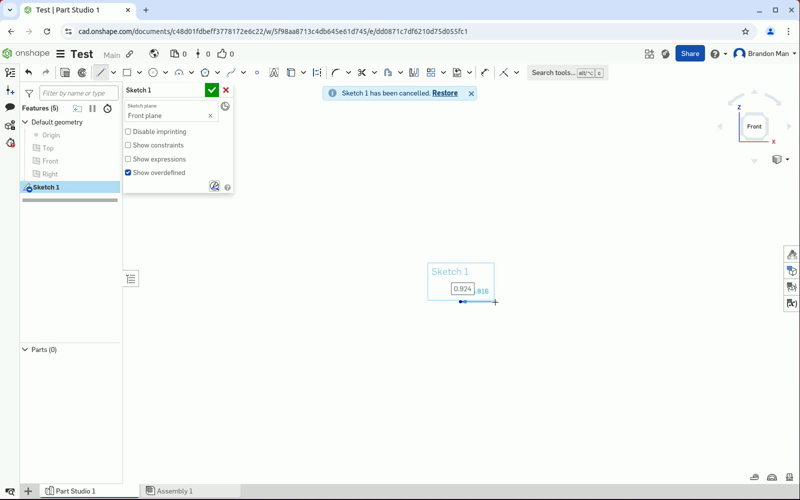
mouse_move(465, 297)
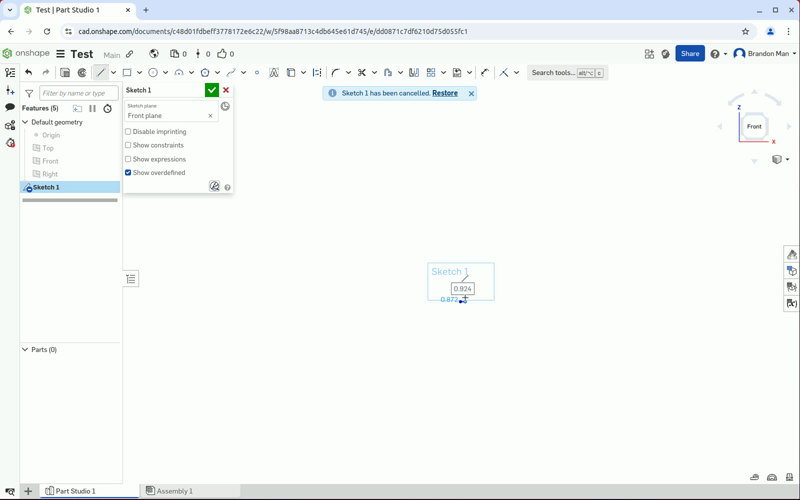
scroll(6)
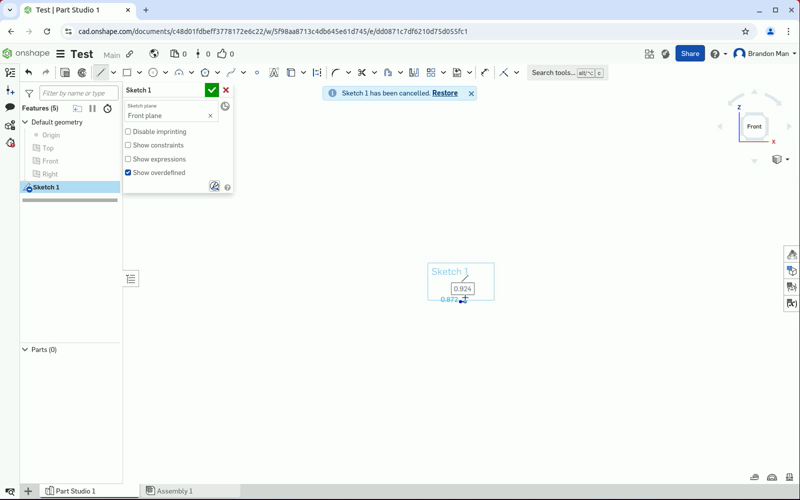
scroll(6)
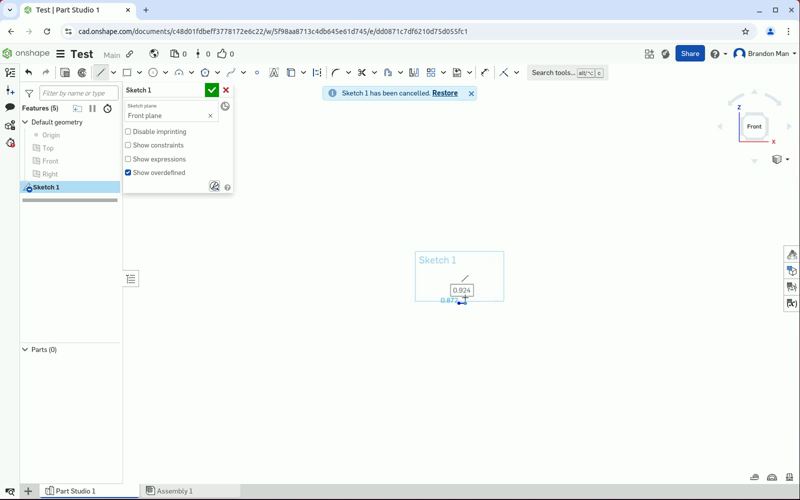
scroll(6)
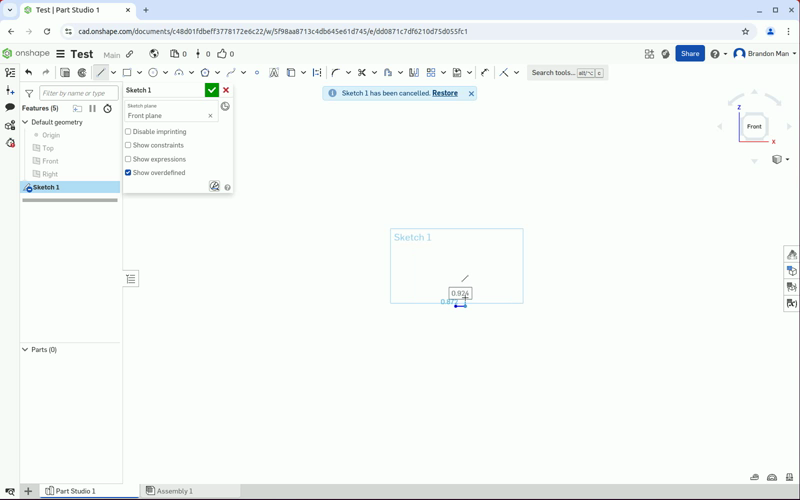
scroll(6)
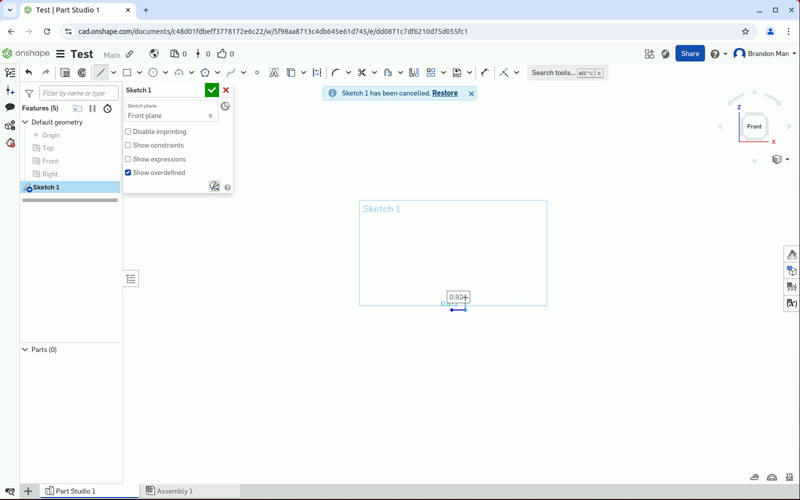
scroll(6)
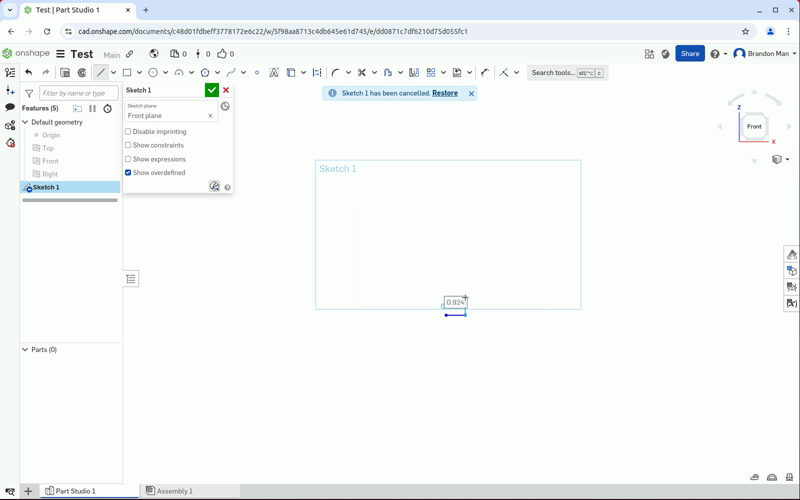
scroll(6)
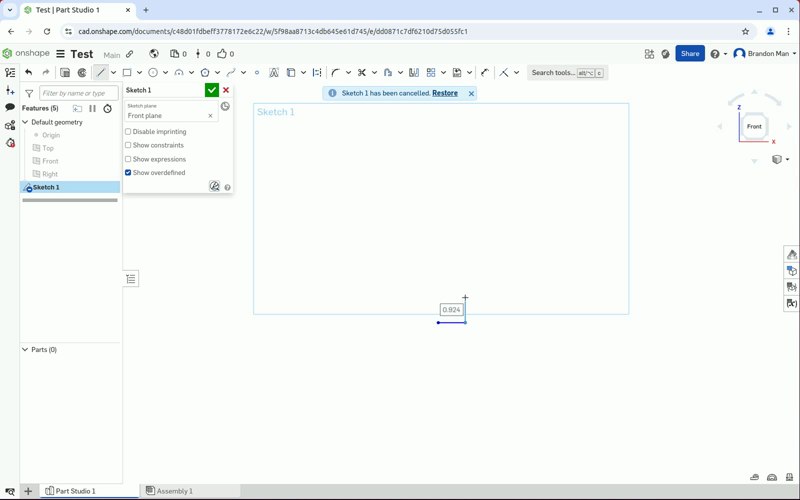
scroll(6)
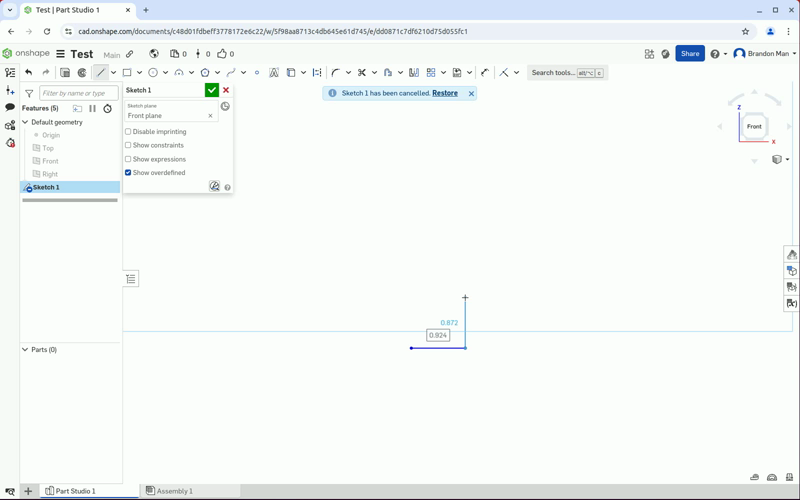
click(465, 297)
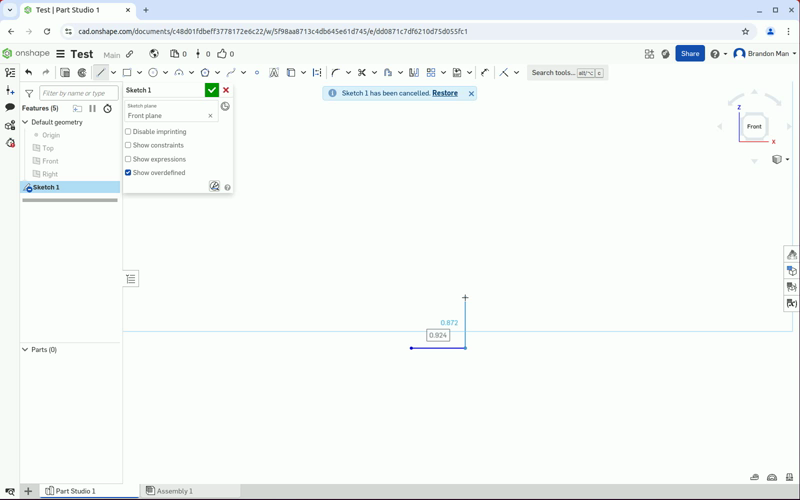
scroll(-6)
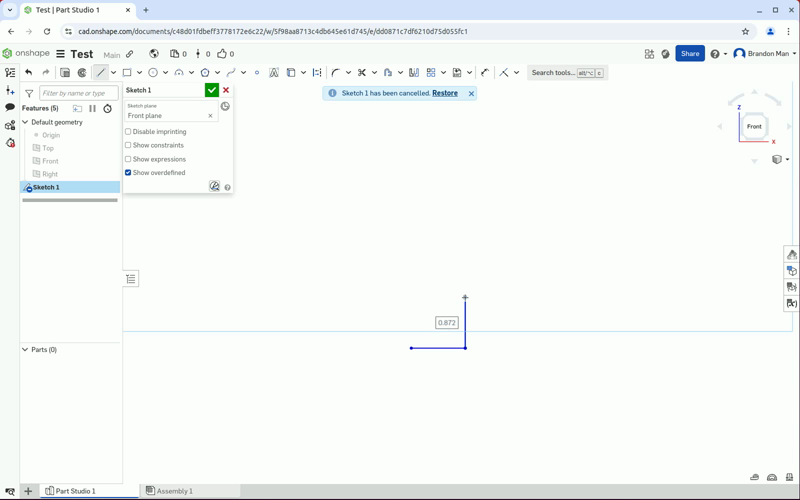
scroll(-6)
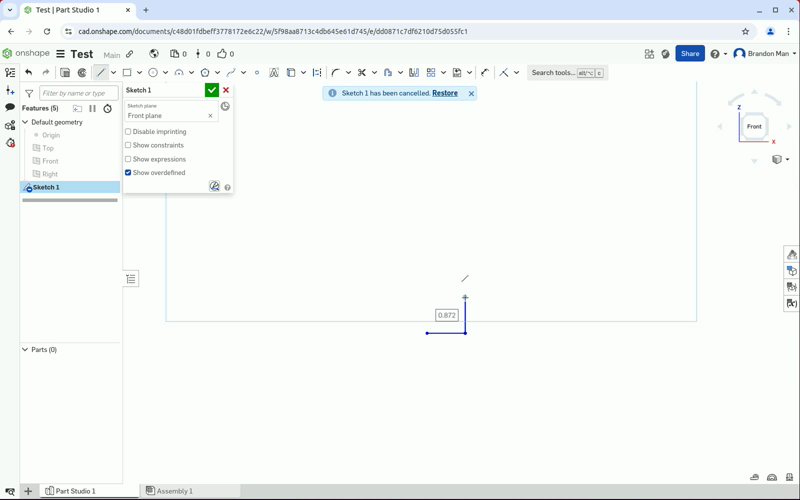
scroll(-6)
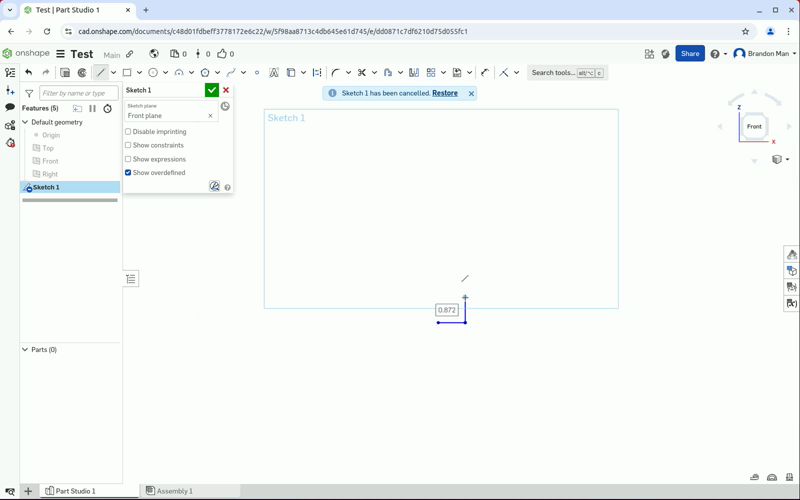
scroll(-6)
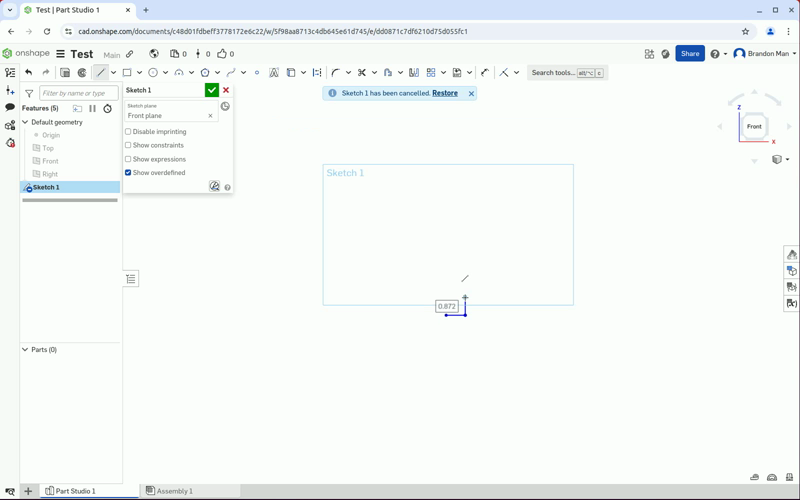
scroll(-6)
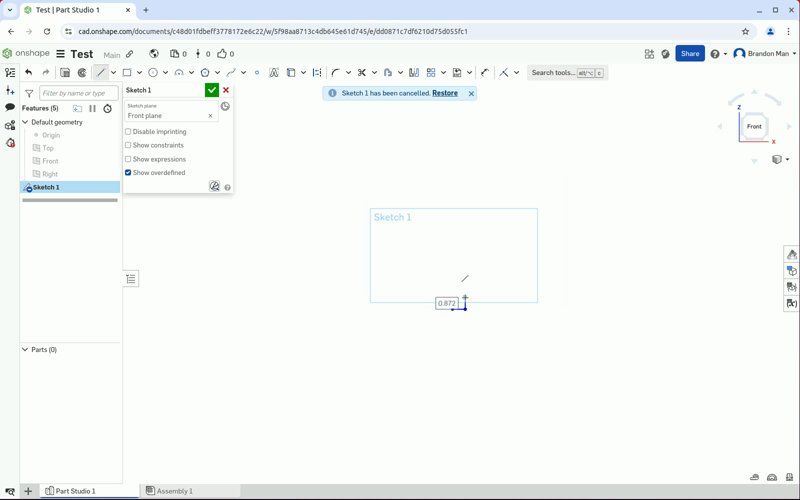
scroll(-6)
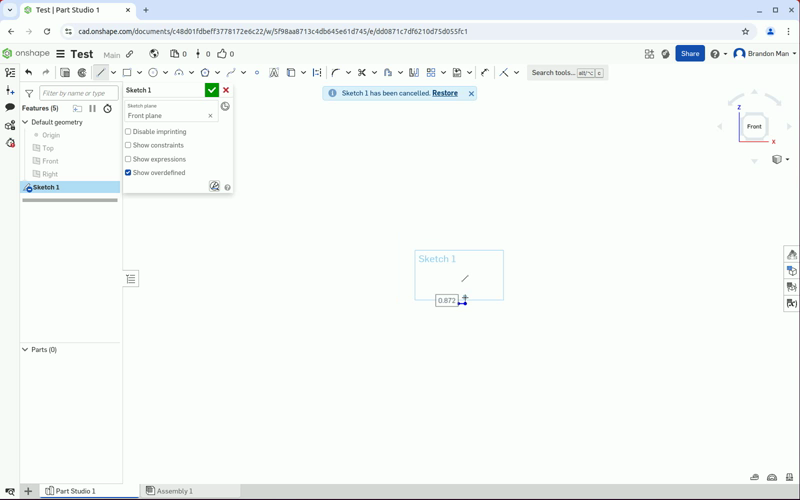
scroll(-6)
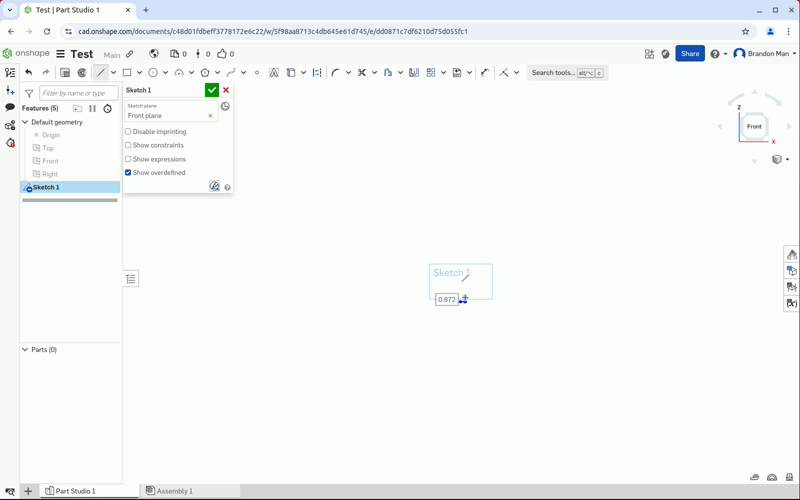
key_up(shift)
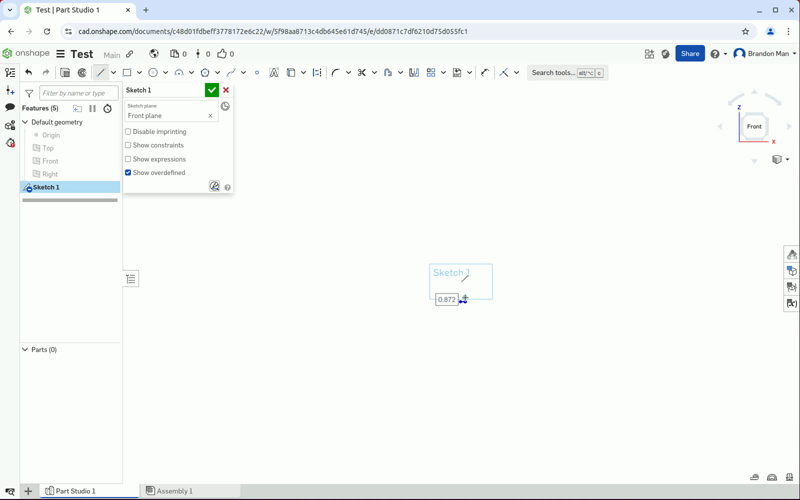
key(esc)
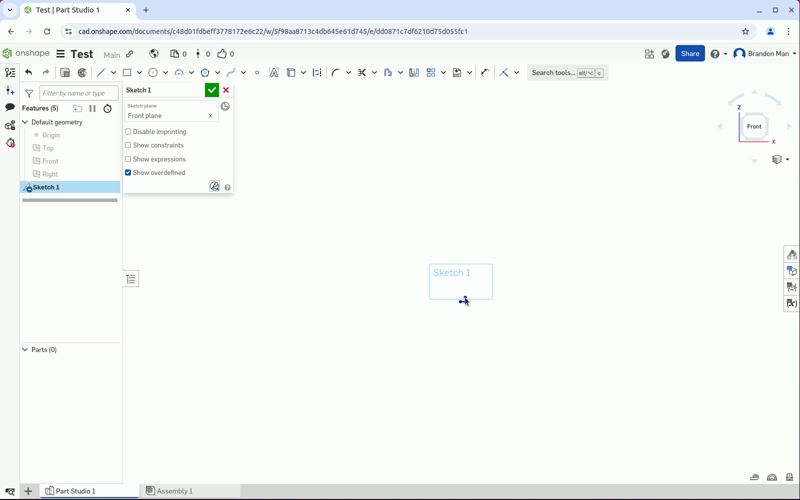
key(a)
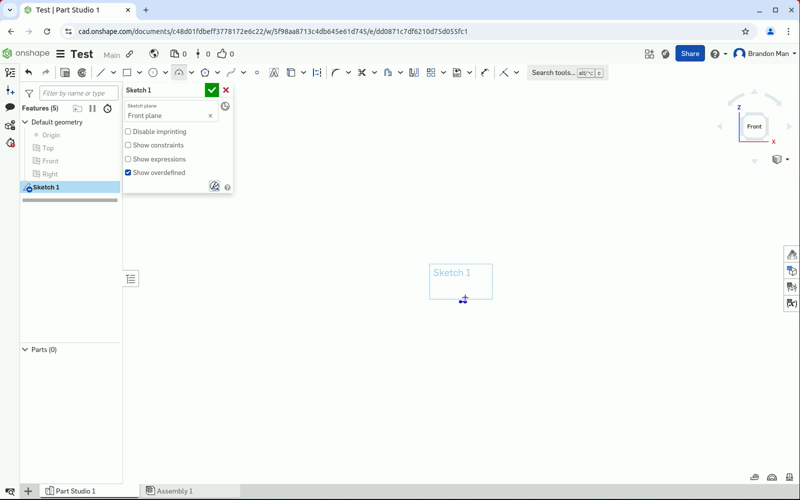
mouse_move(465, 297)
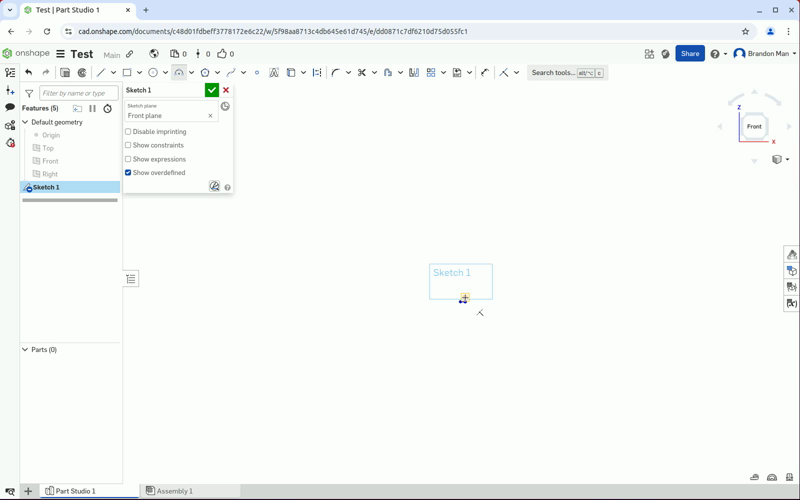
click(465, 297)
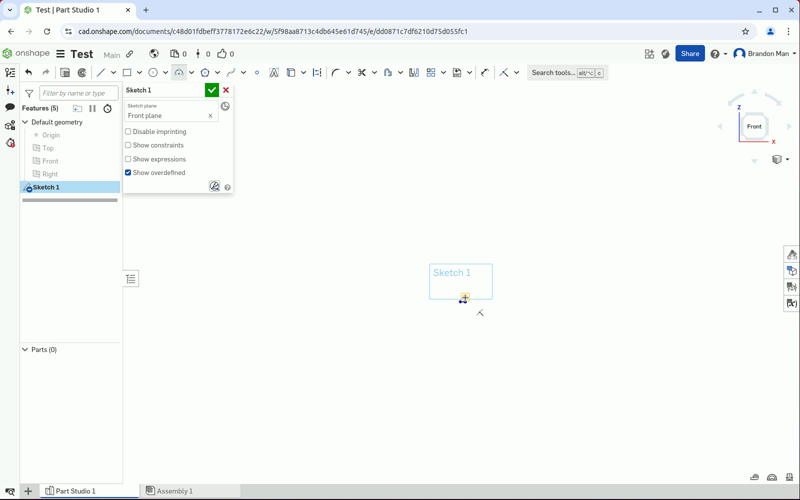
mouse_move(460, 301)
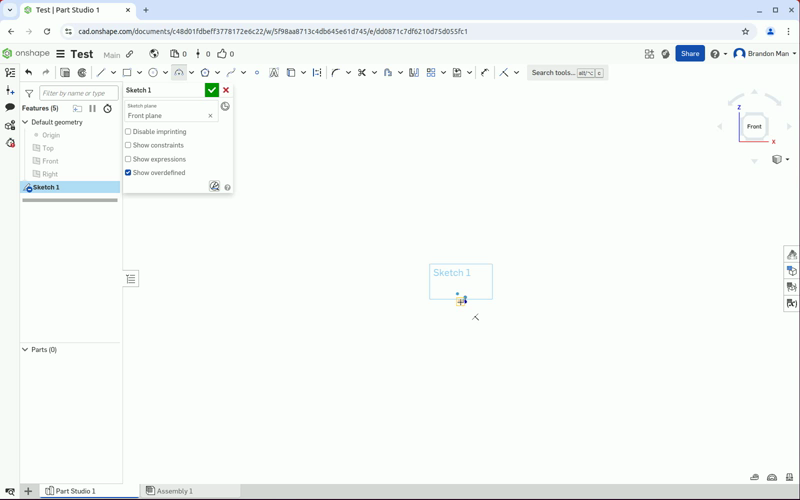
scroll(6)
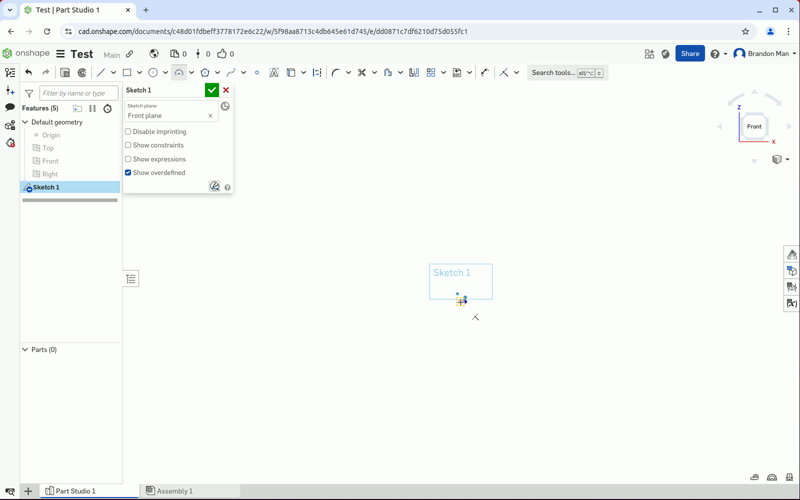
scroll(6)
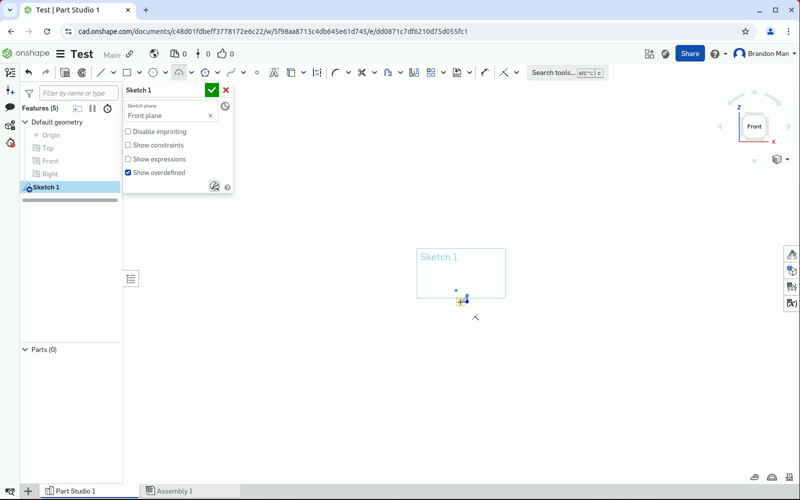
scroll(6)
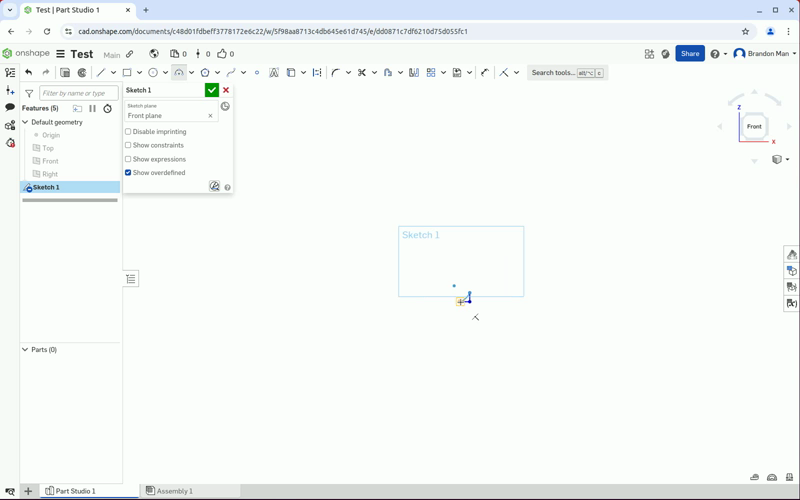
scroll(6)
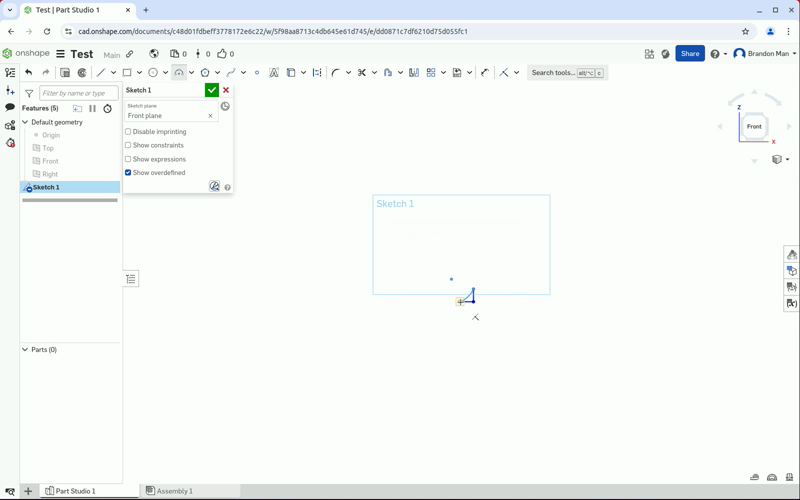
scroll(6)
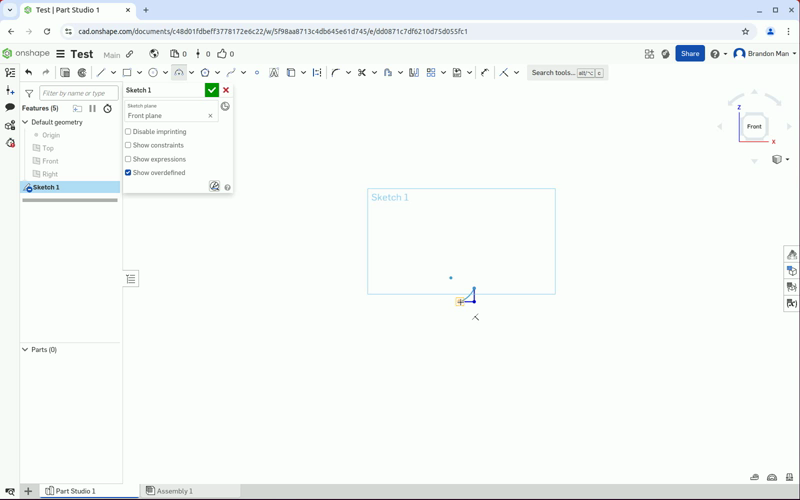
scroll(6)
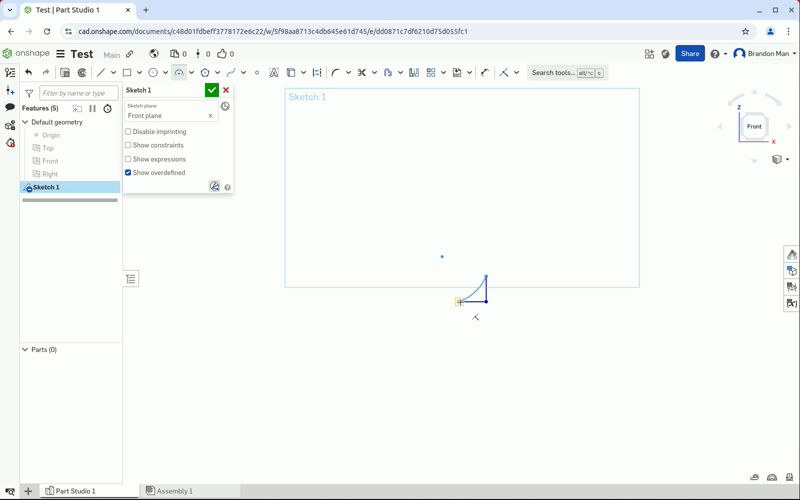
scroll(6)
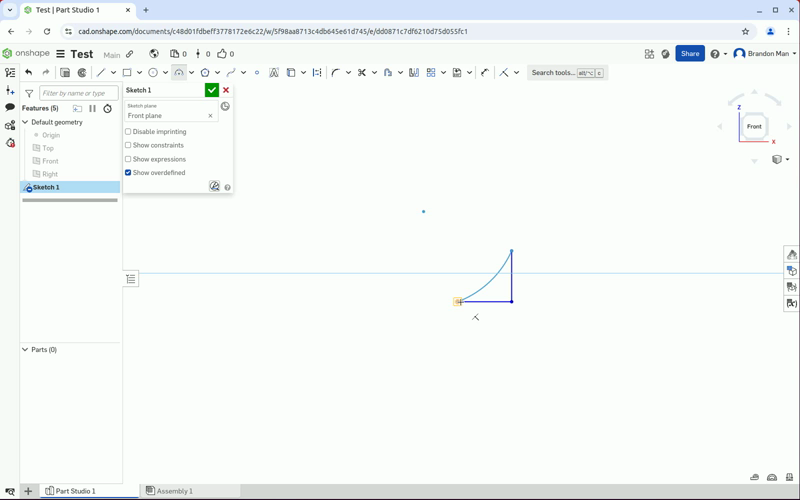
click(460, 301)
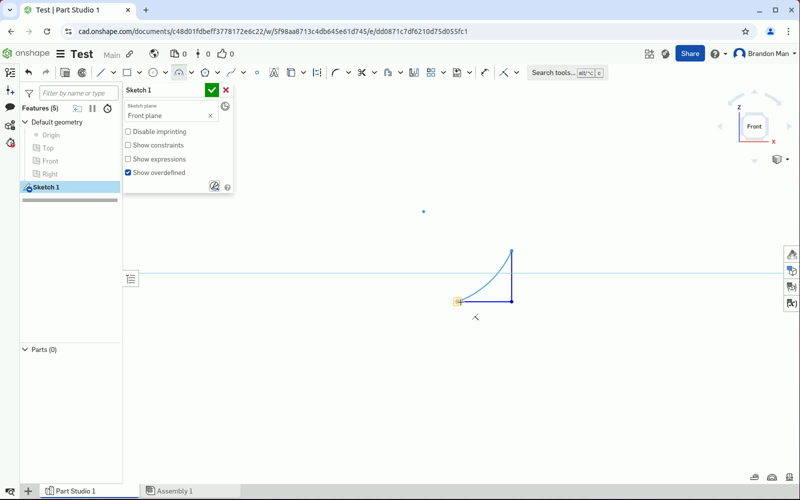
scroll(-6)
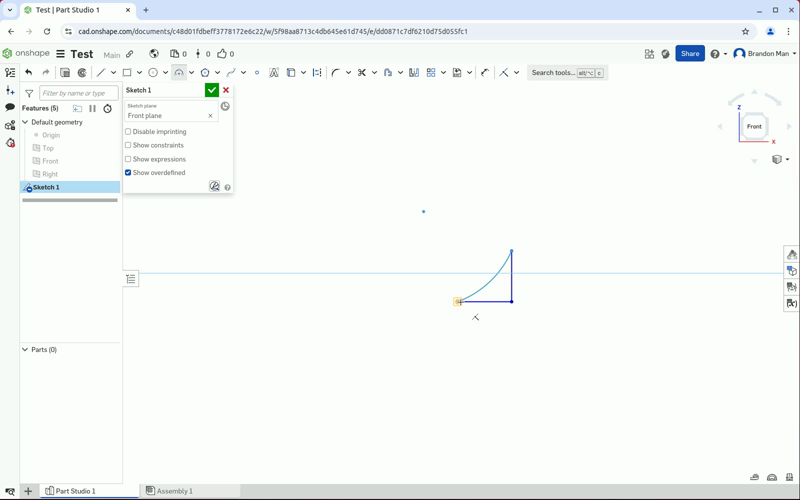
scroll(-6)
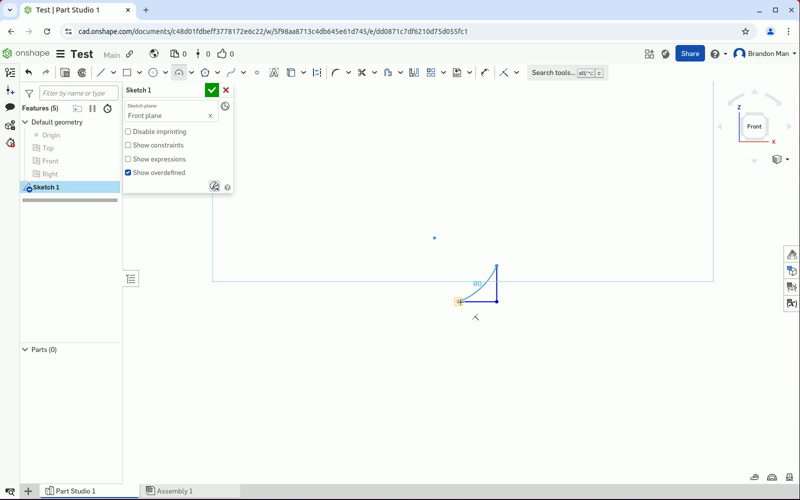
scroll(-6)
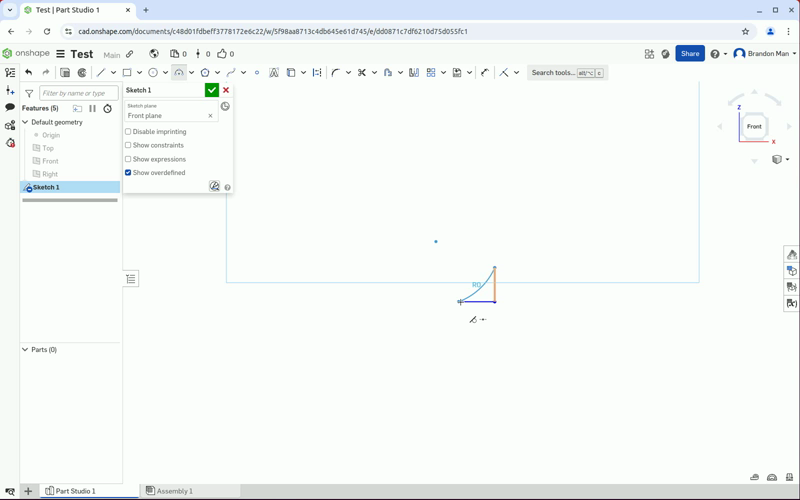
scroll(-6)
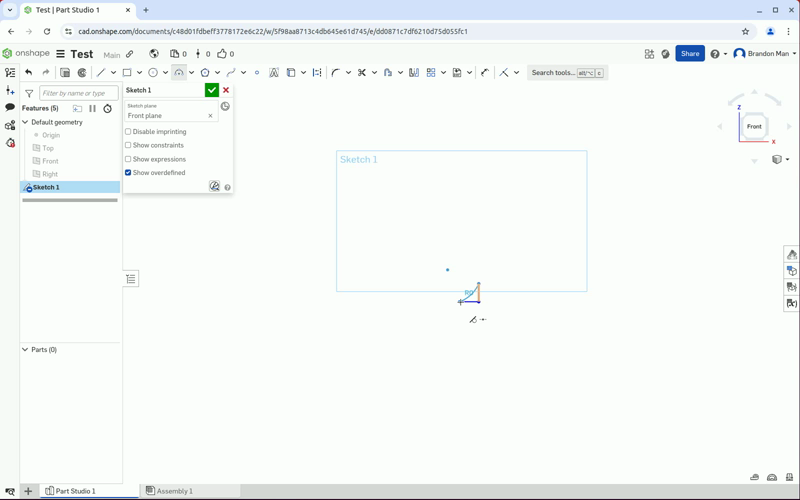
scroll(-6)
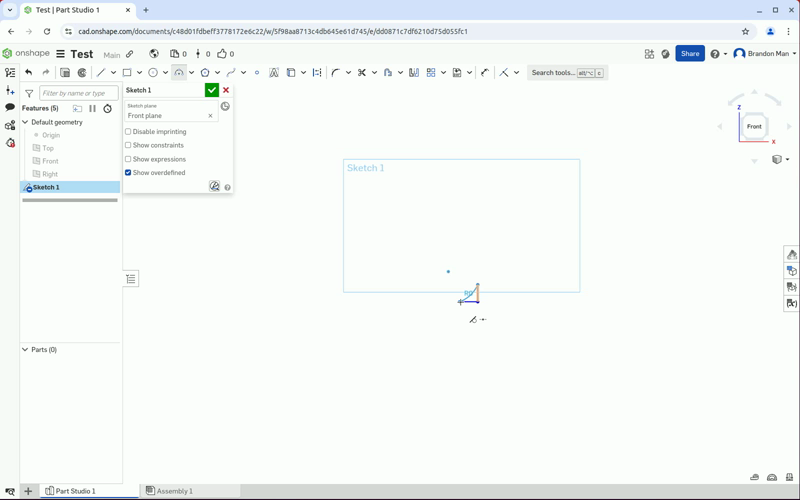
scroll(-6)
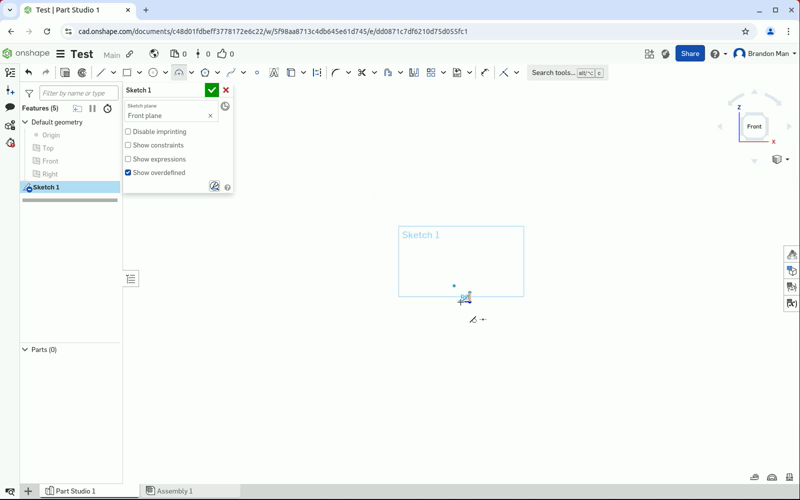
scroll(-6)
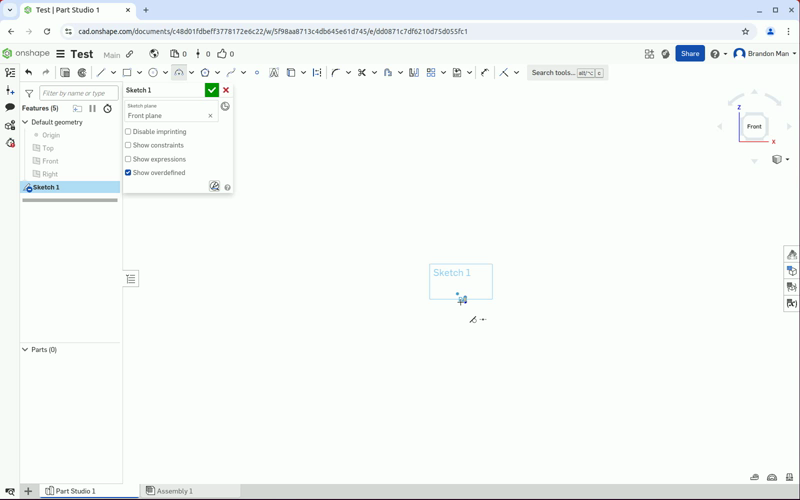
key_down(shift)
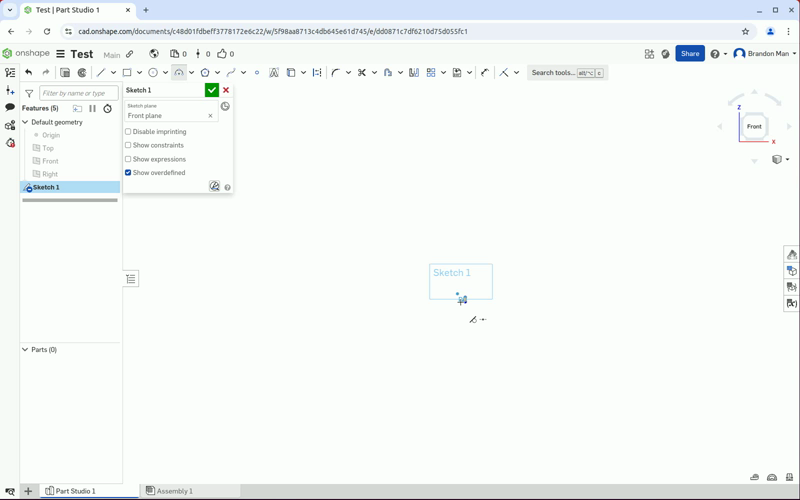
mouse_move(464, 300)
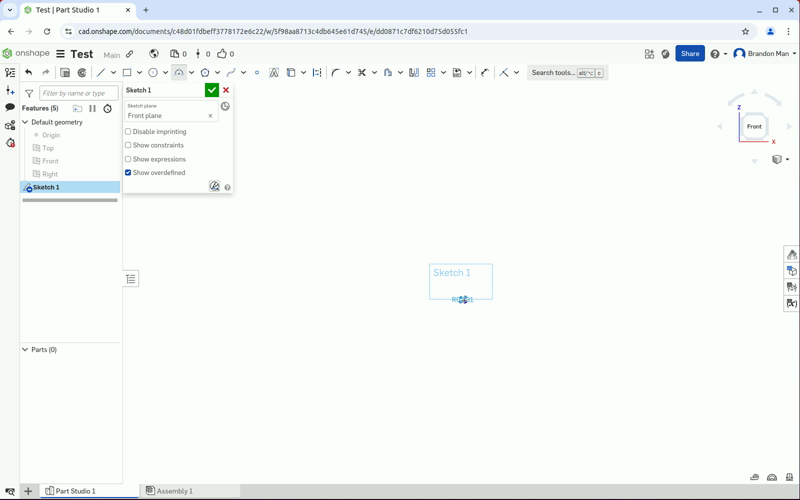
scroll(6)
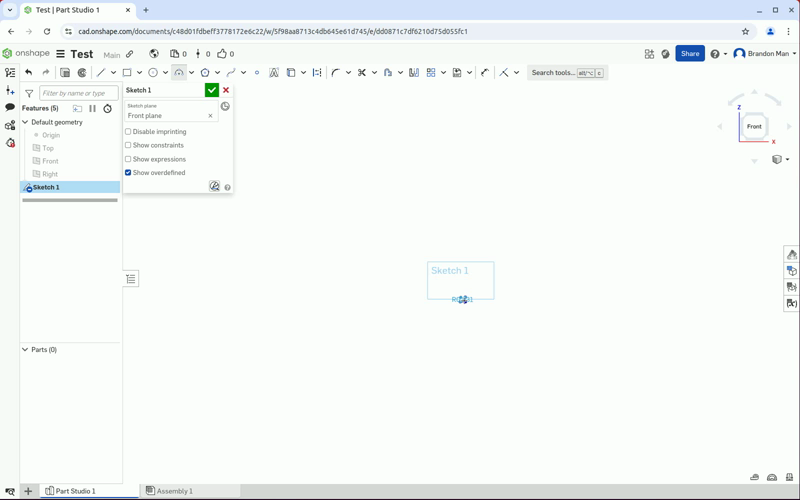
scroll(6)
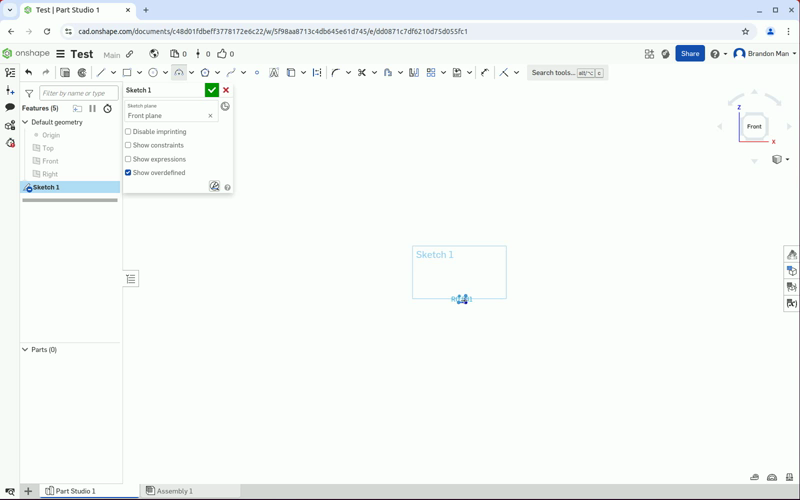
scroll(6)
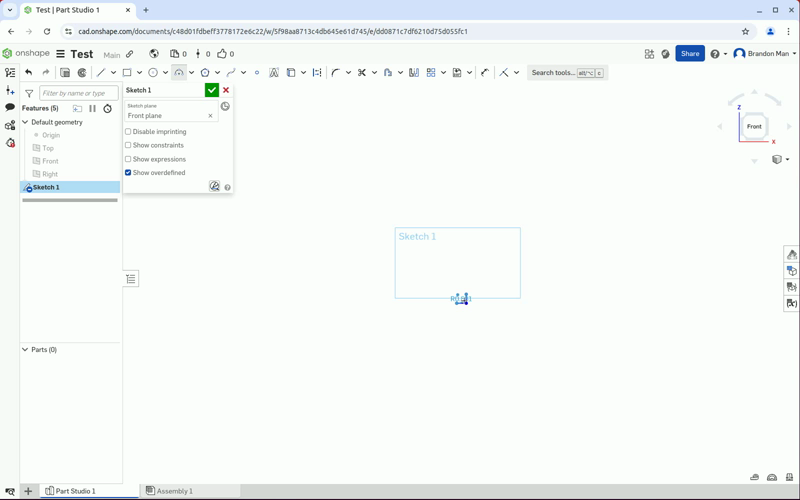
scroll(6)
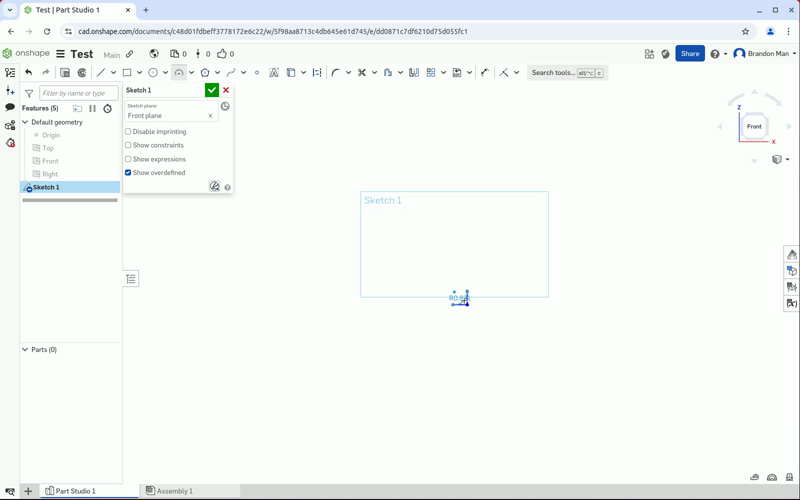
scroll(6)
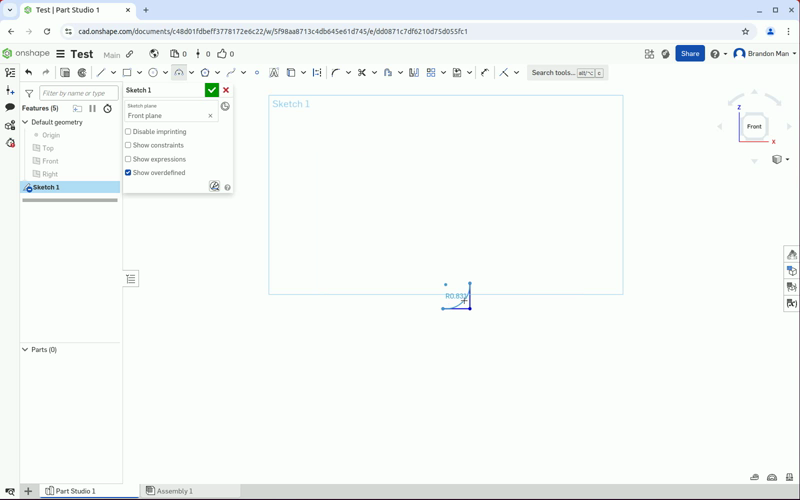
scroll(6)
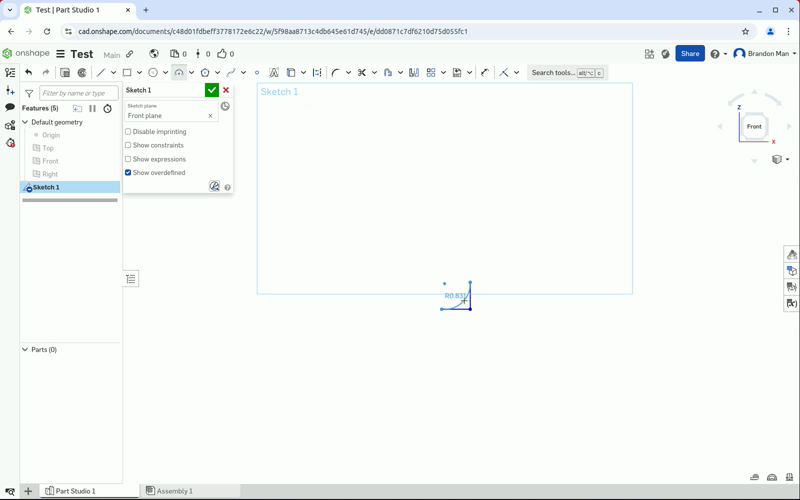
scroll(6)
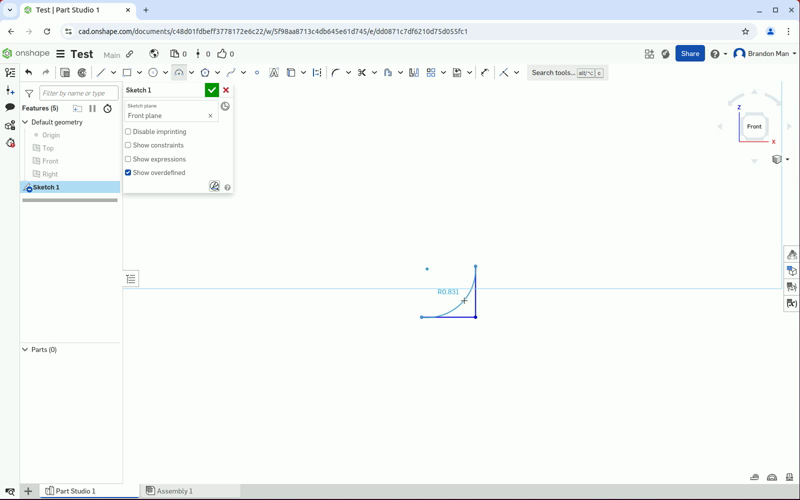
click(464, 300)
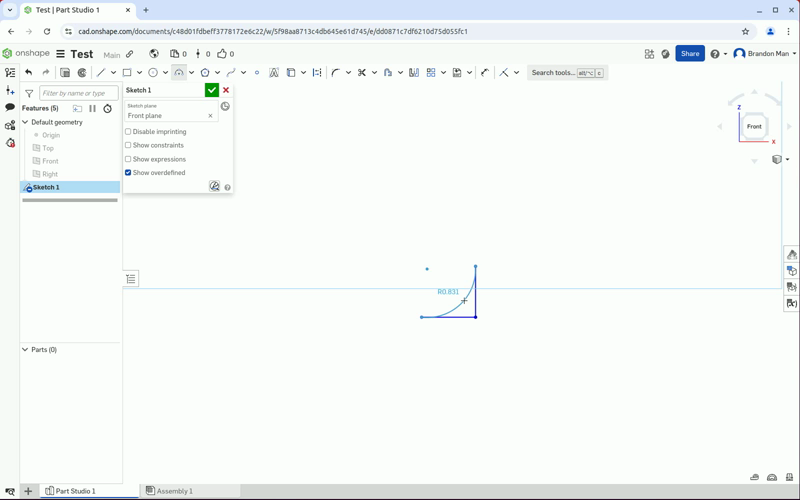
scroll(-6)
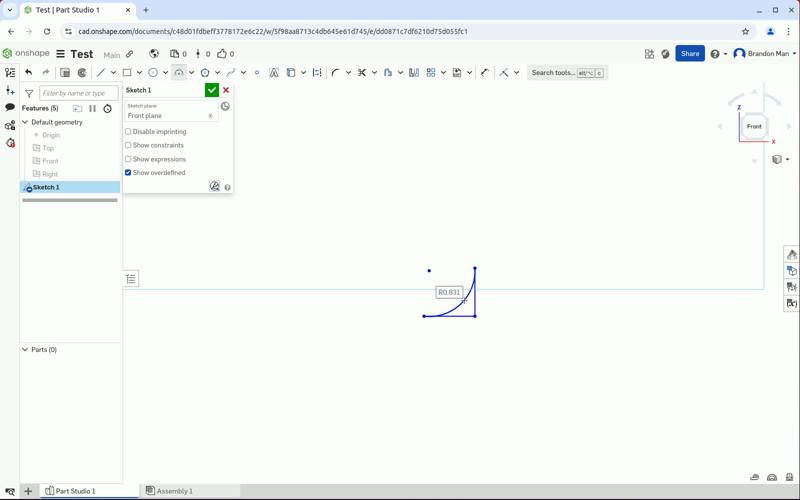
scroll(-6)
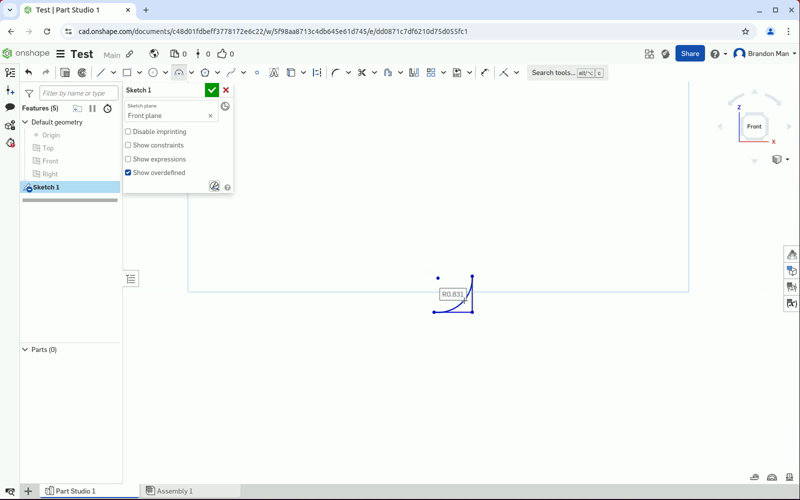
scroll(-6)
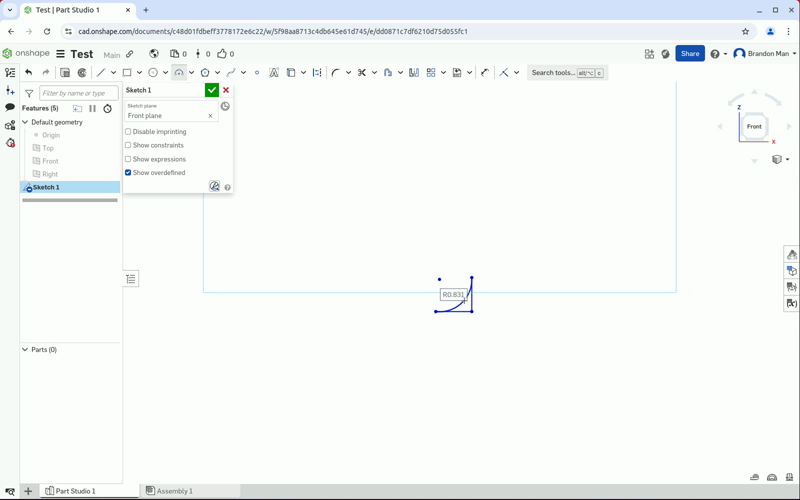
scroll(-6)
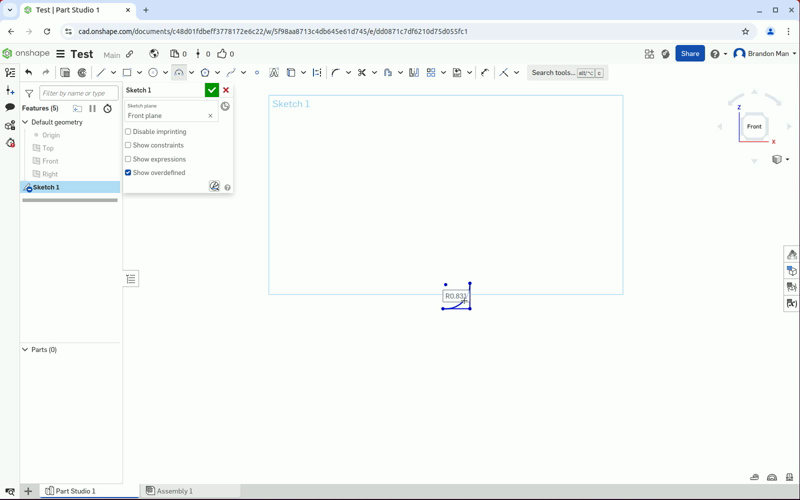
scroll(-6)
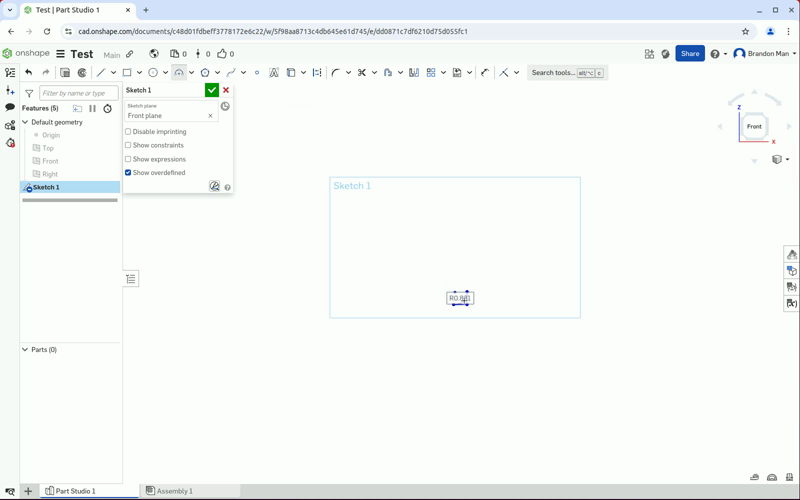
scroll(-6)
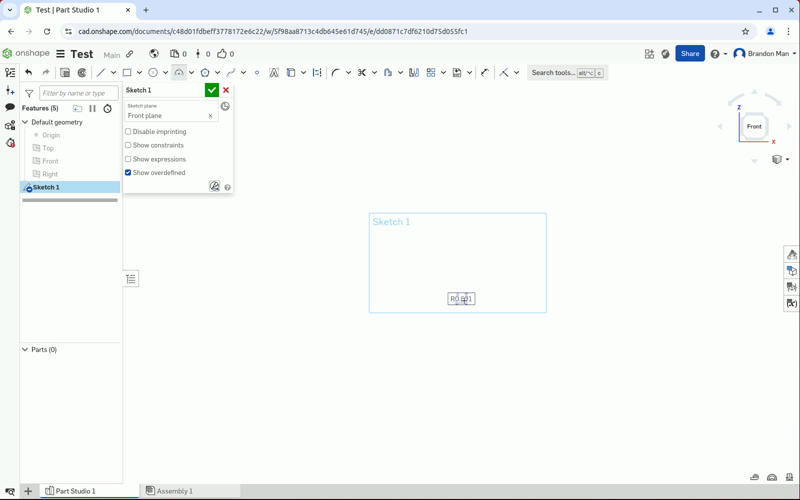
scroll(-6)
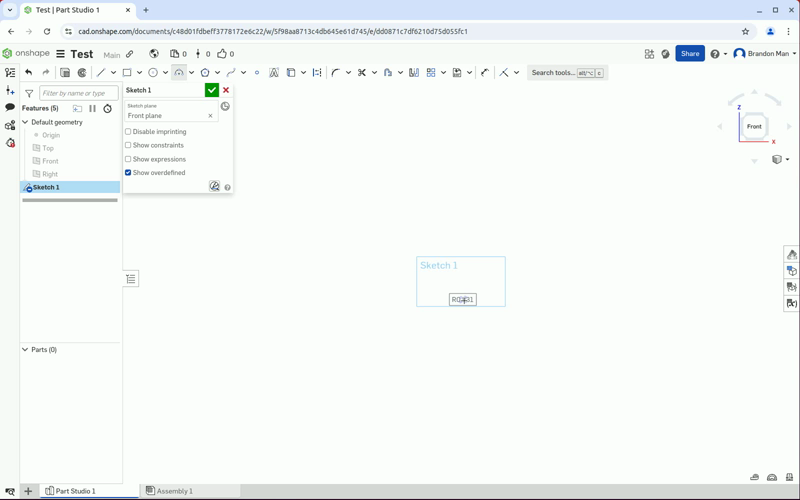
key_up(shift)
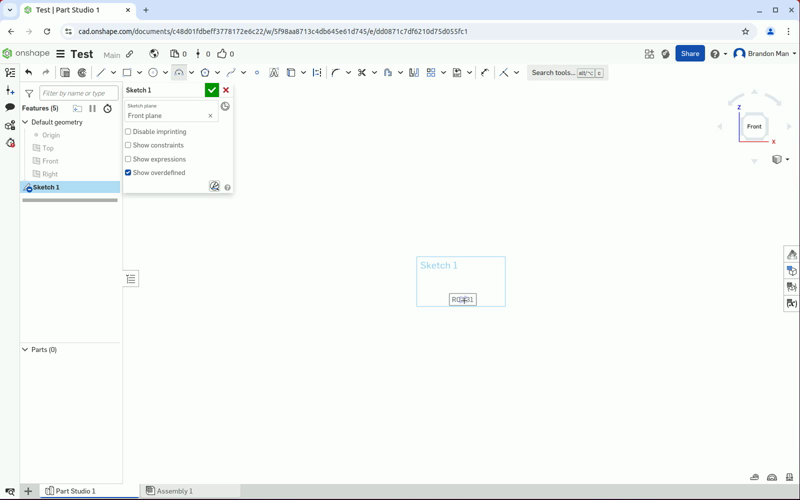
key(esc)
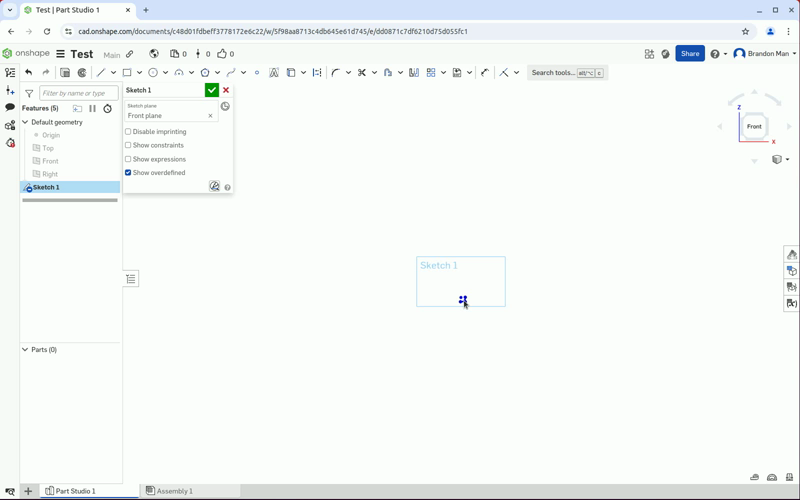
mouse_move(464, 300)
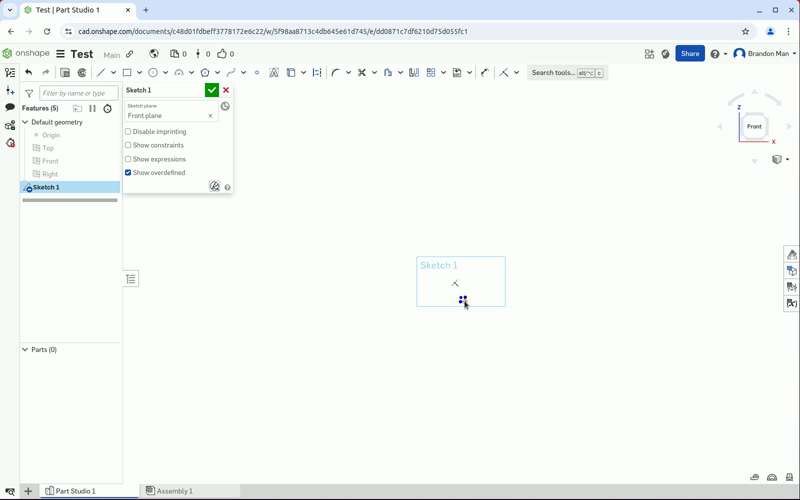
scroll(6)
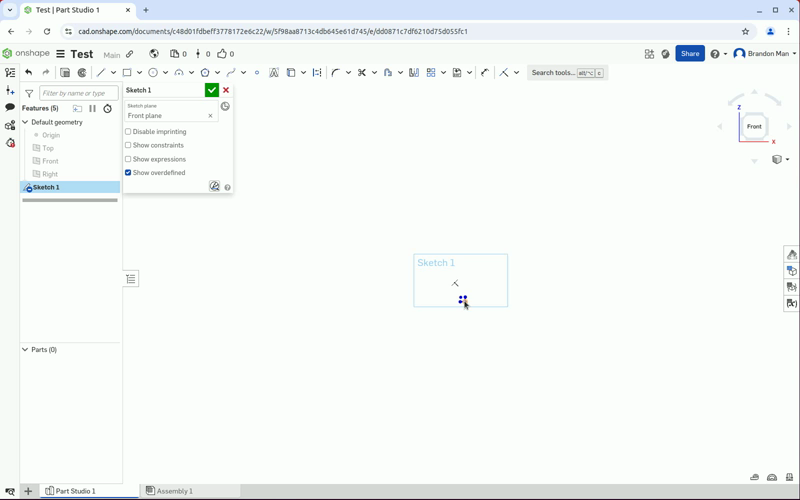
scroll(6)
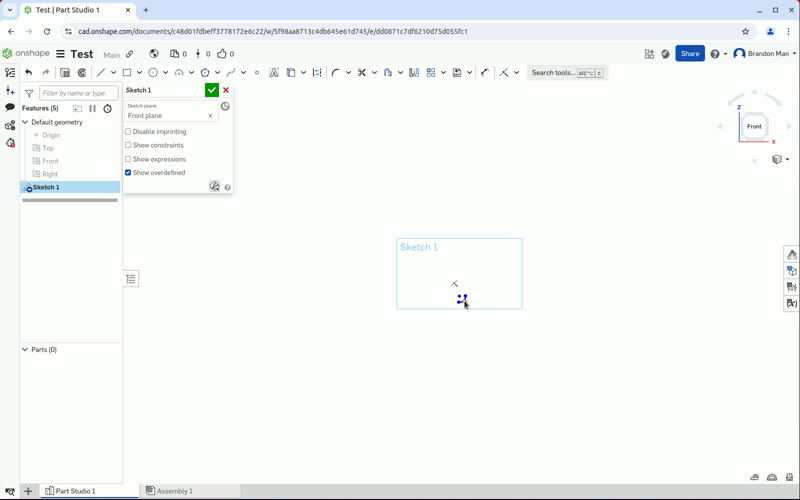
scroll(6)
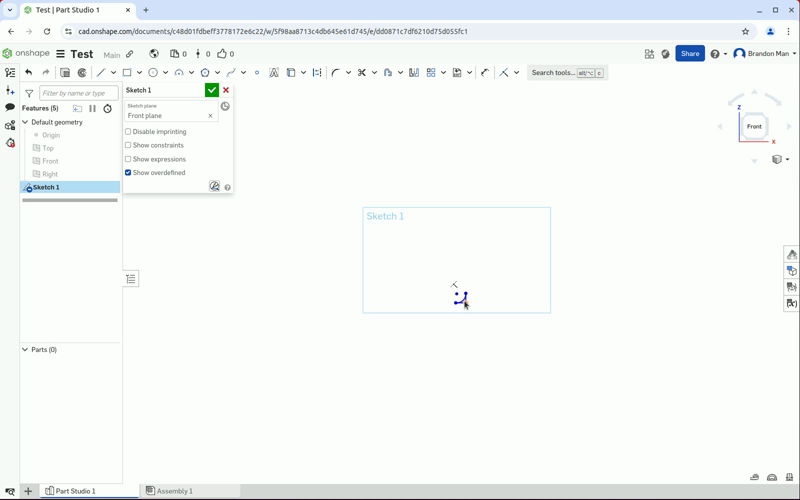
scroll(6)
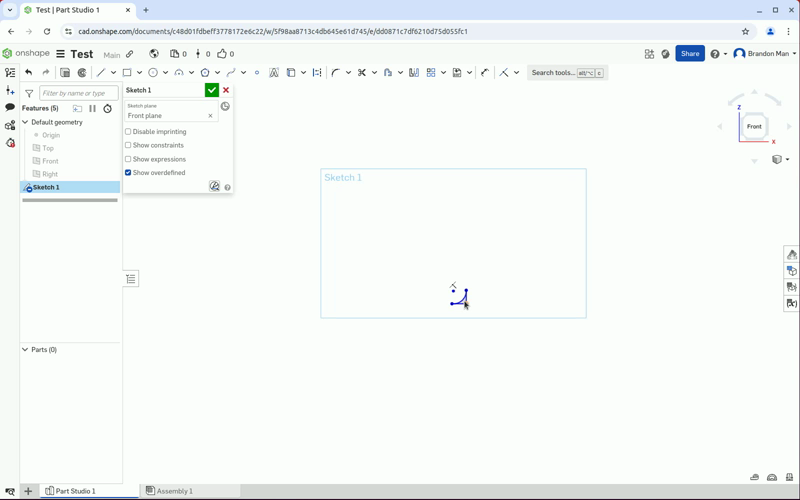
scroll(6)
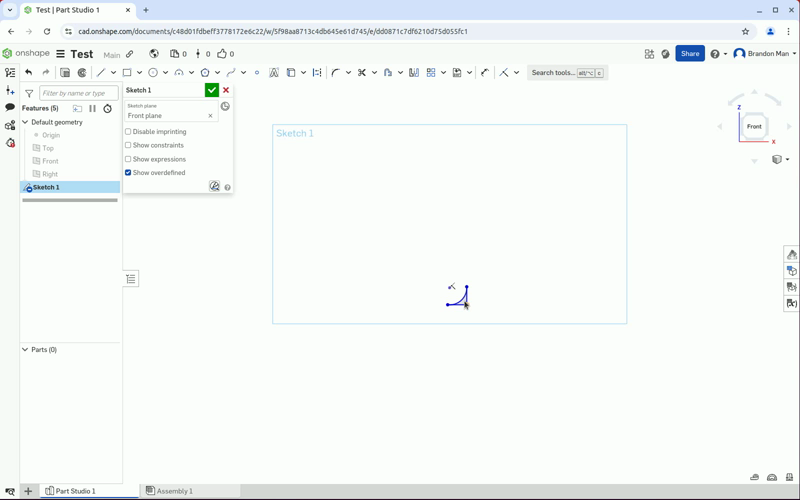
scroll(6)
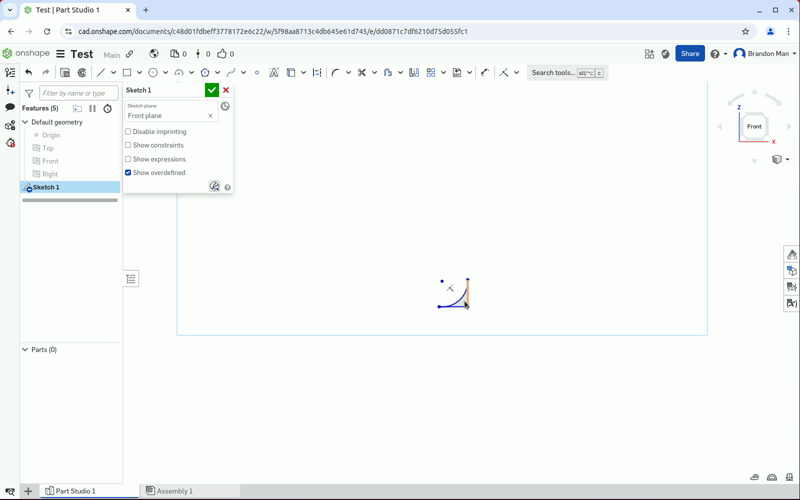
scroll(6)
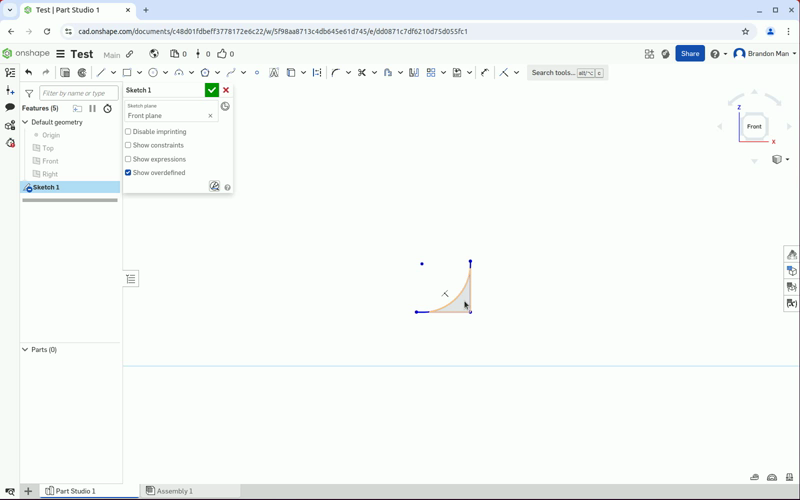
click(464, 300)
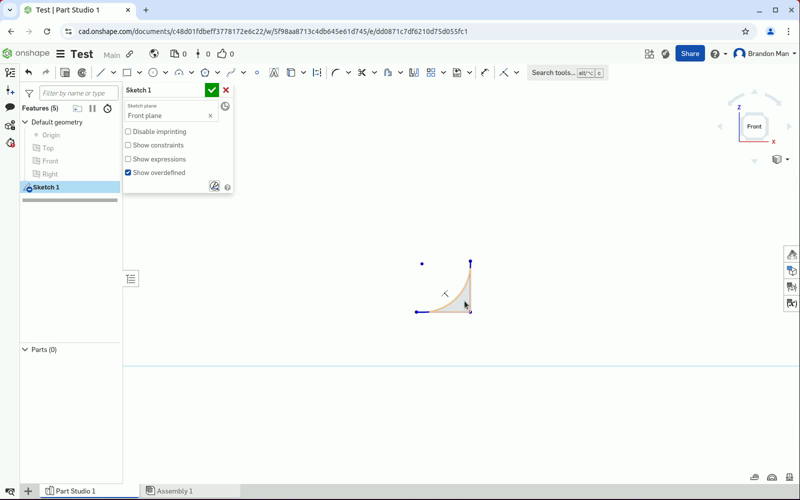
scroll(-6)
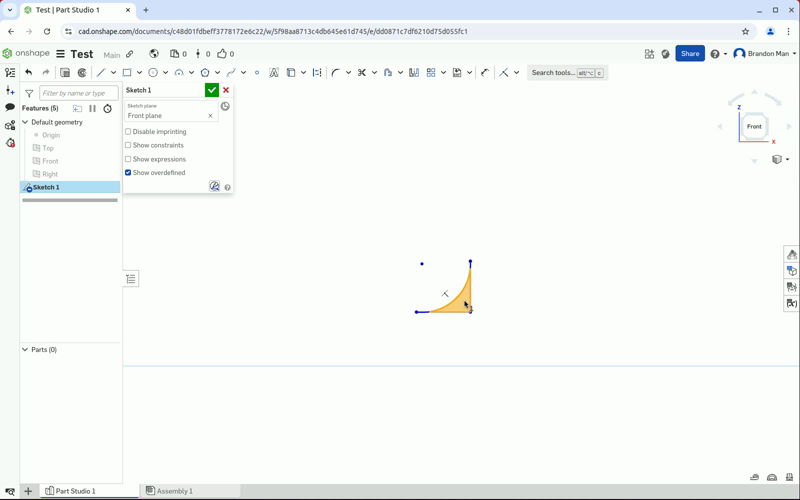
scroll(-6)
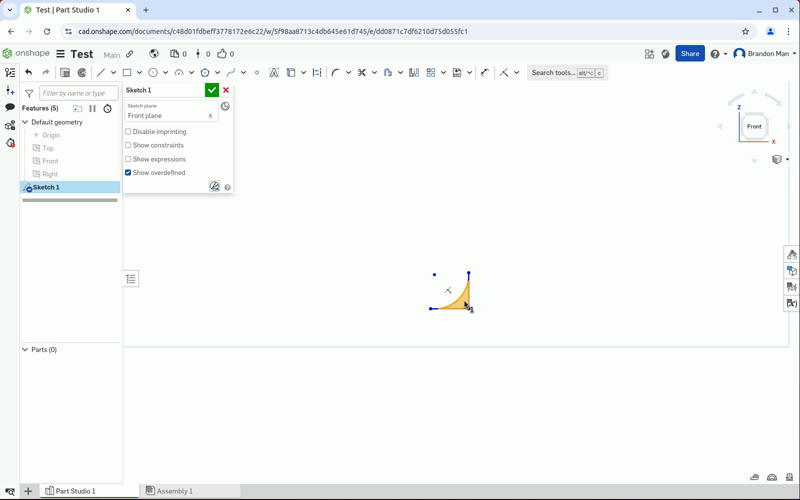
scroll(-6)
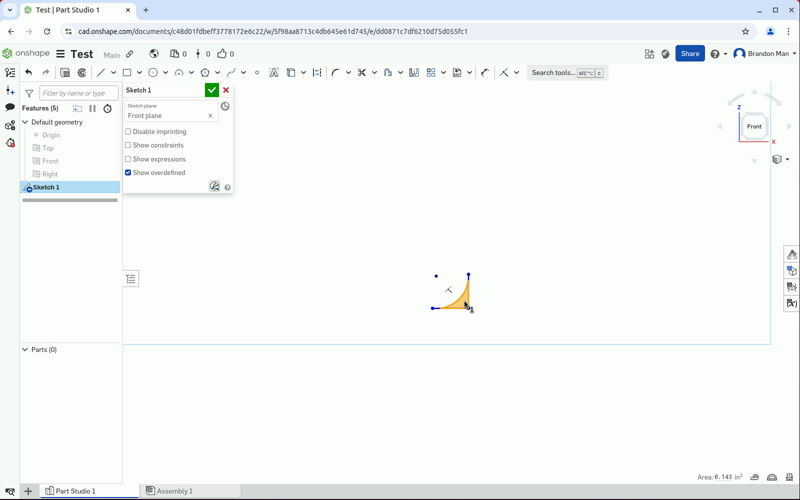
scroll(-6)
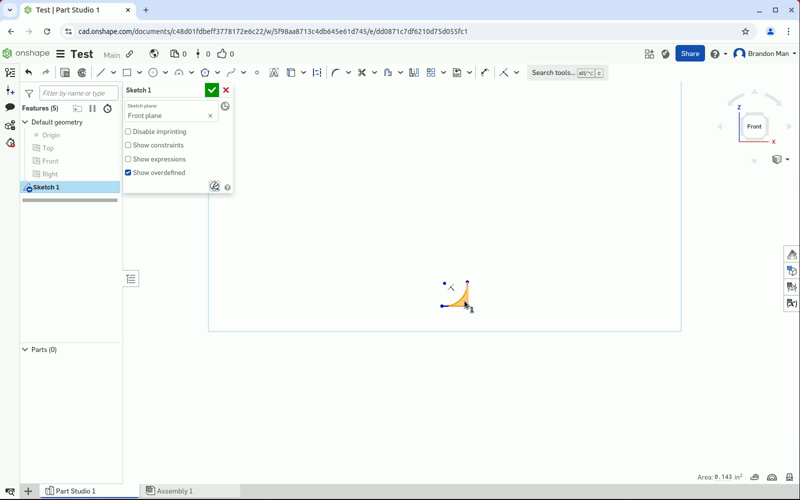
scroll(-6)
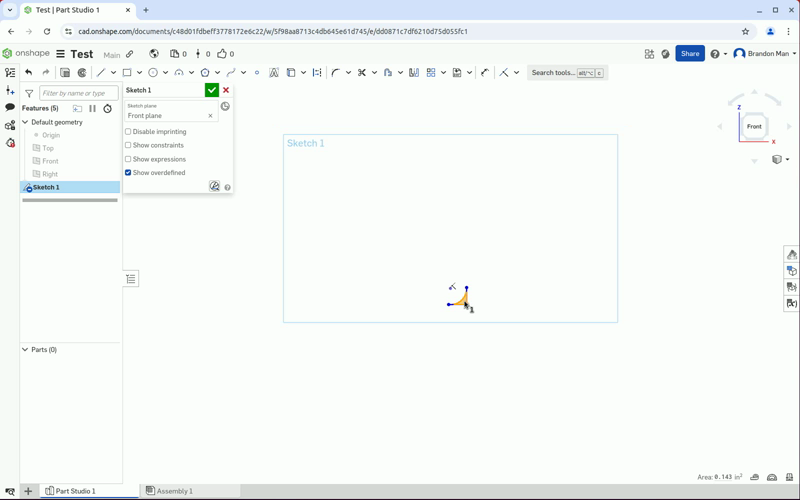
scroll(-6)
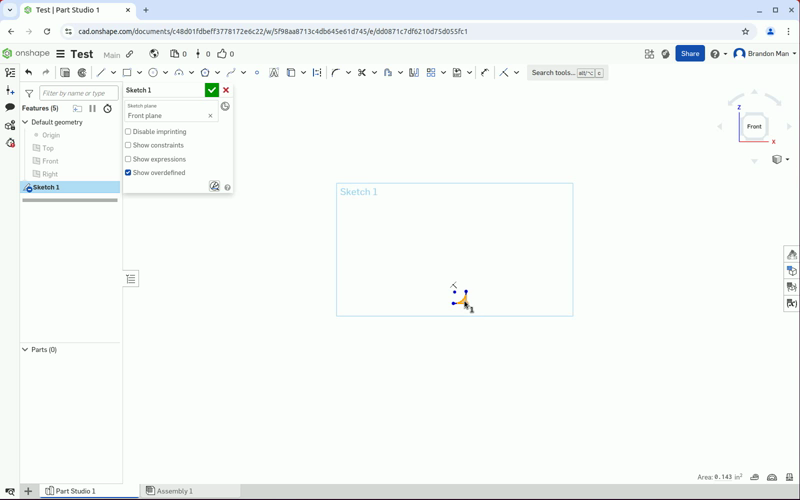
scroll(-6)
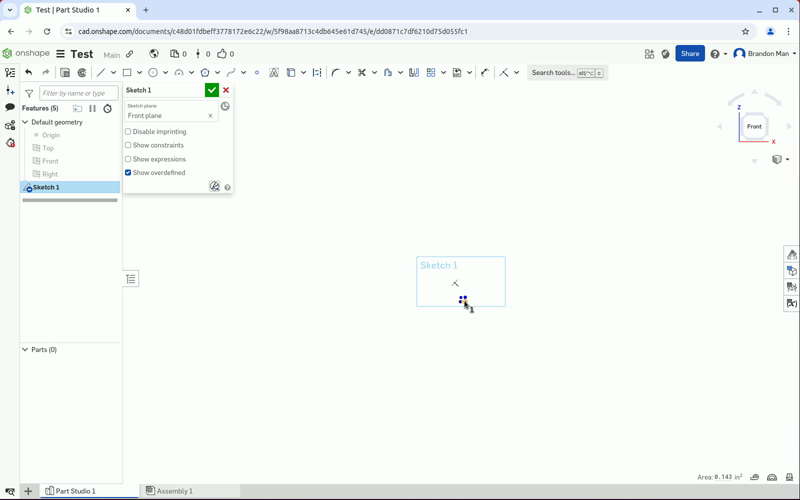
mouse_move(73, 352)
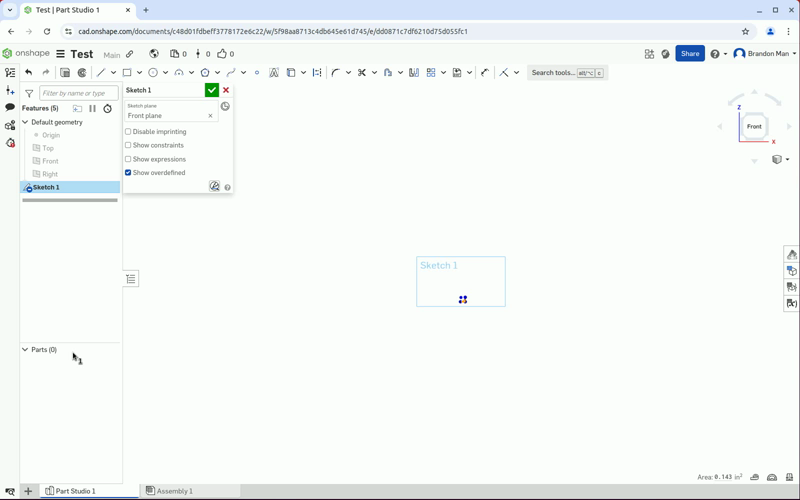
key(shift+y)
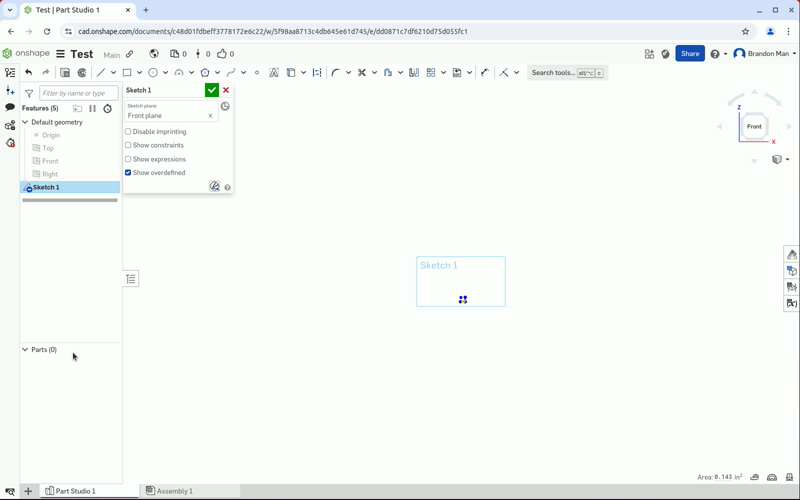
key(shift+e)
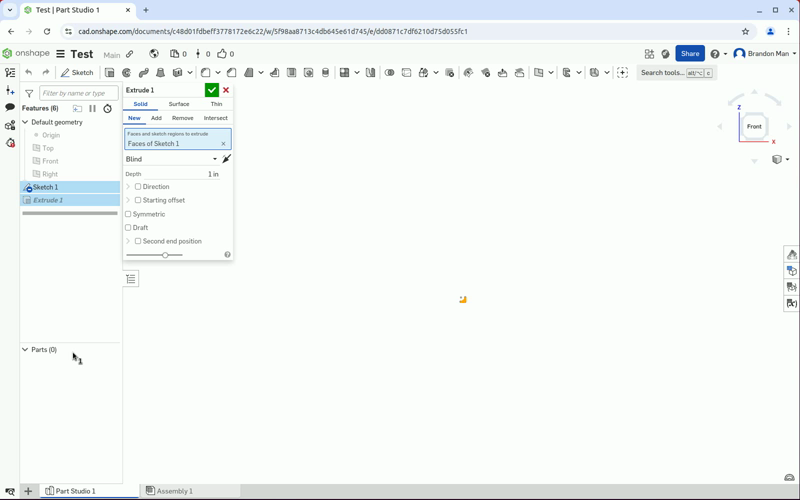
mouse_move(143, 106)
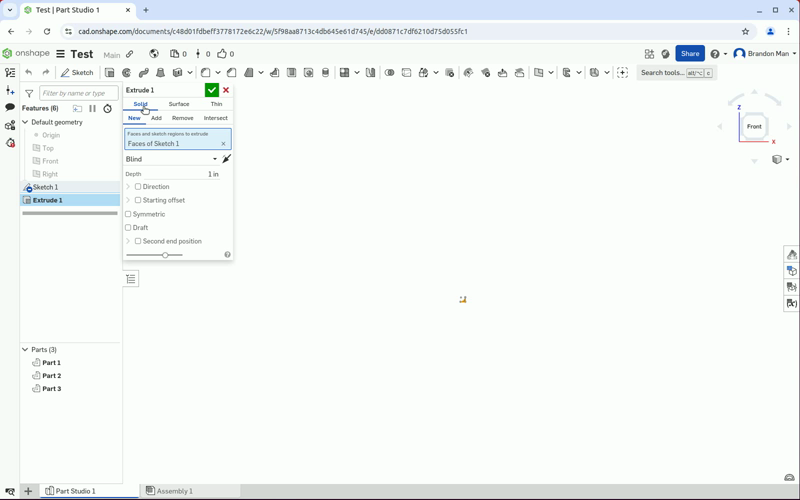
click(143, 106)
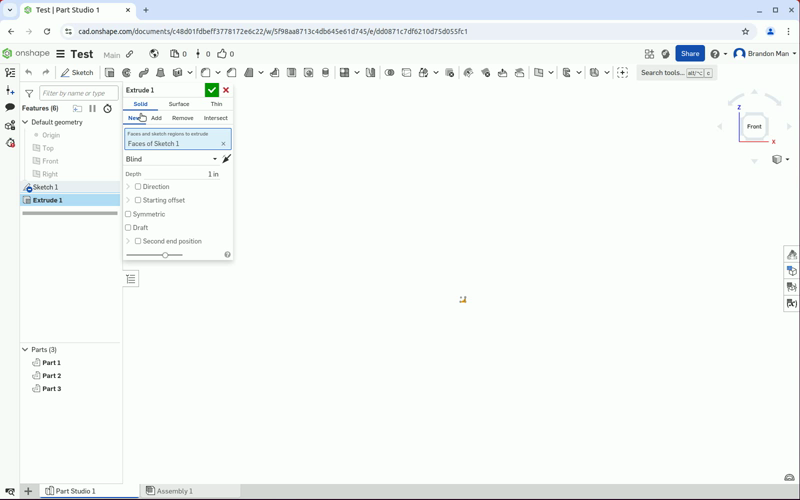
mouse_move(137, 120)
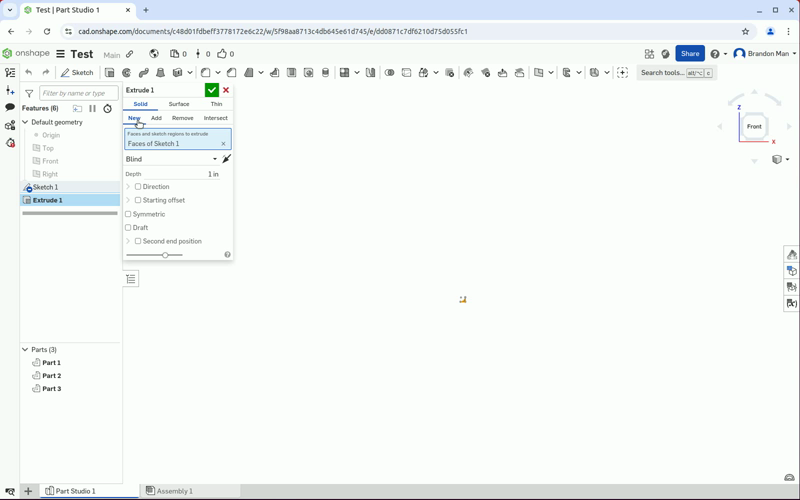
click(137, 120)
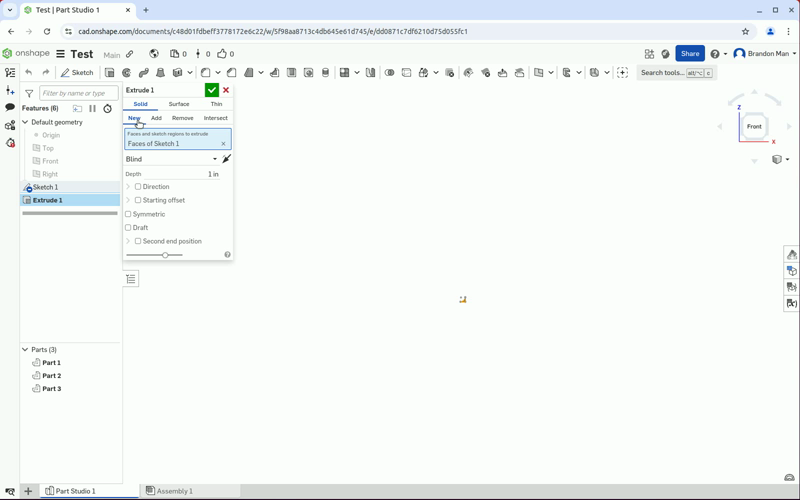
key(tab, 4)
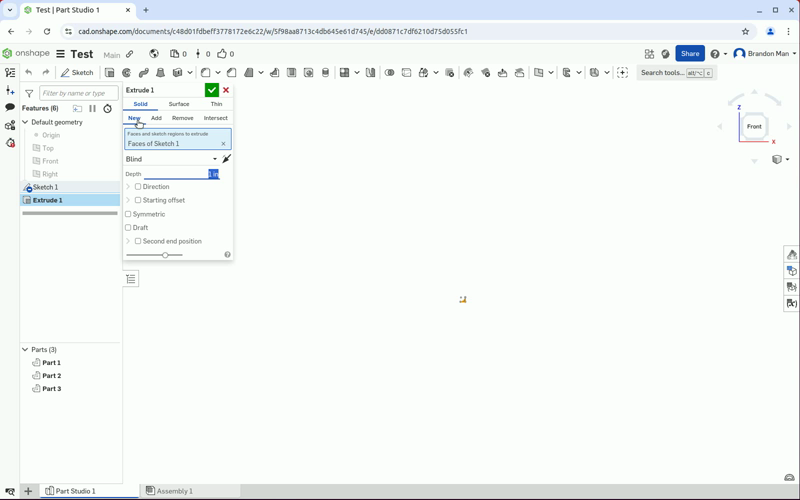
text(5.296)
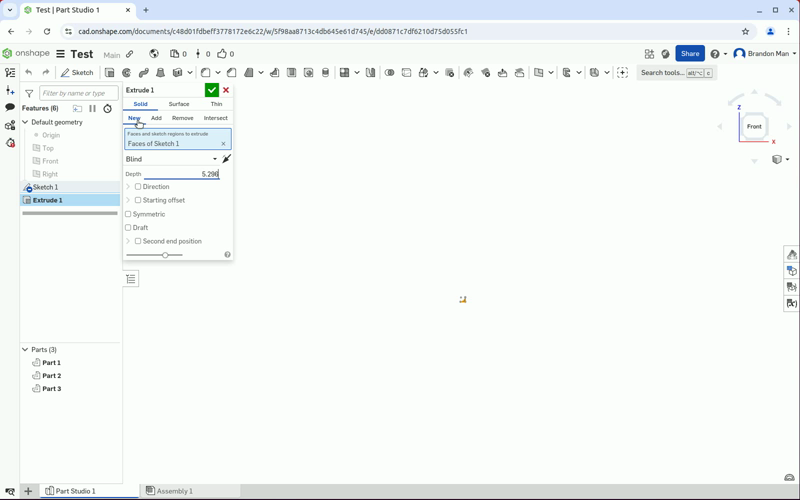
key(enter)
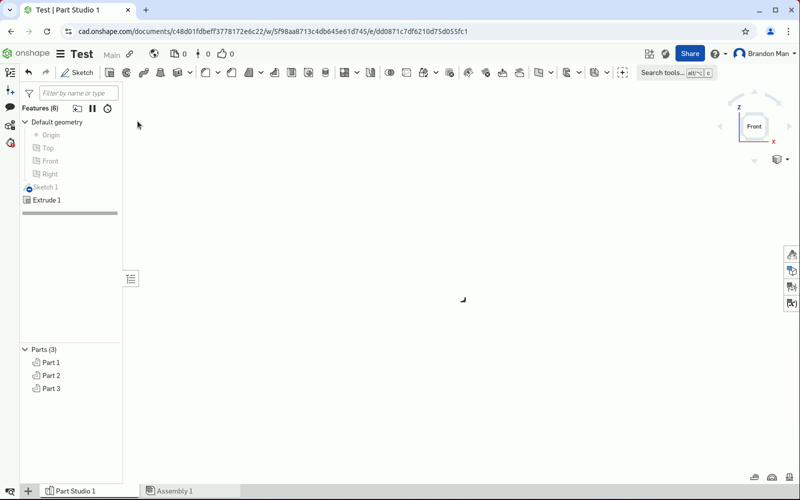
key(shift+h)
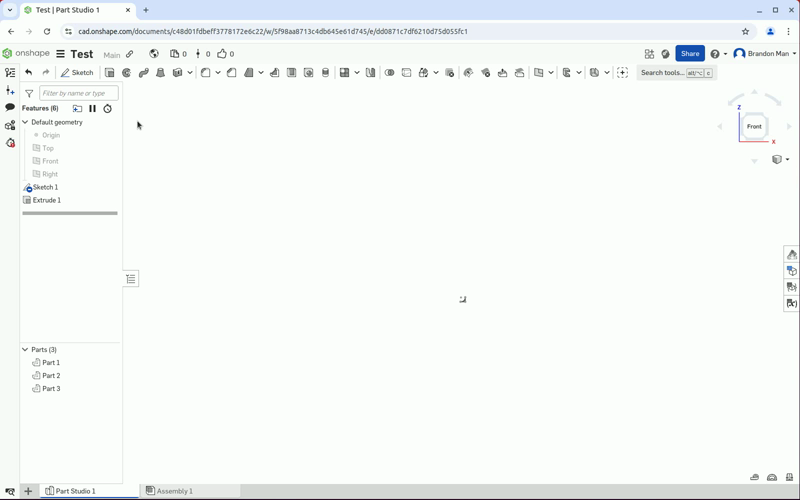
key(shift+h)
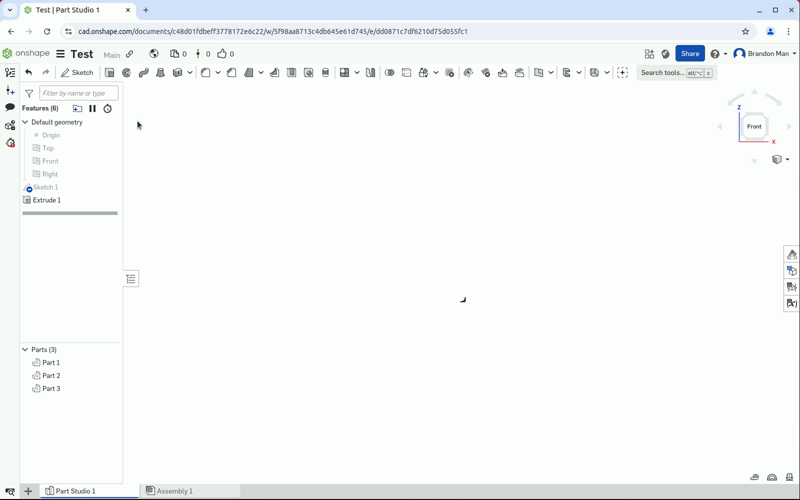
mouse_move(73, 189)
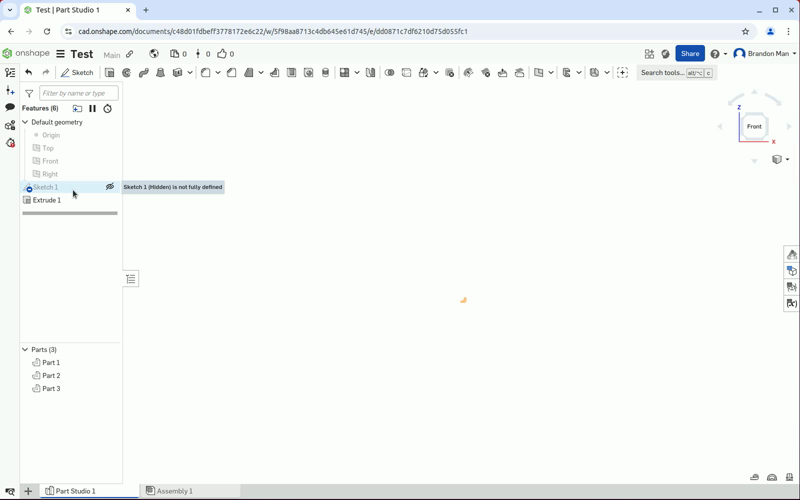
click(73, 189)
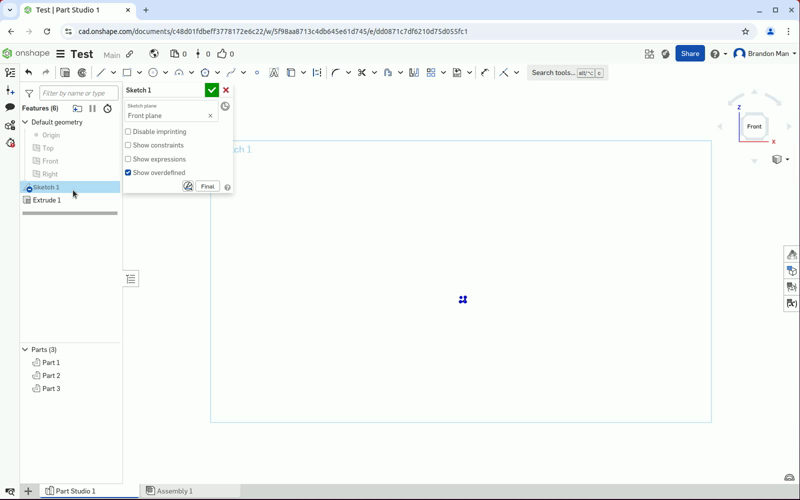
mouse_move(229, 92)
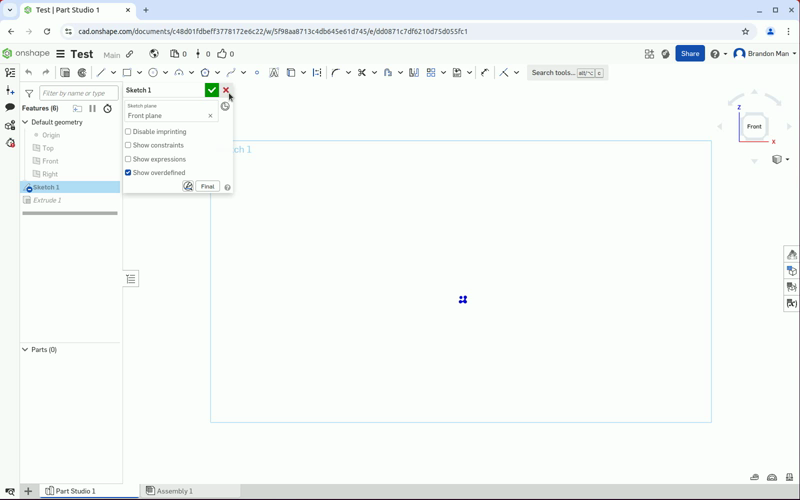
click(229, 92)
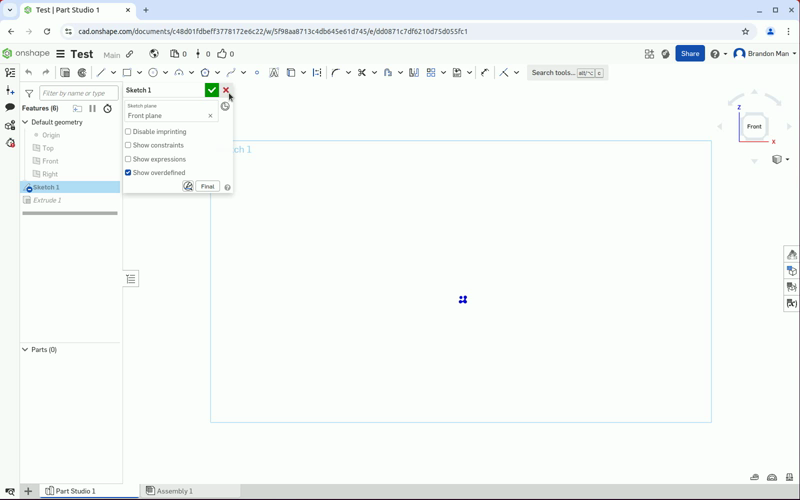
key(shift+s)
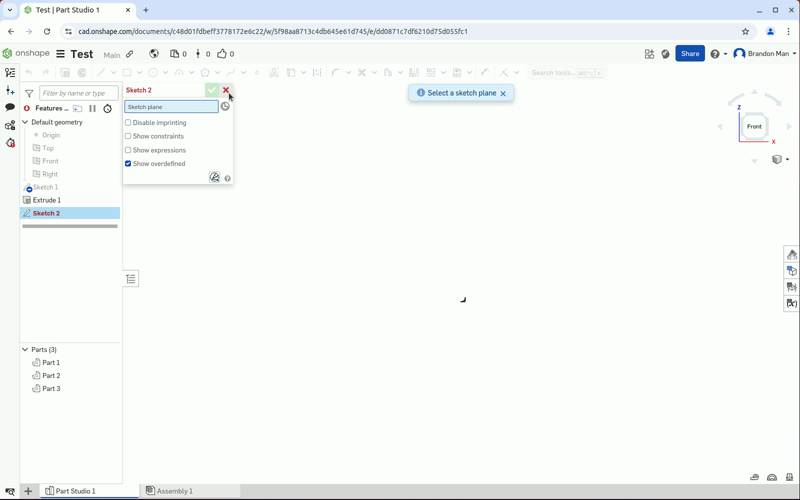
mouse_move(73, 163)
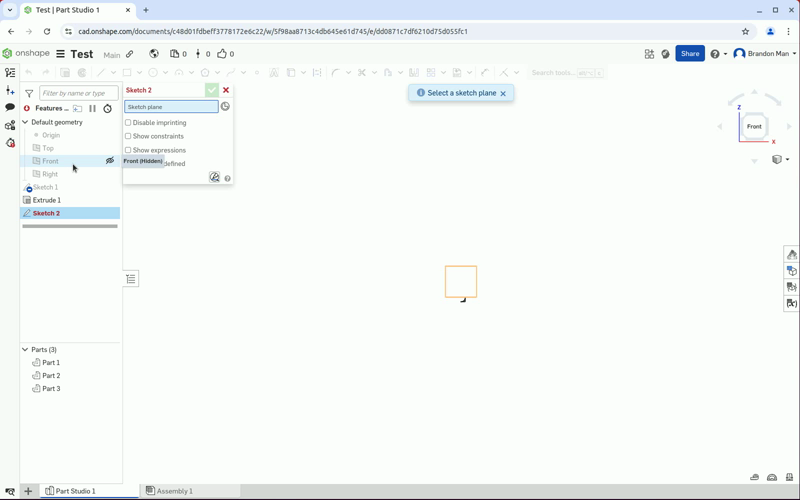
click(73, 163)
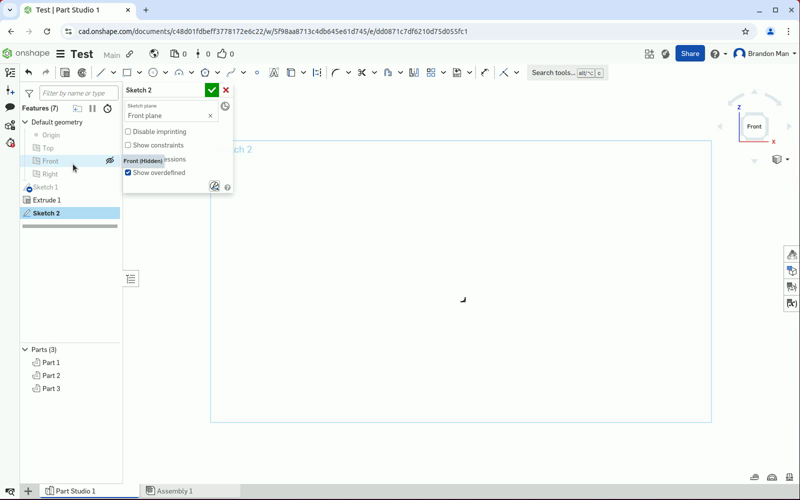
mouse_move(73, 352)
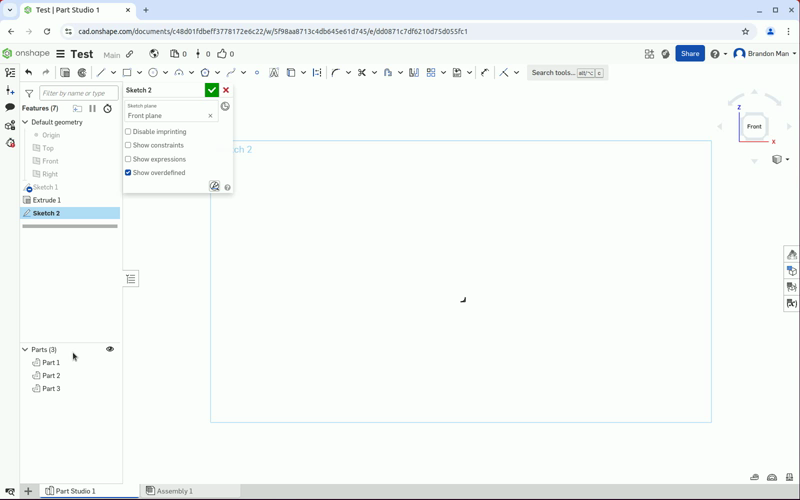
key(y)
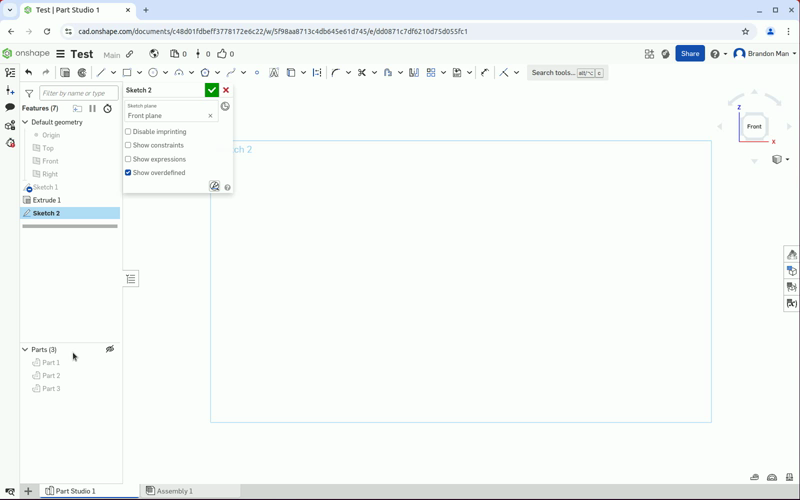
key(l)
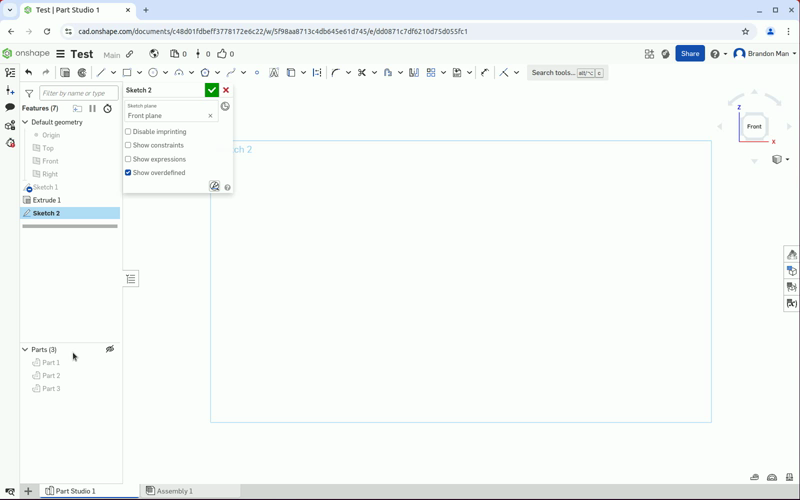
key_down(shift)
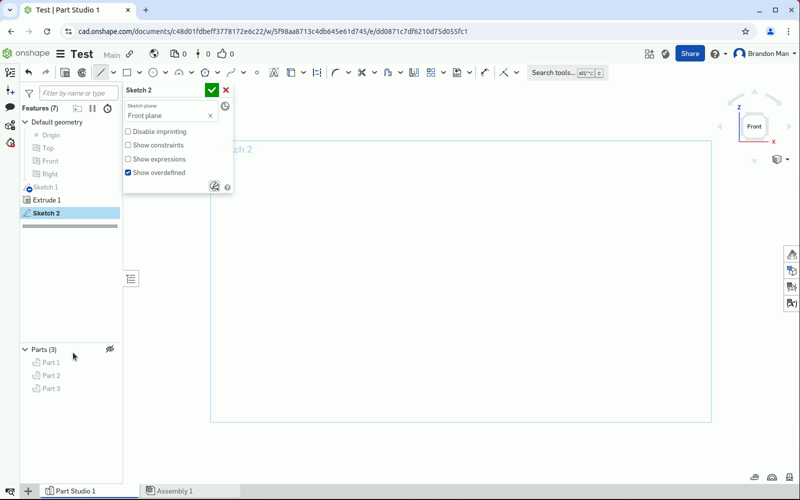
mouse_move(457, 301)
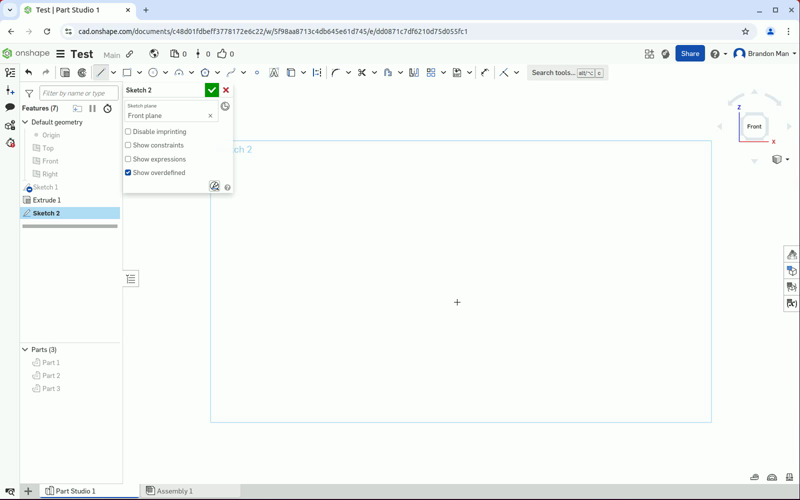
click(457, 301)
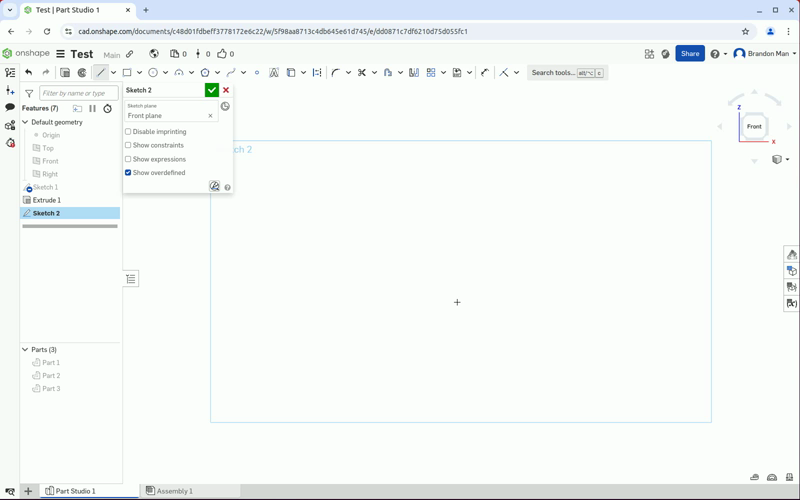
key_up(shift)
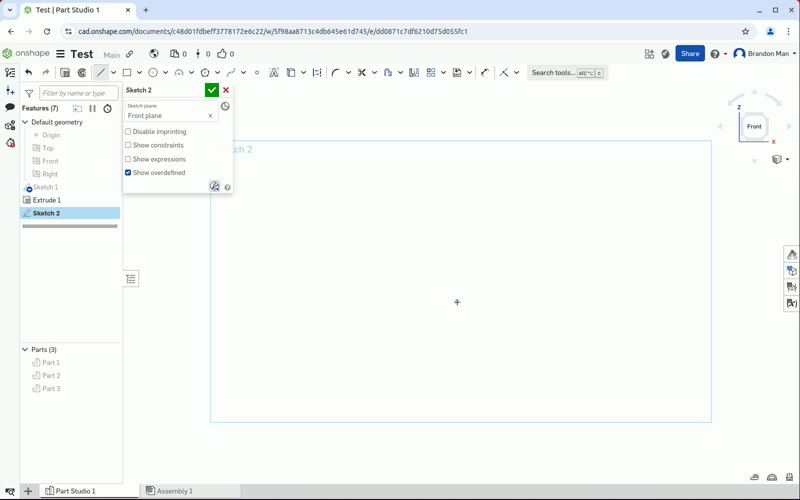
key_down(shift)
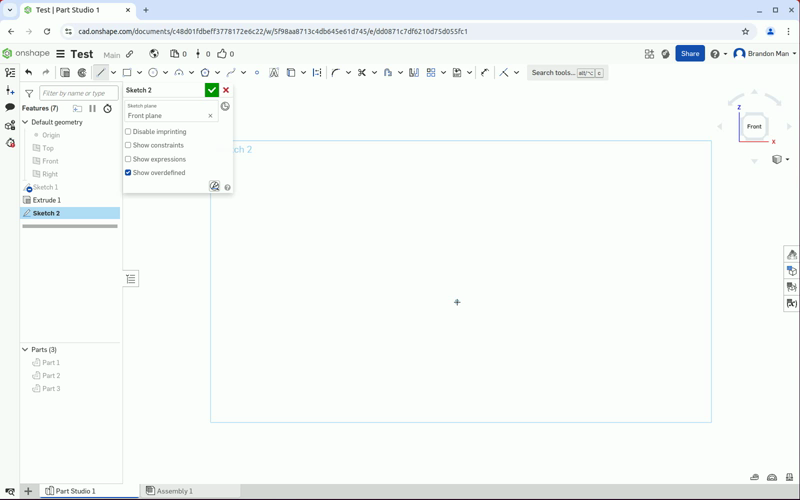
mouse_move(487, 301)
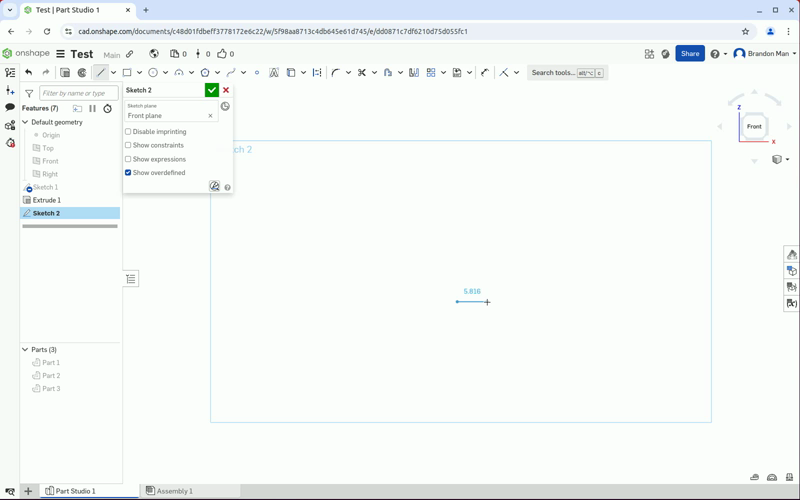
mouse_move(461, 301)
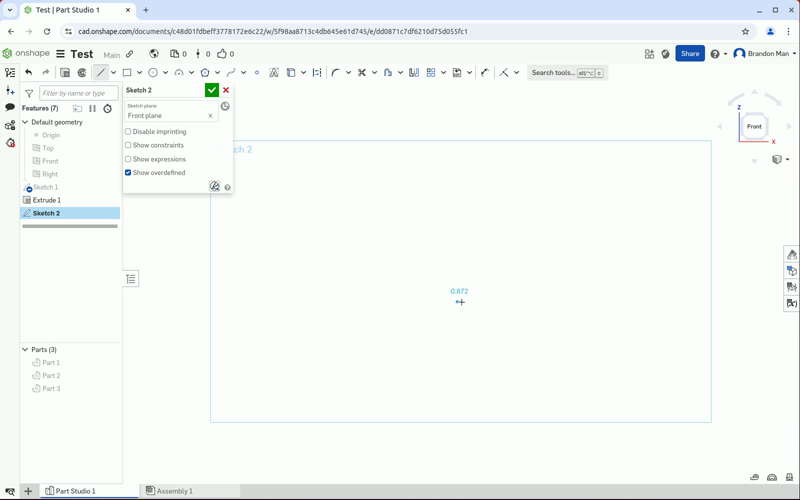
scroll(6)
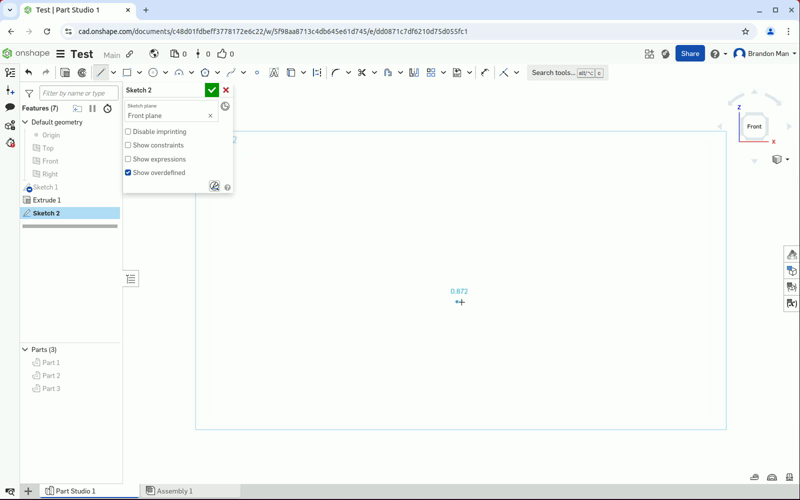
scroll(6)
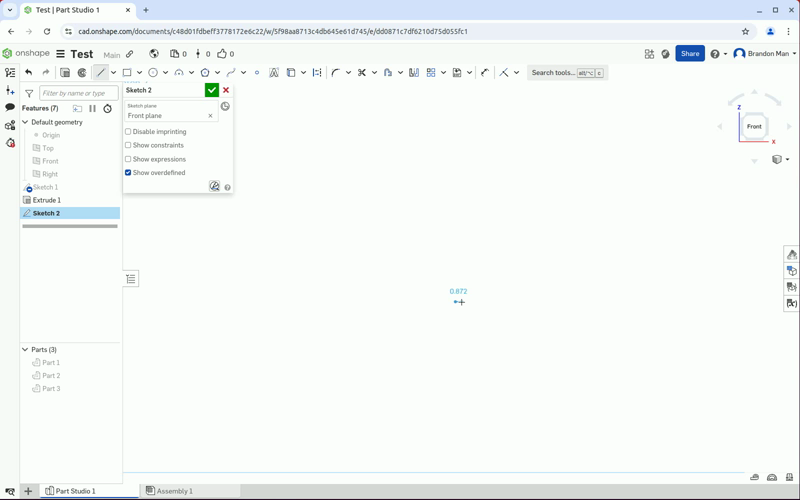
scroll(6)
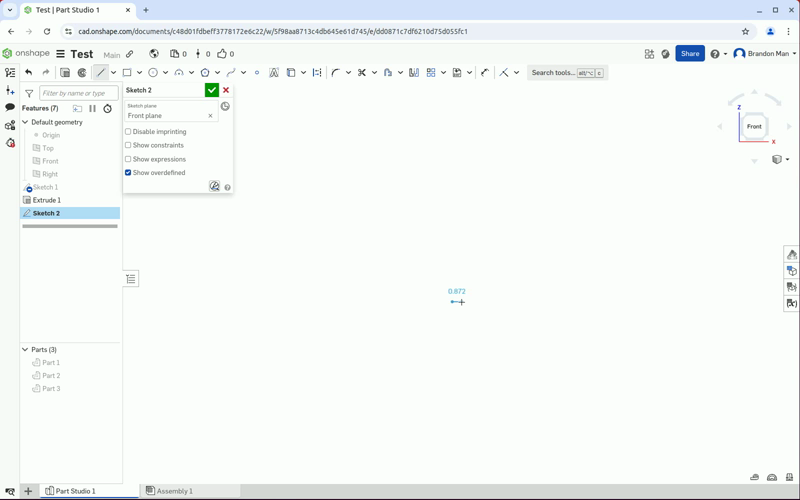
scroll(6)
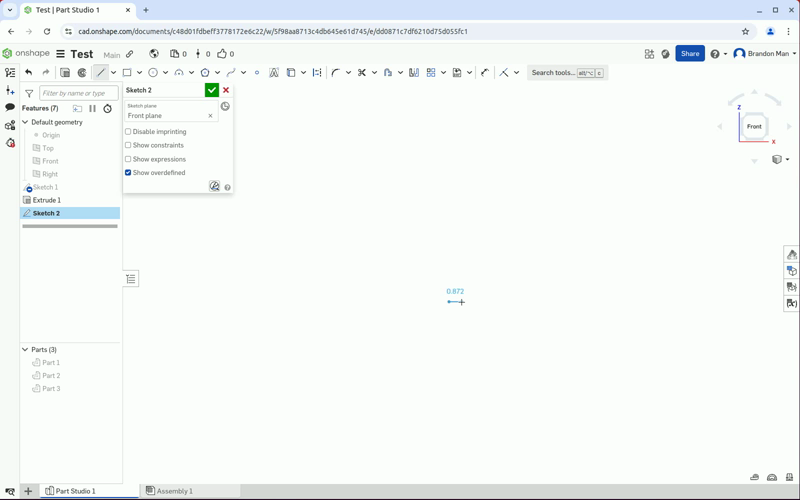
scroll(6)
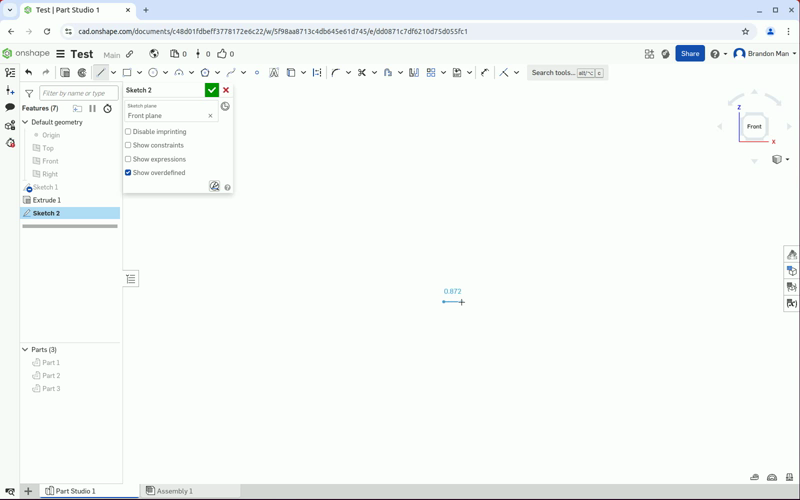
scroll(6)
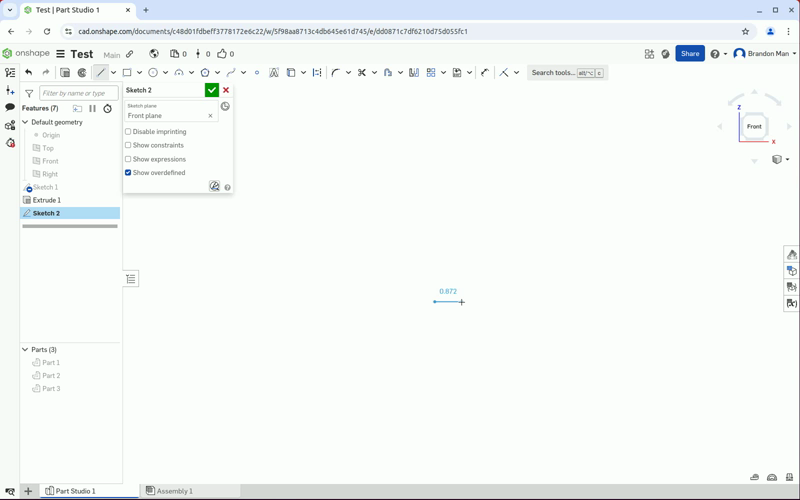
scroll(6)
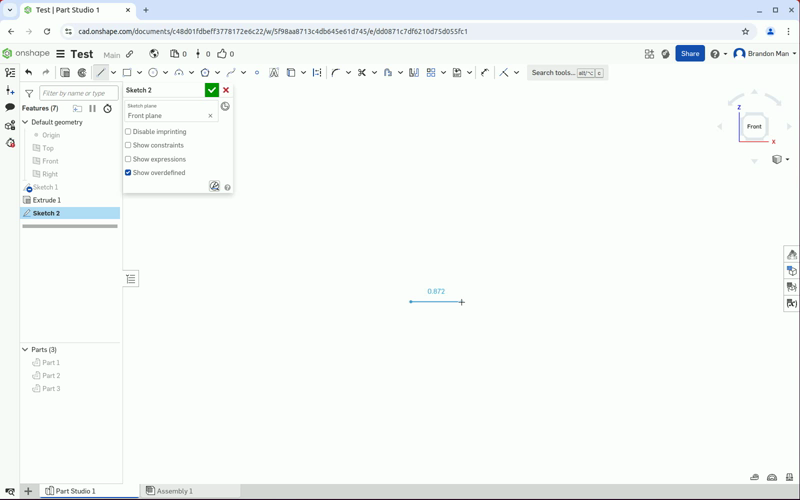
click(461, 301)
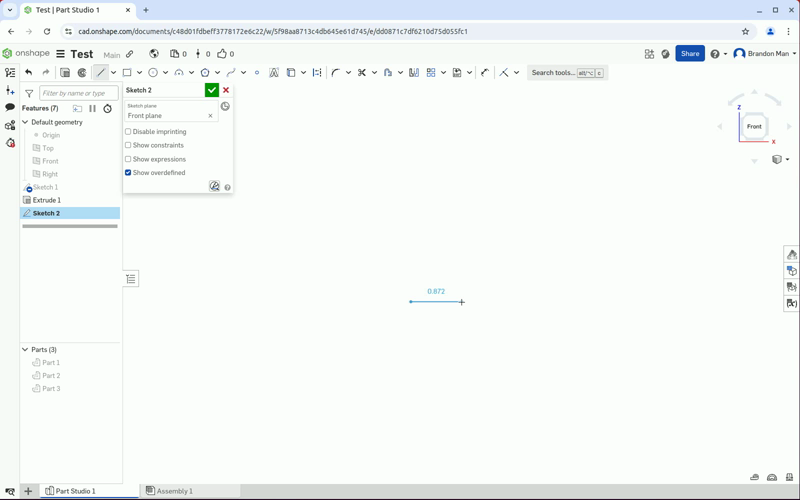
scroll(-6)
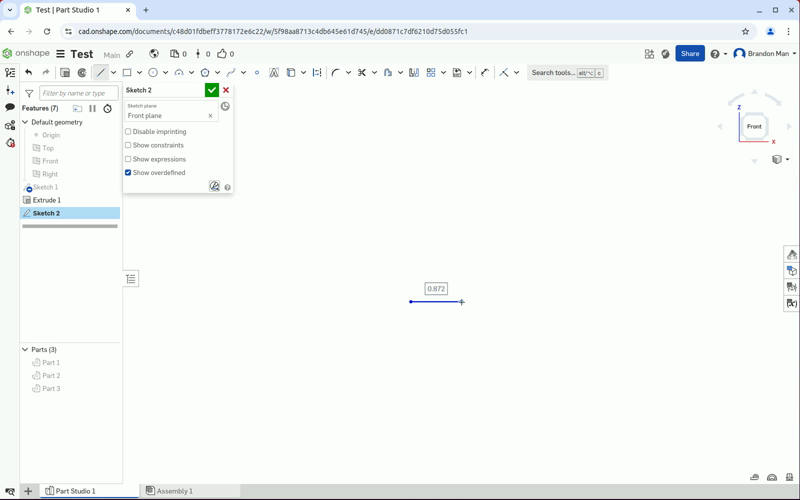
scroll(-6)
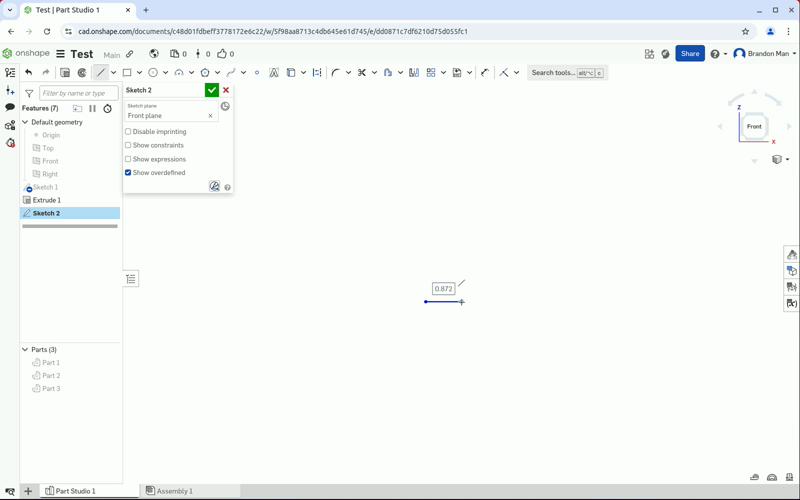
scroll(-6)
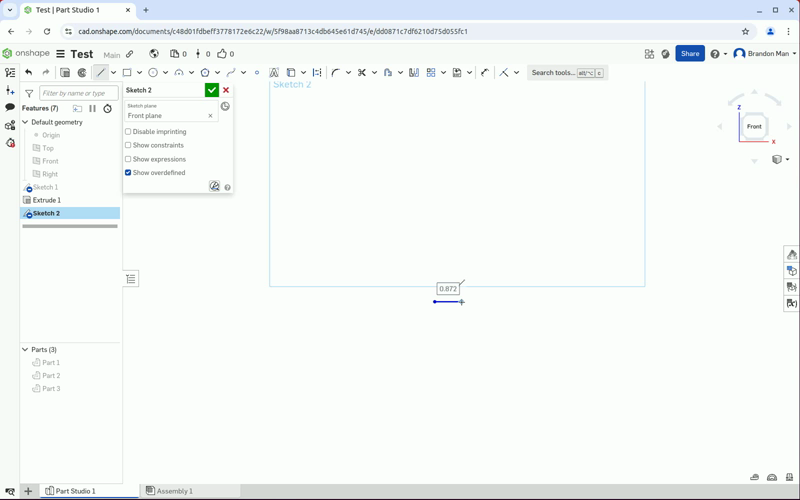
scroll(-6)
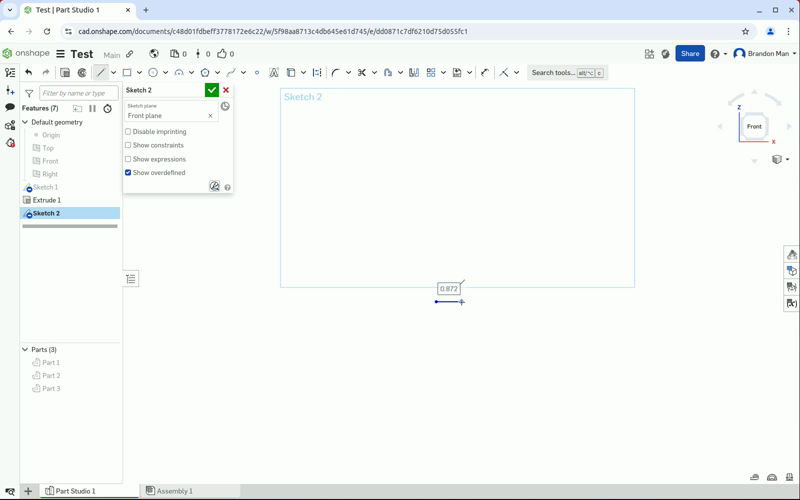
scroll(-6)
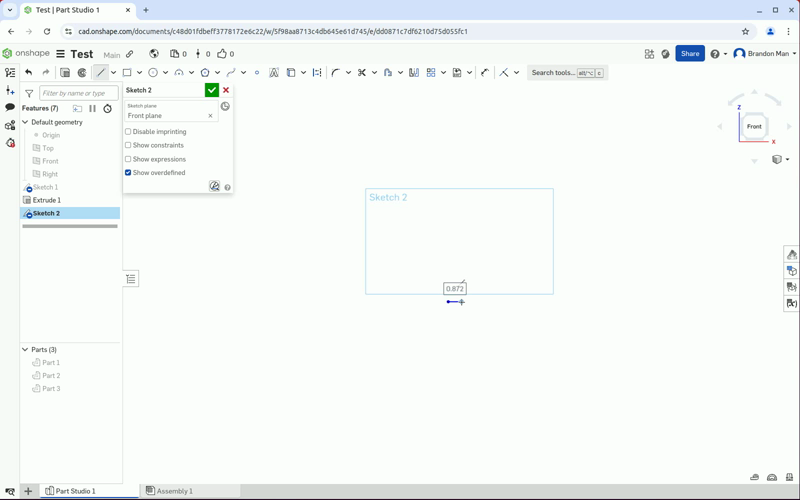
scroll(-6)
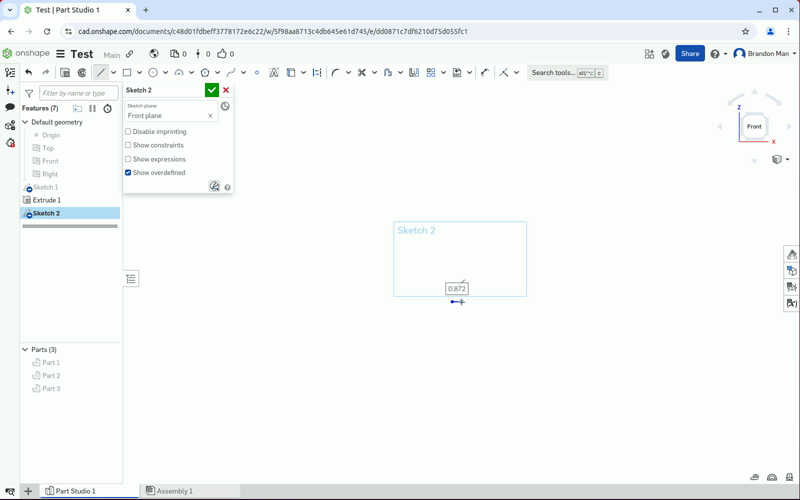
scroll(-6)
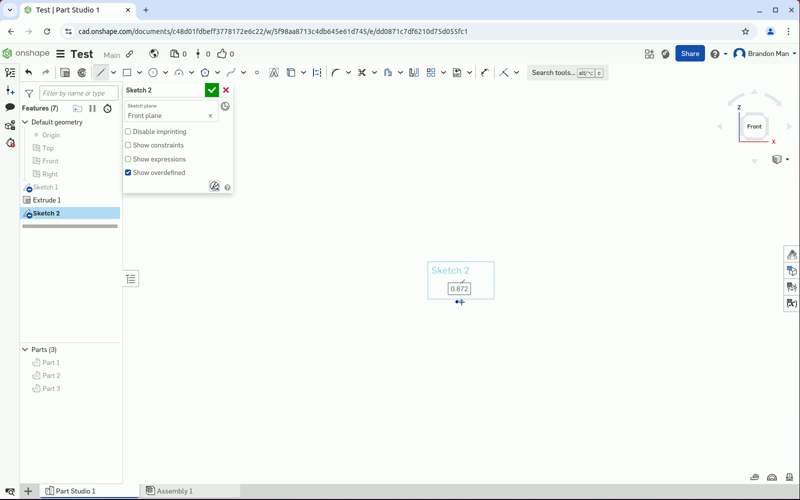
key_up(shift)
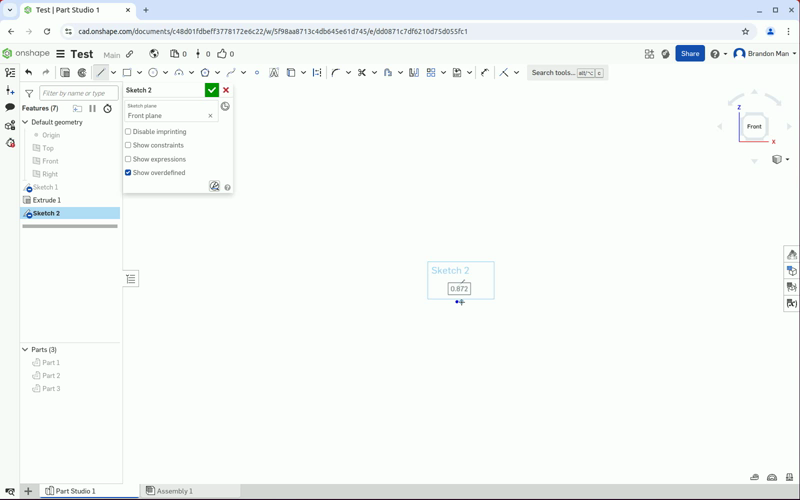
key(esc)
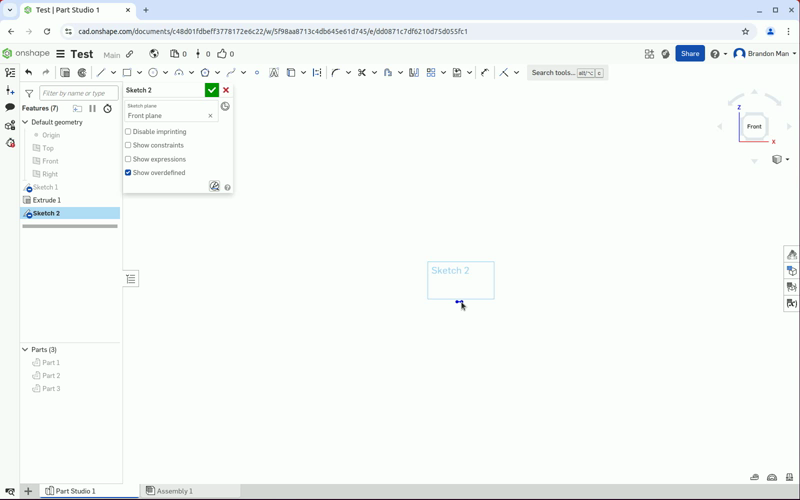
key(a)
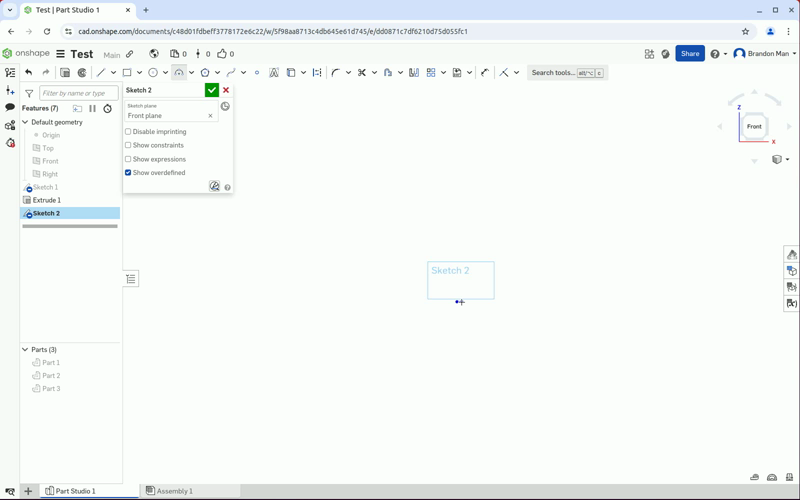
mouse_move(461, 301)
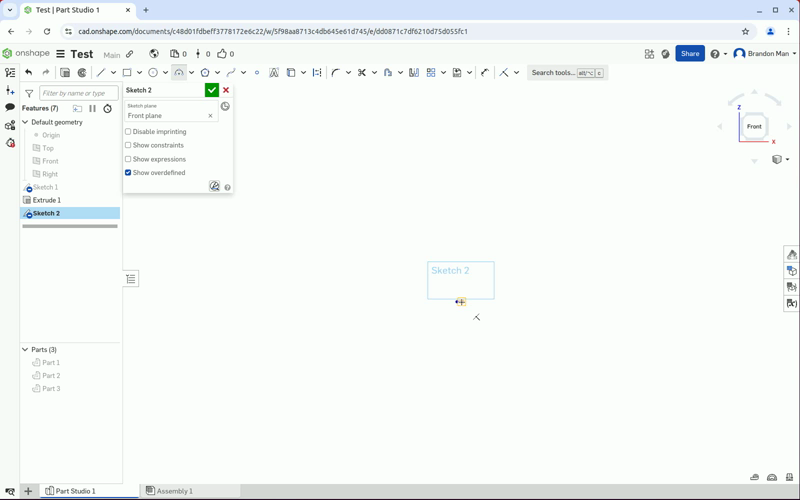
click(461, 301)
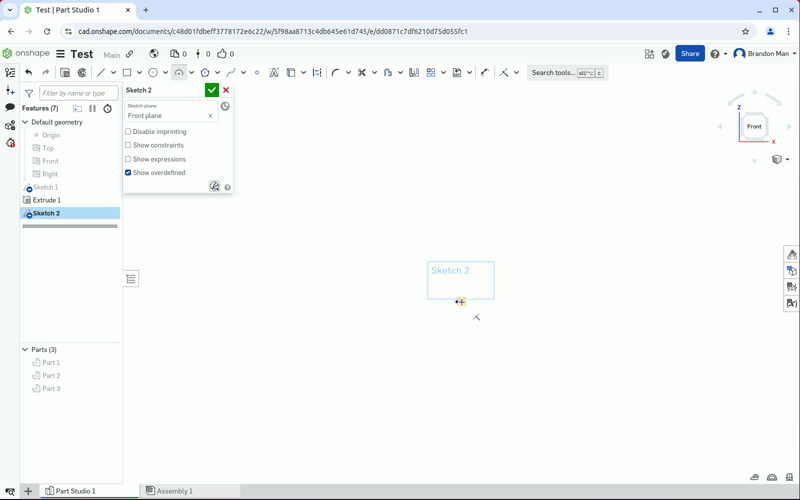
key_down(shift)
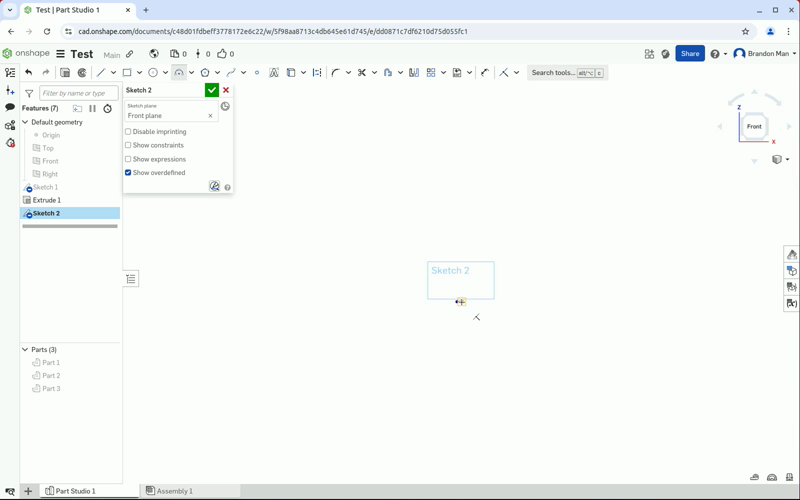
mouse_move(457, 297)
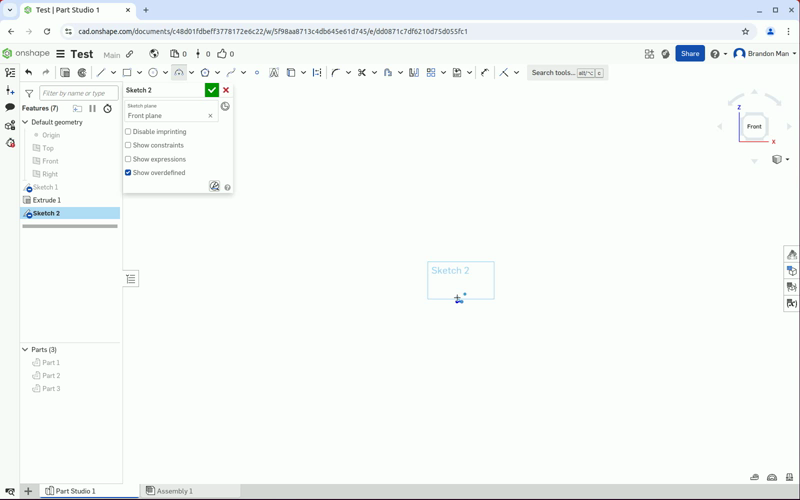
scroll(6)
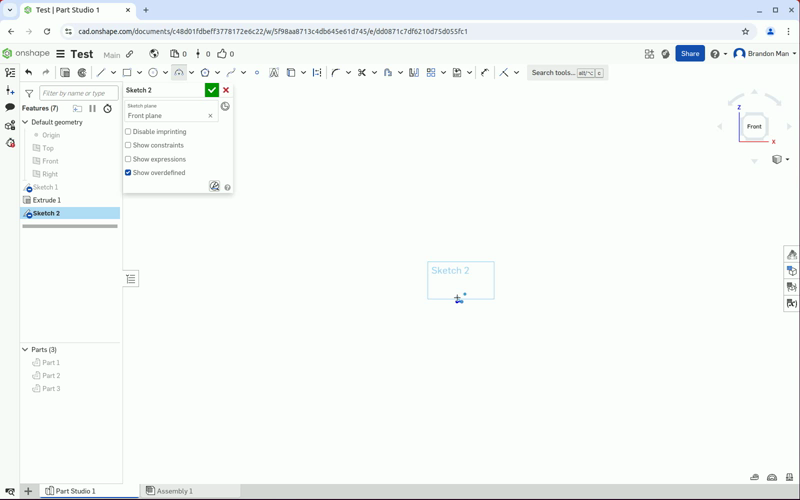
scroll(6)
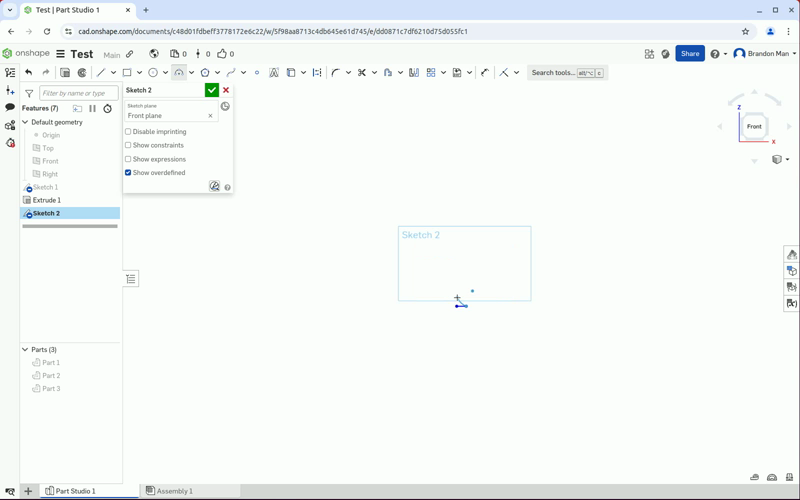
scroll(6)
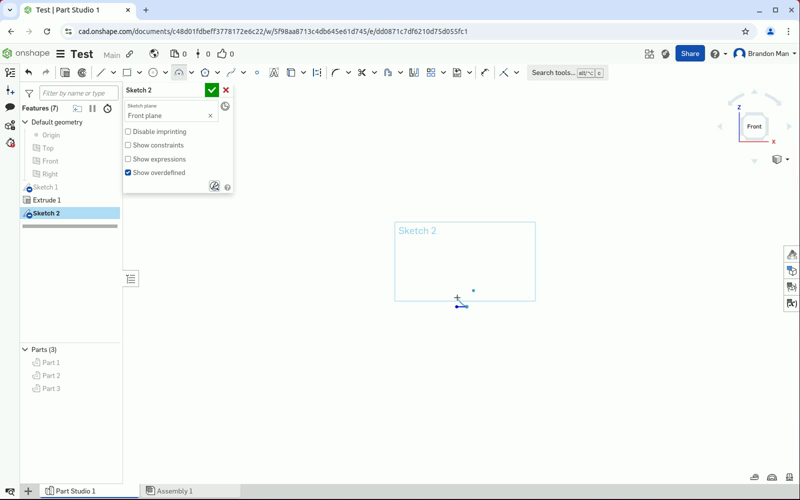
scroll(6)
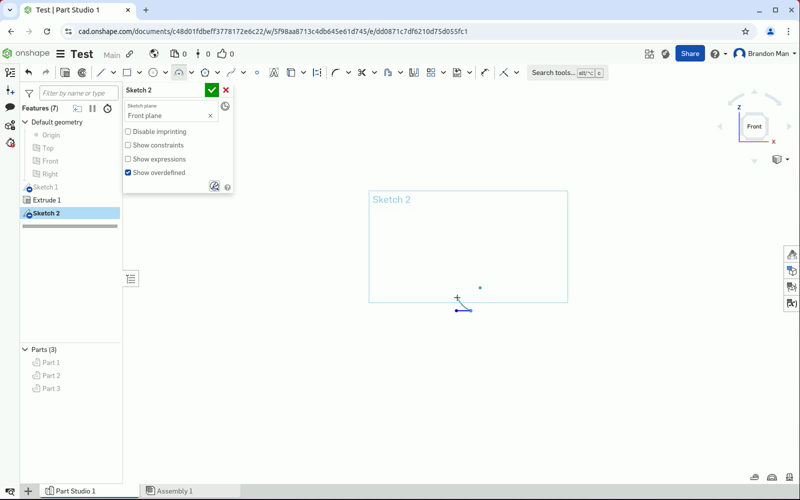
scroll(6)
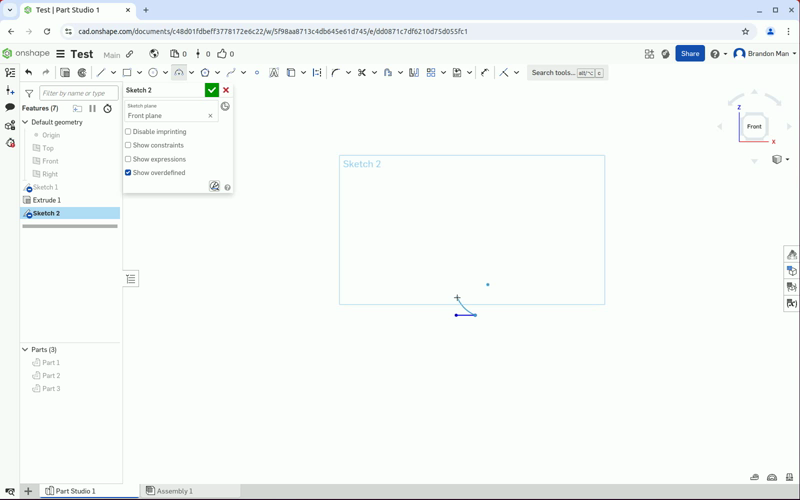
scroll(6)
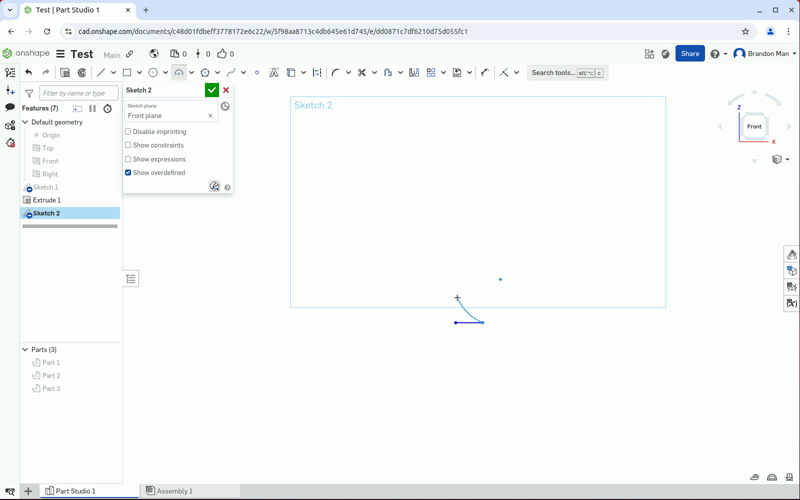
scroll(6)
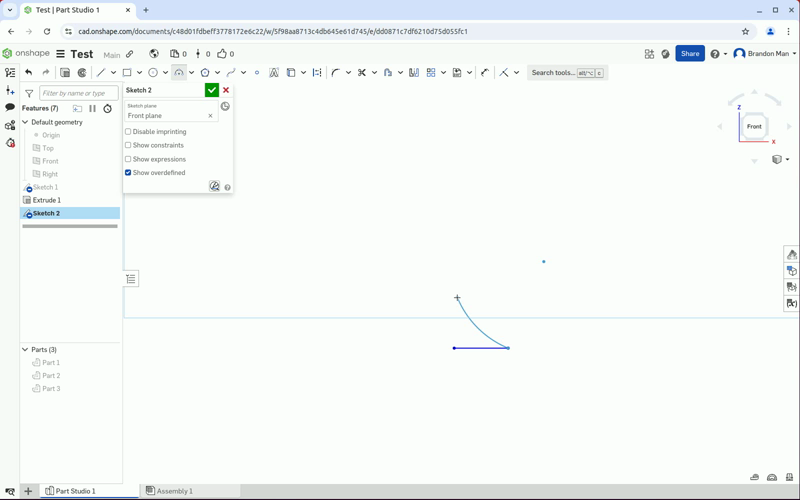
click(457, 297)
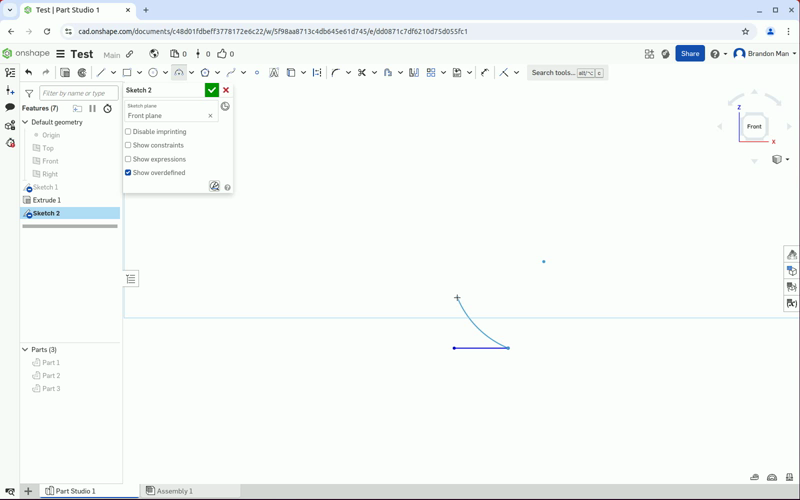
scroll(-6)
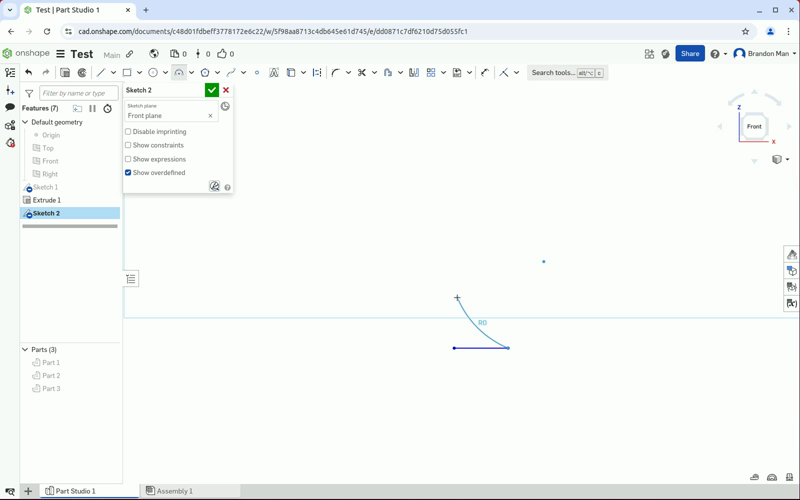
scroll(-6)
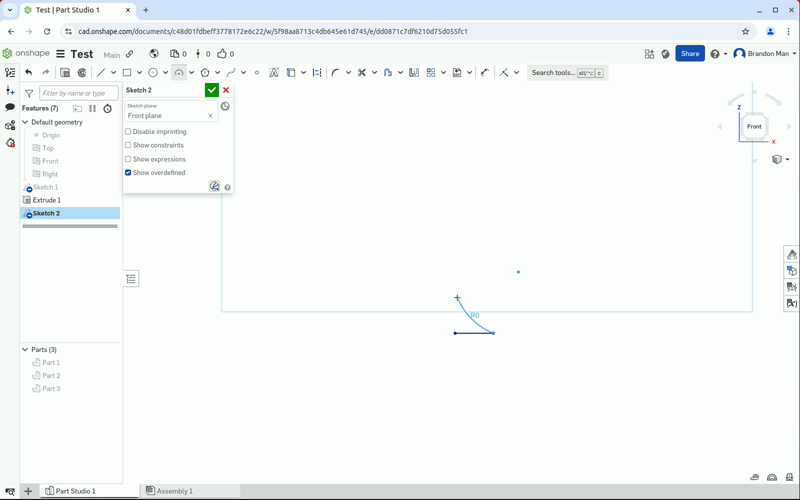
scroll(-6)
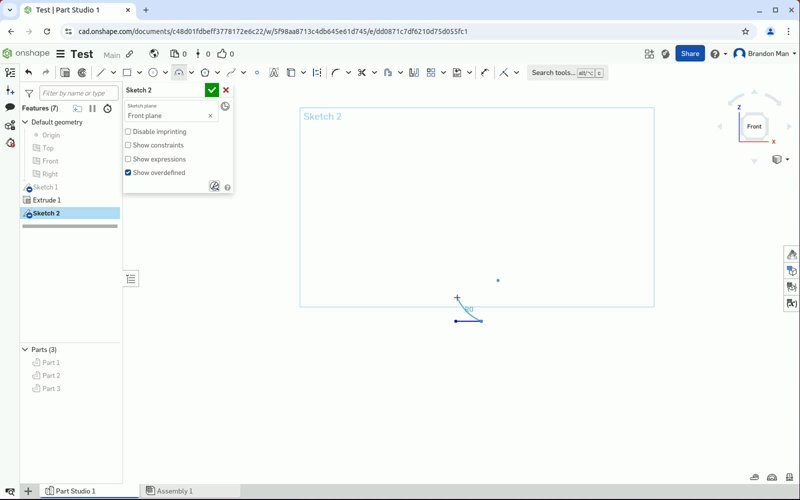
scroll(-6)
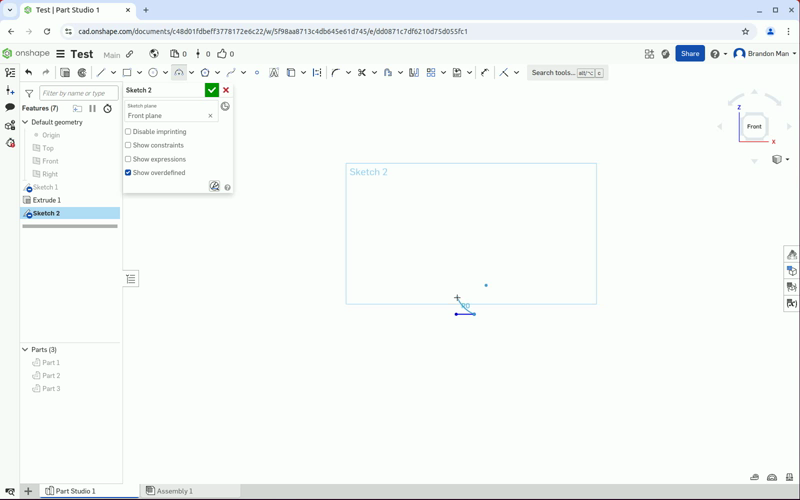
scroll(-6)
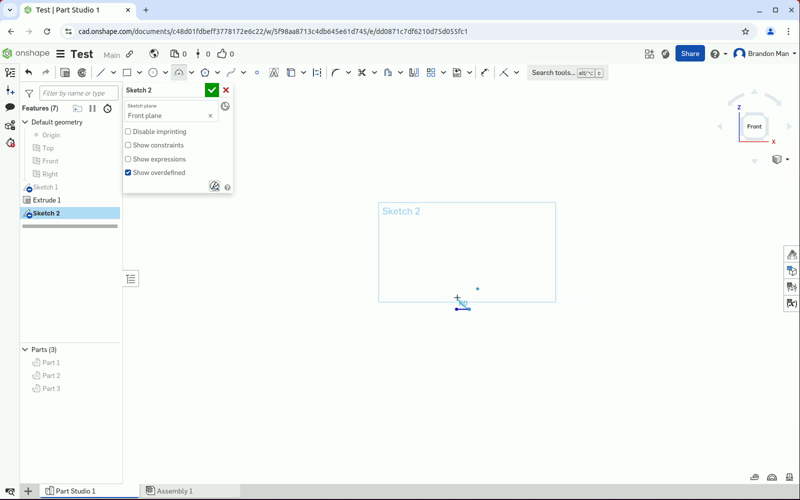
scroll(-6)
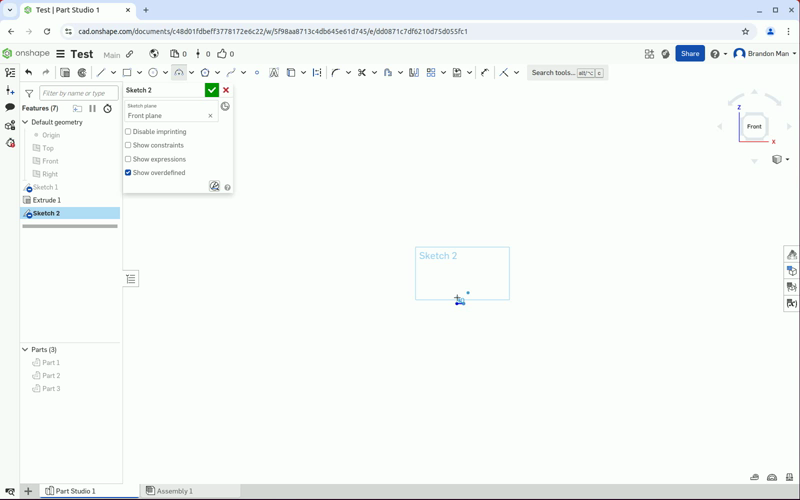
scroll(-6)
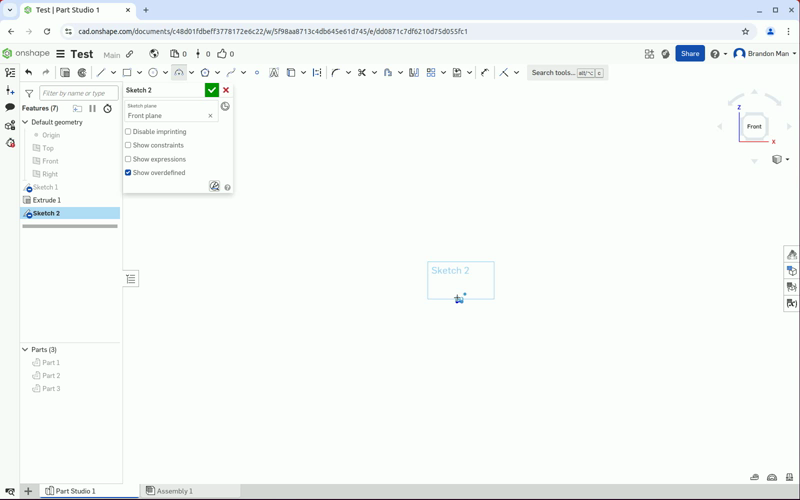
mouse_move(458, 300)
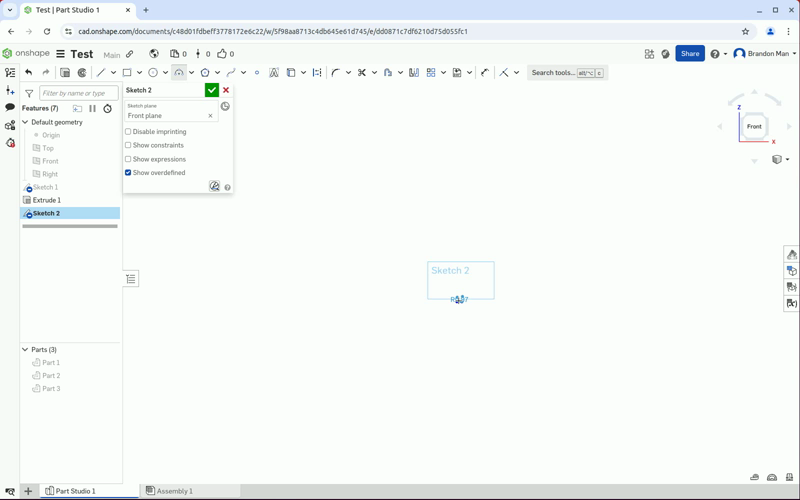
scroll(6)
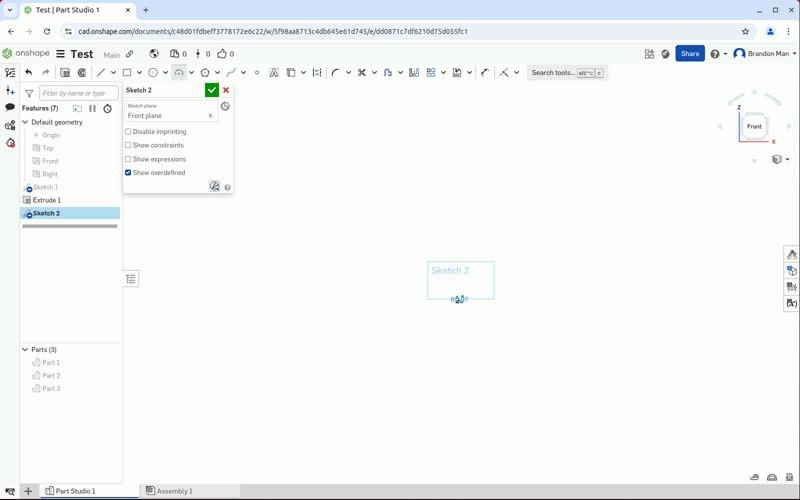
scroll(6)
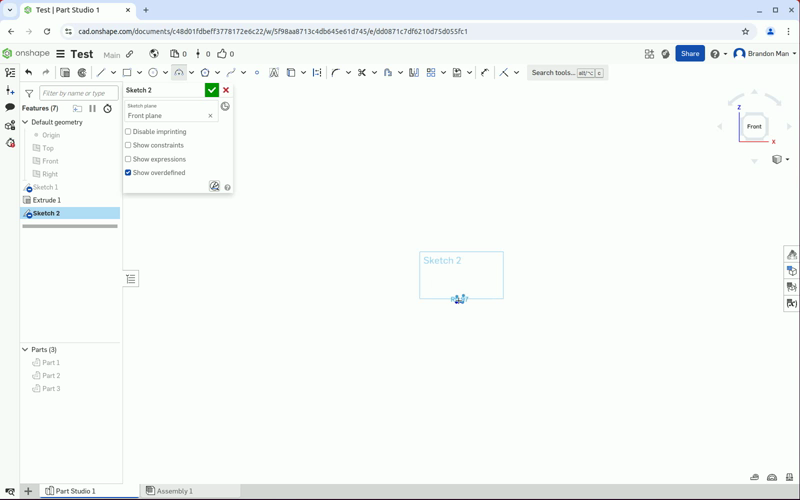
scroll(6)
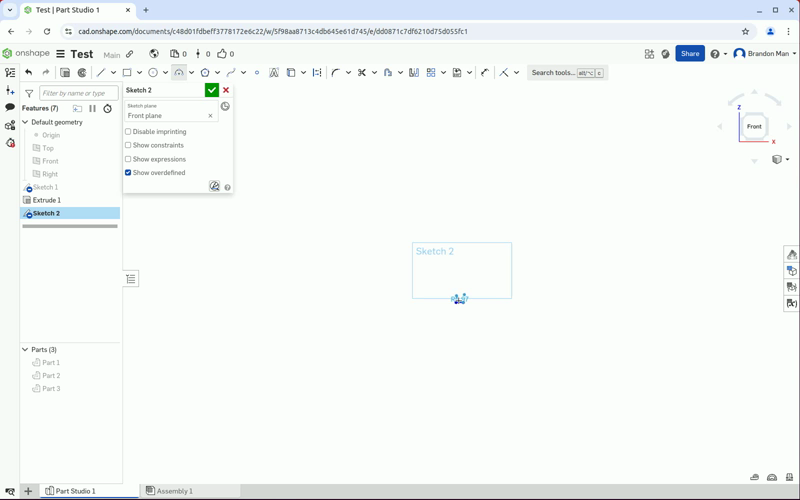
scroll(6)
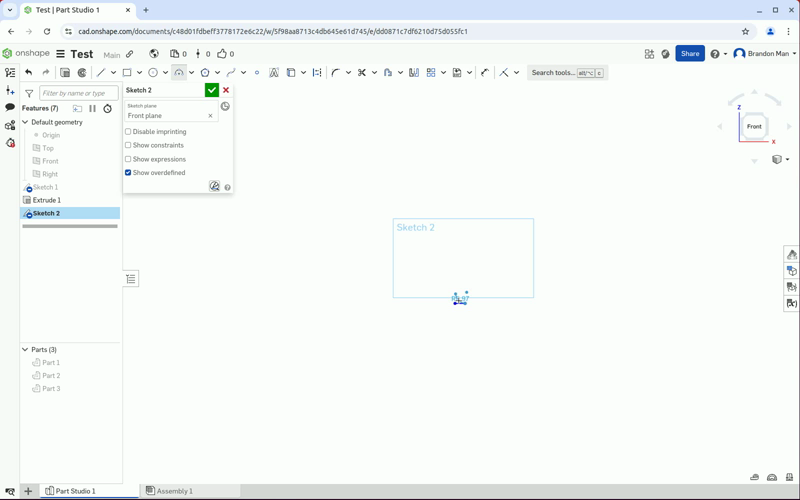
scroll(6)
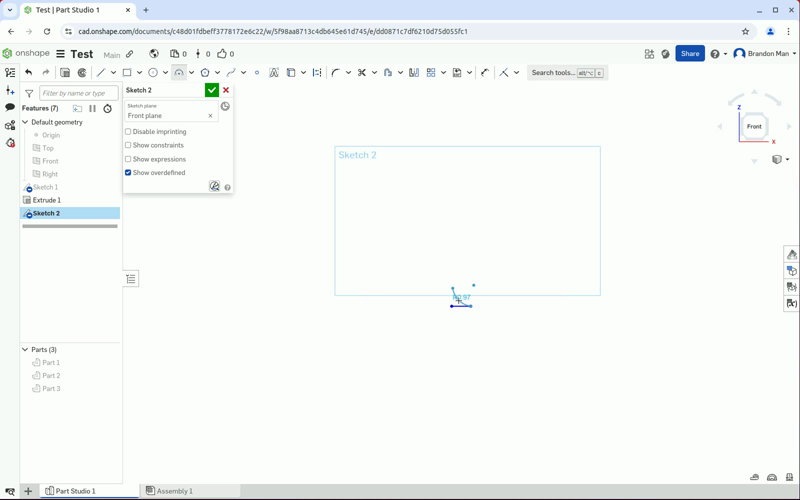
scroll(6)
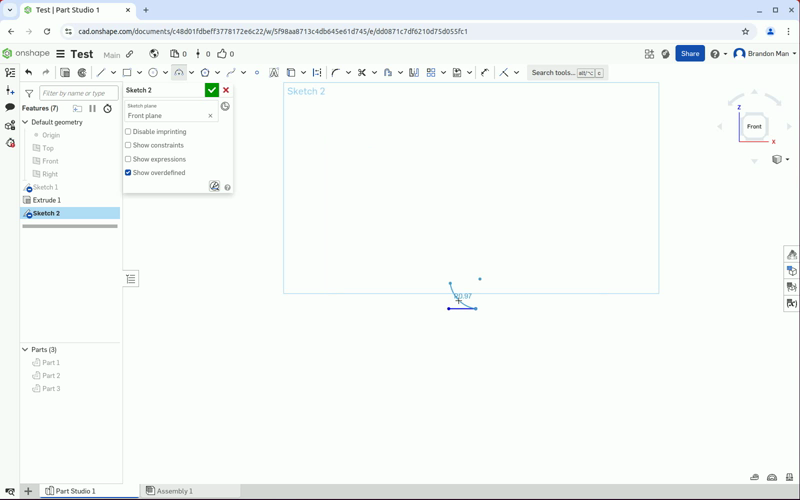
scroll(6)
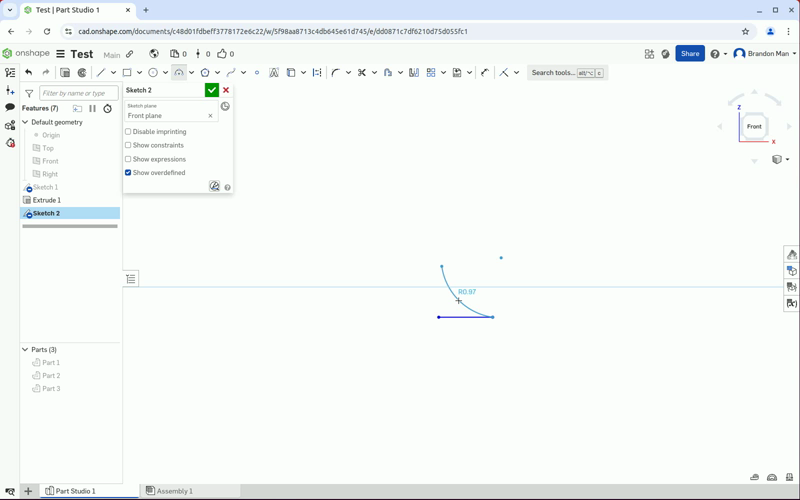
click(458, 300)
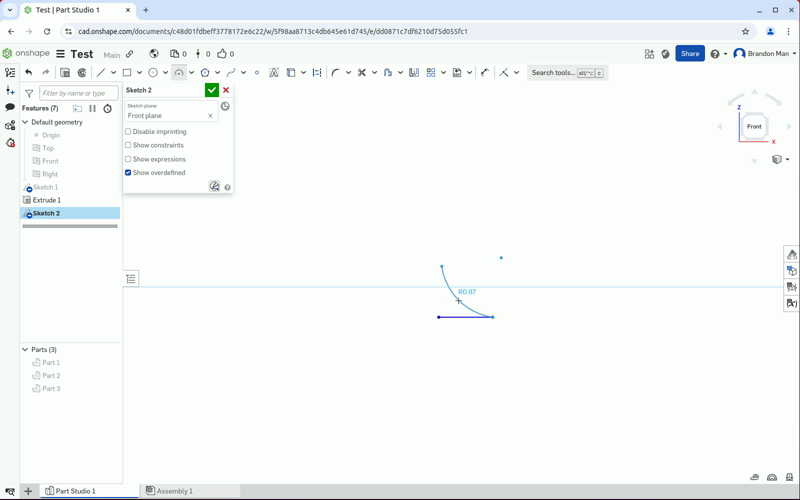
scroll(-6)
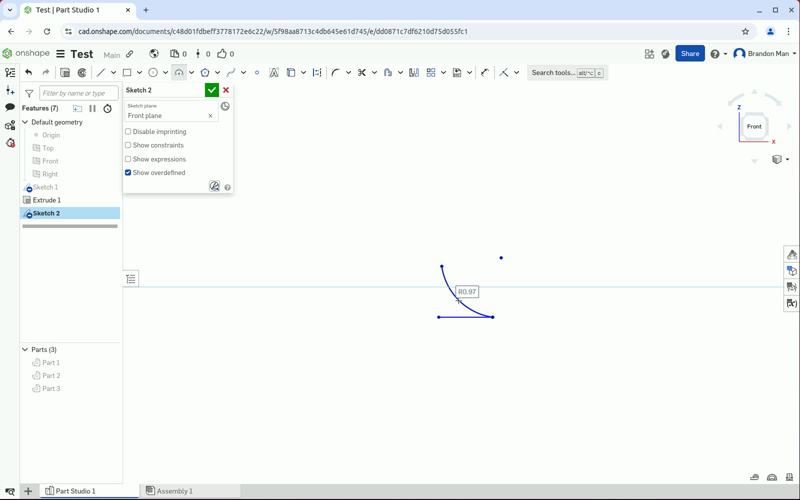
scroll(-6)
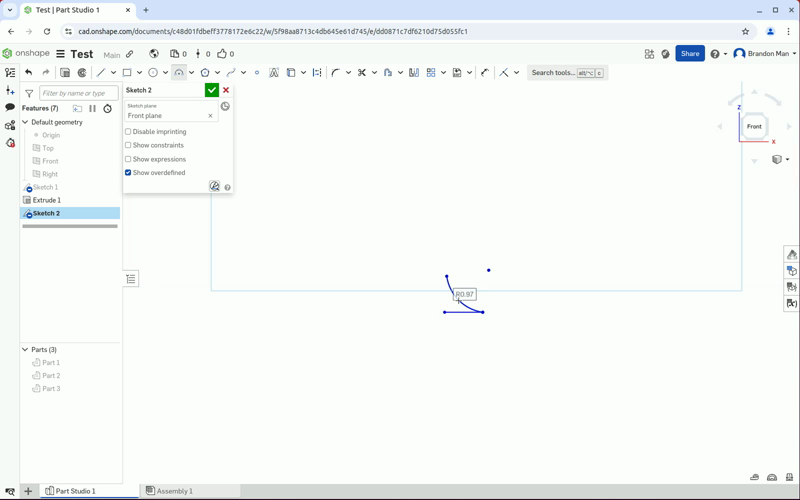
scroll(-6)
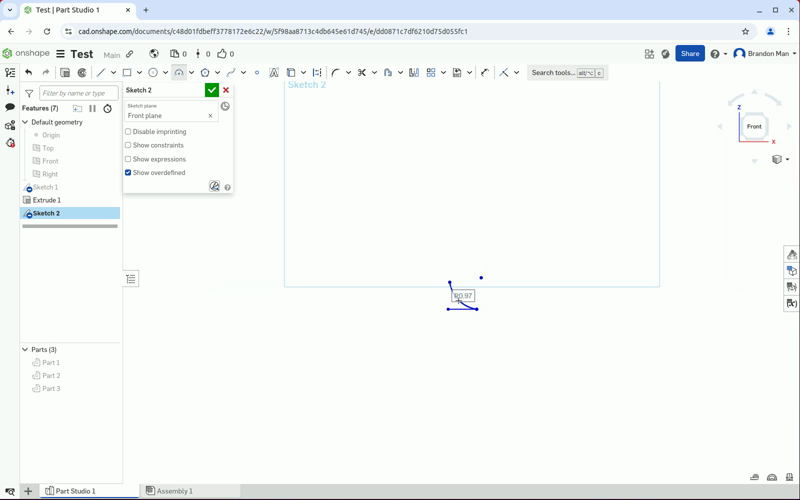
scroll(-6)
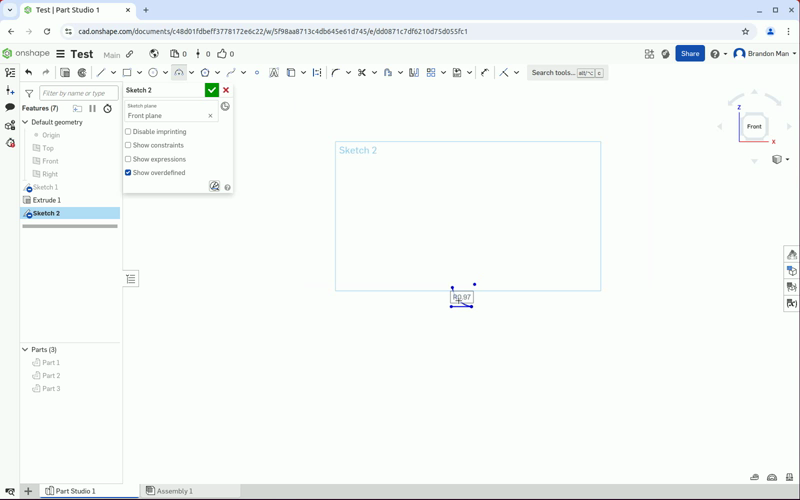
scroll(-6)
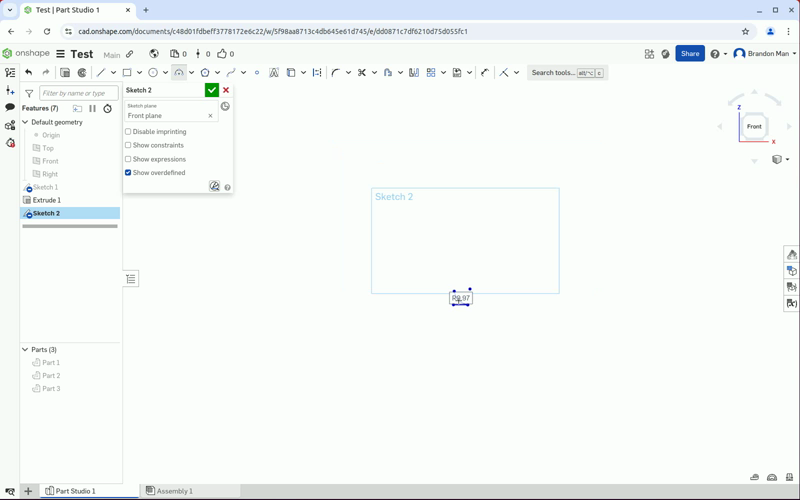
scroll(-6)
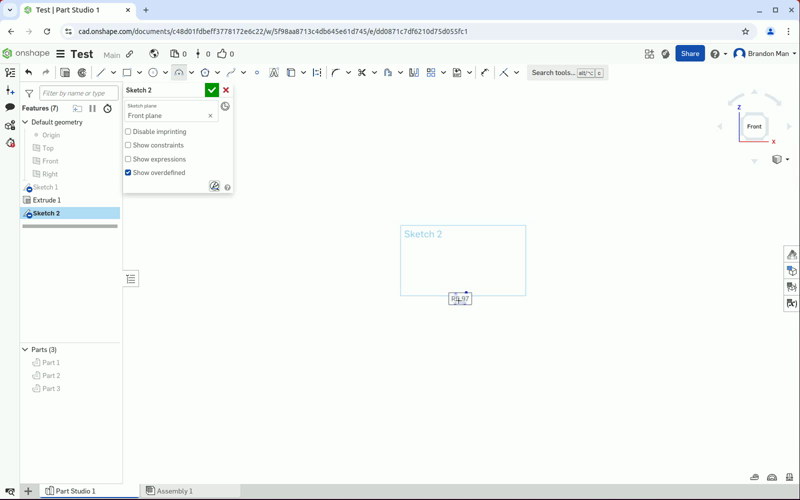
scroll(-6)
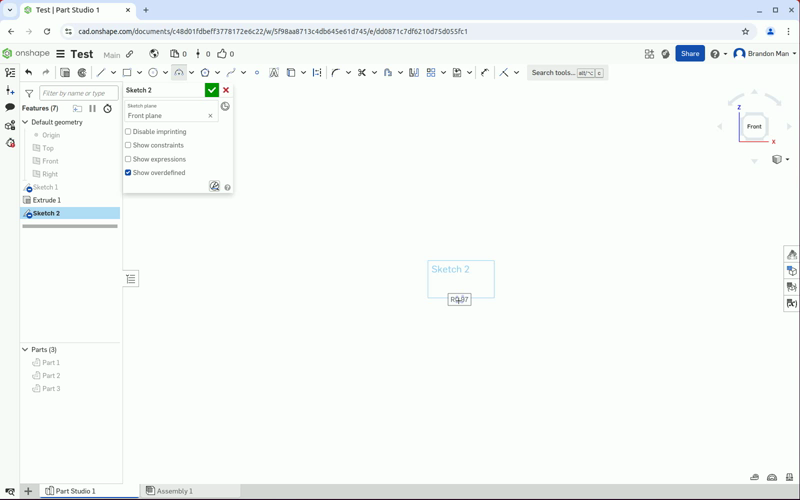
key_up(shift)
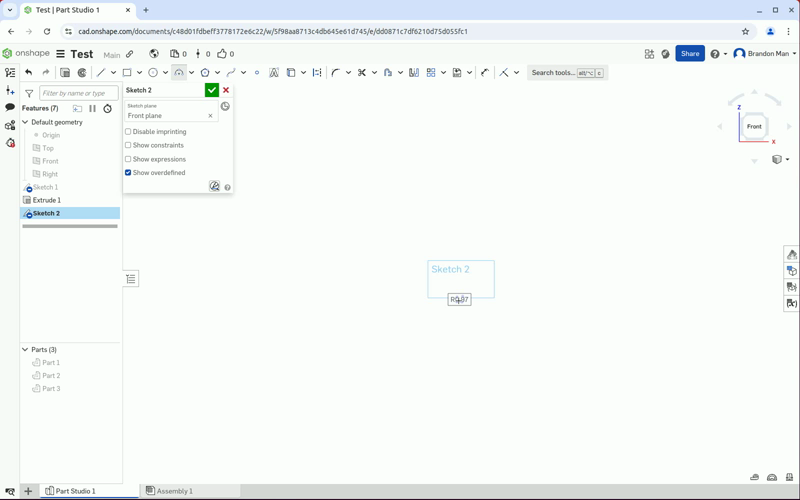
key(esc)
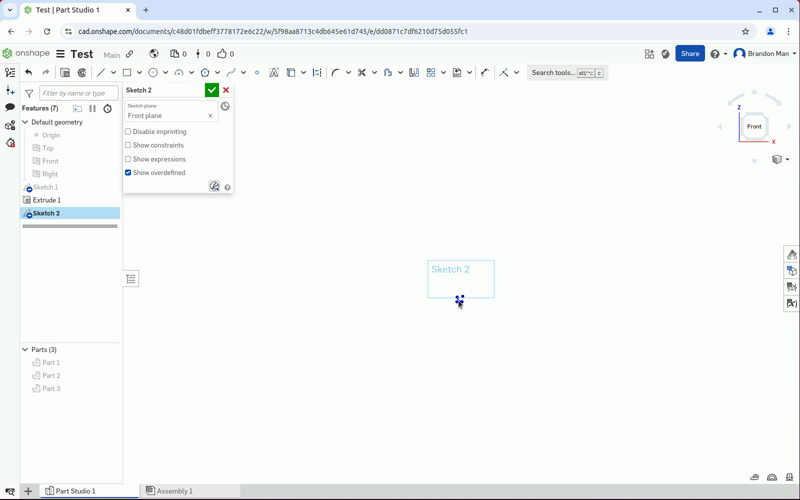
key(l)
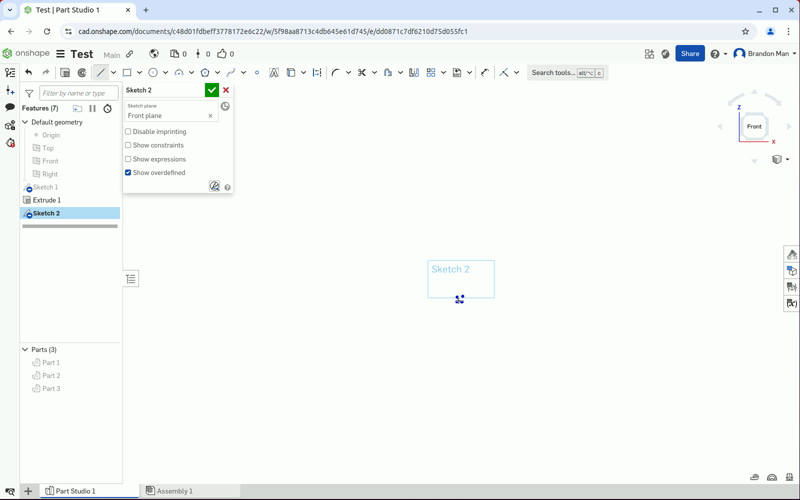
mouse_move(457, 297)
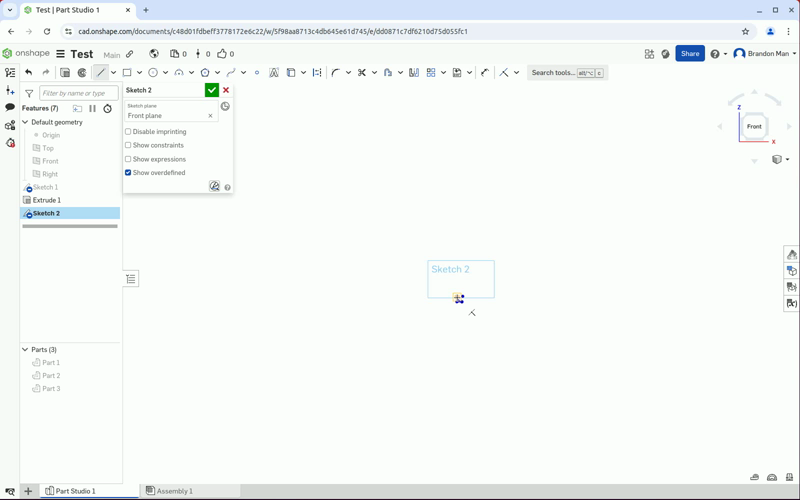
scroll(6)
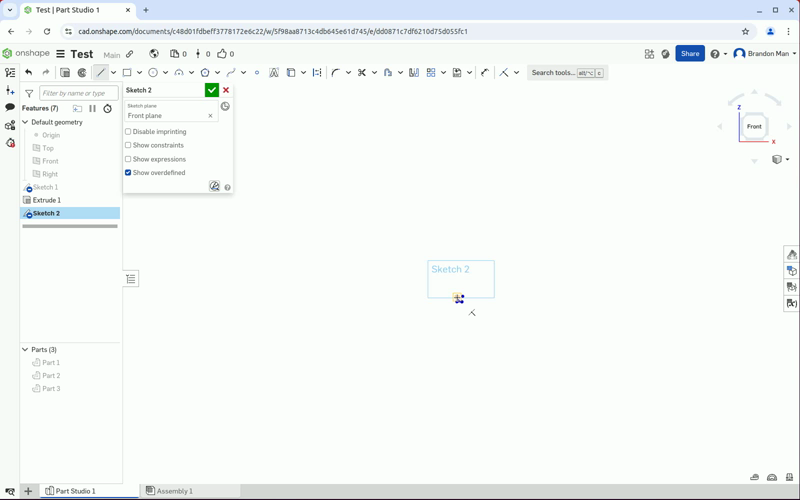
scroll(6)
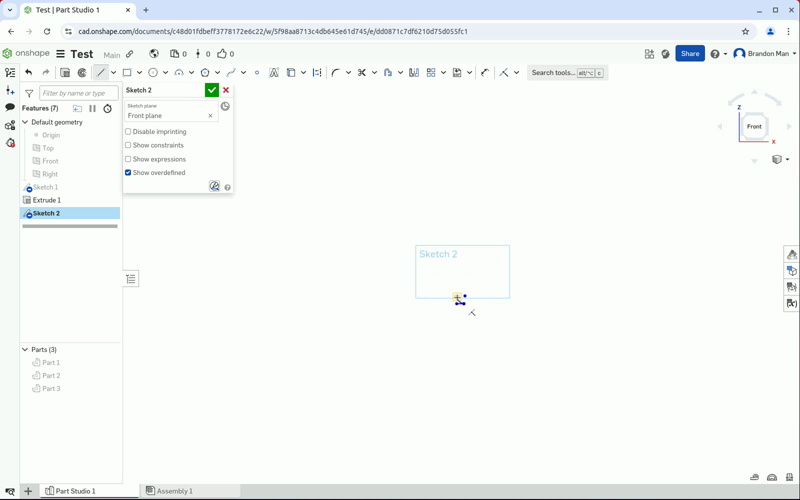
scroll(6)
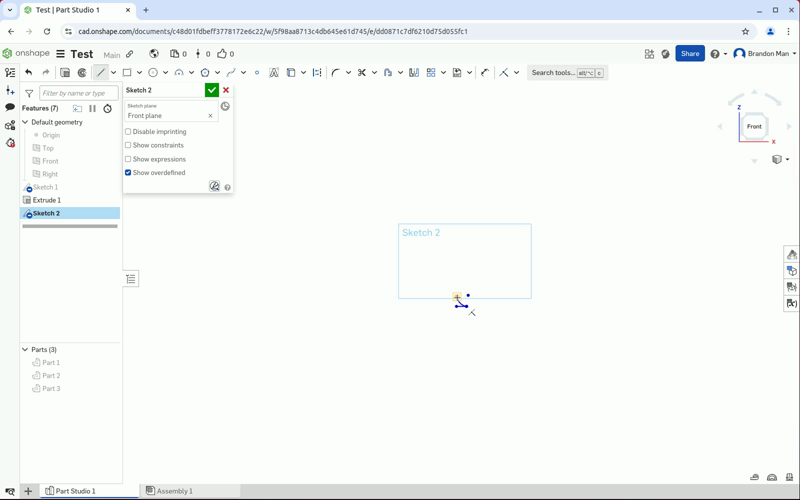
scroll(6)
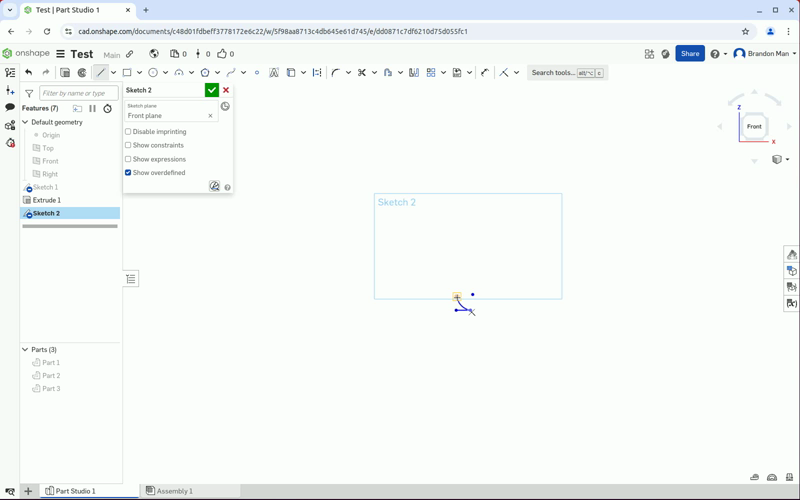
scroll(6)
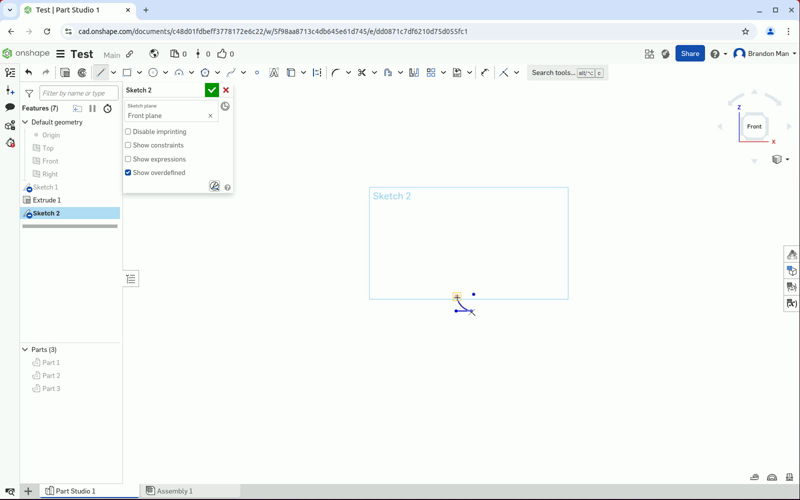
scroll(6)
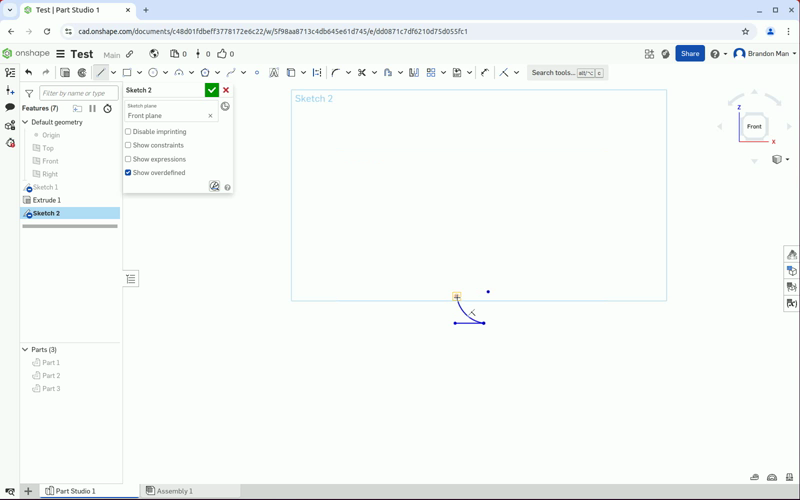
scroll(6)
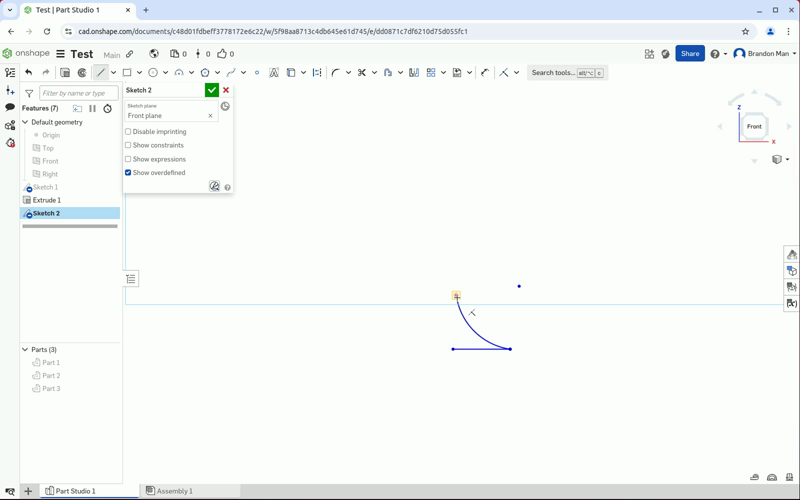
click(457, 297)
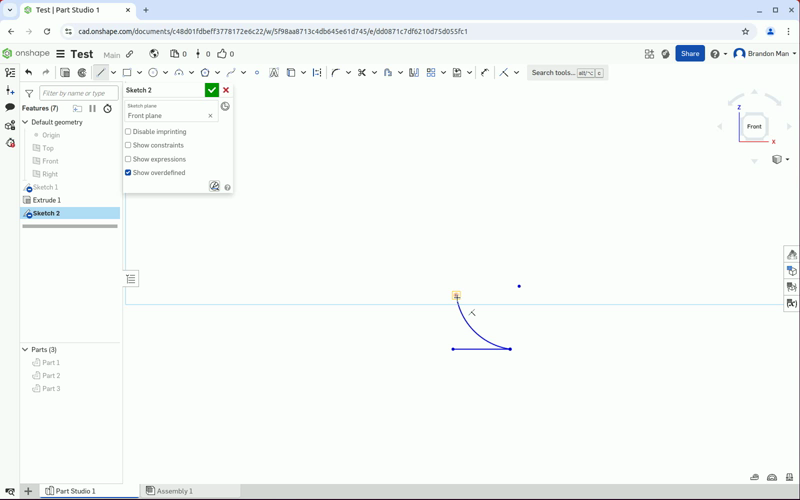
scroll(-6)
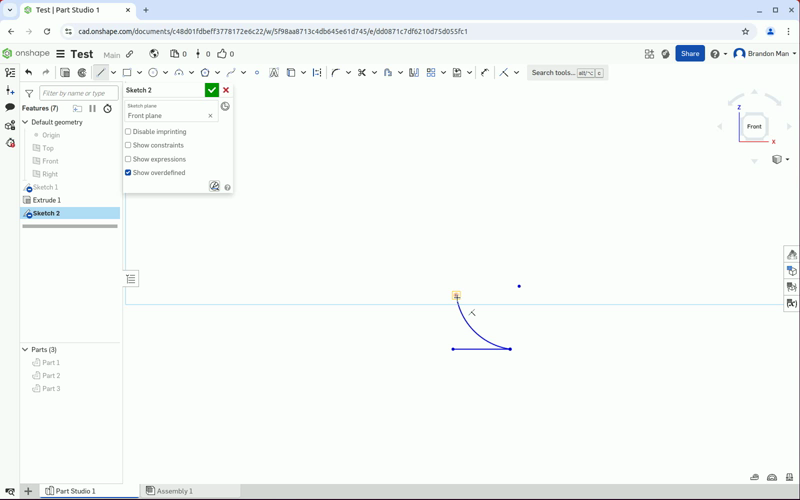
scroll(-6)
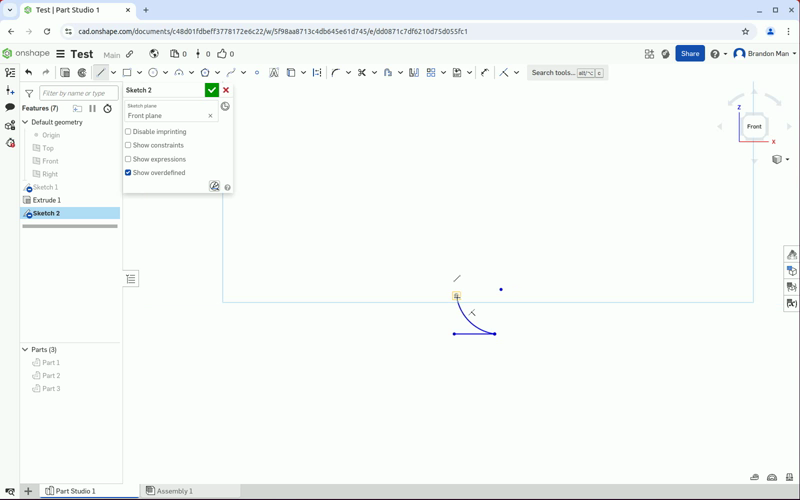
scroll(-6)
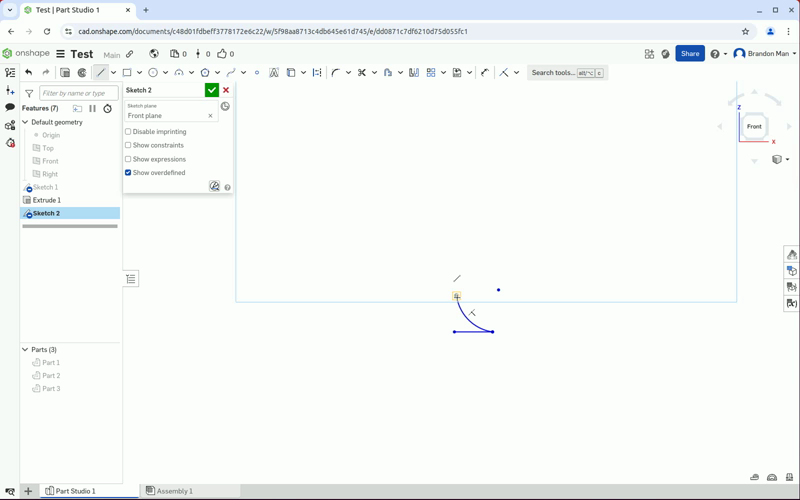
scroll(-6)
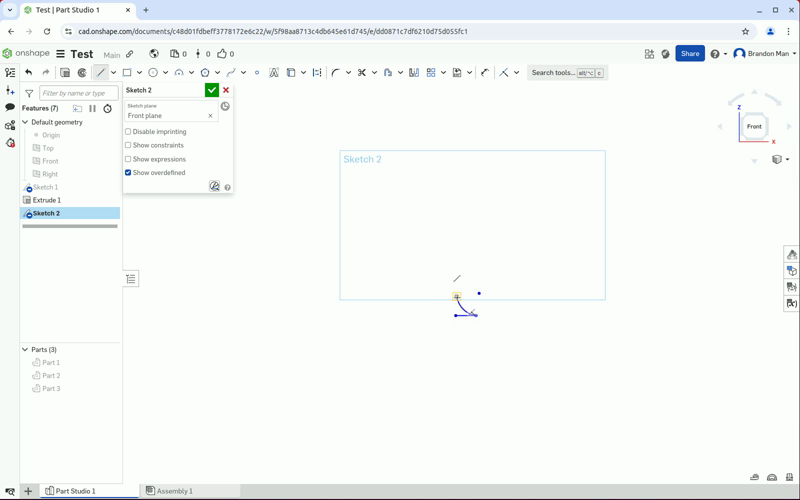
scroll(-6)
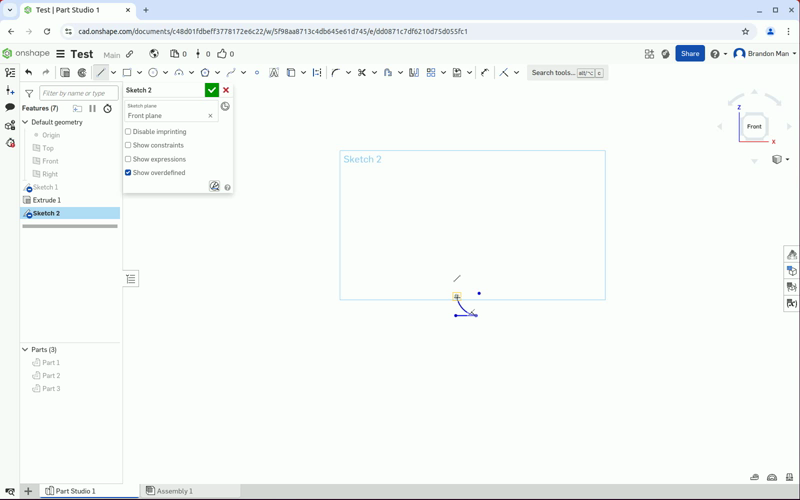
scroll(-6)
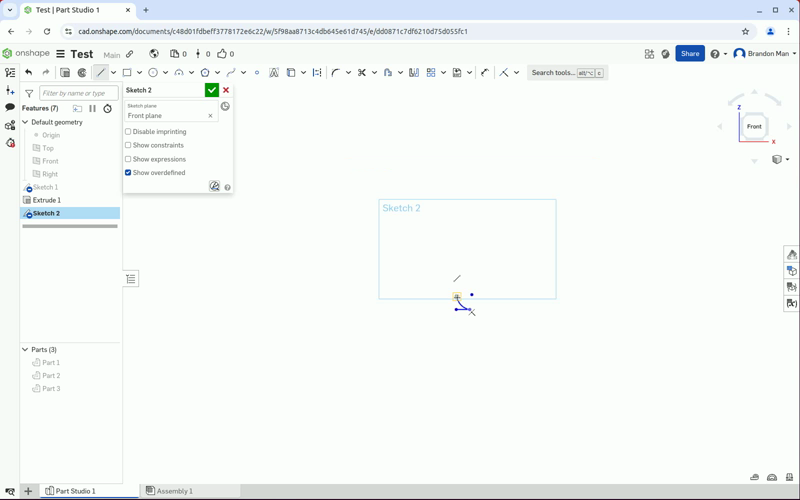
scroll(-6)
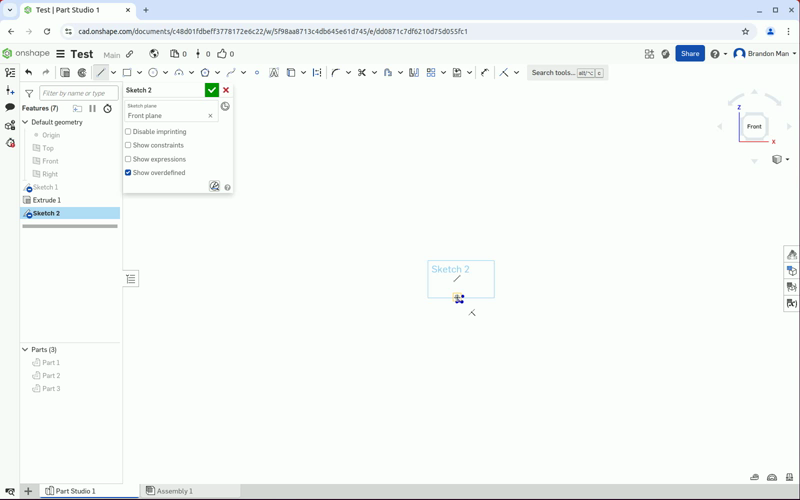
mouse_move(487, 297)
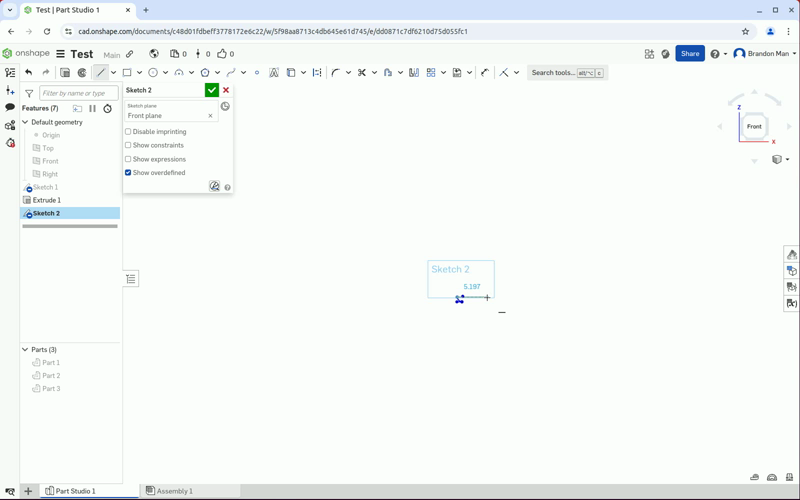
key_down(shift)
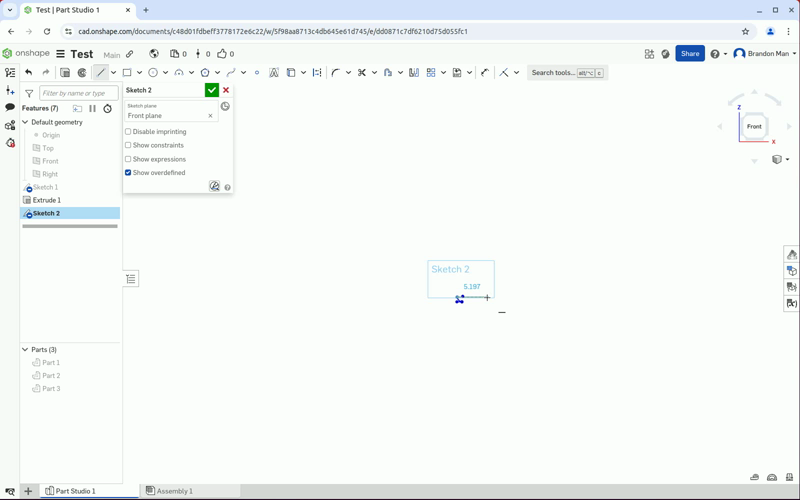
mouse_move(457, 301)
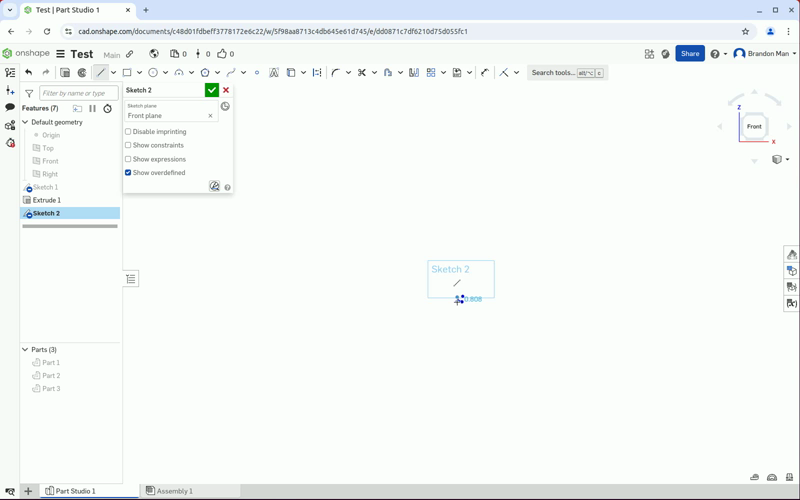
scroll(6)
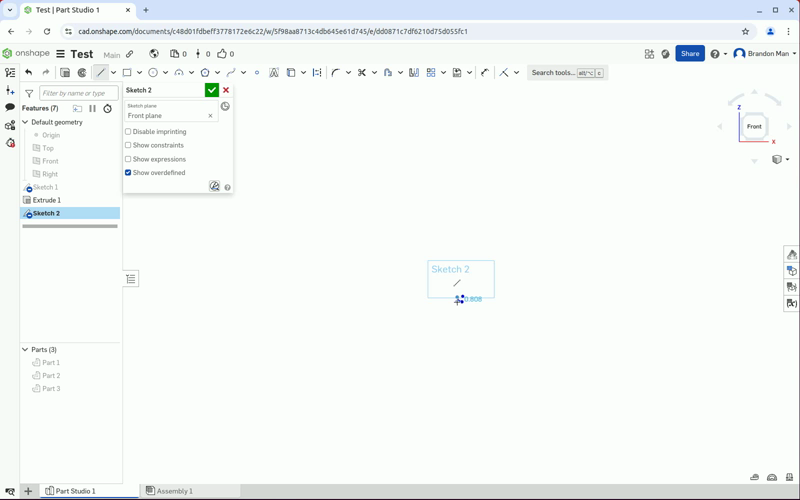
scroll(6)
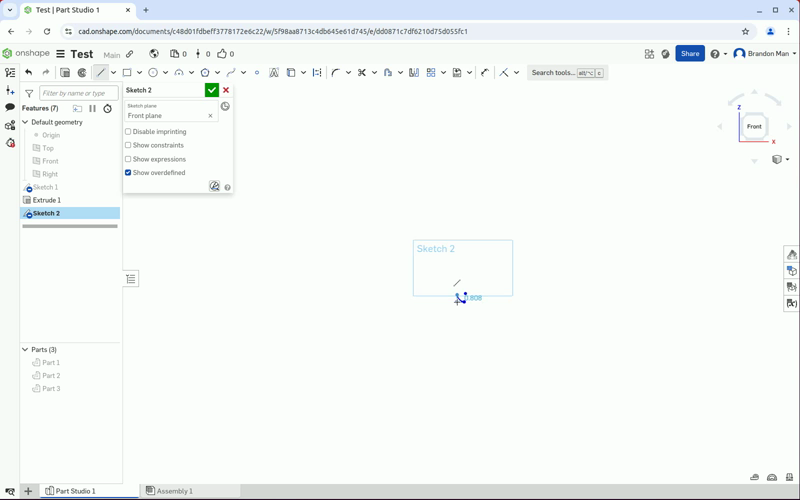
scroll(6)
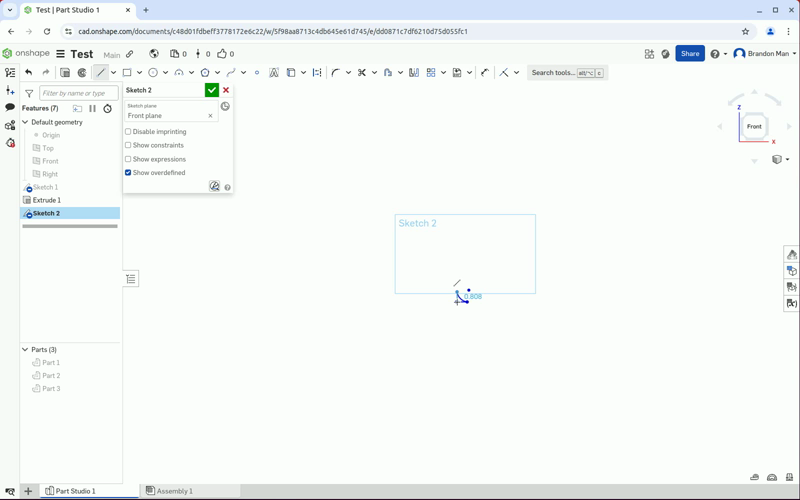
scroll(6)
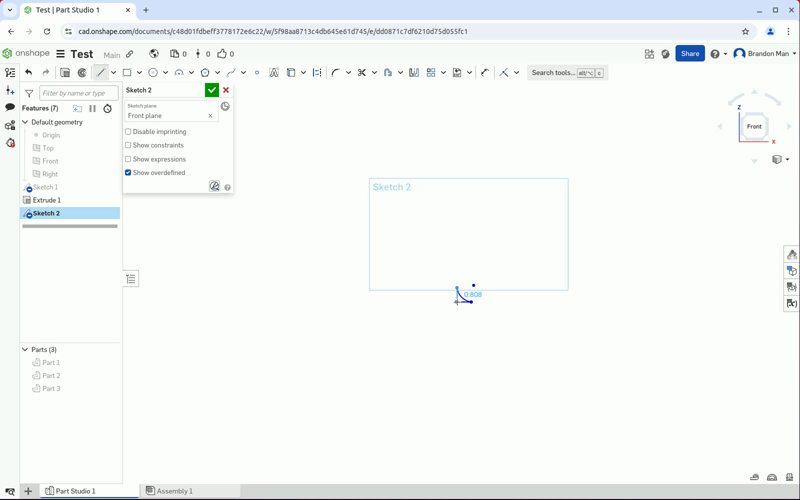
scroll(6)
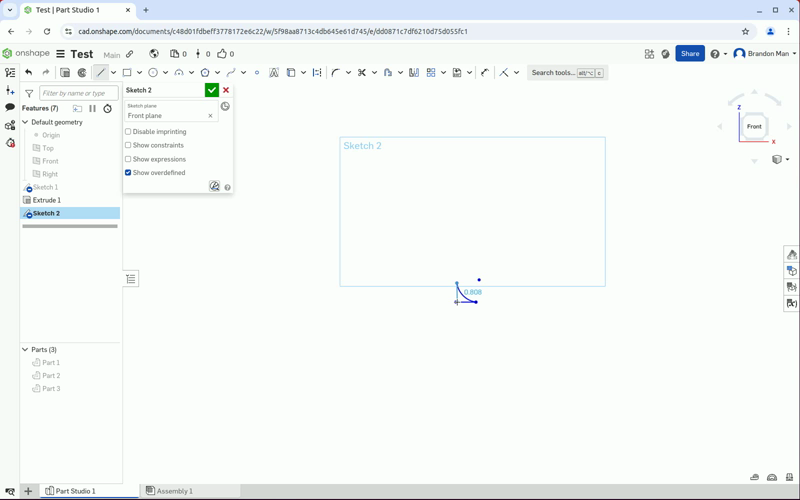
scroll(6)
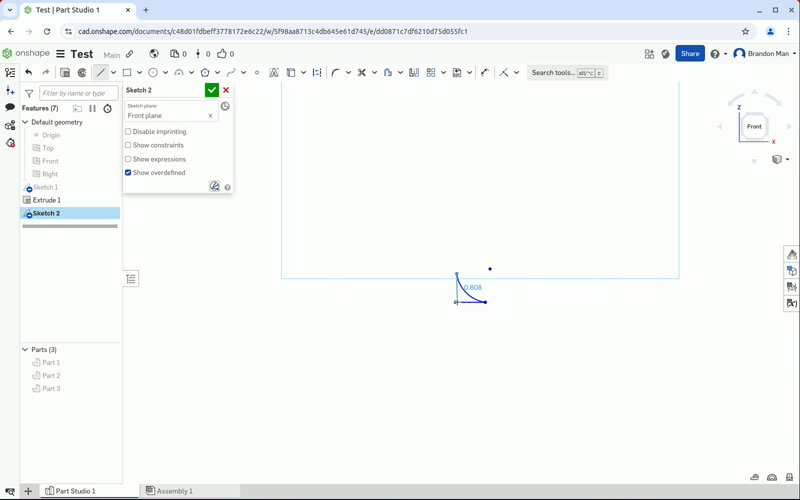
scroll(6)
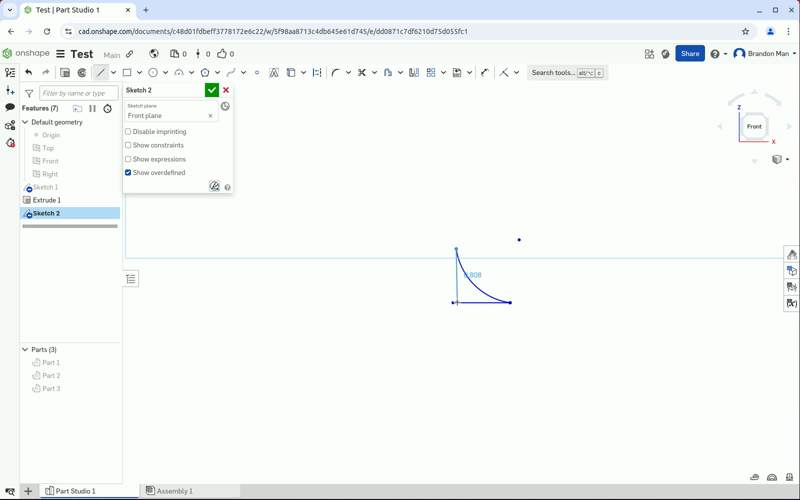
key_up(shift)
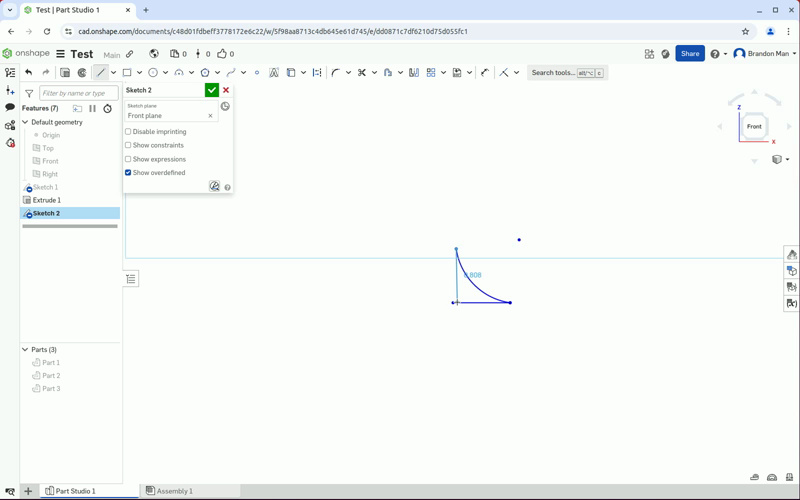
click(457, 301)
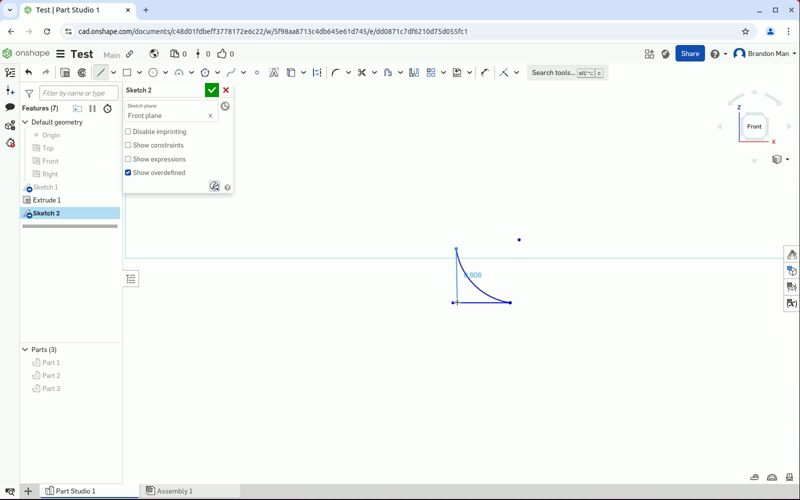
scroll(-6)
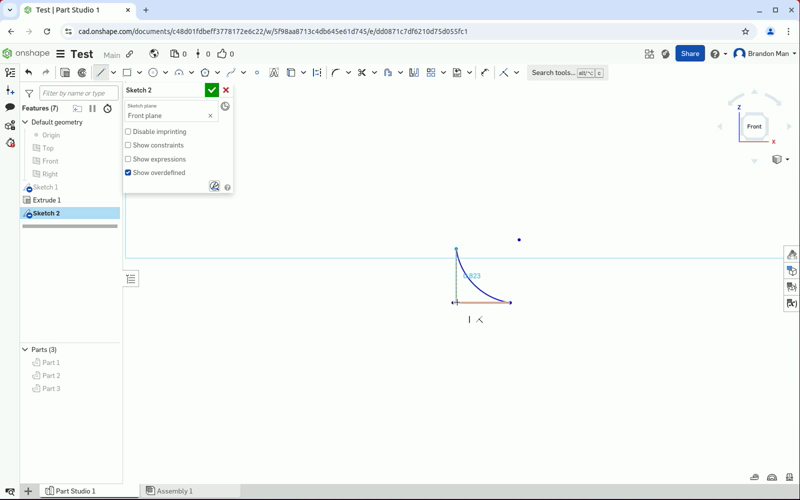
scroll(-6)
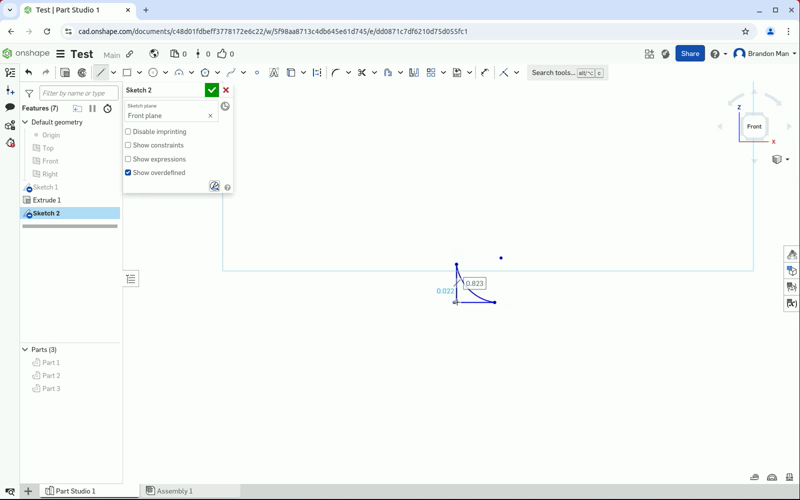
scroll(-6)
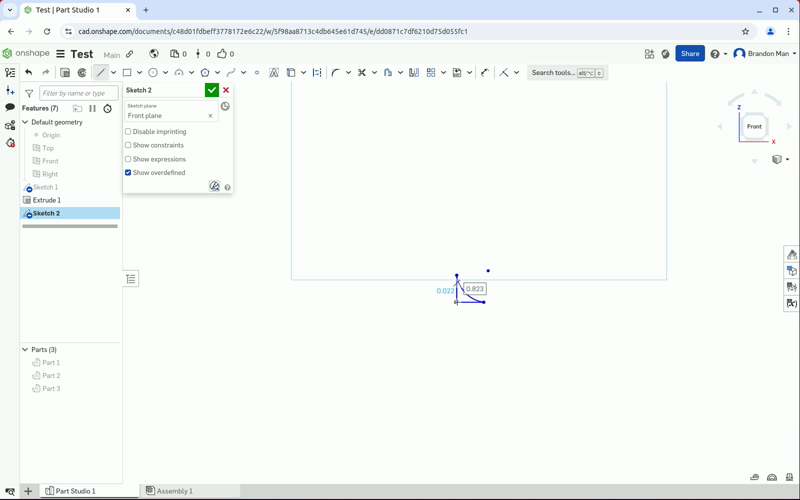
scroll(-6)
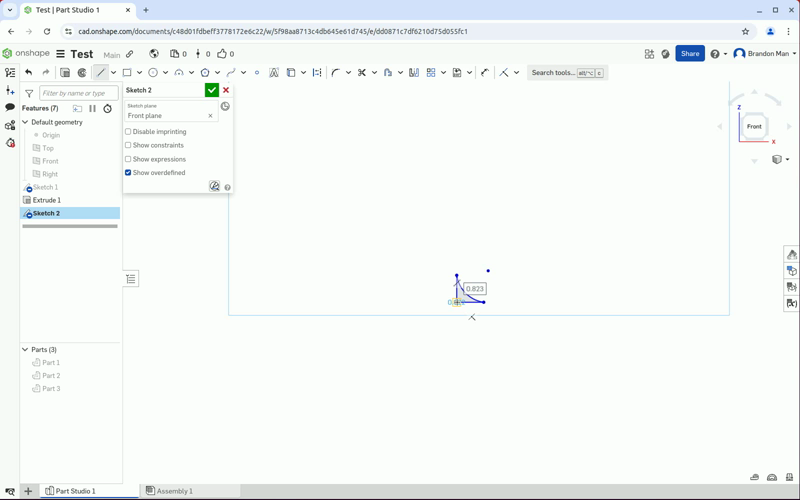
scroll(-6)
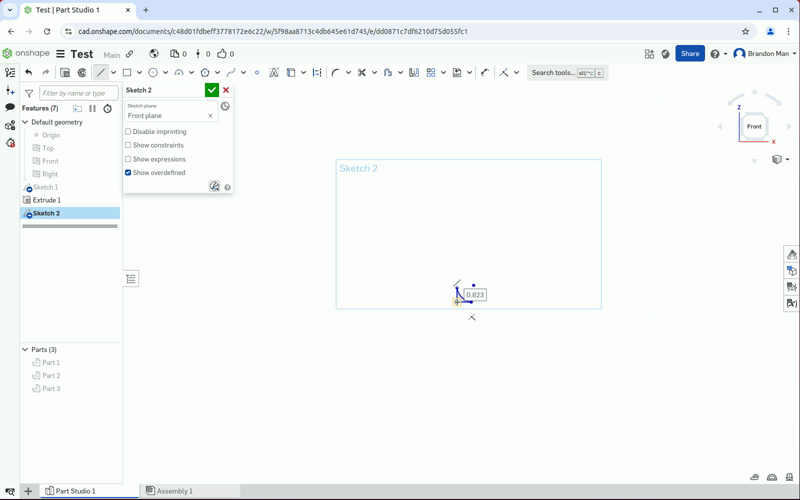
scroll(-6)
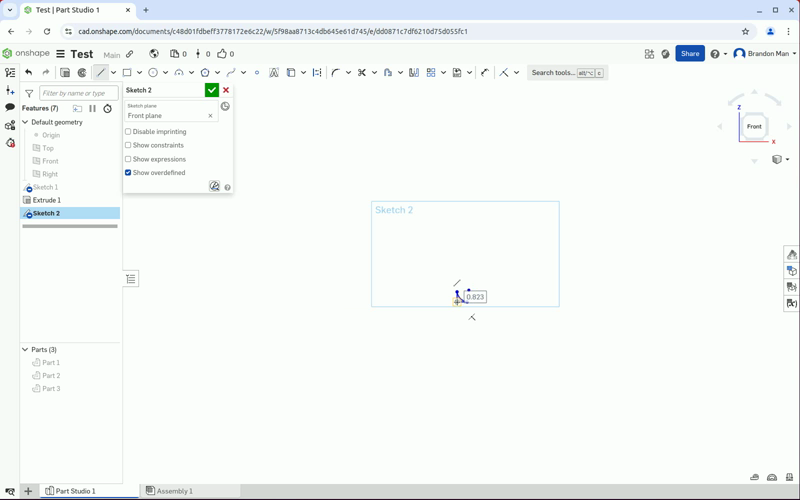
scroll(-6)
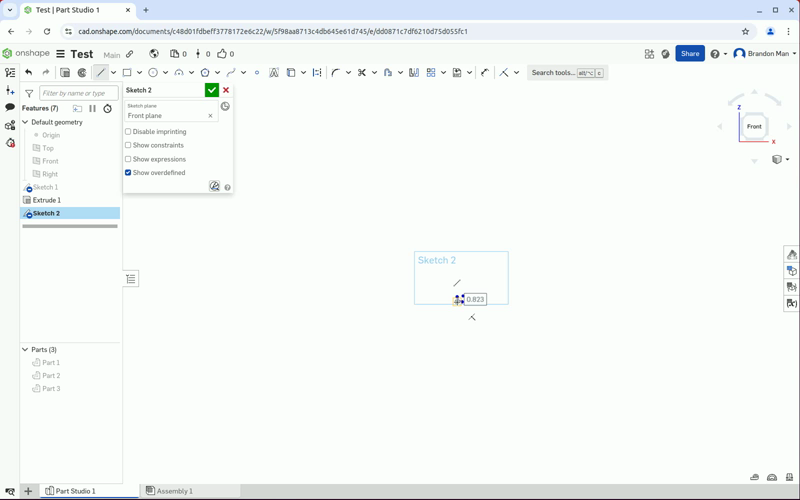
key(esc)
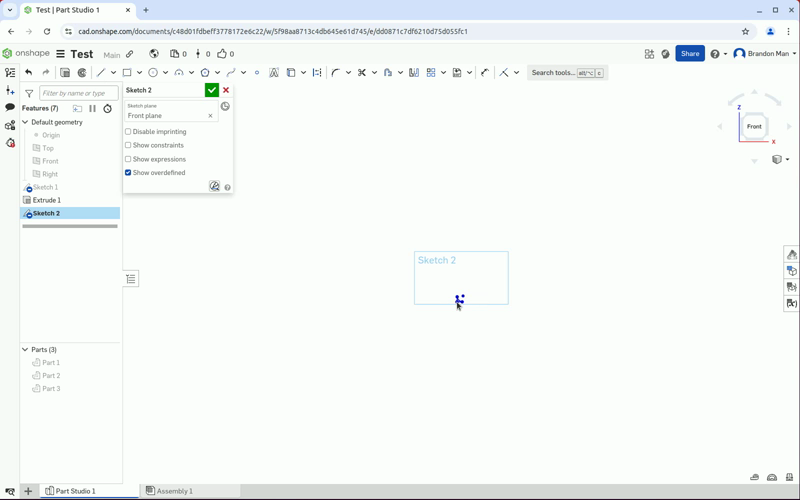
mouse_move(457, 301)
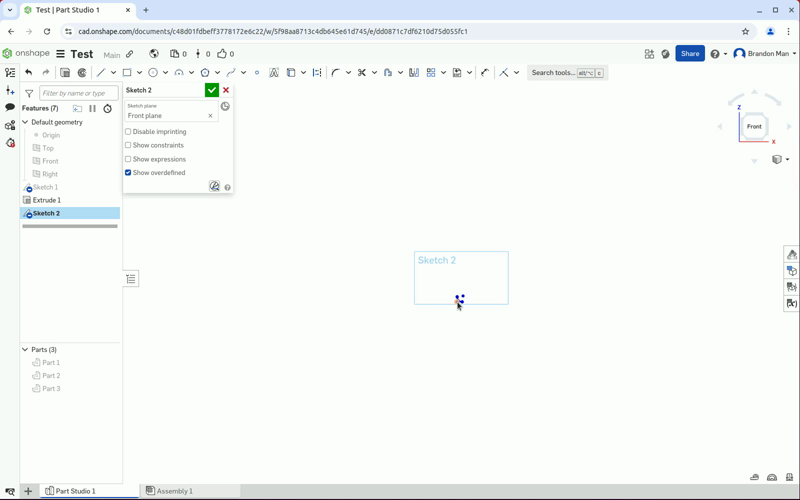
scroll(6)
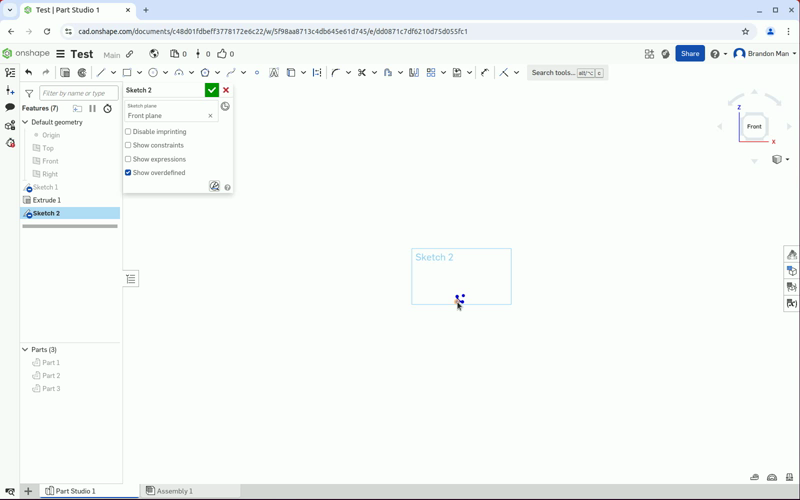
scroll(6)
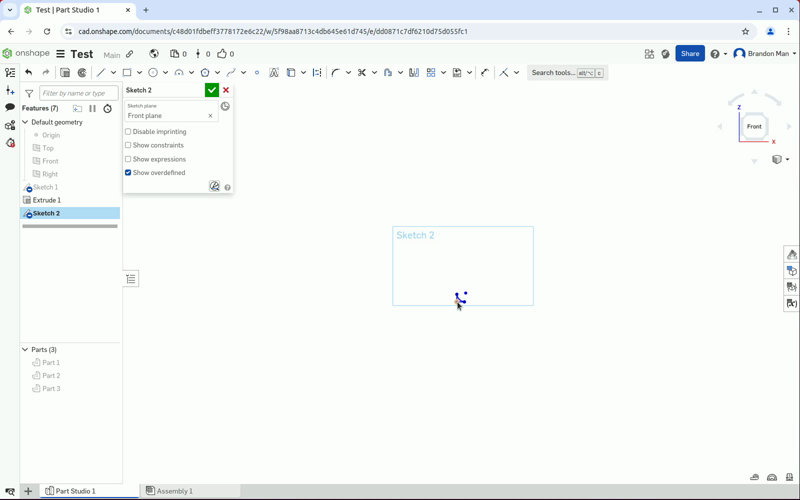
scroll(6)
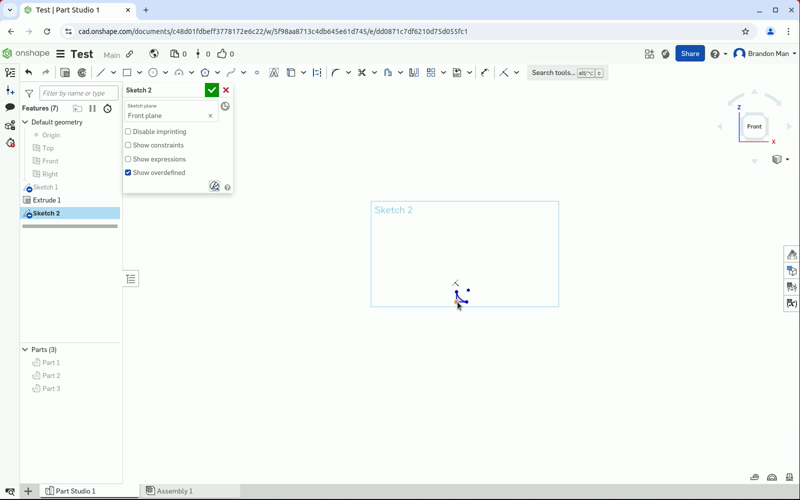
scroll(6)
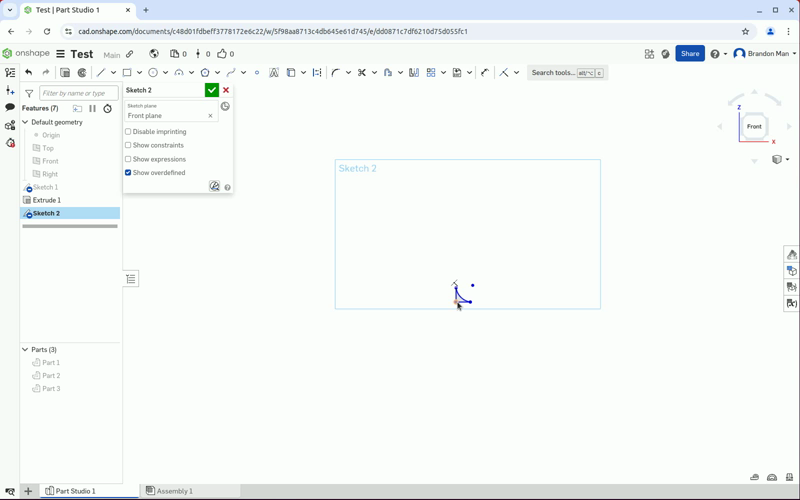
scroll(6)
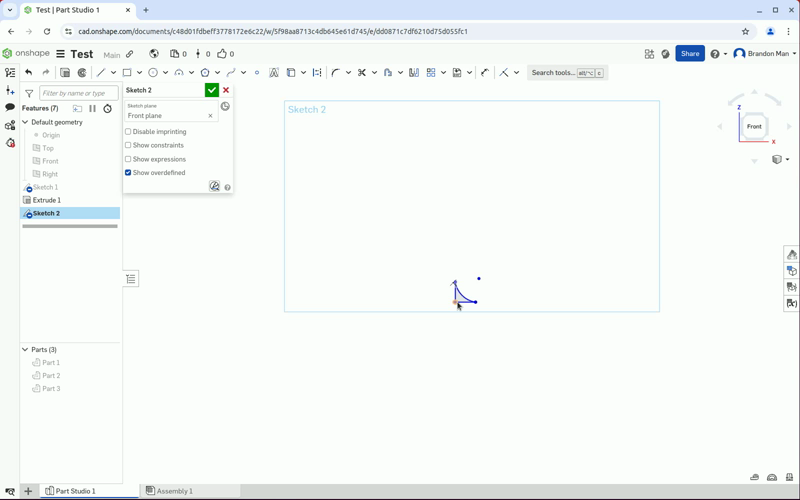
scroll(6)
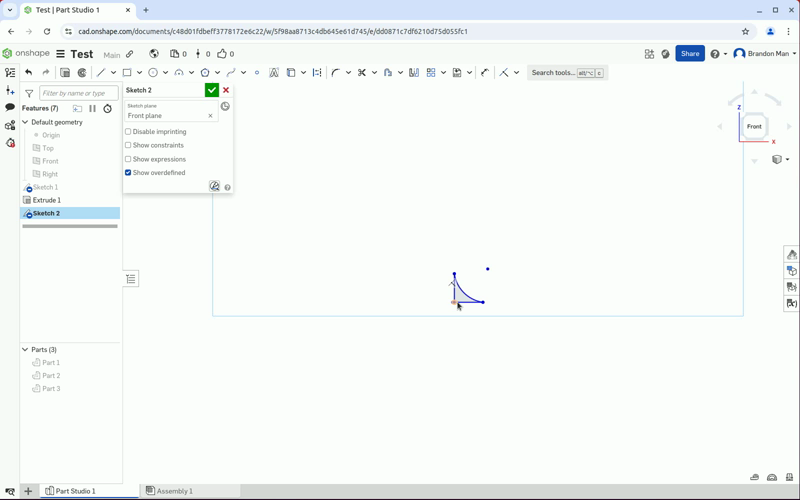
scroll(6)
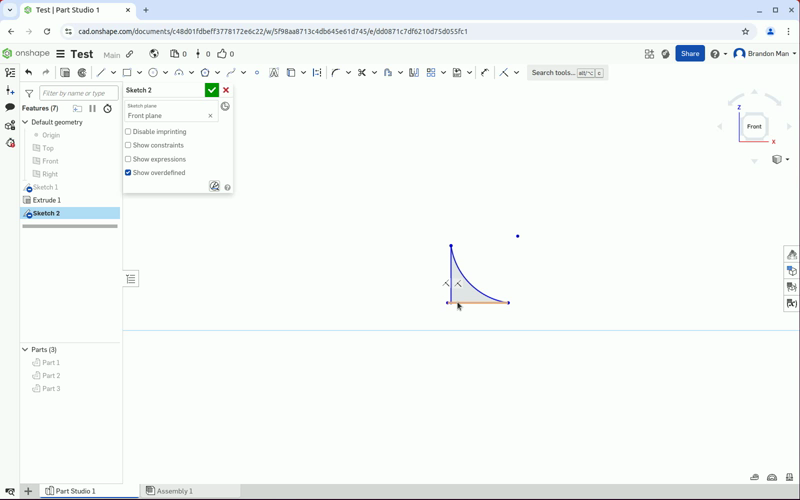
click(457, 301)
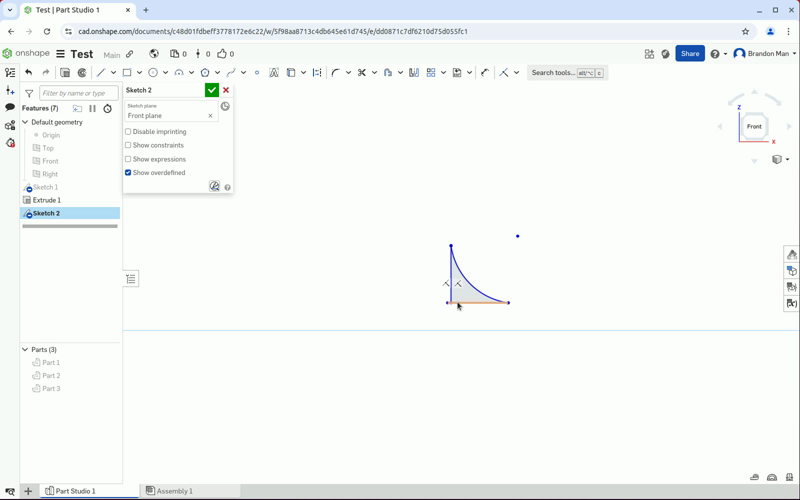
scroll(-6)
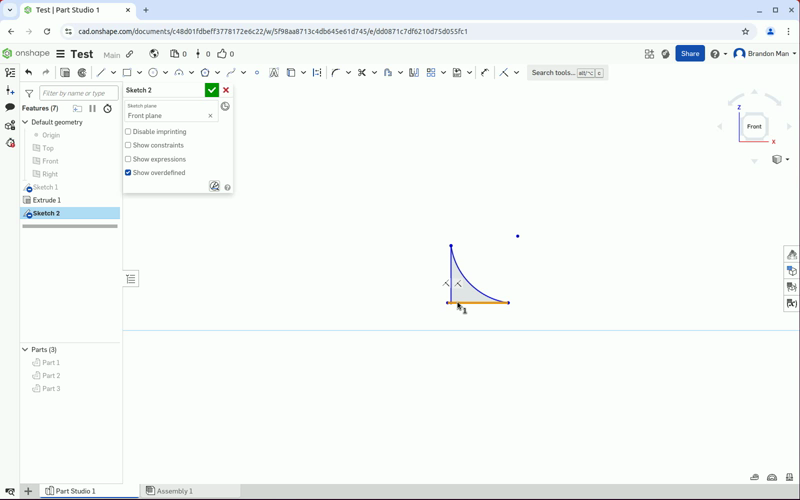
scroll(-6)
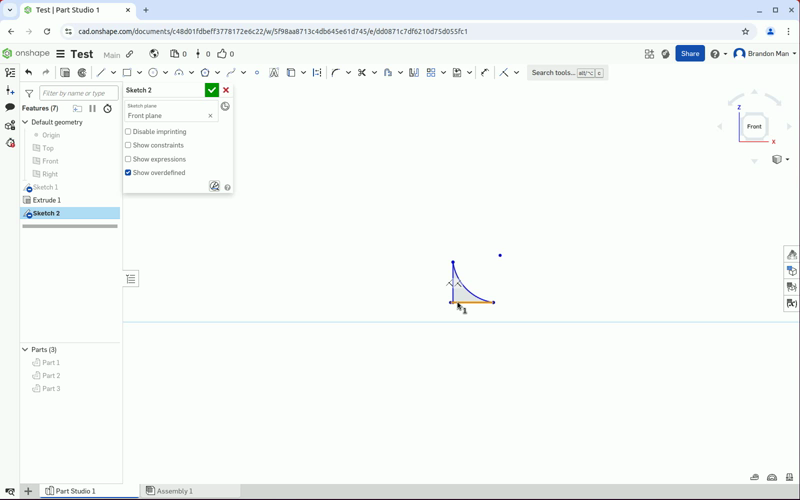
scroll(-6)
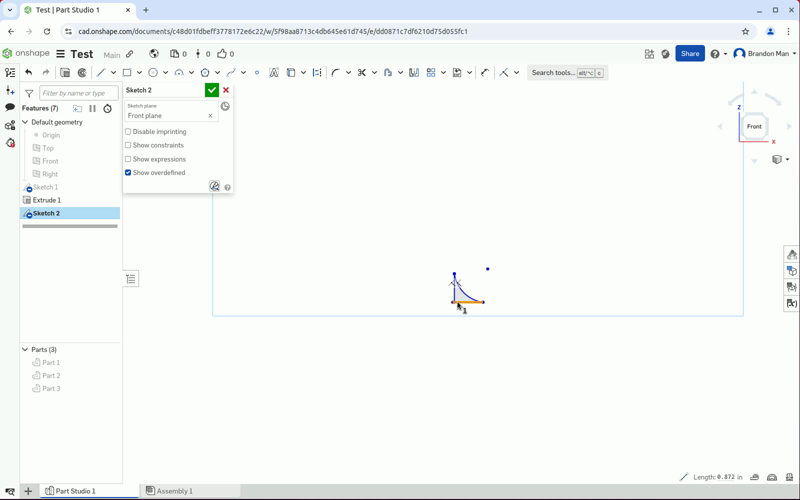
scroll(-6)
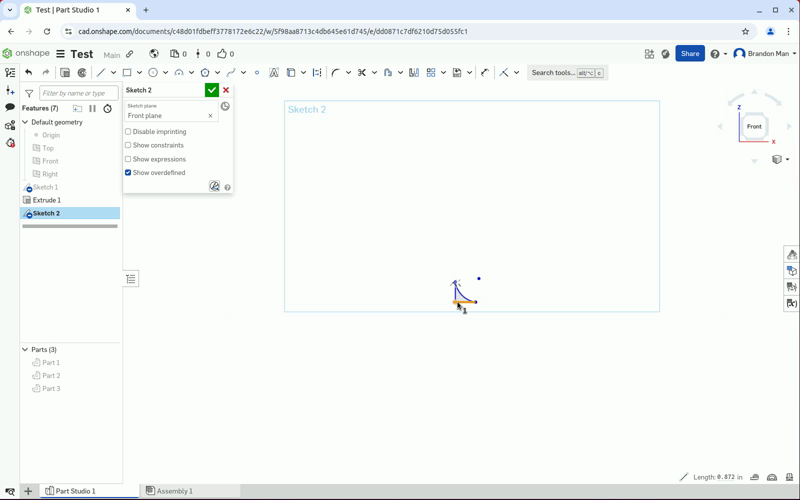
scroll(-6)
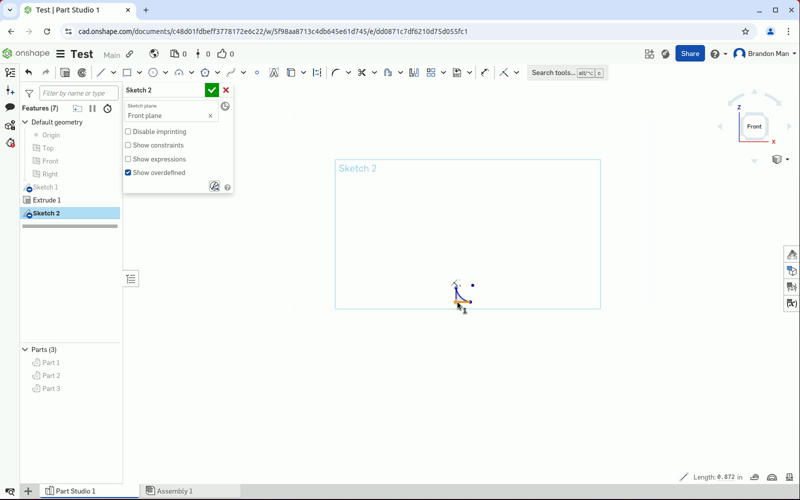
scroll(-6)
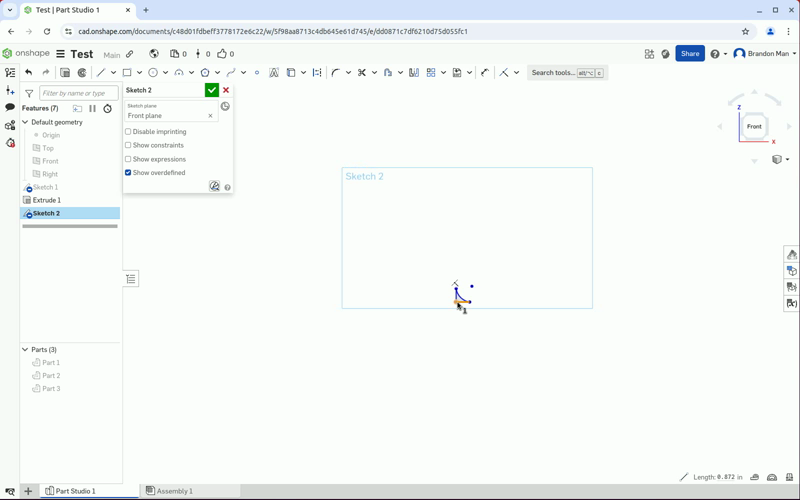
scroll(-6)
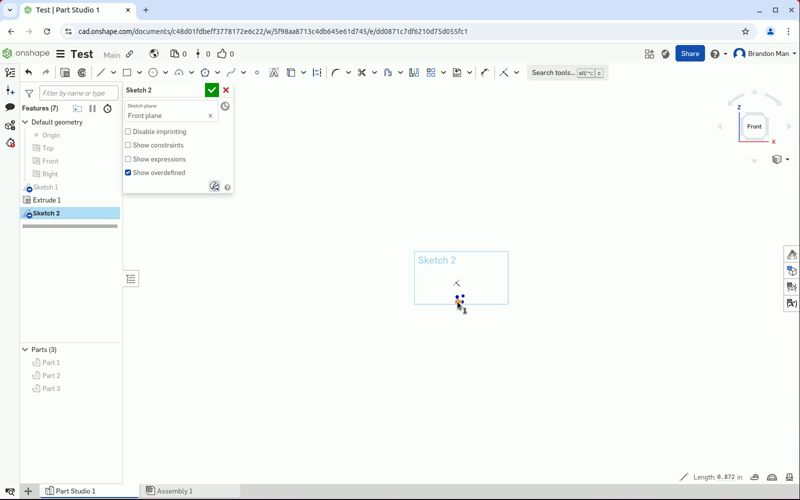
mouse_move(73, 352)
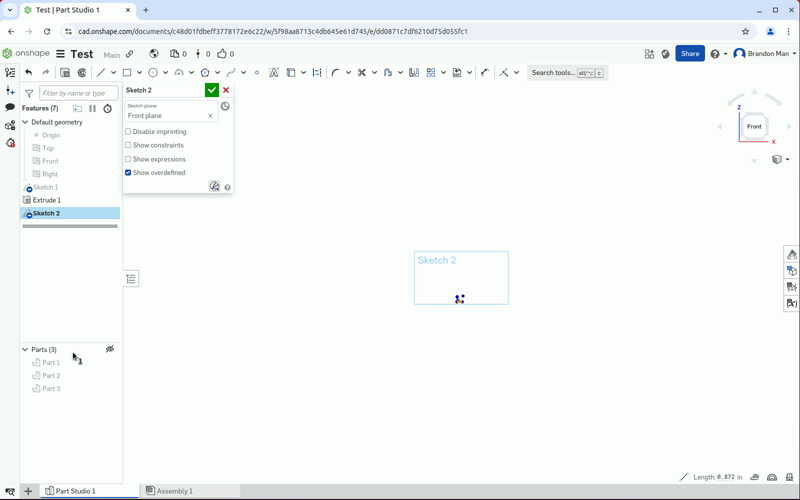
key(shift+y)
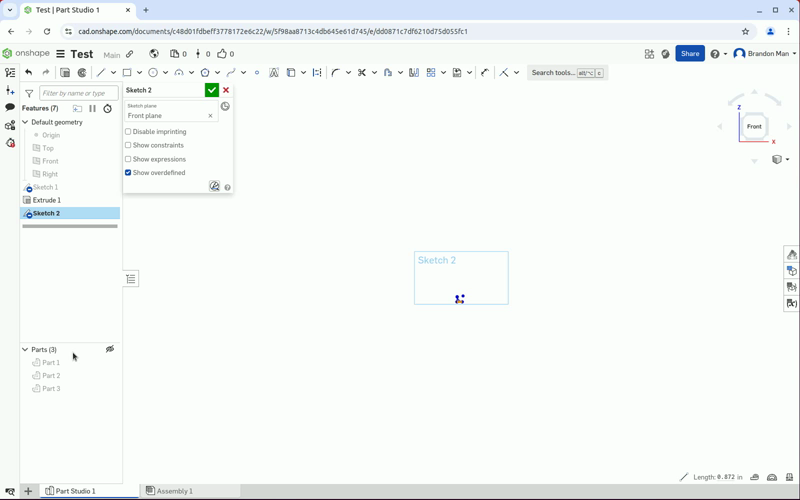
key(shift+e)
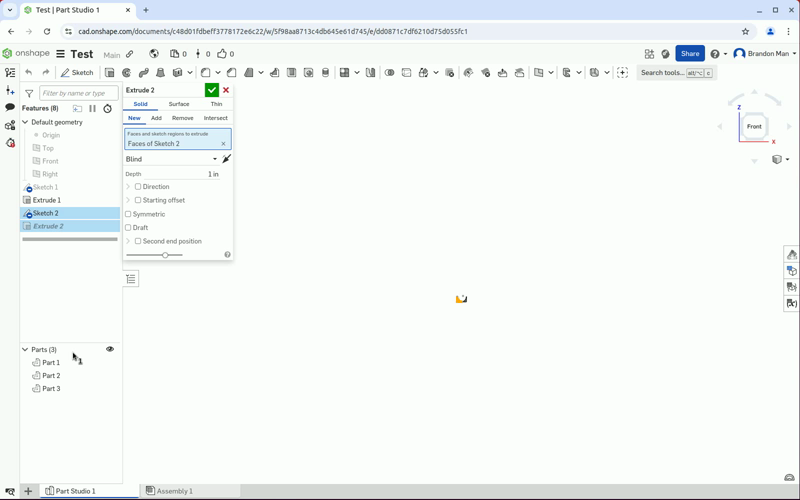
mouse_move(143, 106)
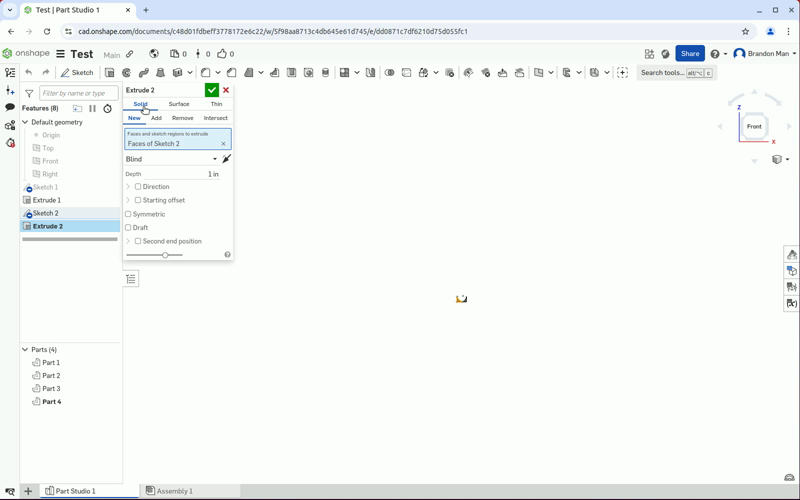
click(143, 106)
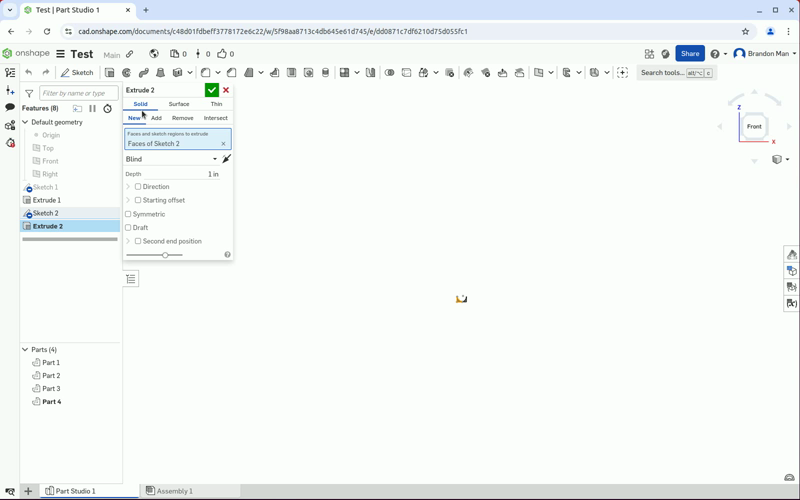
mouse_move(137, 120)
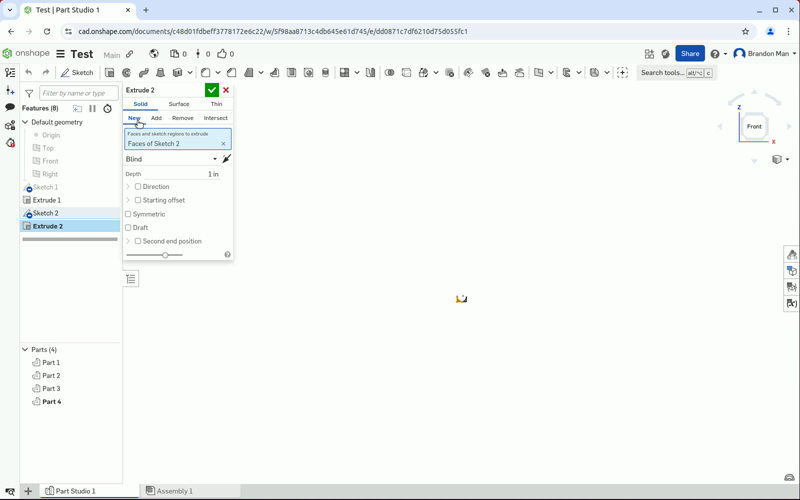
click(137, 120)
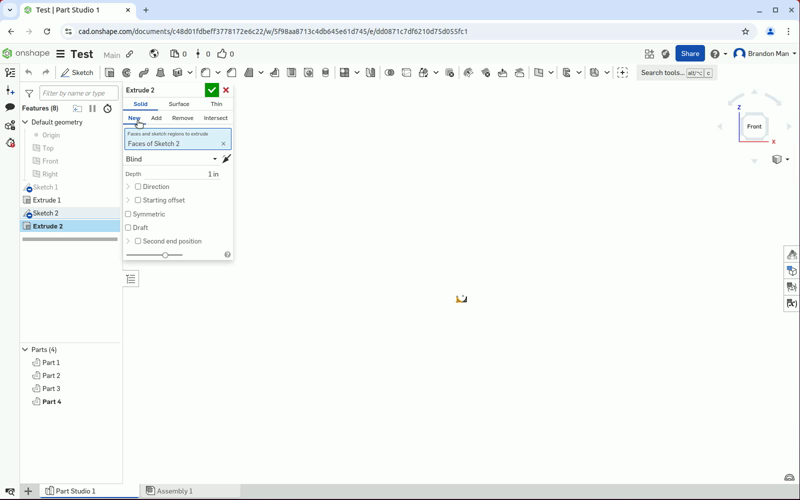
key(tab, 4)
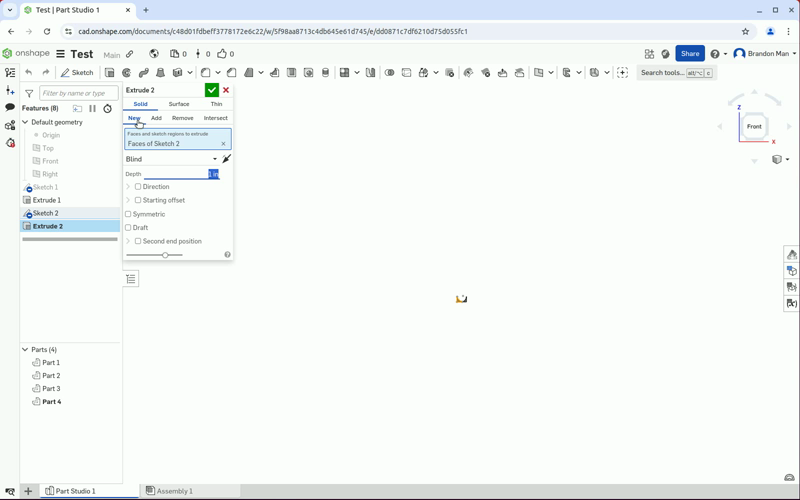
text(5.296)
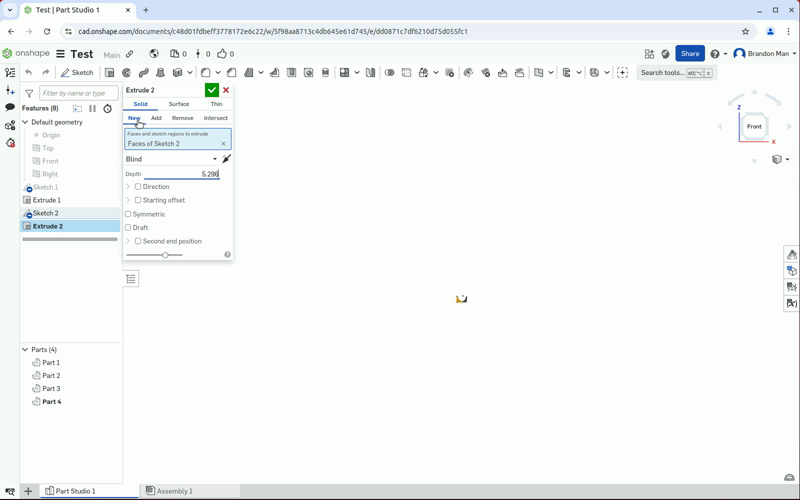
key(enter)
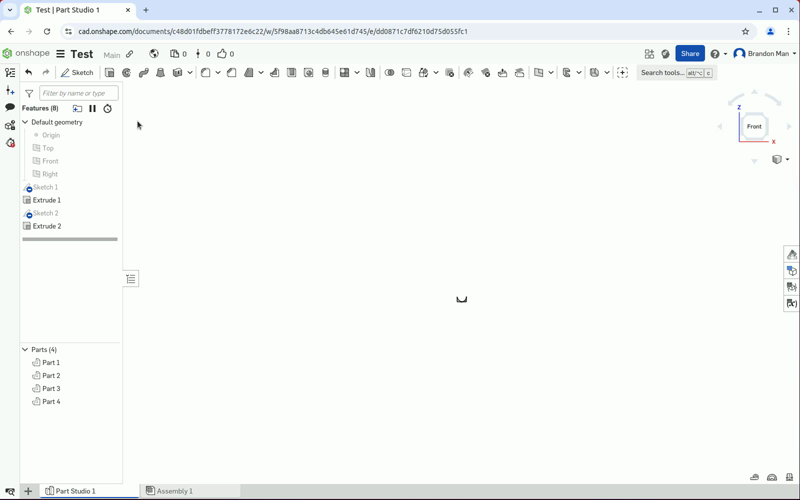
key(shift+h)
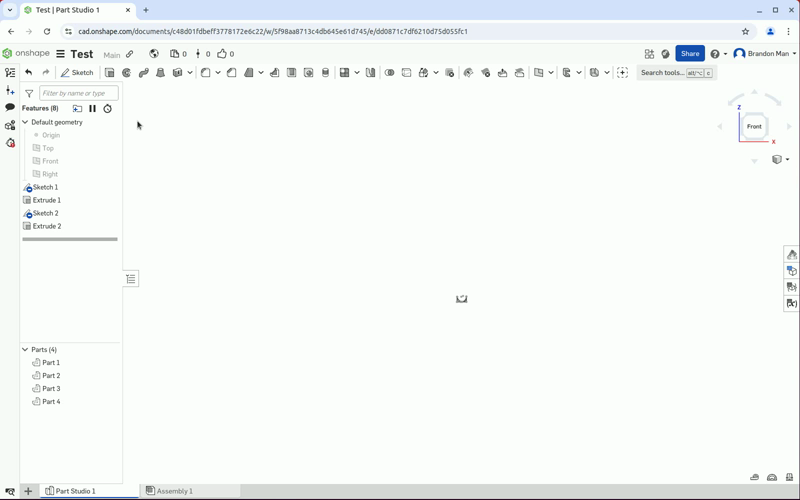
key(shift+h)
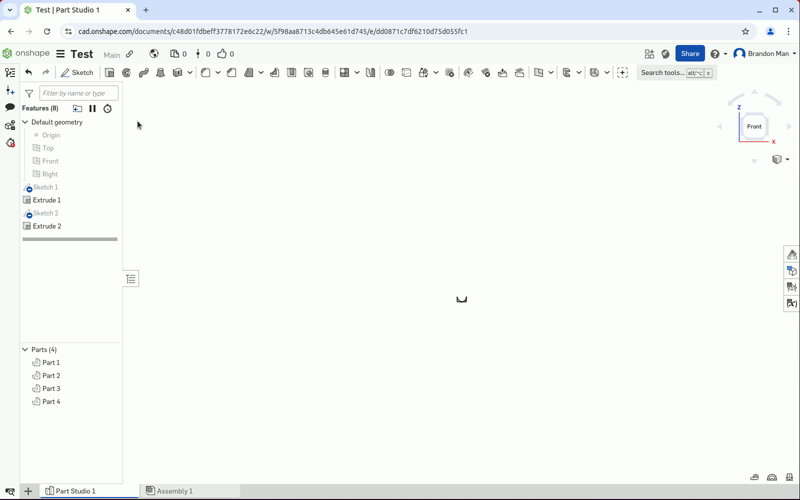
mouse_move(73, 189)
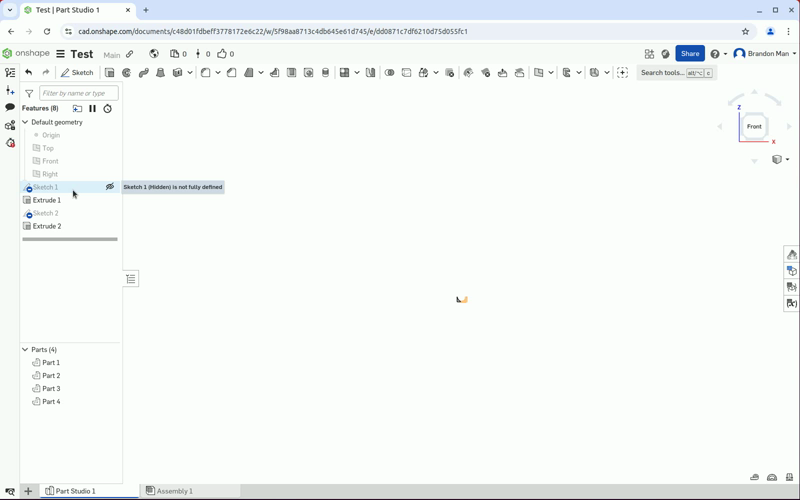
click(73, 189)
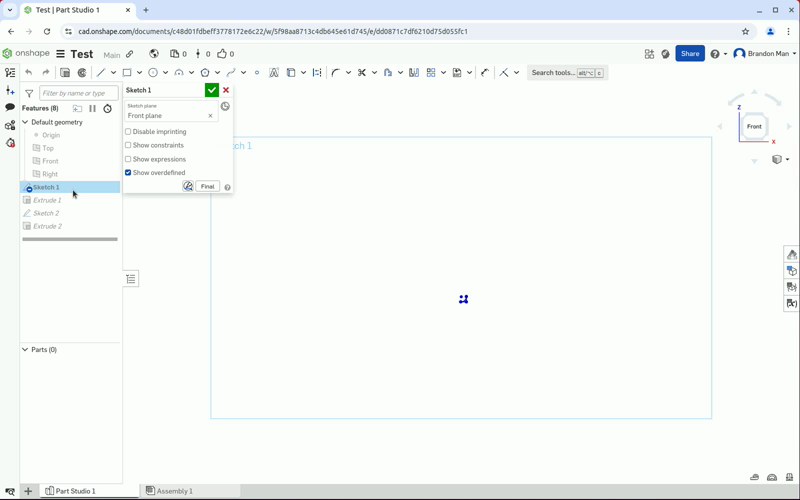
mouse_move(229, 92)
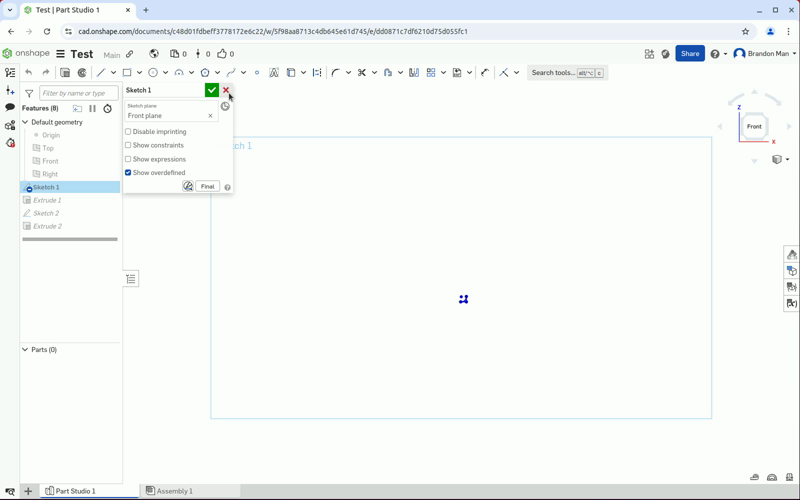
click(229, 92)
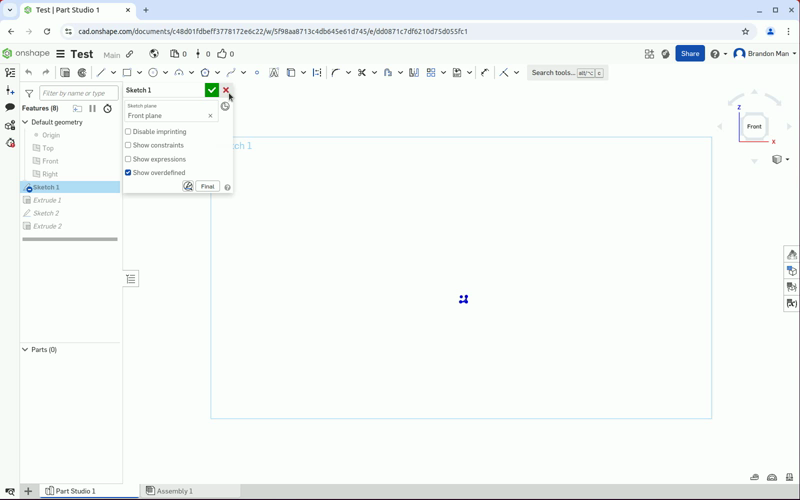
key(shift+s)
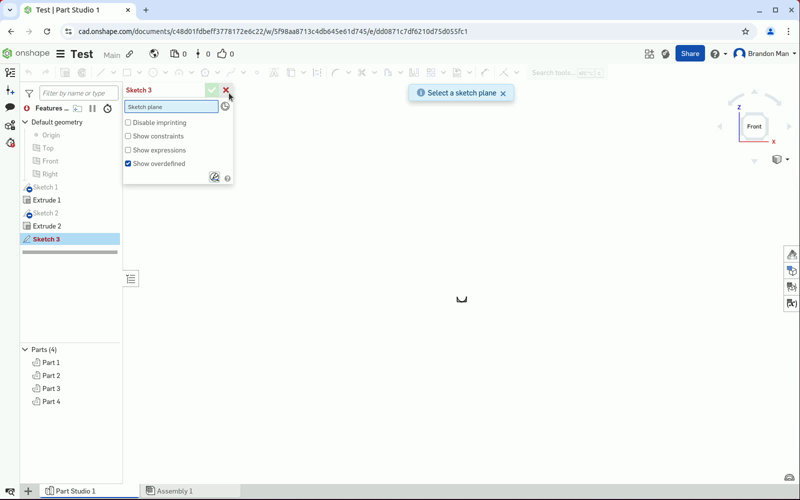
mouse_move(73, 163)
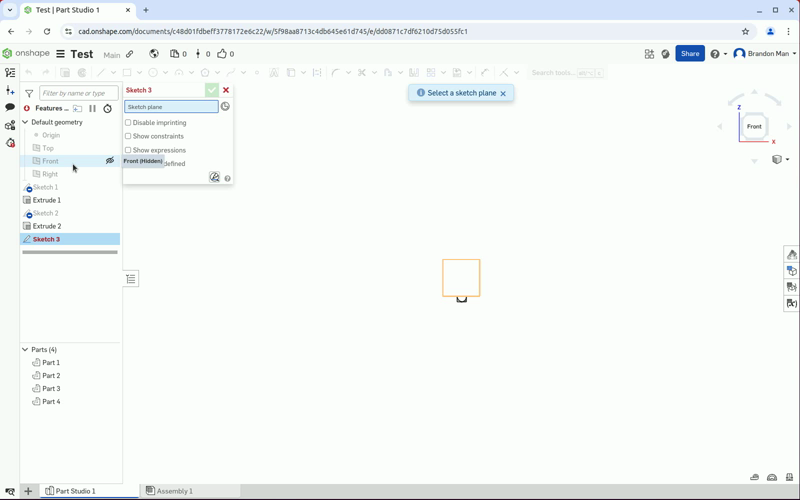
click(73, 163)
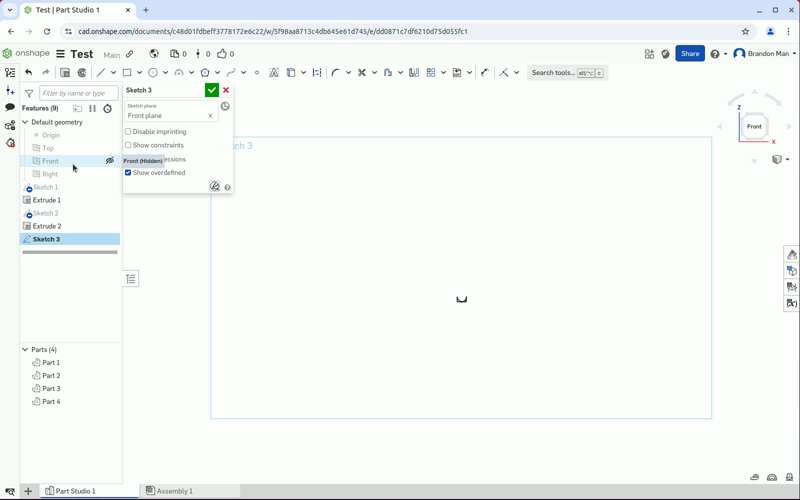
mouse_move(73, 352)
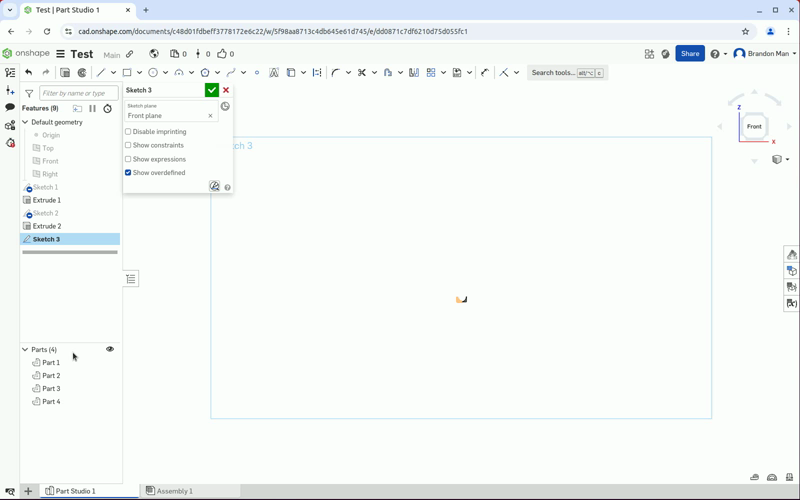
key(y)
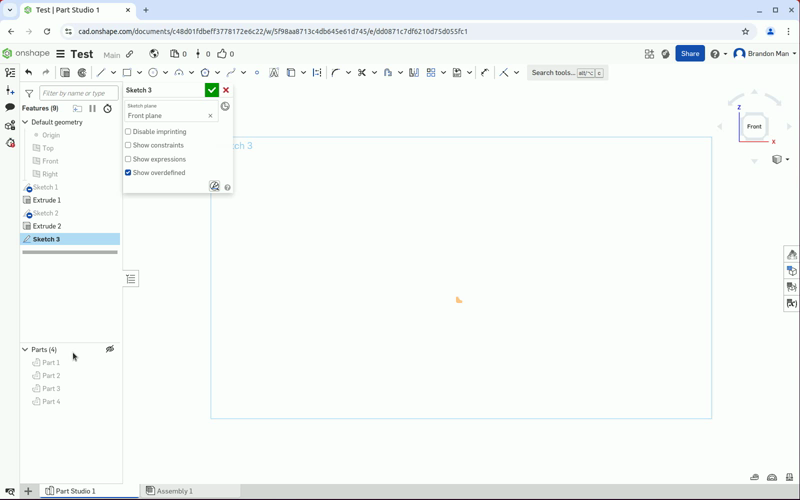
key(l)
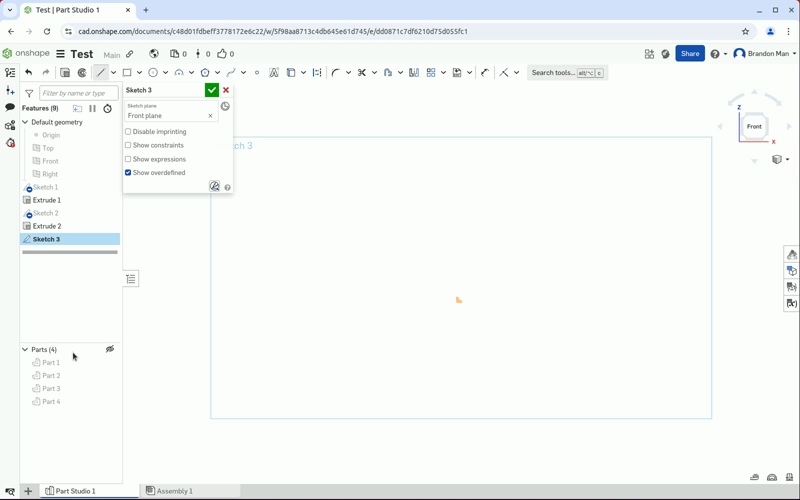
key_down(shift)
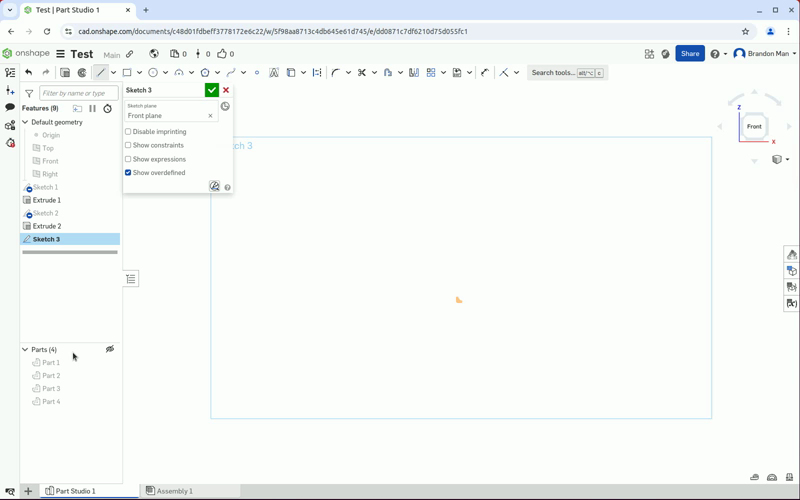
mouse_move(569, 282)
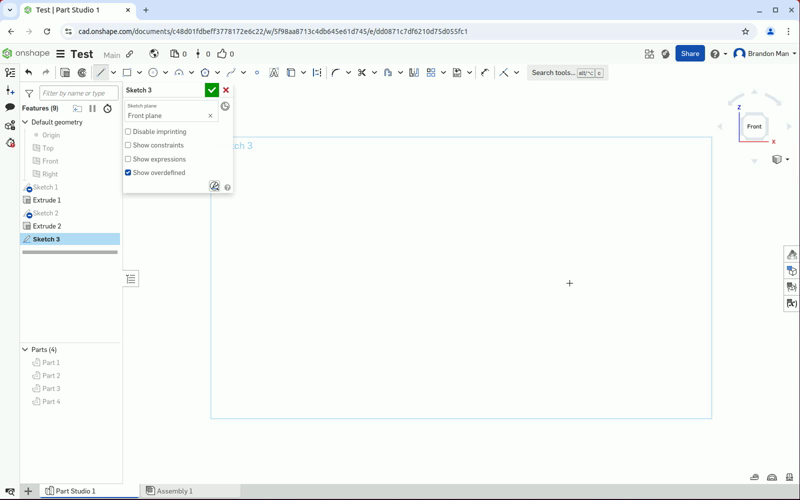
click(569, 282)
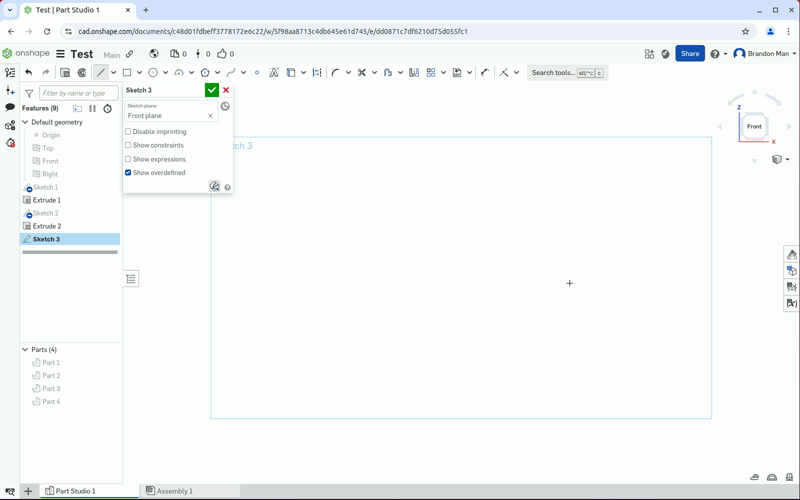
key_up(shift)
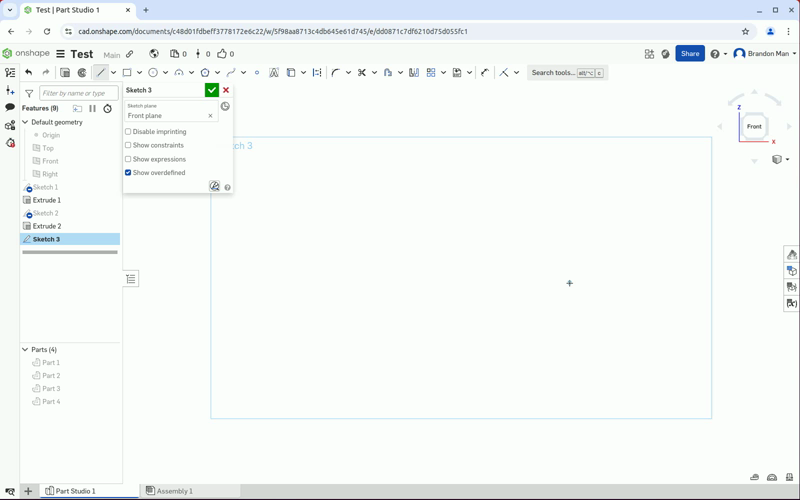
key_down(shift)
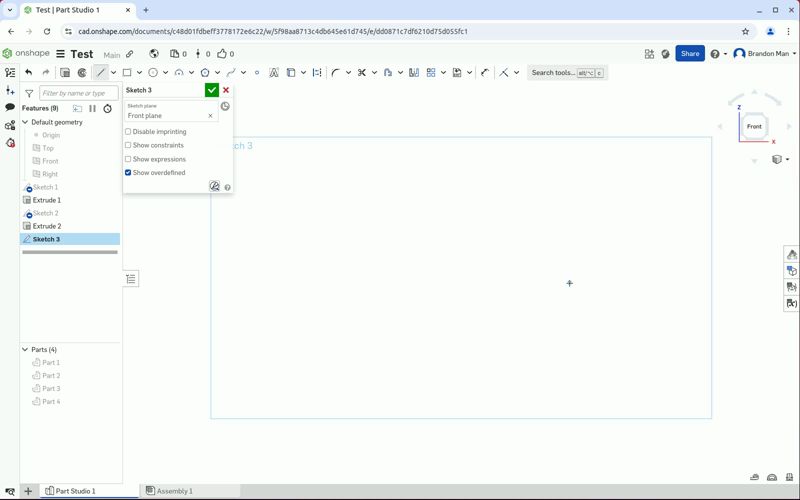
mouse_move(589, 282)
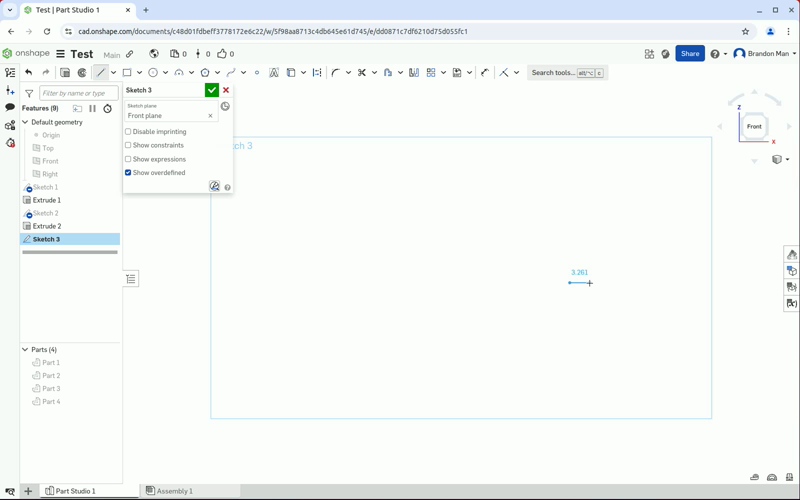
mouse_move(574, 282)
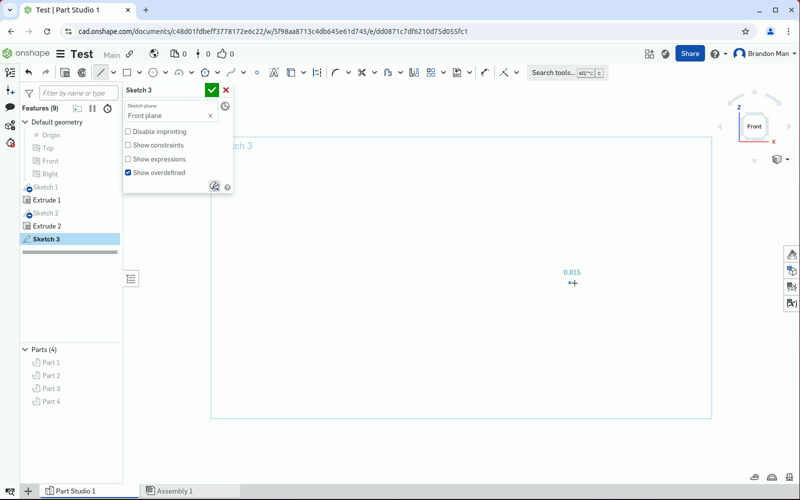
scroll(6)
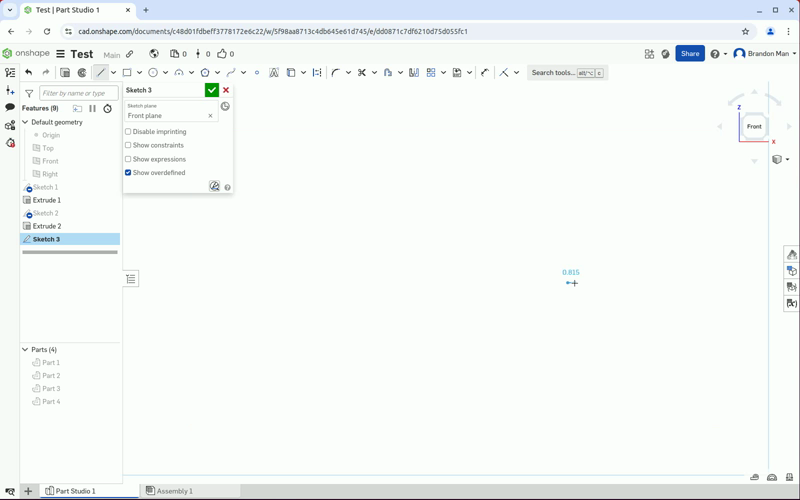
scroll(6)
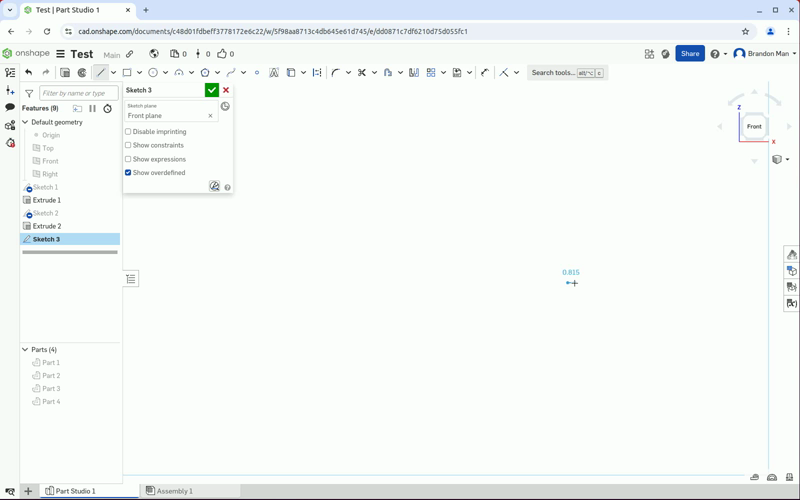
scroll(6)
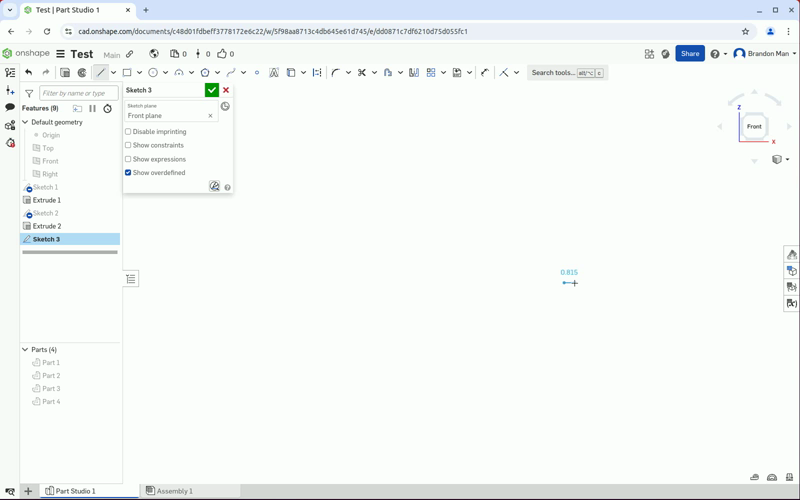
scroll(6)
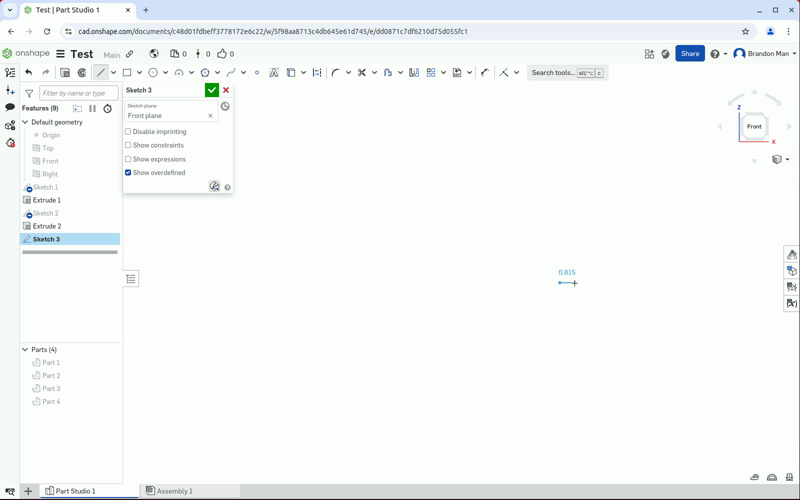
scroll(6)
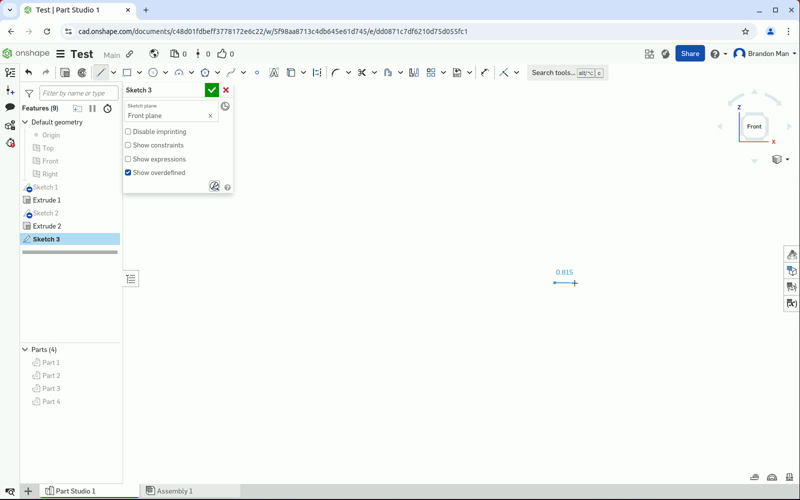
scroll(6)
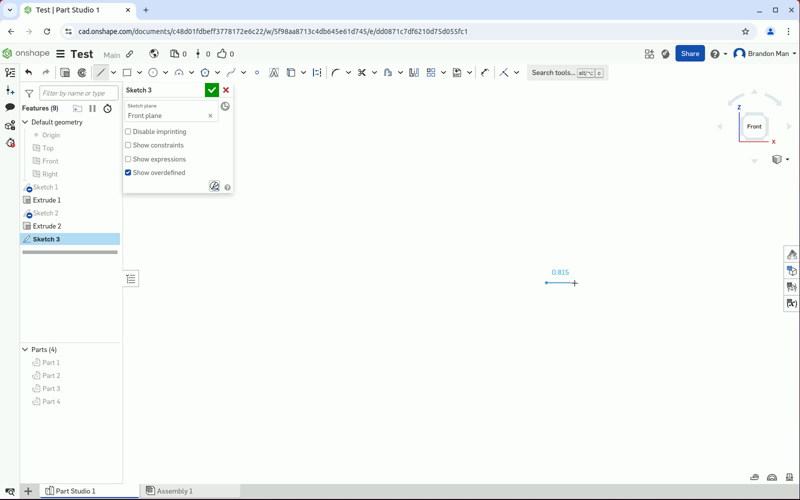
scroll(6)
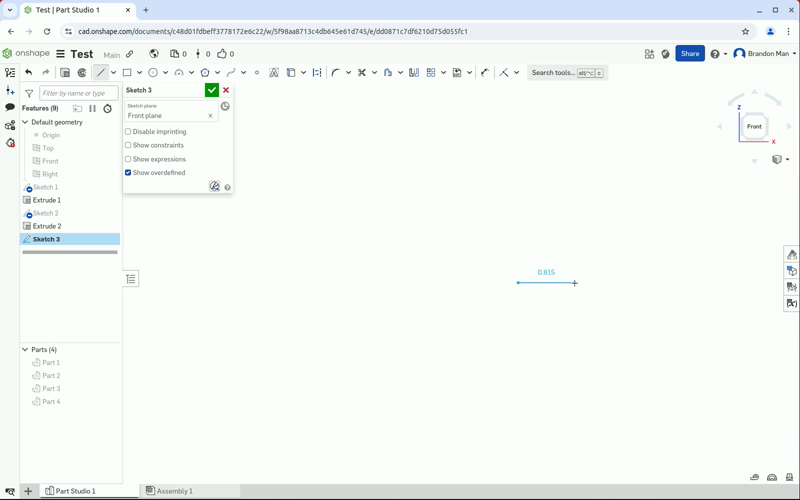
click(574, 282)
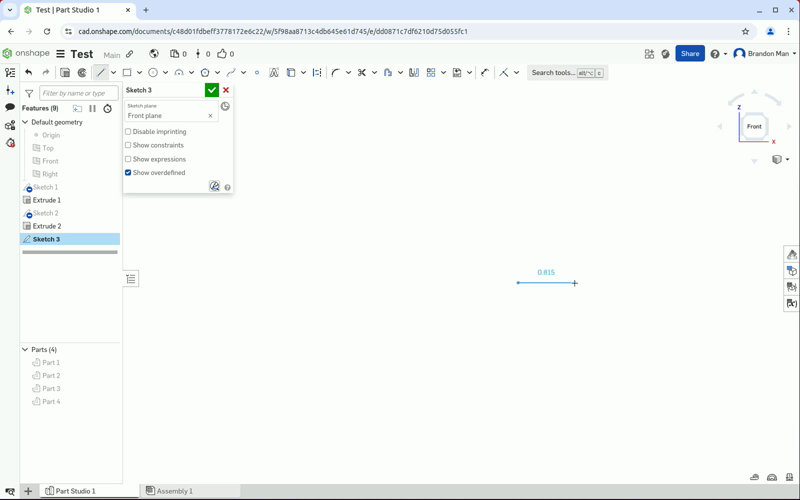
scroll(-6)
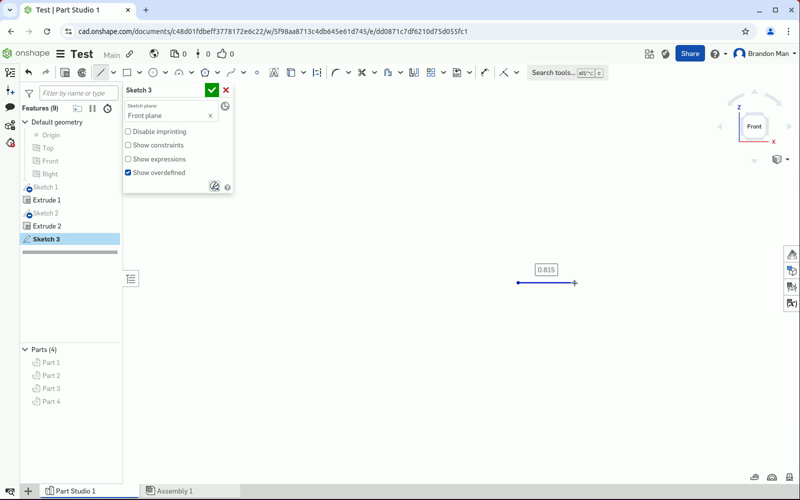
scroll(-6)
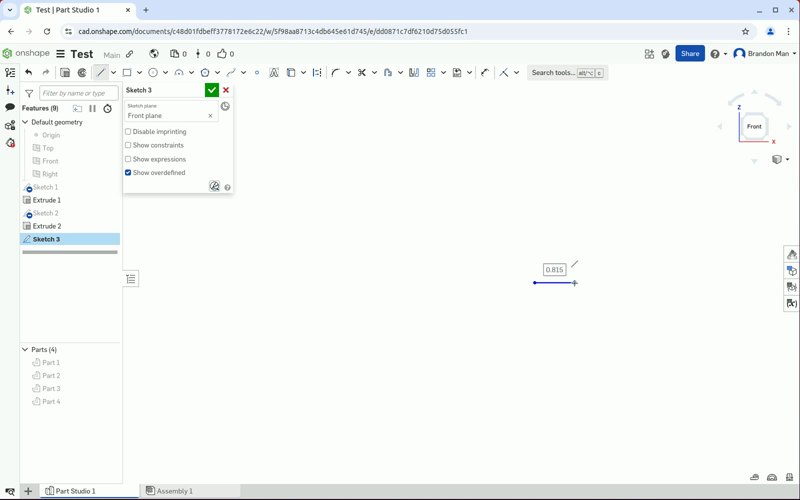
scroll(-6)
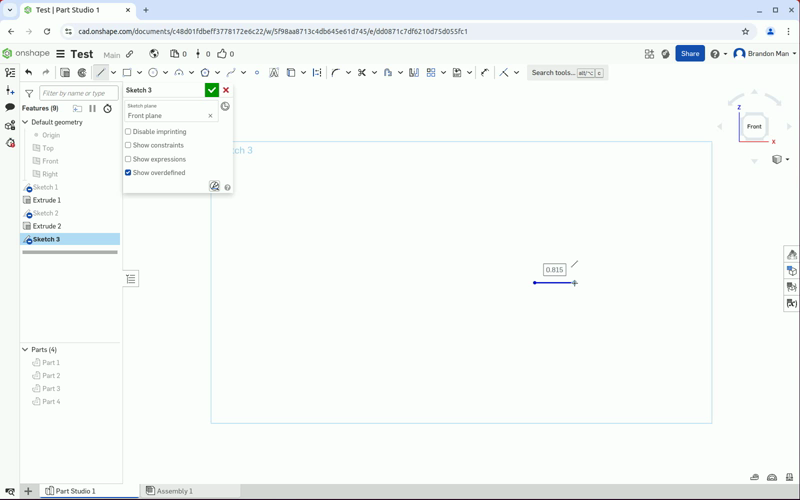
scroll(-6)
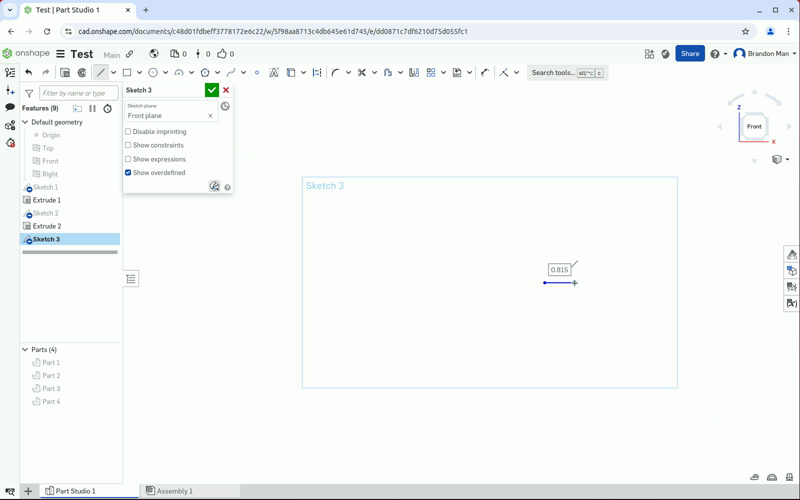
scroll(-6)
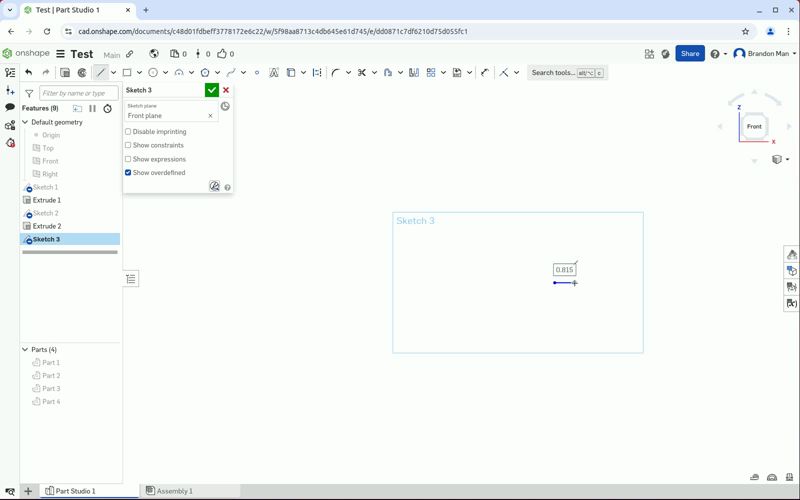
scroll(-6)
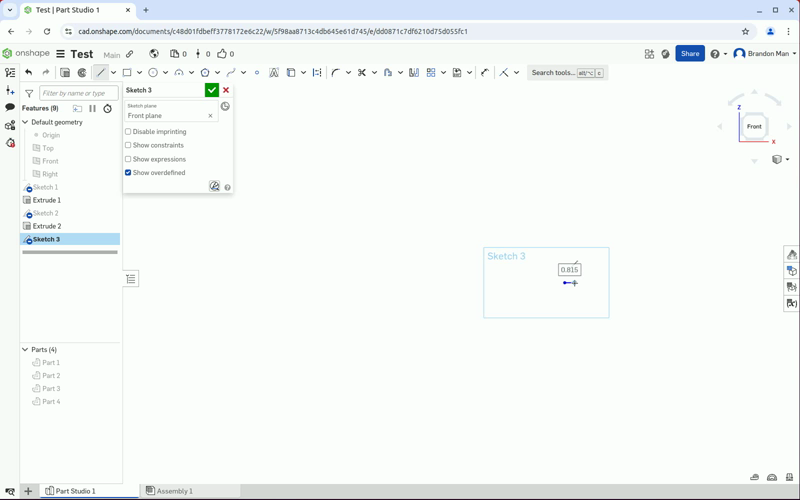
scroll(-6)
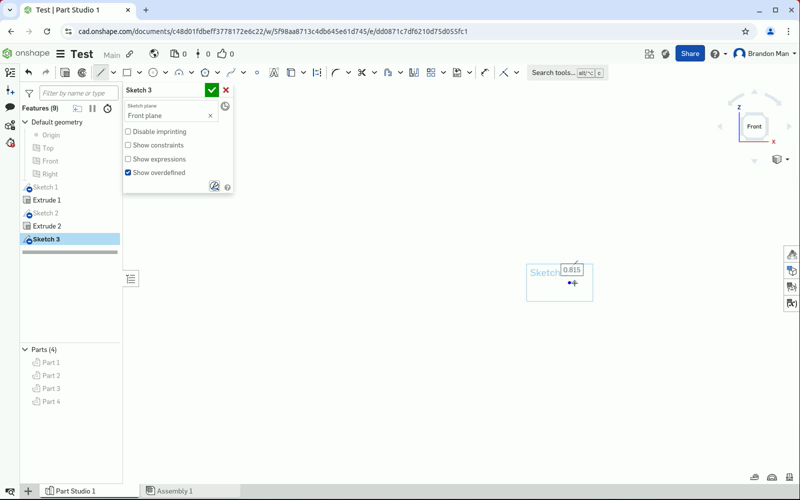
key_up(shift)
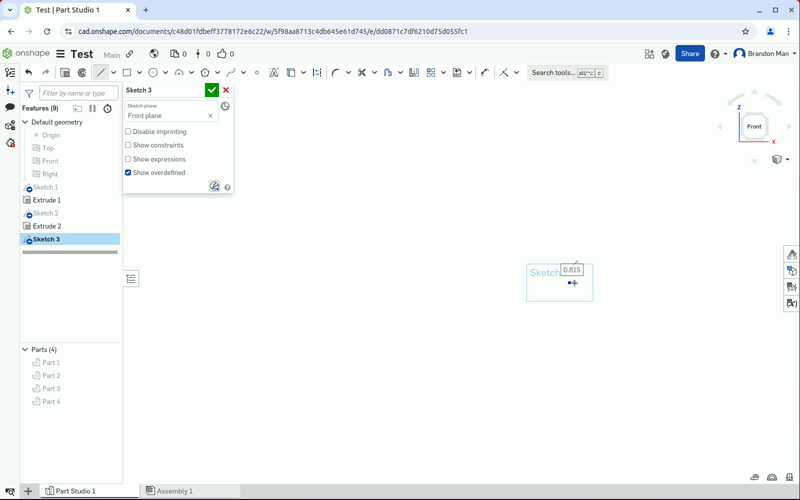
key_down(shift)
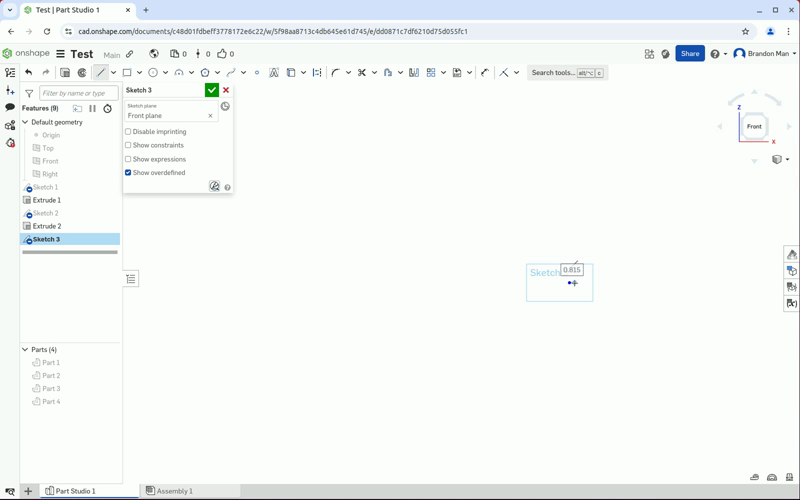
mouse_move(589, 282)
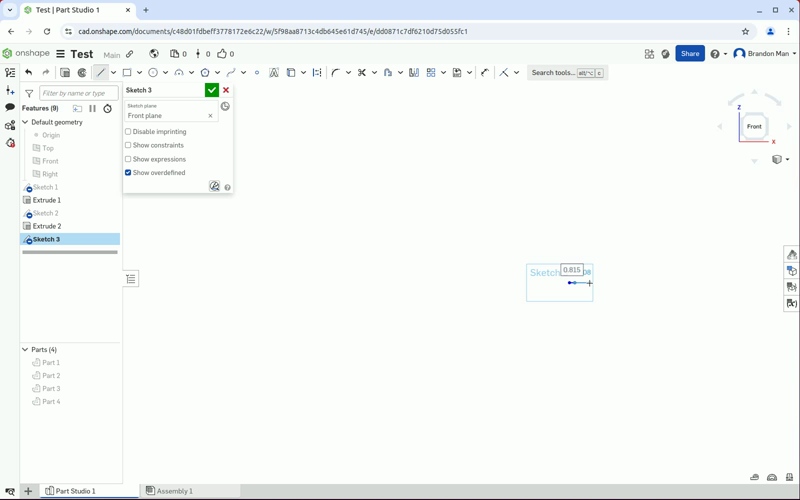
mouse_move(574, 278)
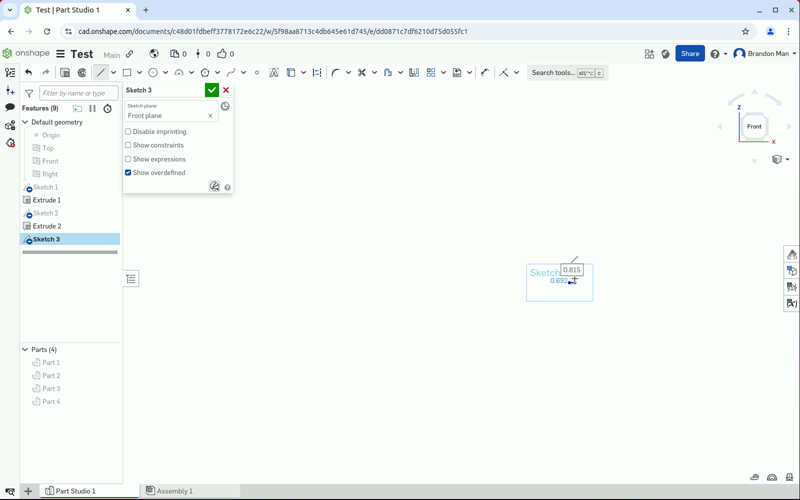
scroll(6)
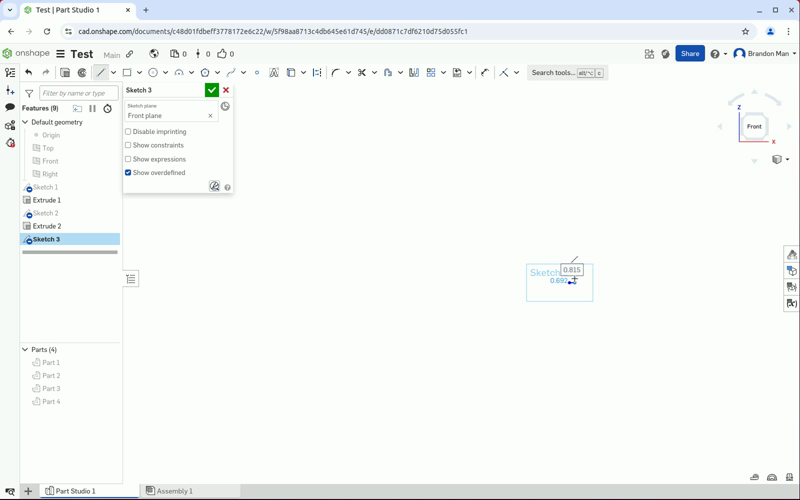
scroll(6)
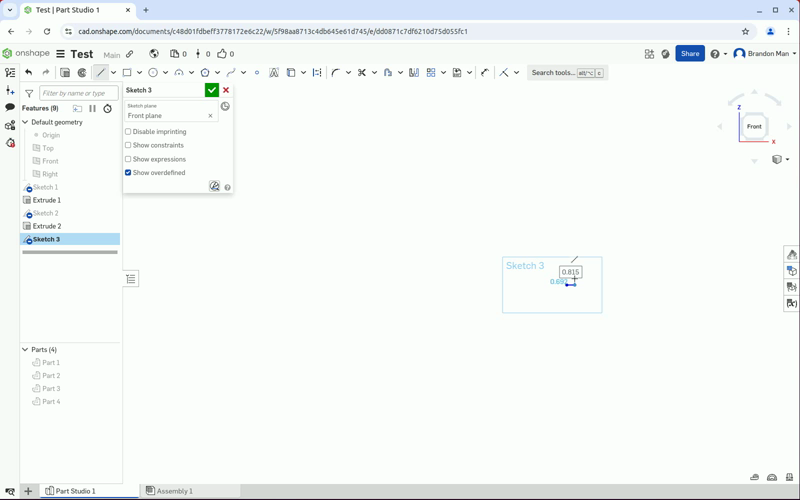
scroll(6)
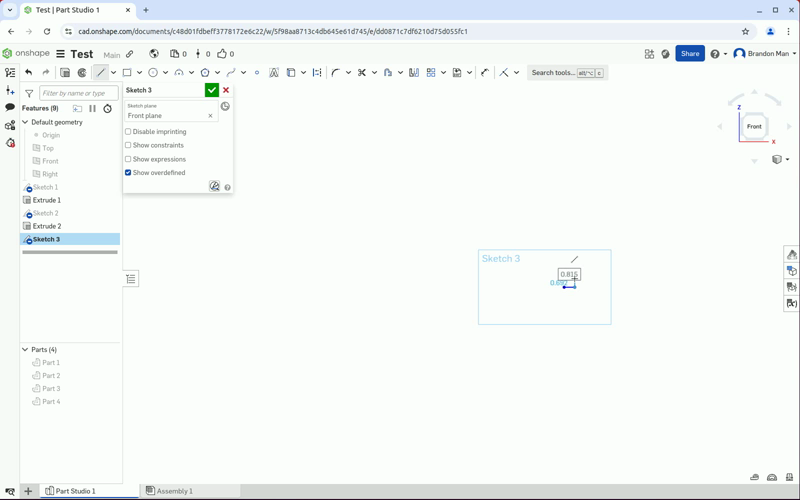
scroll(6)
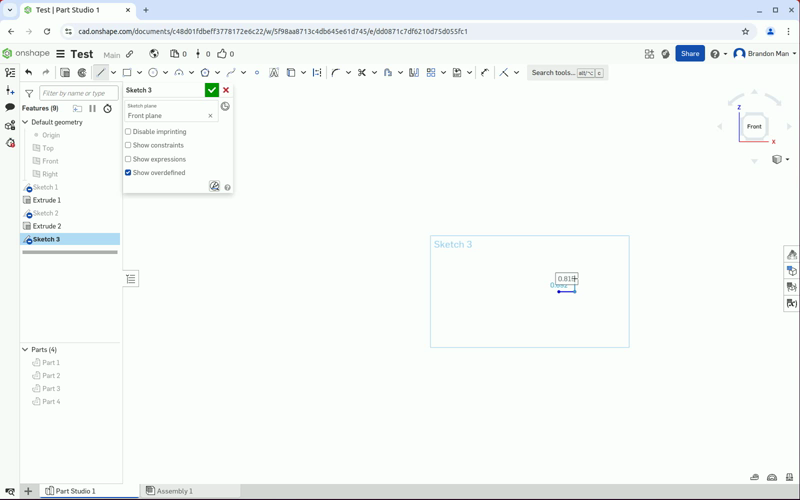
scroll(6)
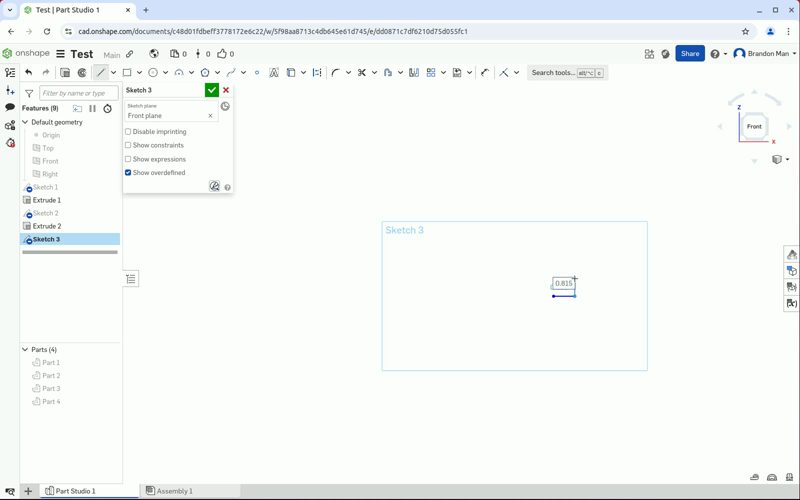
scroll(6)
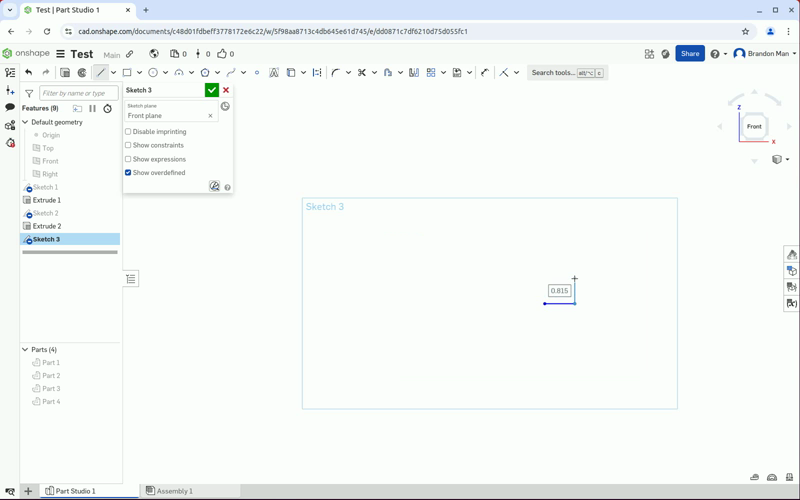
scroll(6)
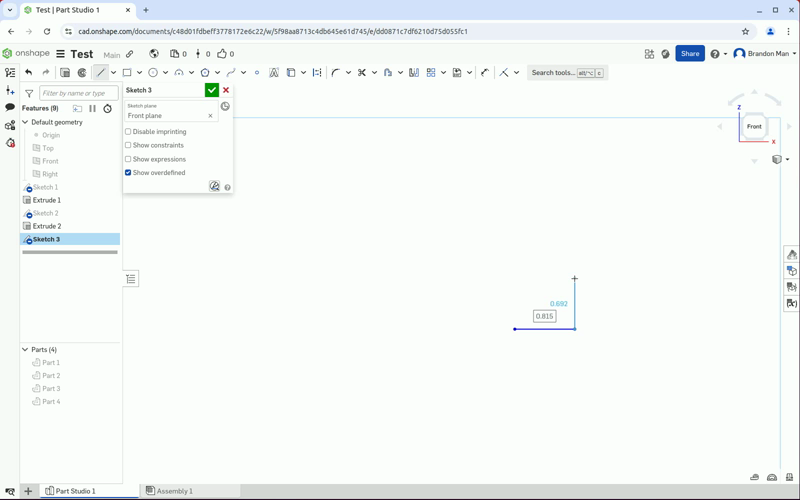
click(574, 278)
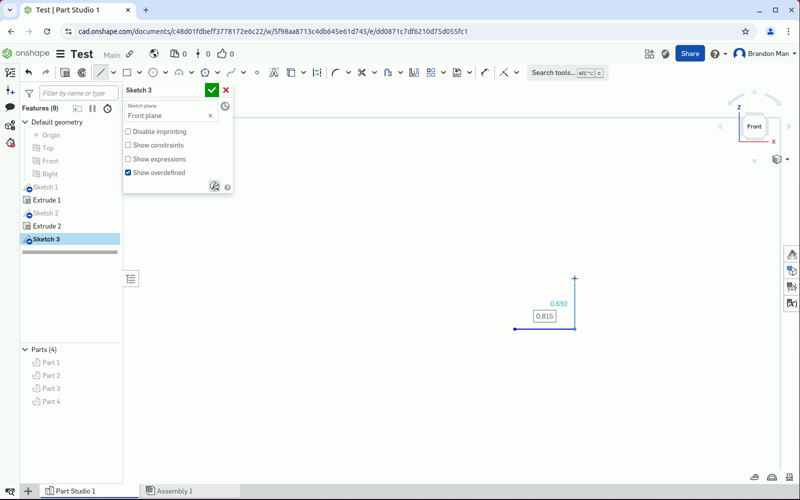
scroll(-6)
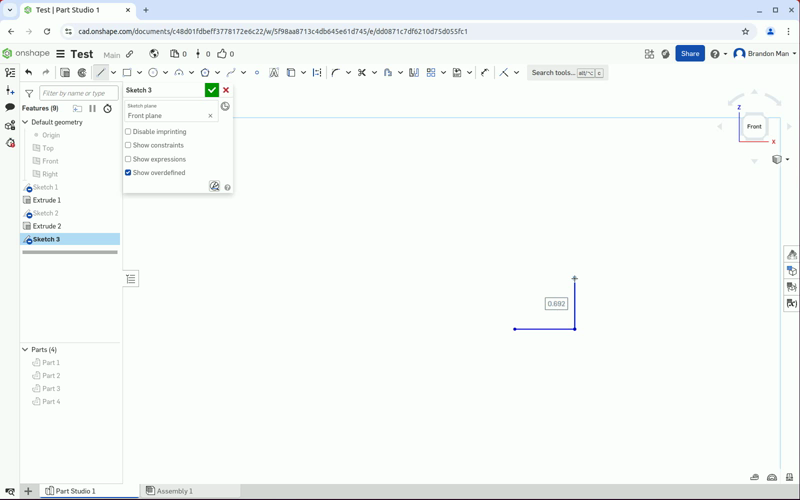
scroll(-6)
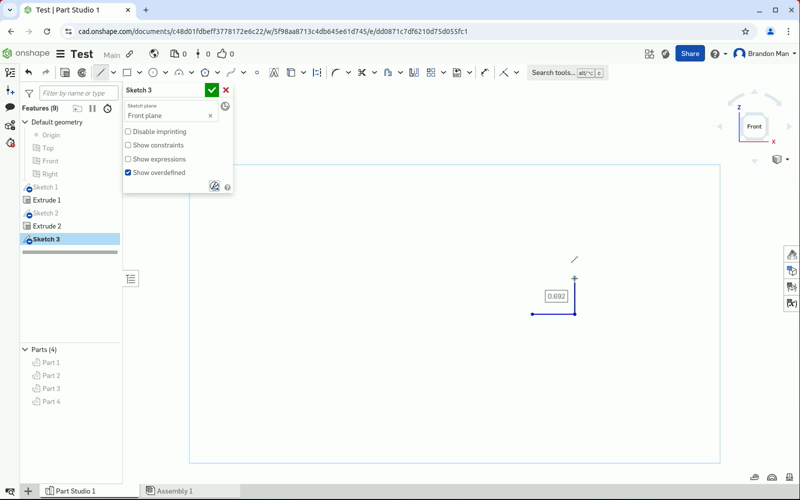
scroll(-6)
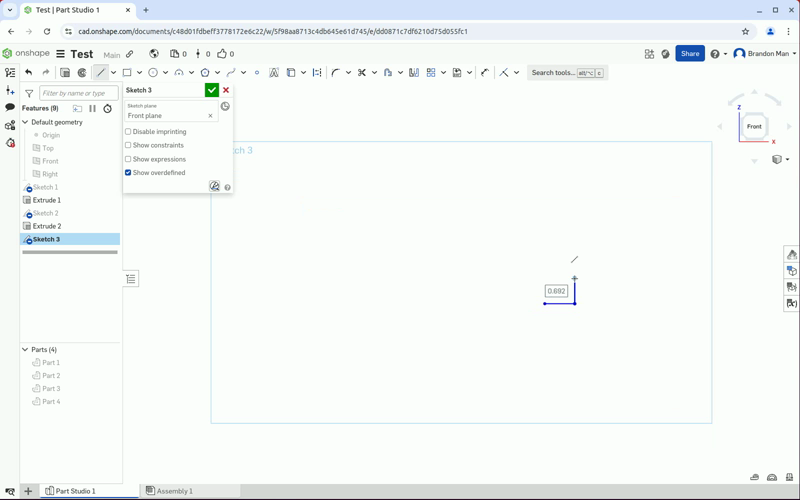
scroll(-6)
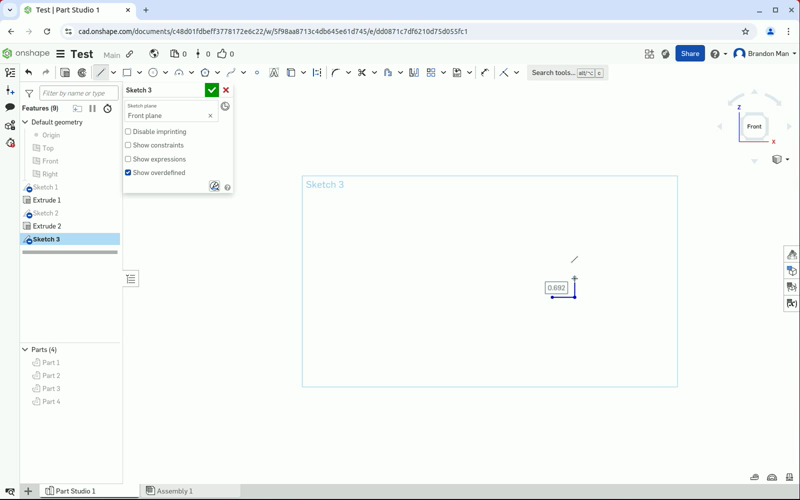
scroll(-6)
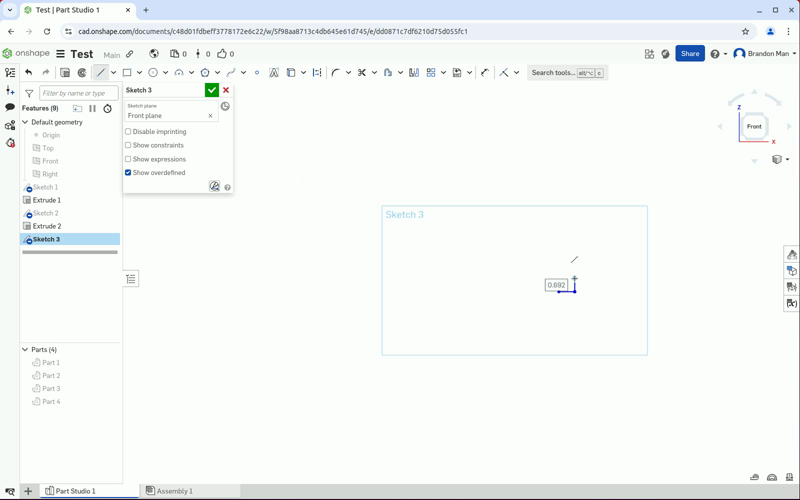
scroll(-6)
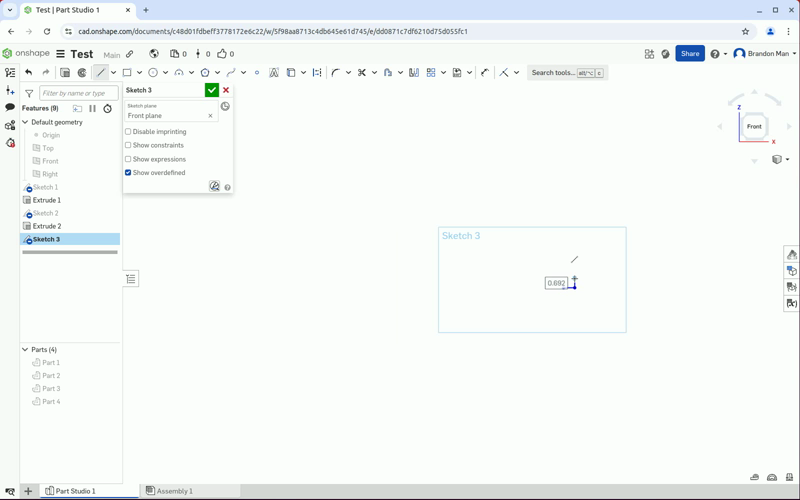
scroll(-6)
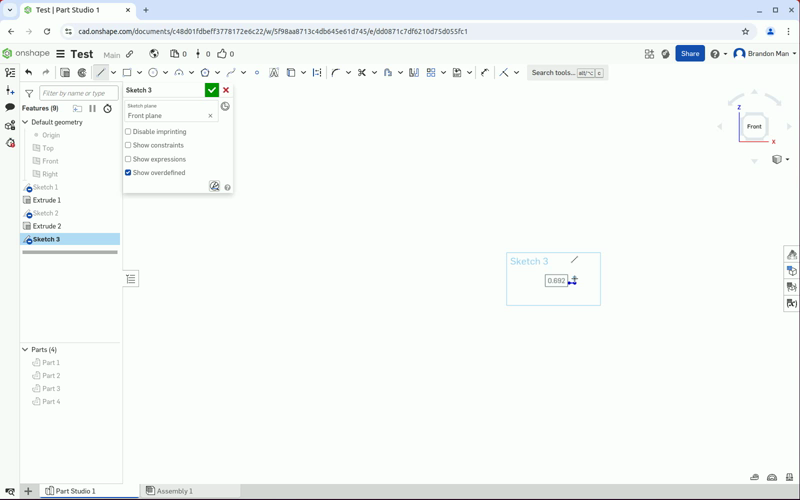
key_up(shift)
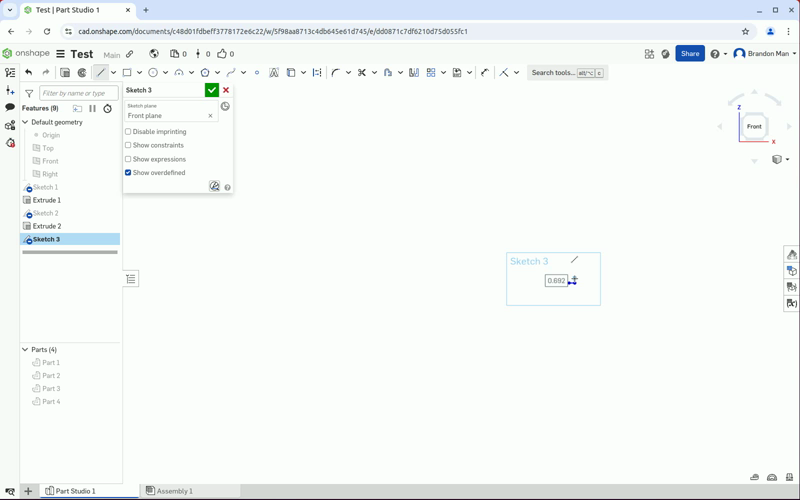
key(esc)
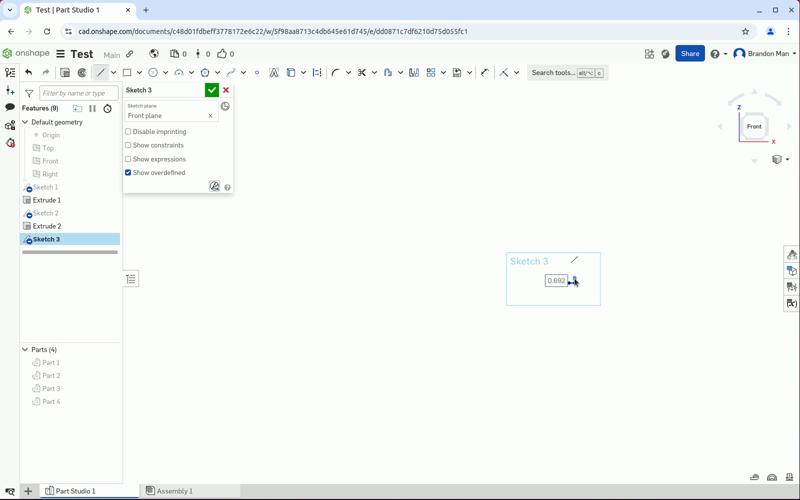
key(a)
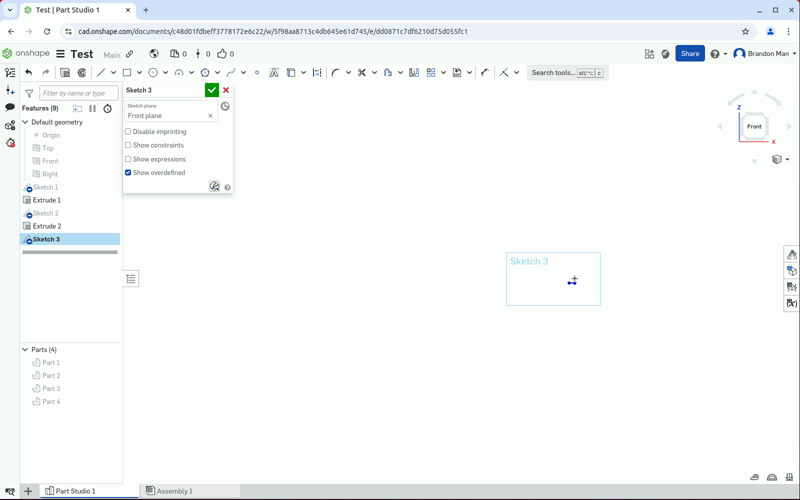
mouse_move(574, 278)
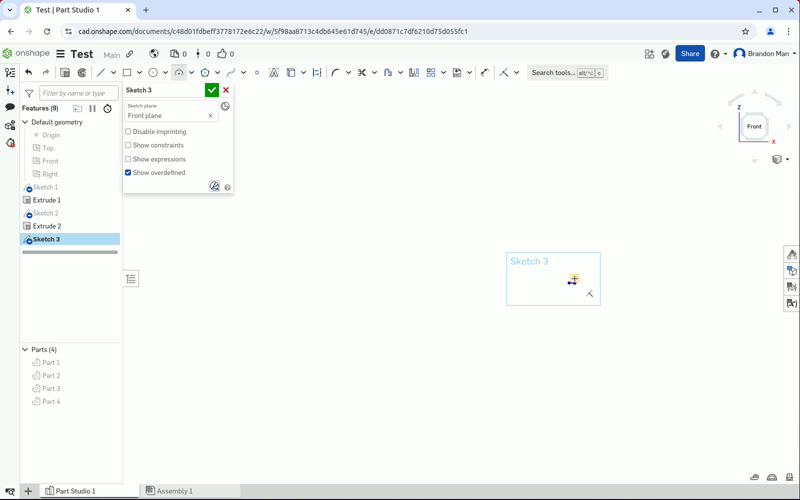
click(574, 278)
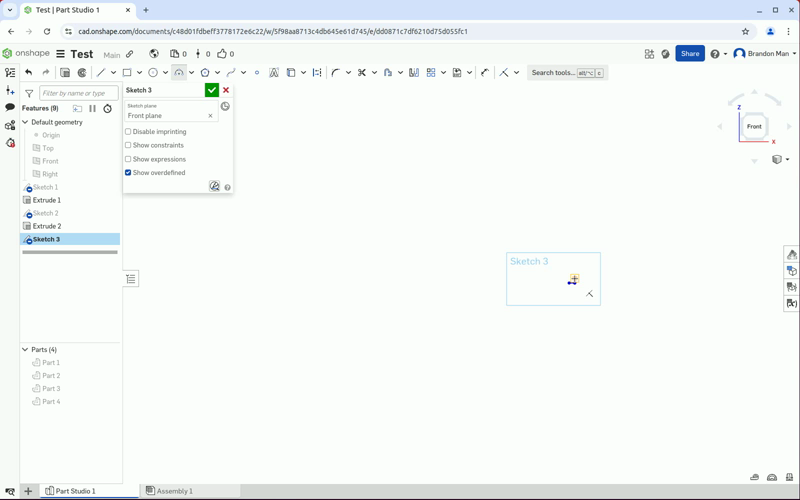
mouse_move(569, 282)
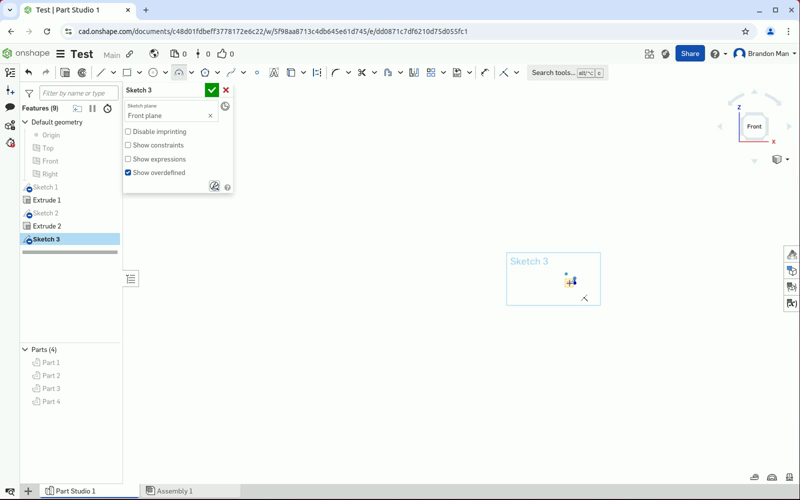
scroll(6)
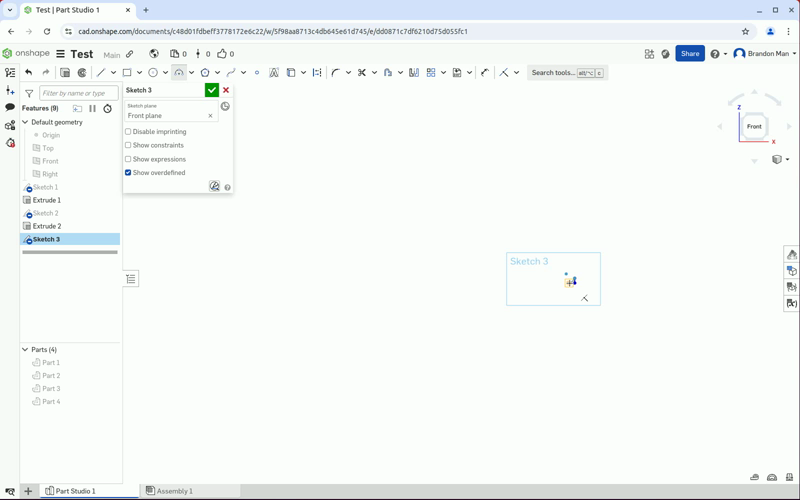
scroll(6)
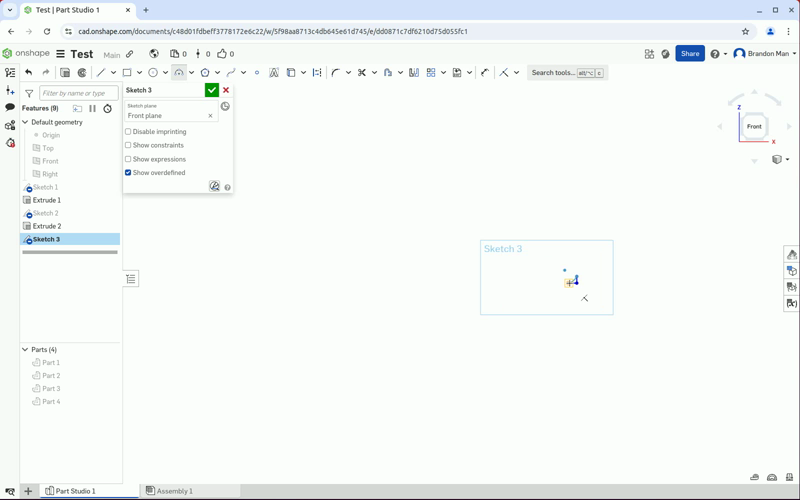
scroll(6)
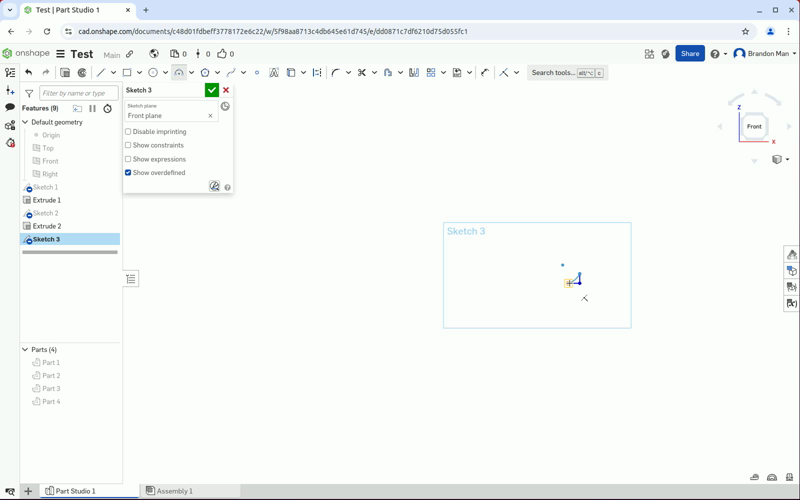
scroll(6)
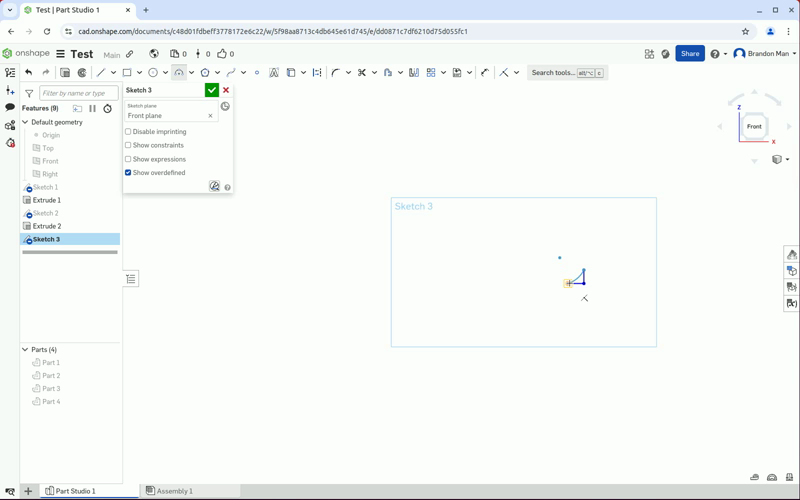
scroll(6)
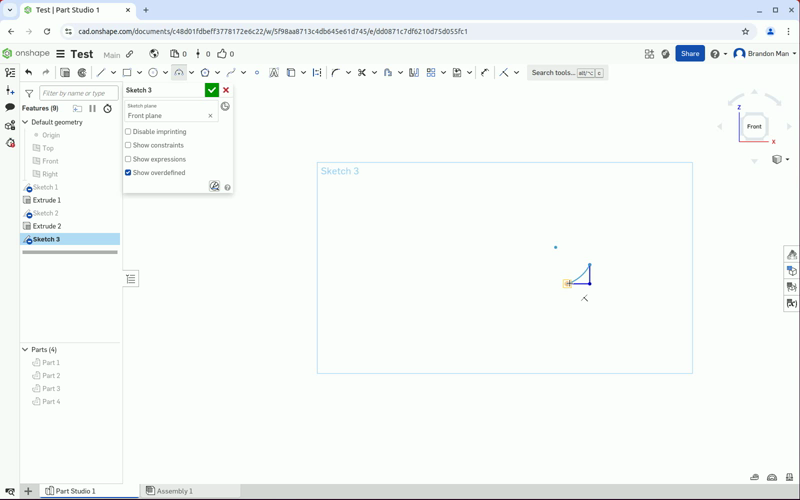
scroll(6)
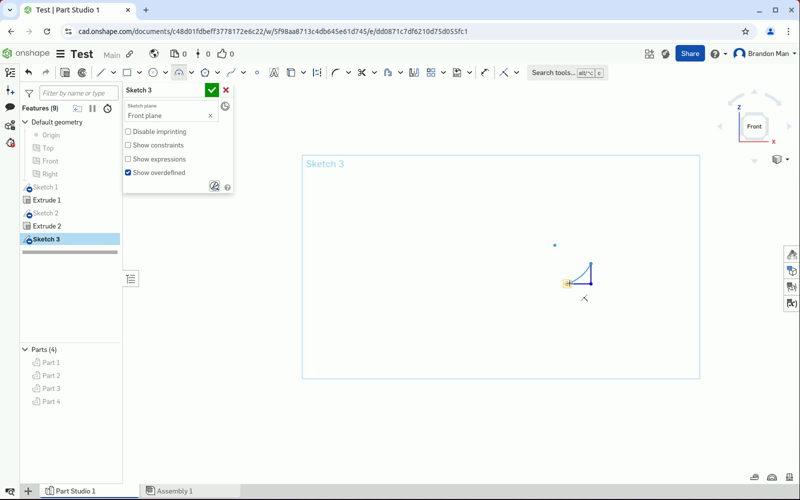
scroll(6)
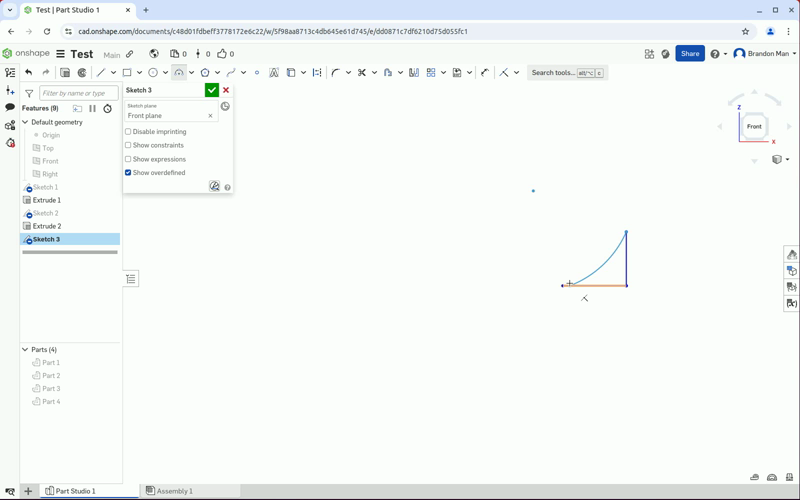
click(569, 282)
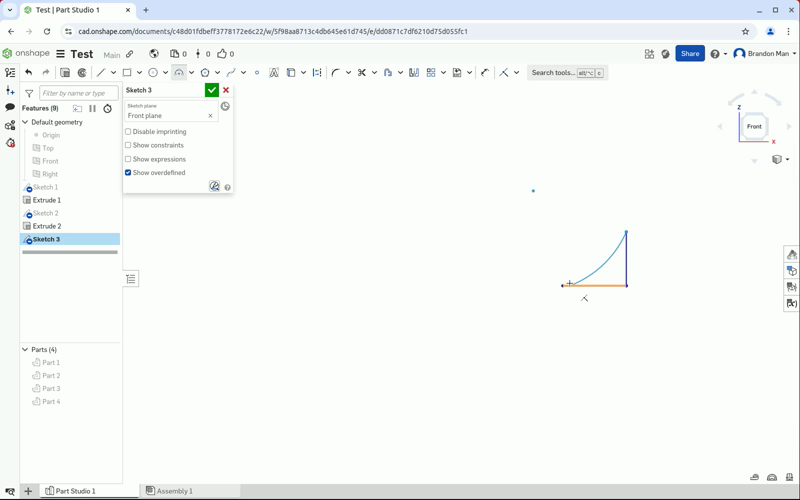
scroll(-6)
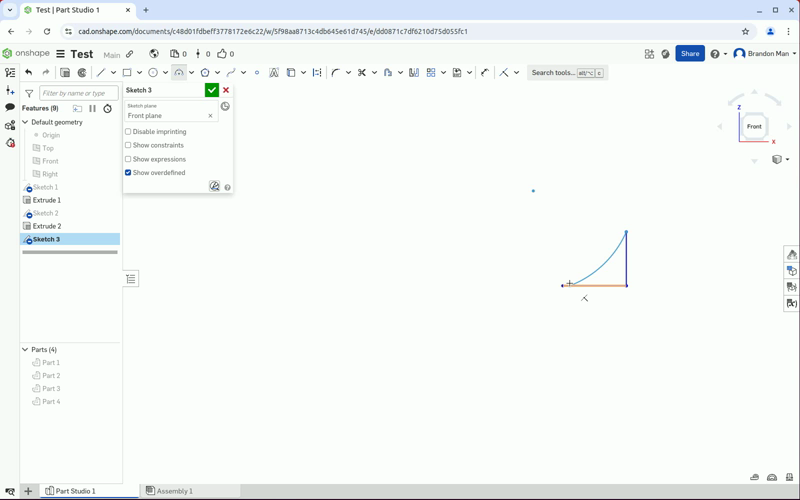
scroll(-6)
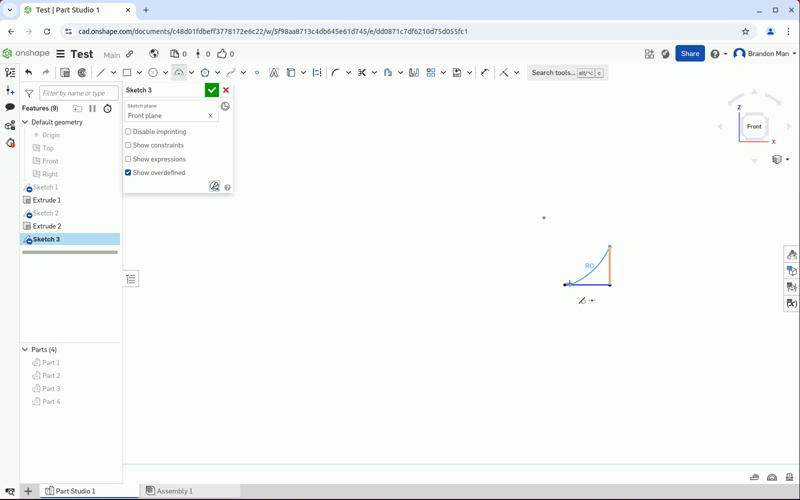
scroll(-6)
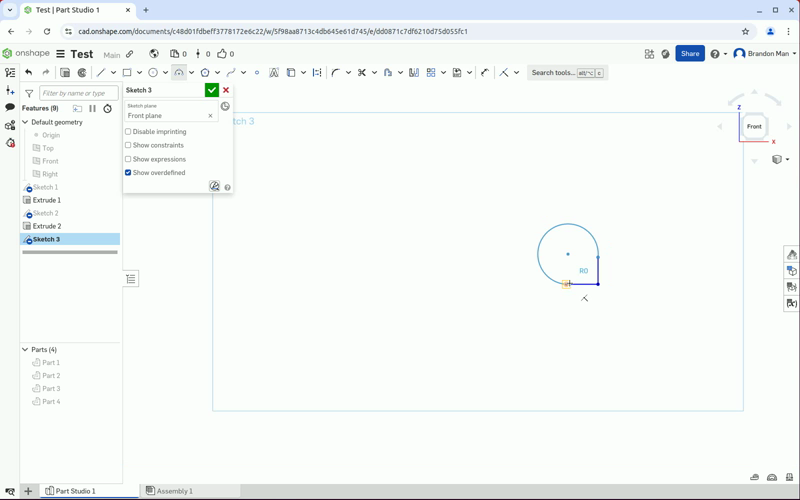
scroll(-6)
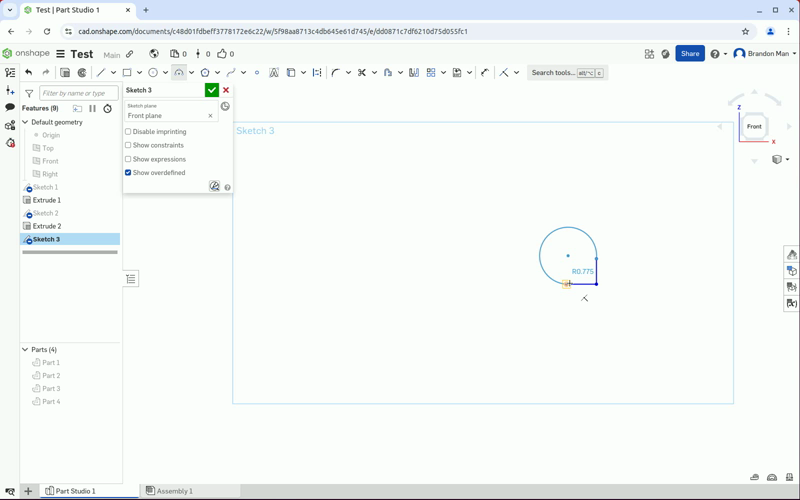
scroll(-6)
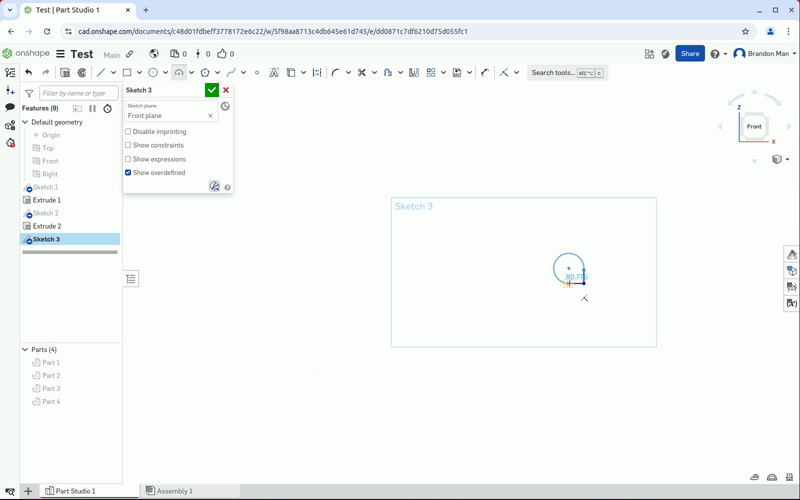
scroll(-6)
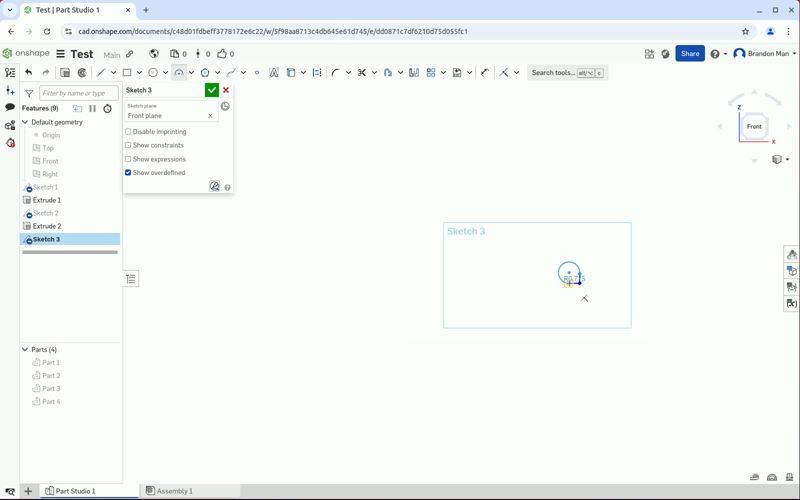
scroll(-6)
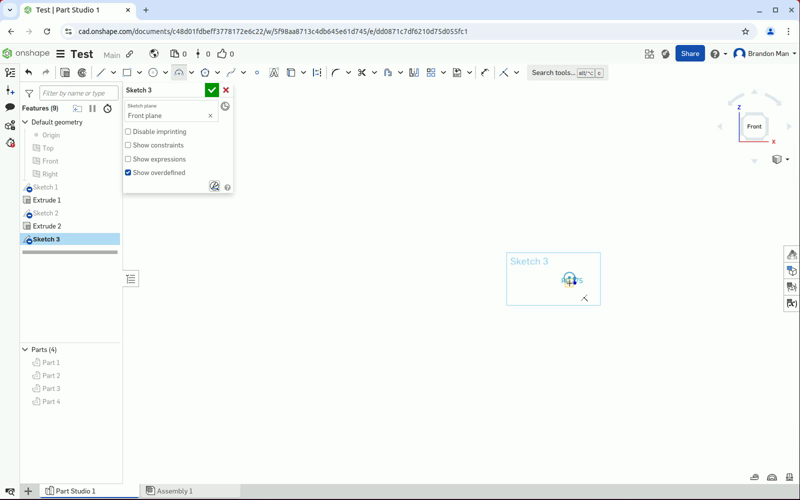
key_down(shift)
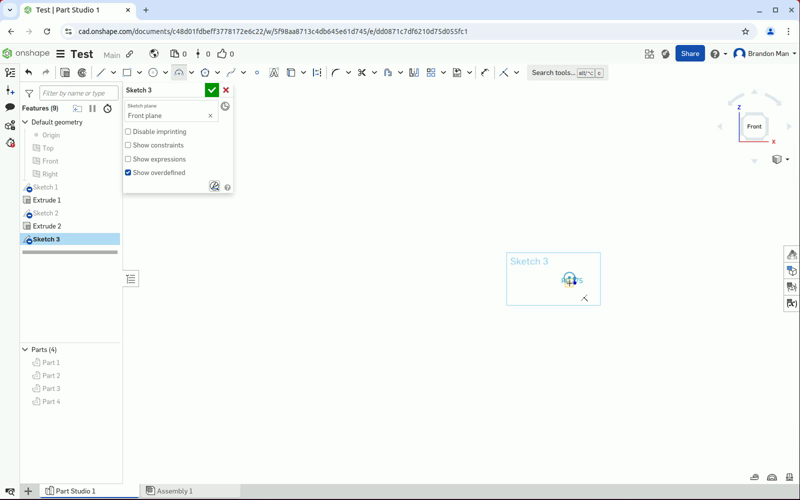
mouse_move(573, 281)
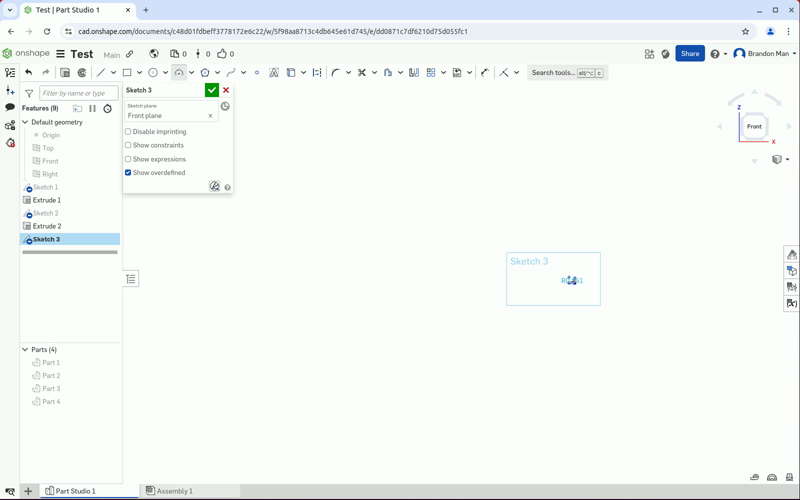
scroll(6)
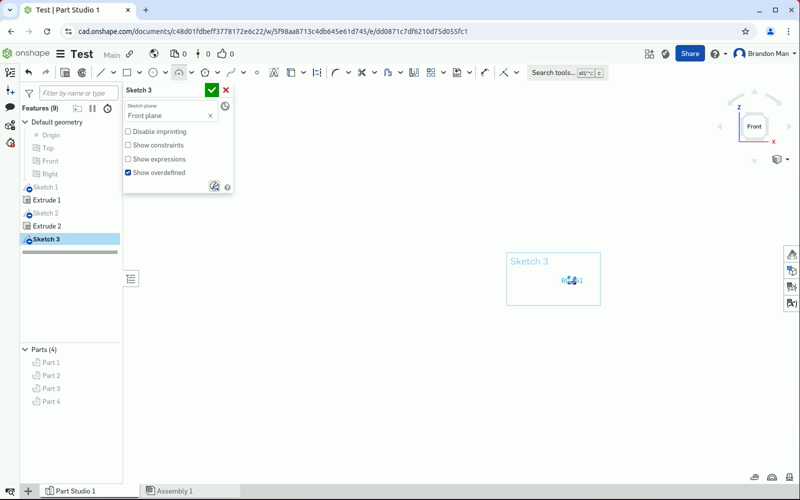
scroll(6)
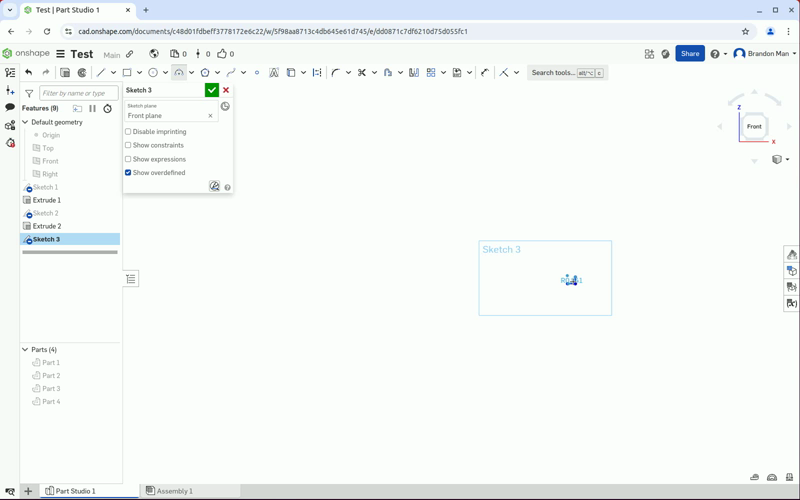
scroll(6)
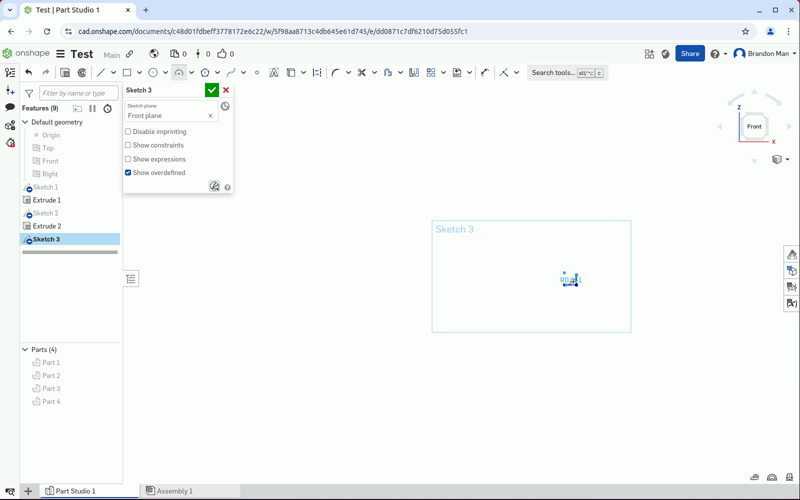
scroll(6)
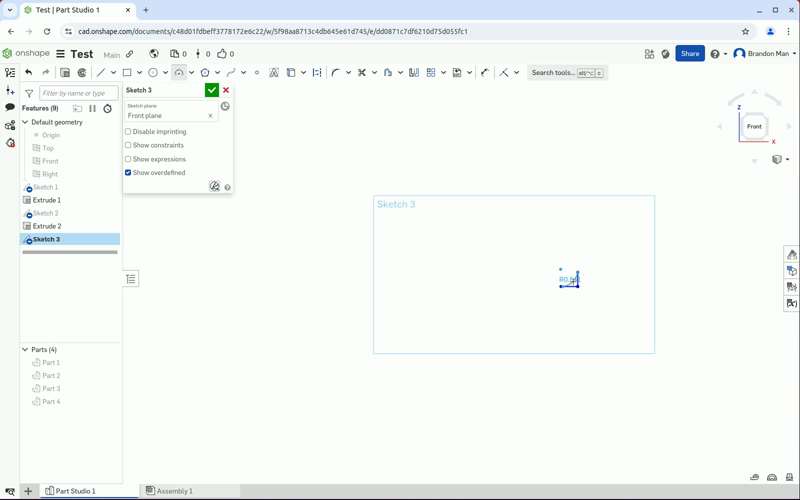
scroll(6)
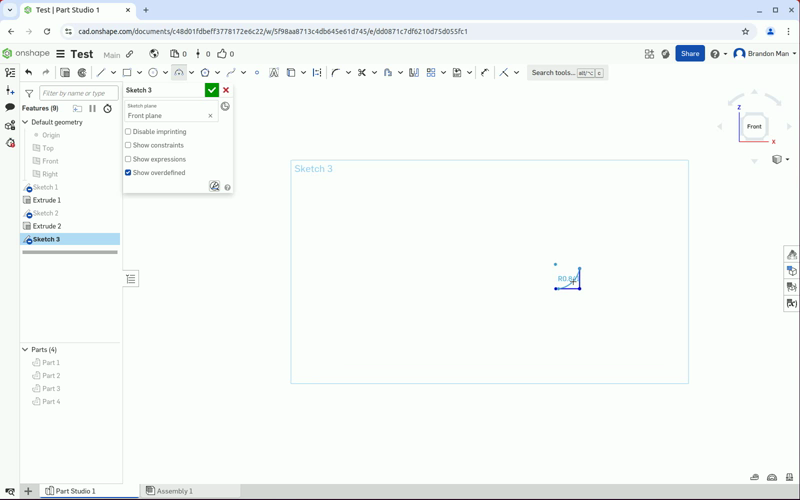
scroll(6)
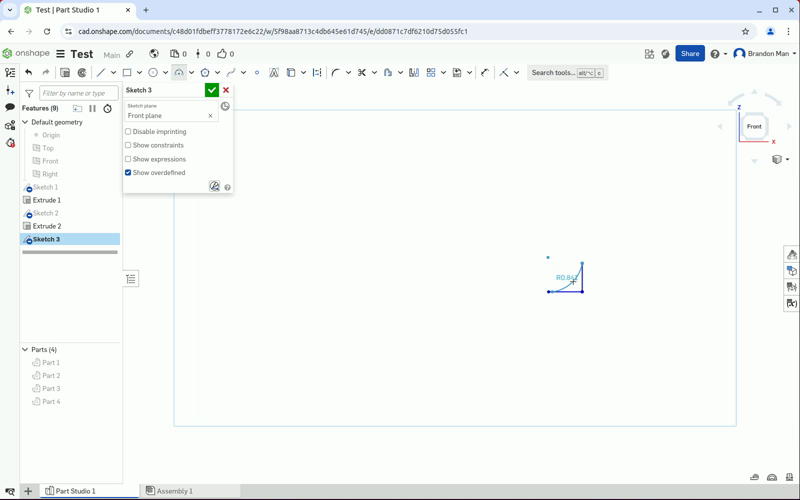
scroll(6)
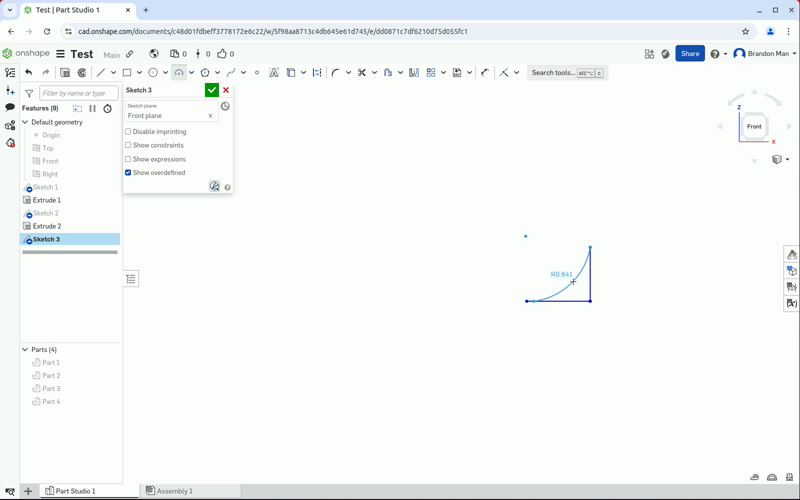
click(573, 281)
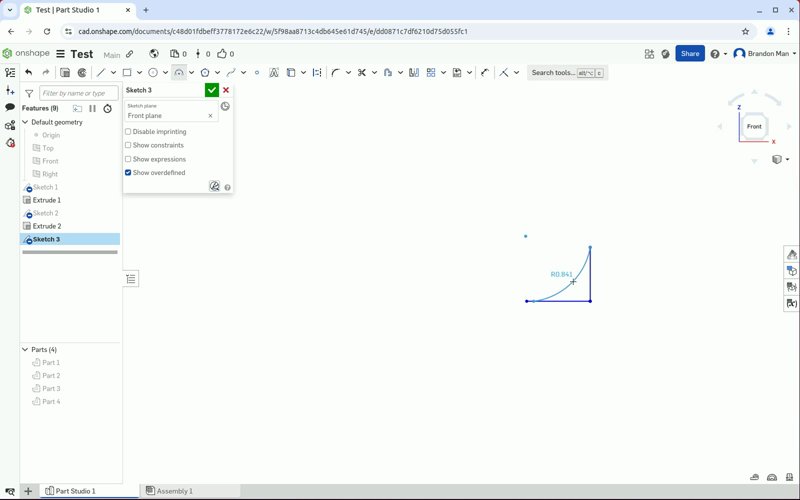
scroll(-6)
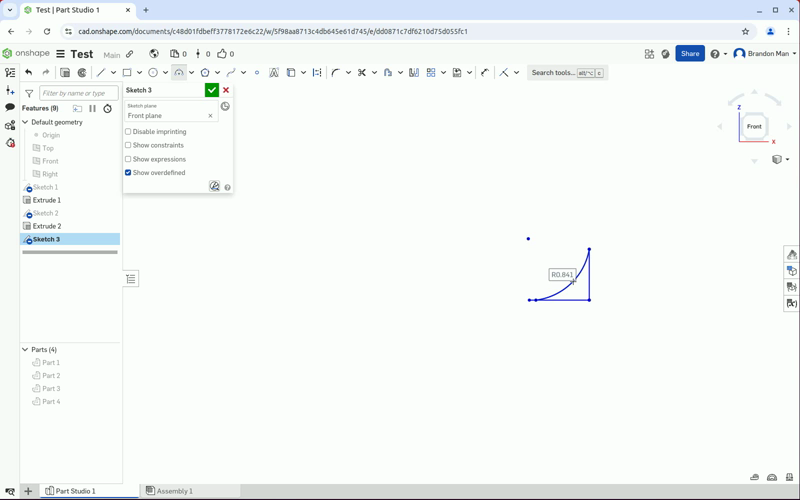
scroll(-6)
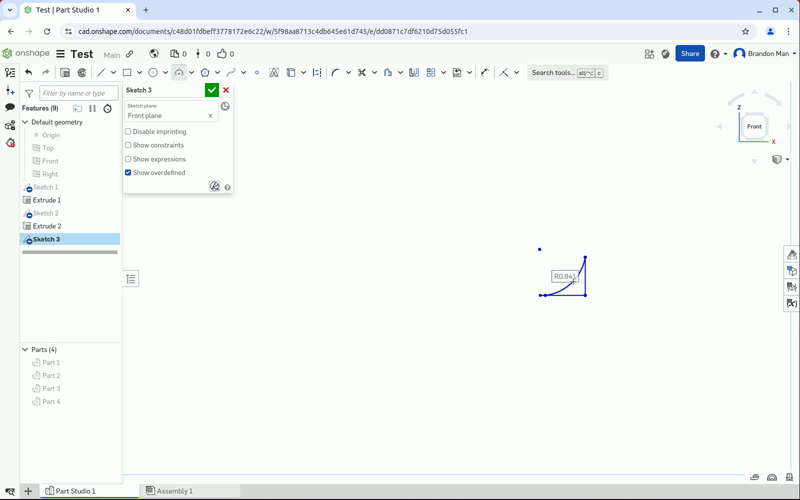
scroll(-6)
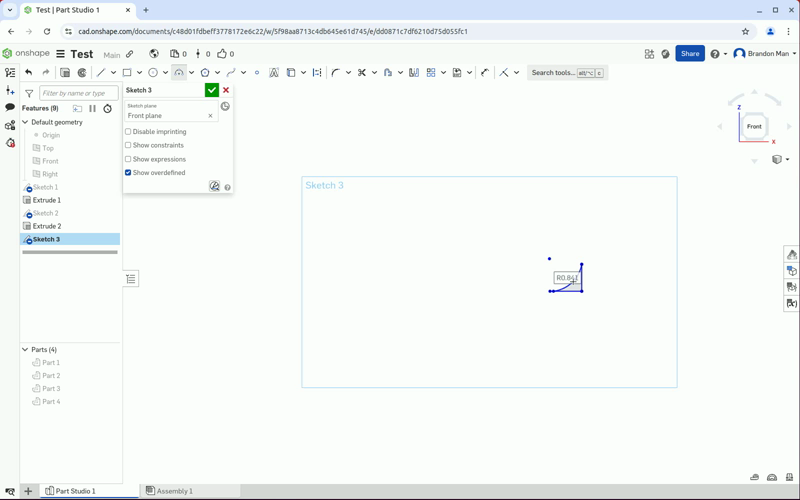
scroll(-6)
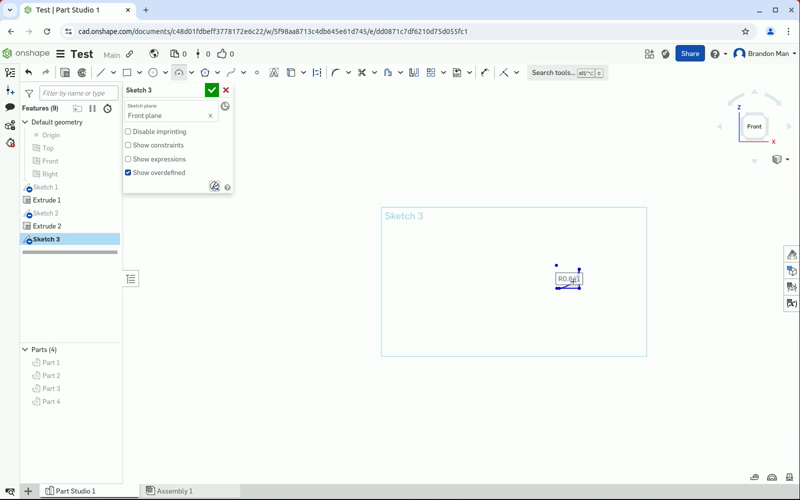
scroll(-6)
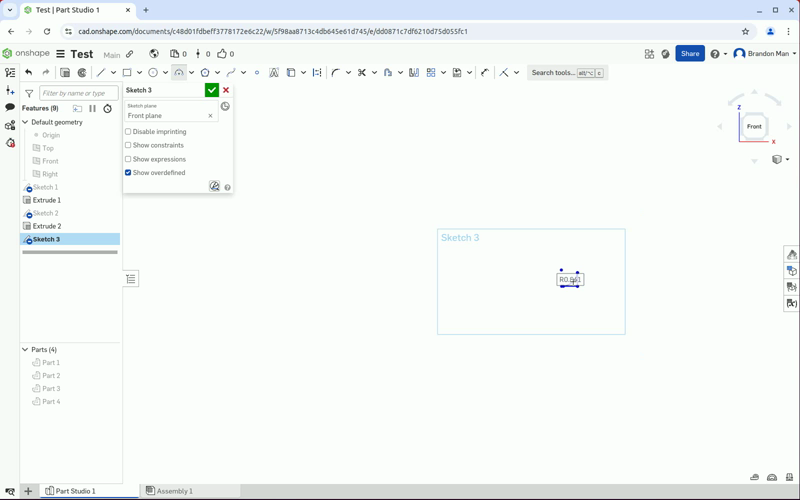
scroll(-6)
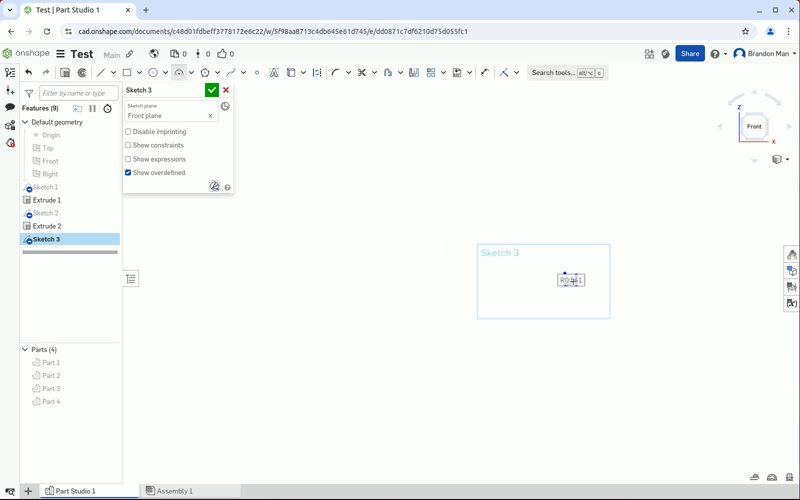
scroll(-6)
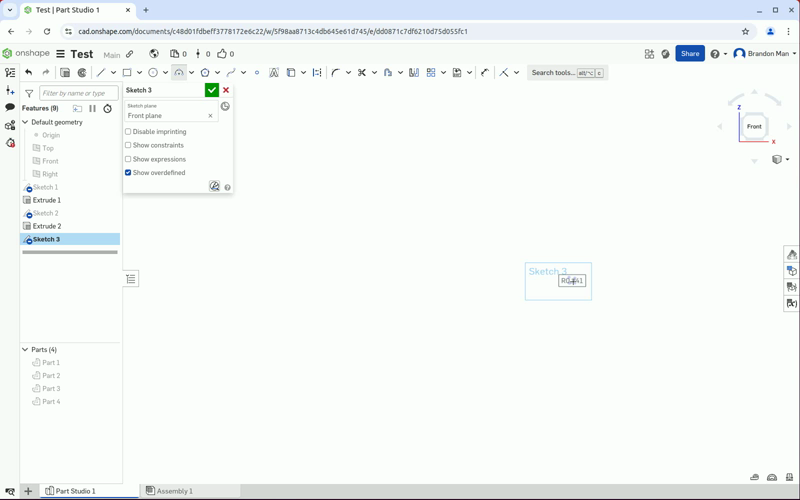
key_up(shift)
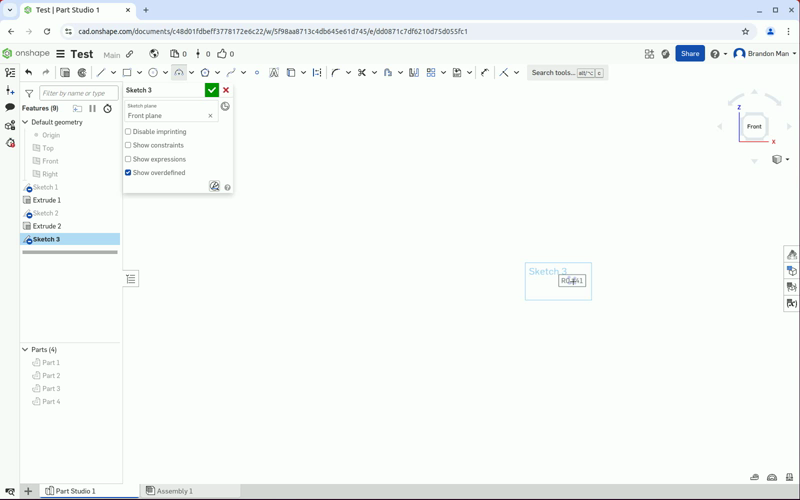
key(esc)
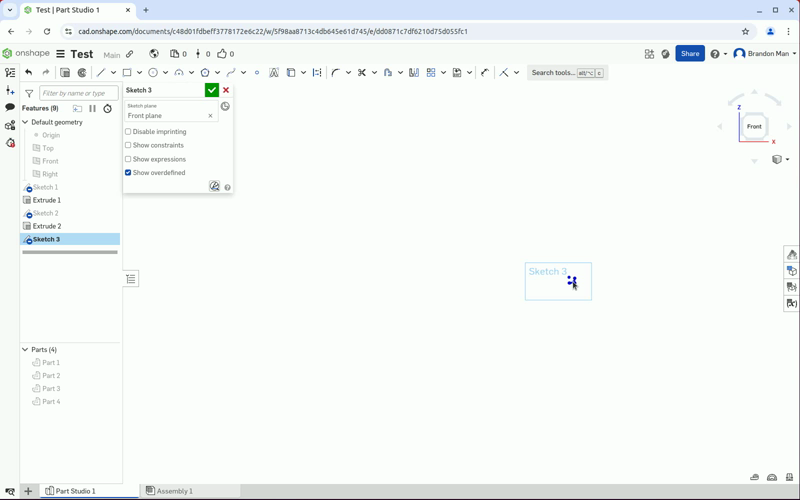
mouse_move(573, 282)
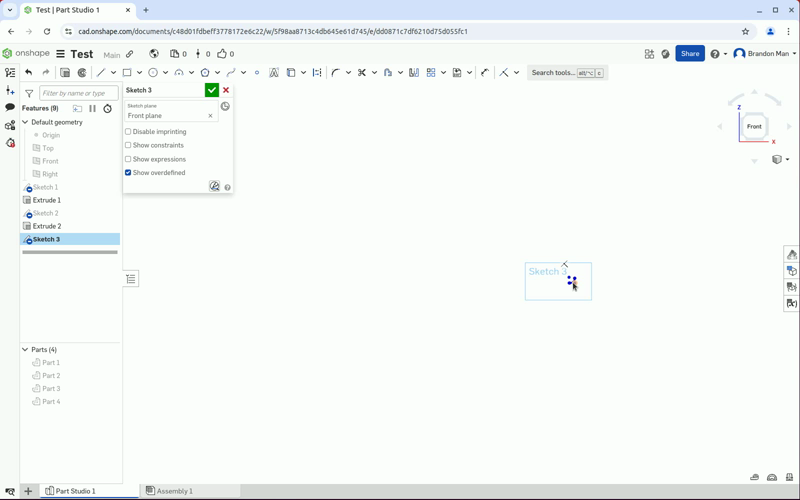
scroll(6)
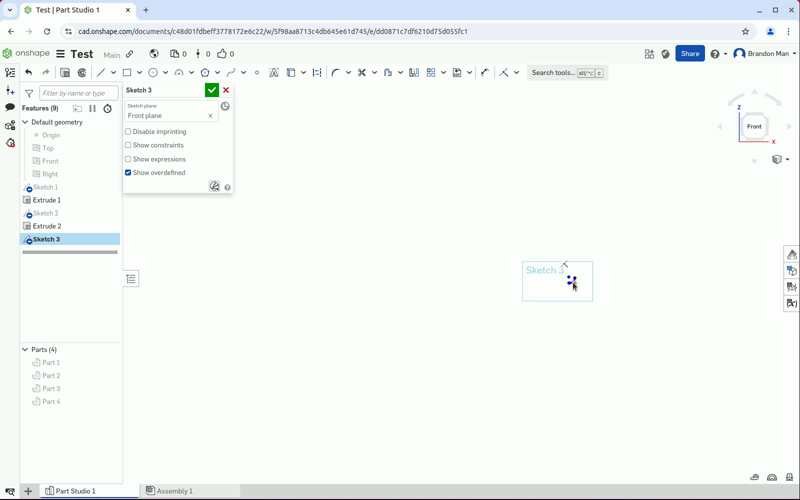
scroll(6)
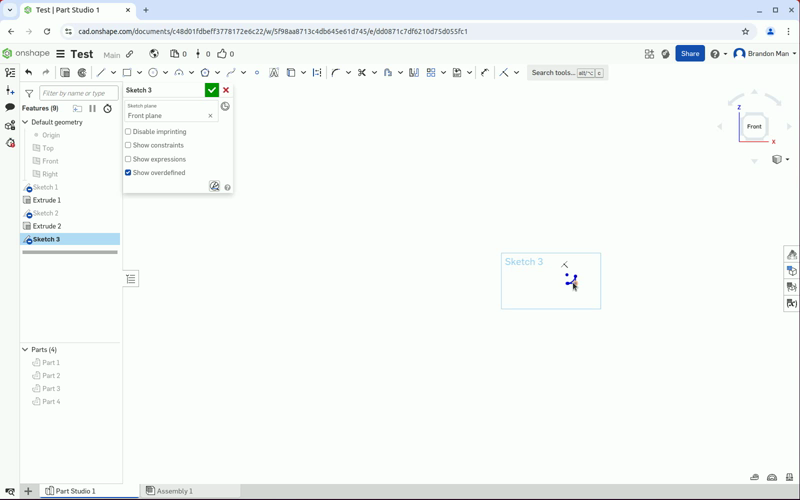
scroll(6)
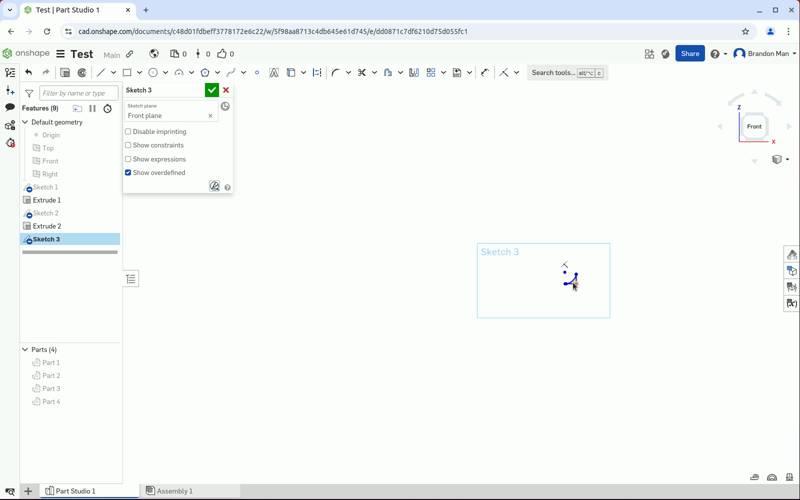
scroll(6)
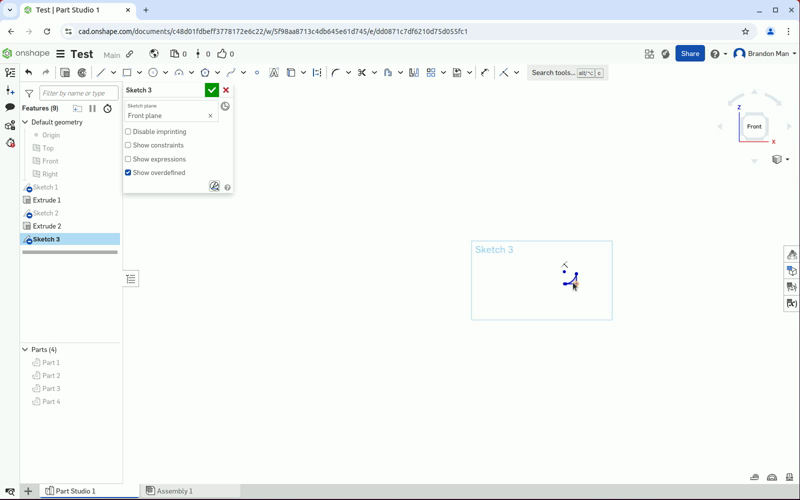
scroll(6)
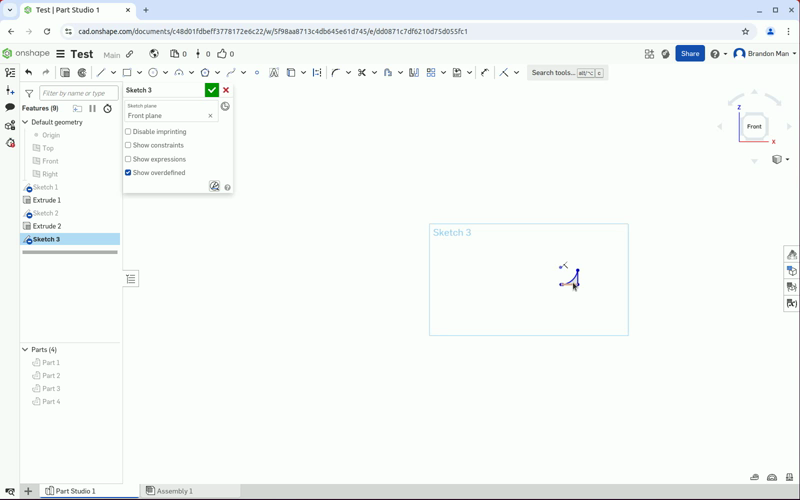
scroll(6)
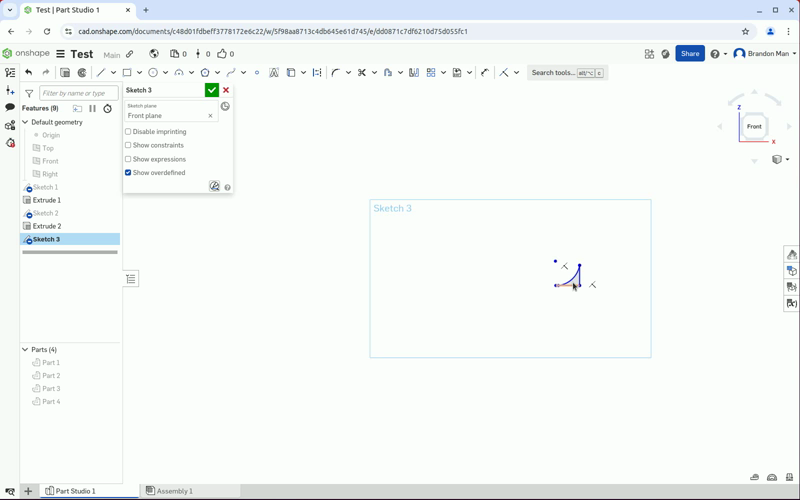
scroll(6)
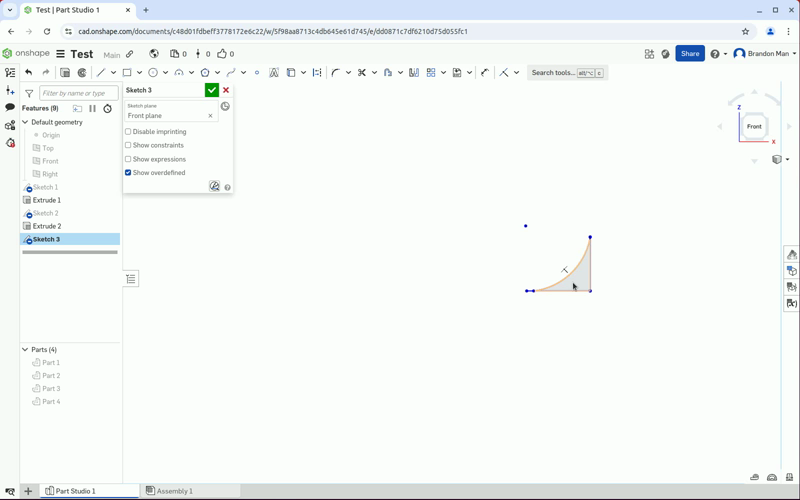
click(573, 282)
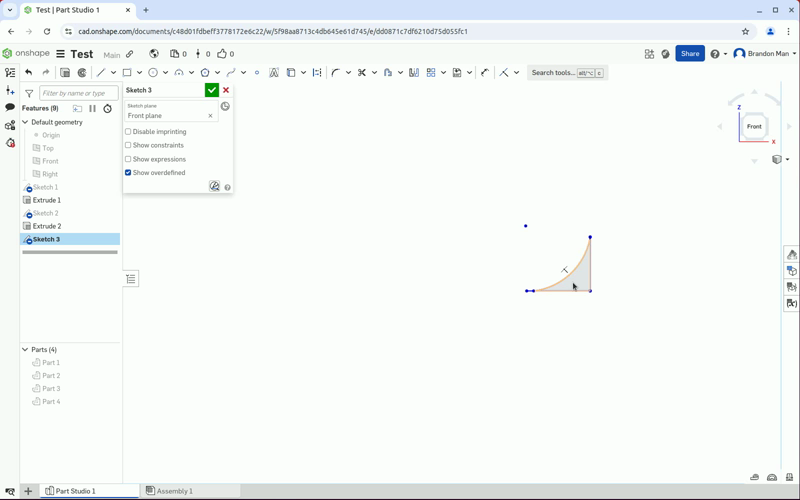
scroll(-6)
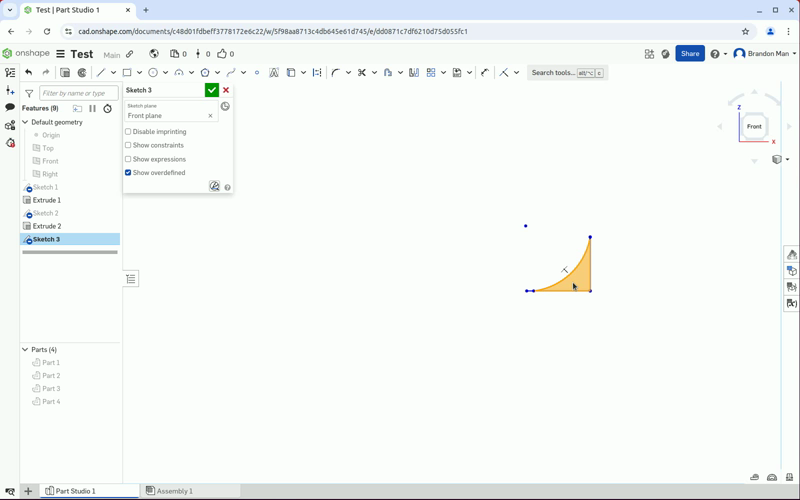
scroll(-6)
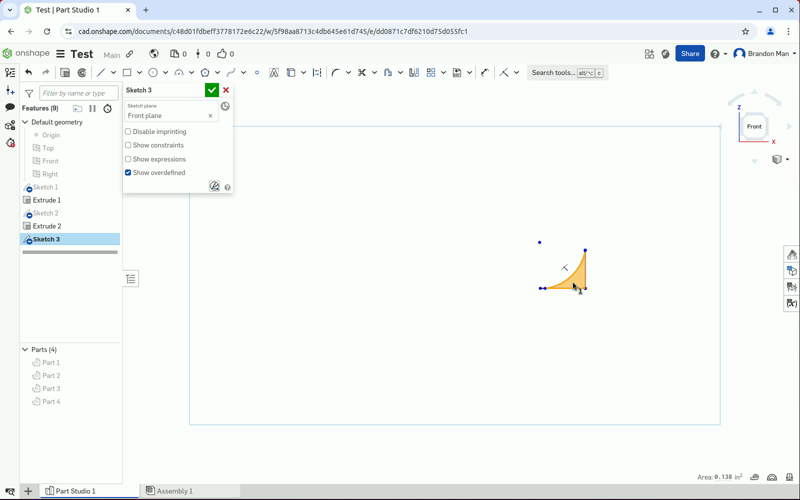
scroll(-6)
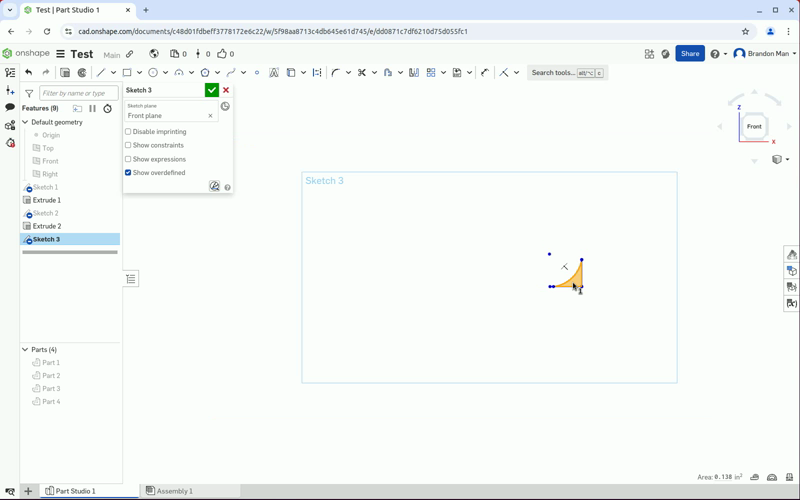
scroll(-6)
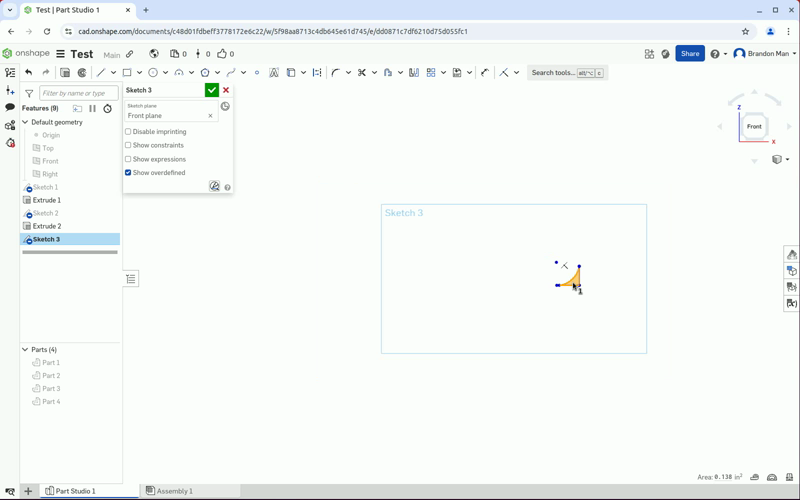
scroll(-6)
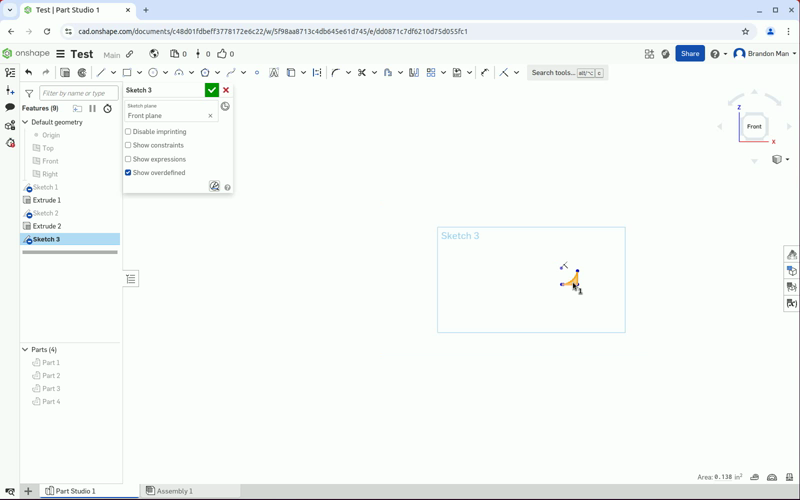
scroll(-6)
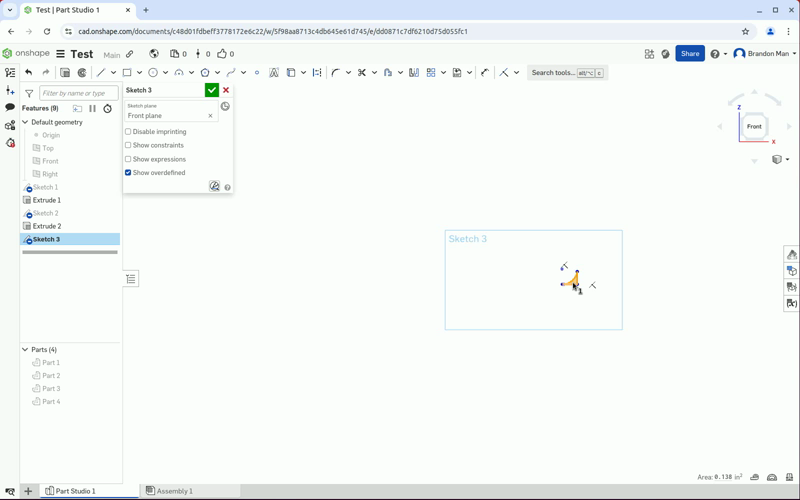
scroll(-6)
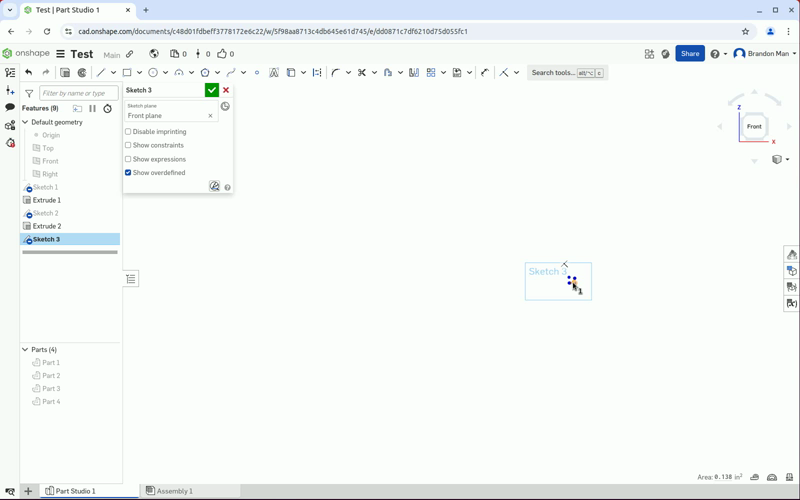
mouse_move(73, 352)
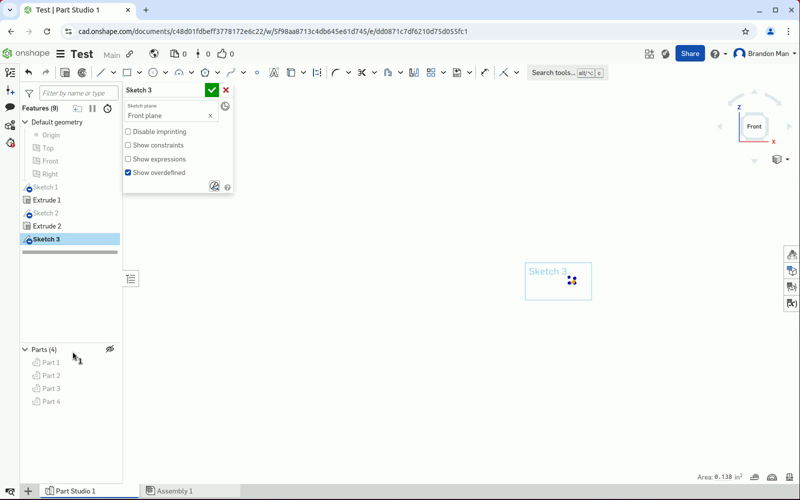
key(shift+y)
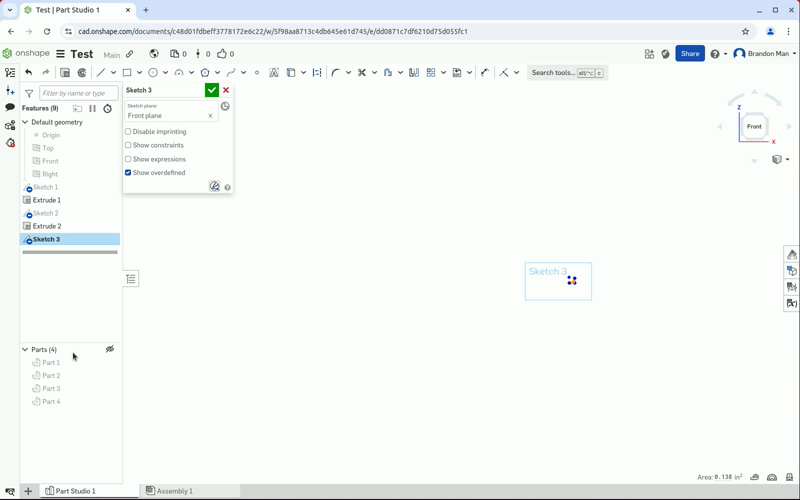
key(shift+e)
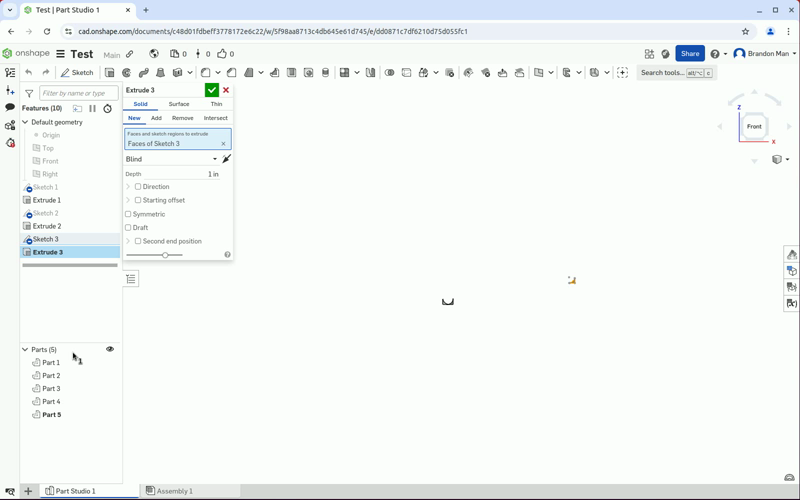
mouse_move(143, 106)
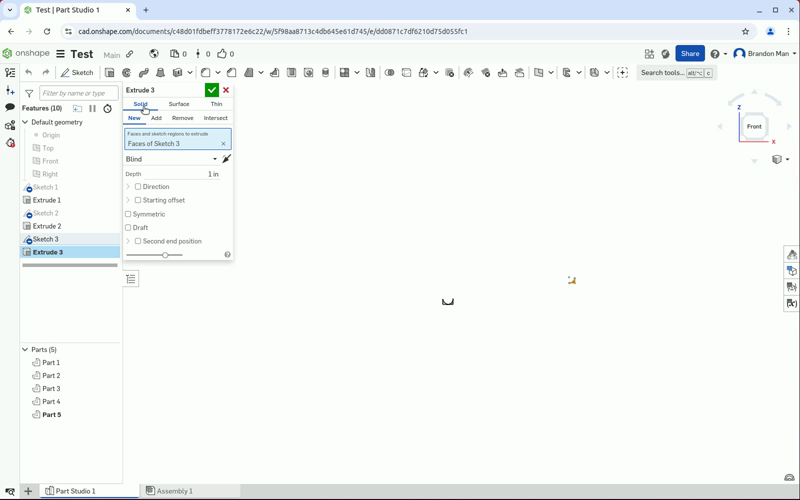
click(143, 106)
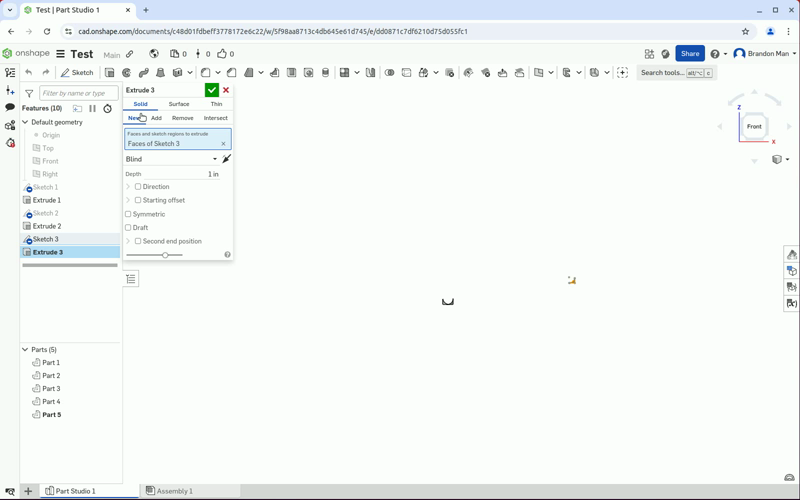
mouse_move(137, 120)
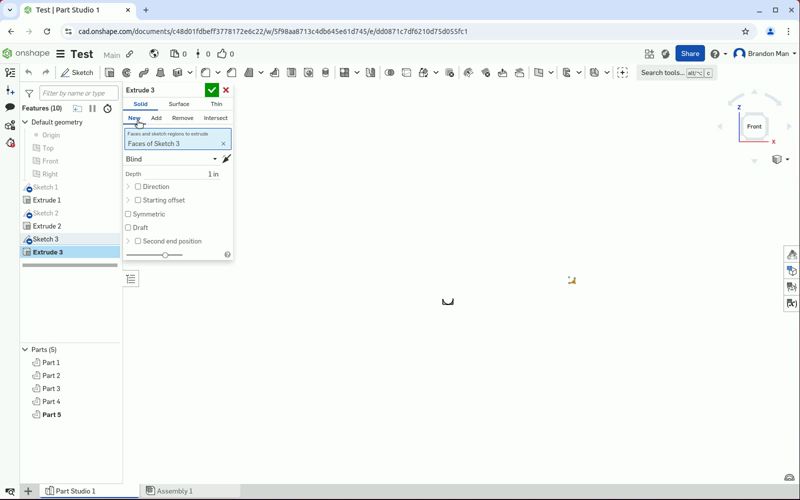
click(137, 120)
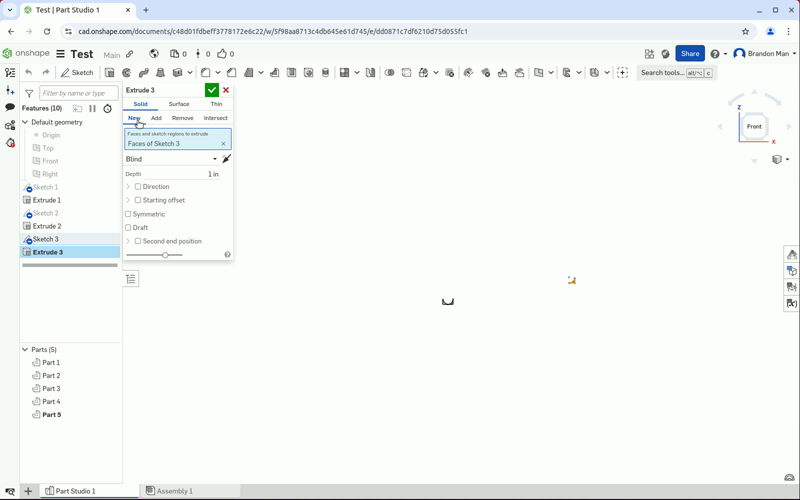
key(tab, 4)
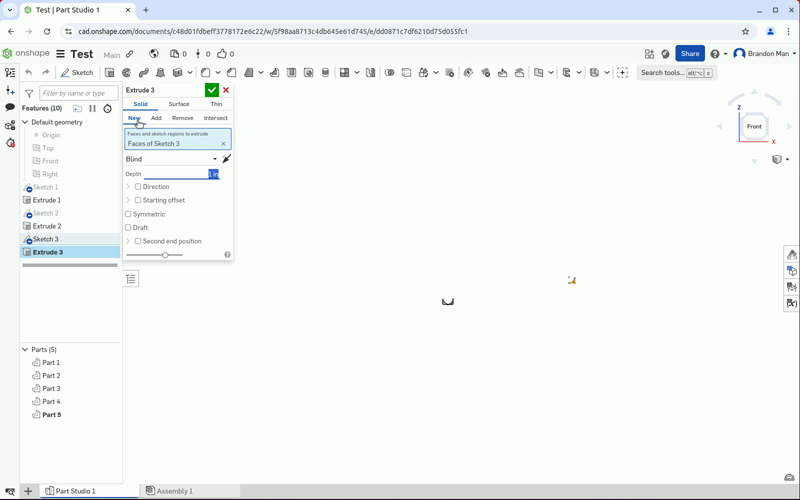
text(5.296)
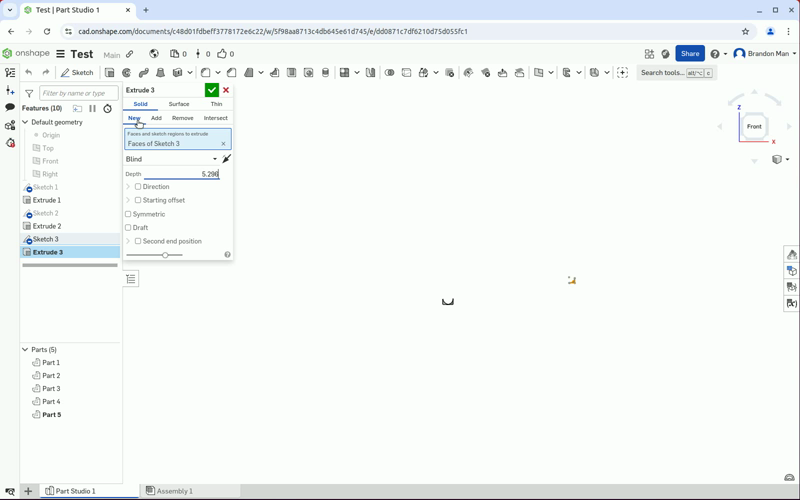
key(enter)
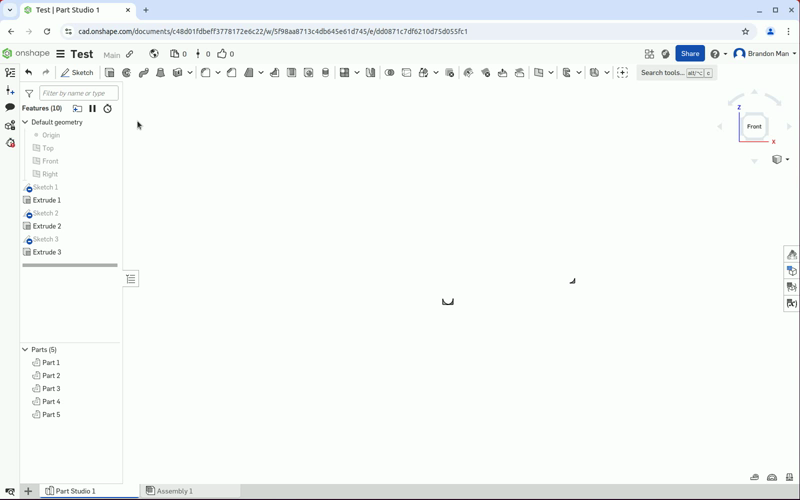
key(shift+h)
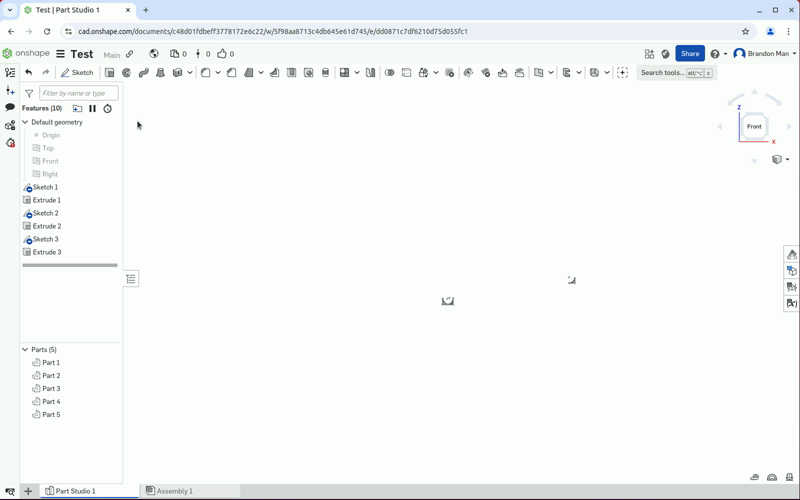
key(shift+h)
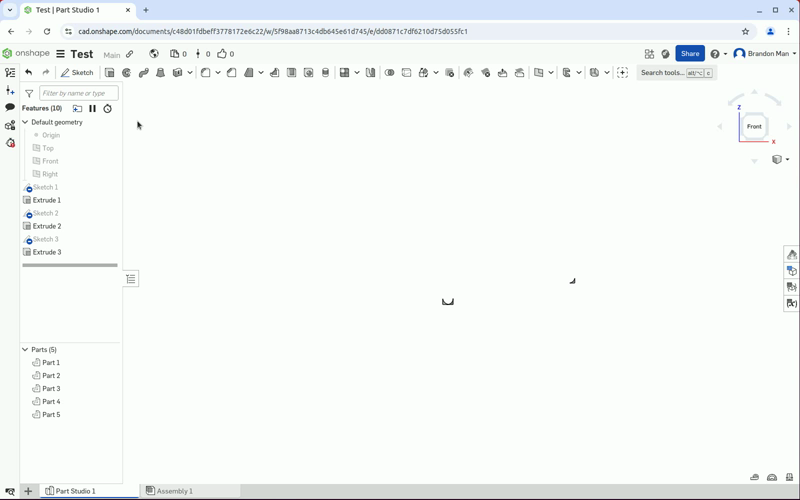
mouse_move(73, 189)
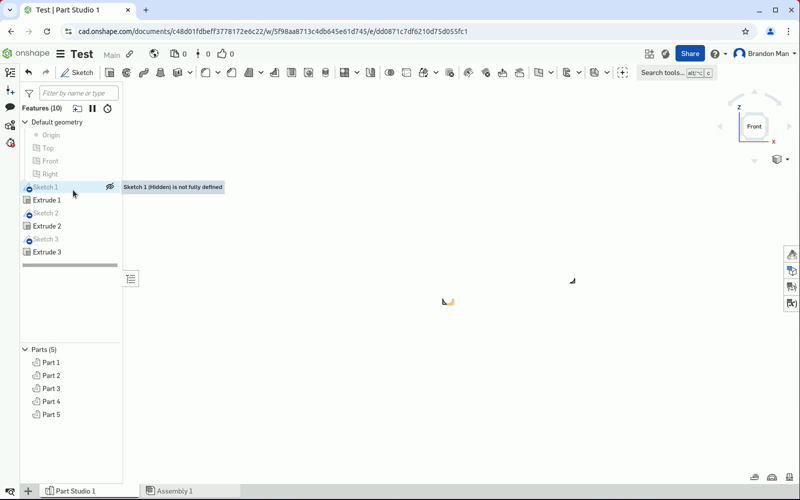
click(73, 189)
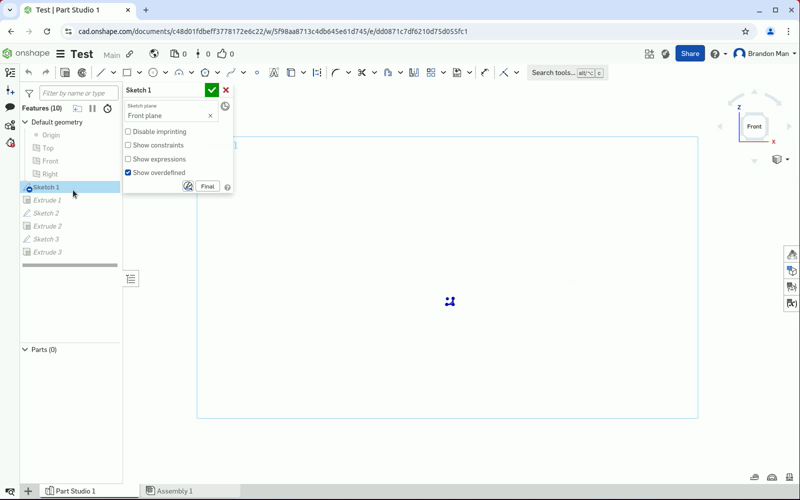
mouse_move(229, 92)
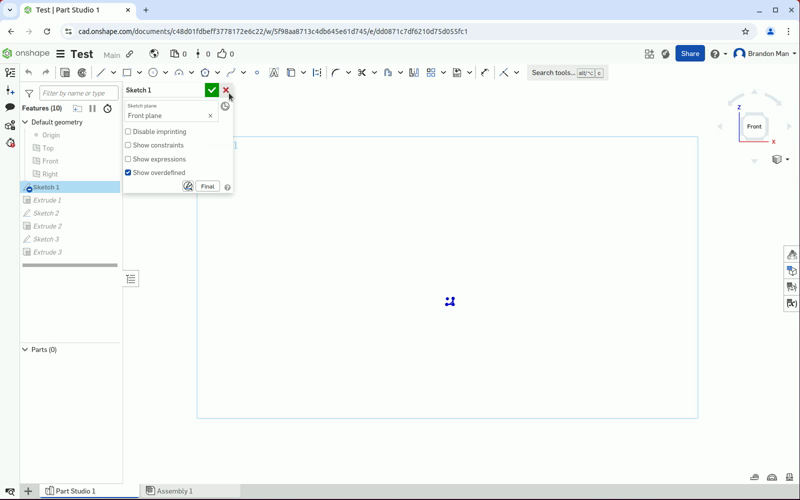
click(229, 92)
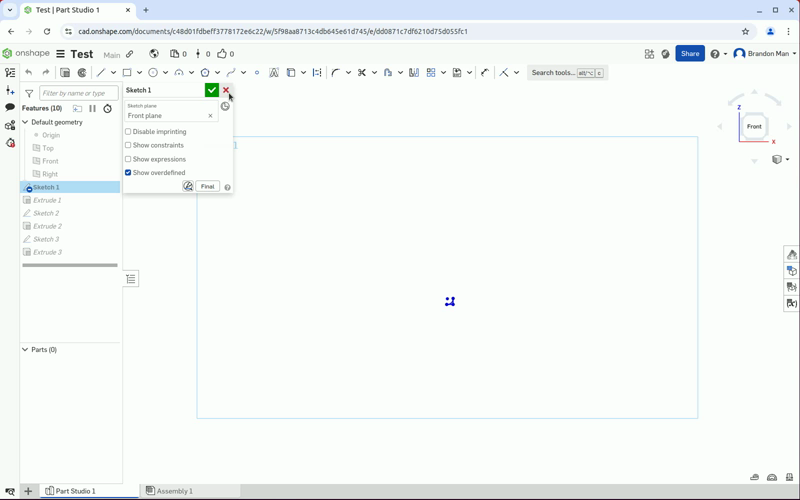
key(shift+s)
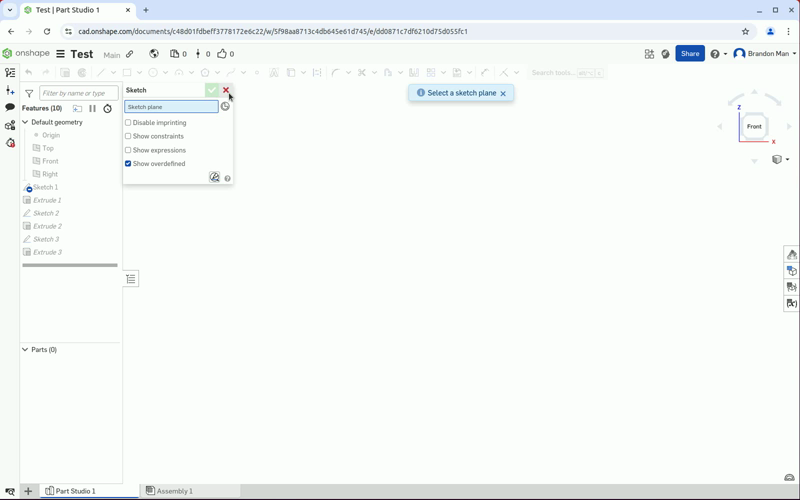
mouse_move(73, 163)
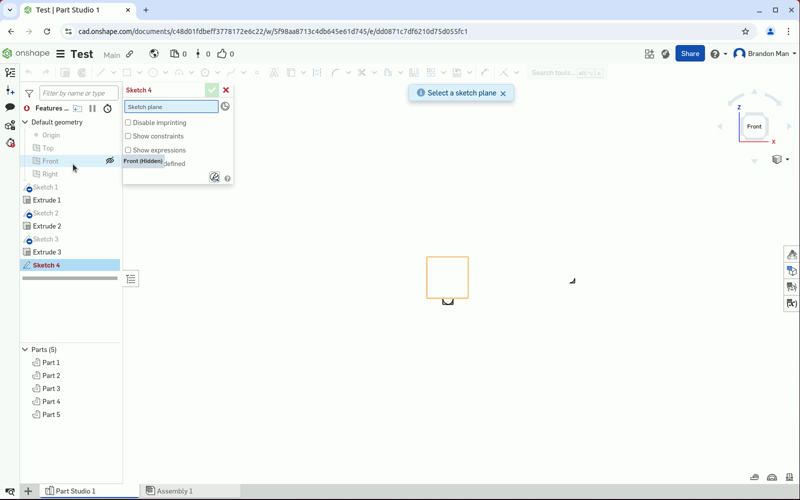
click(73, 163)
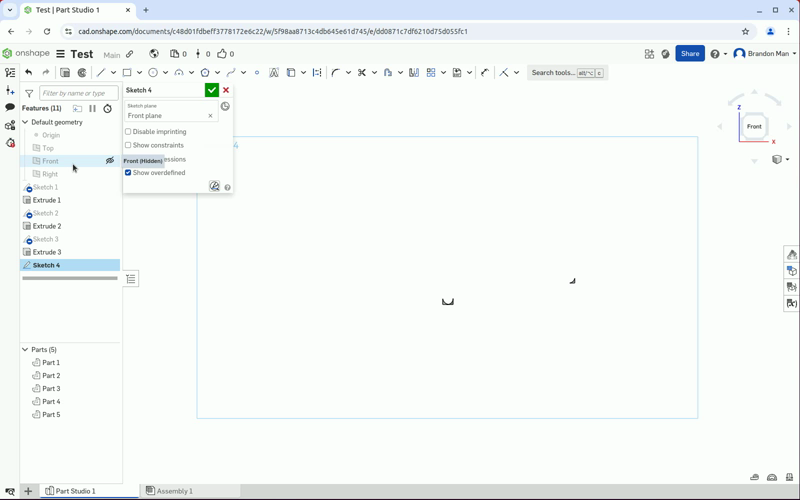
mouse_move(73, 352)
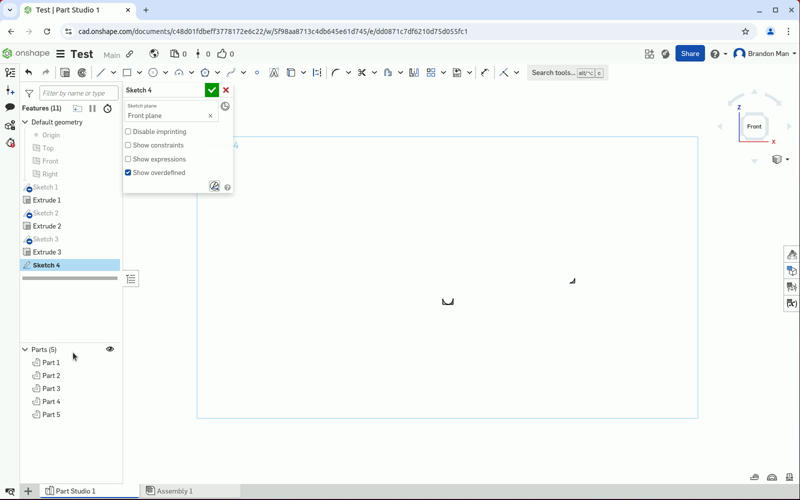
key(y)
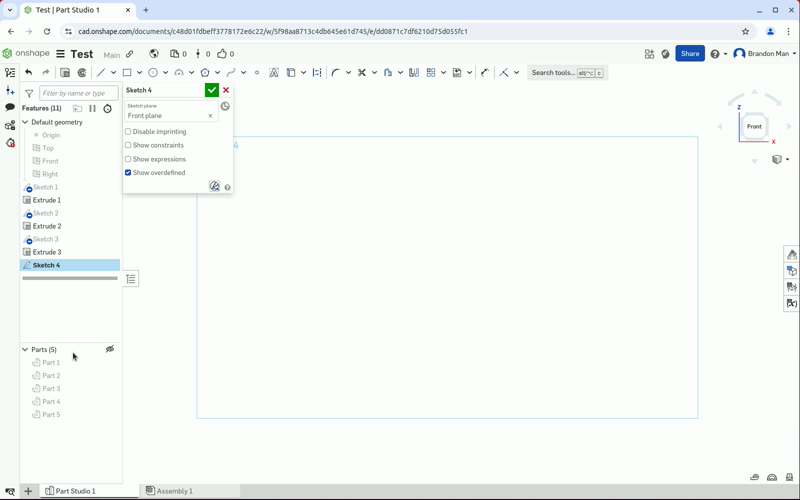
key(l)
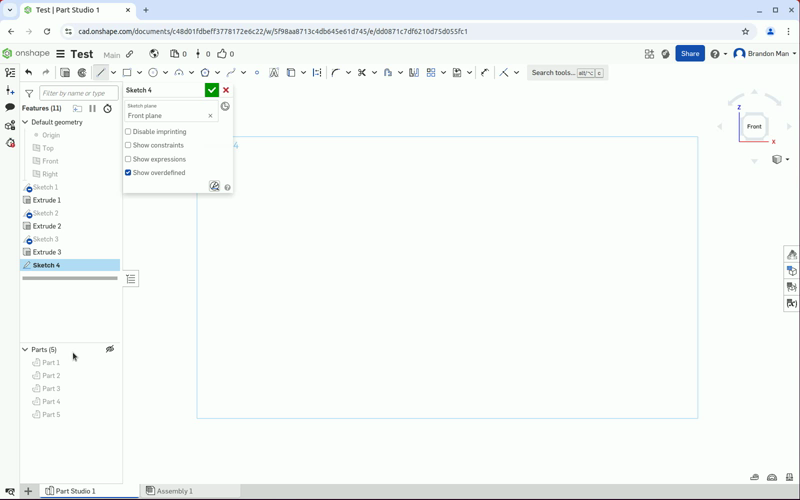
key_down(shift)
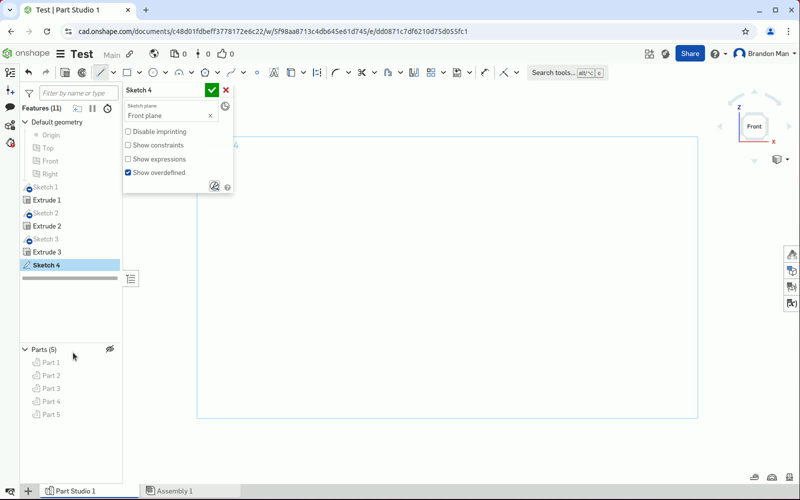
mouse_move(566, 282)
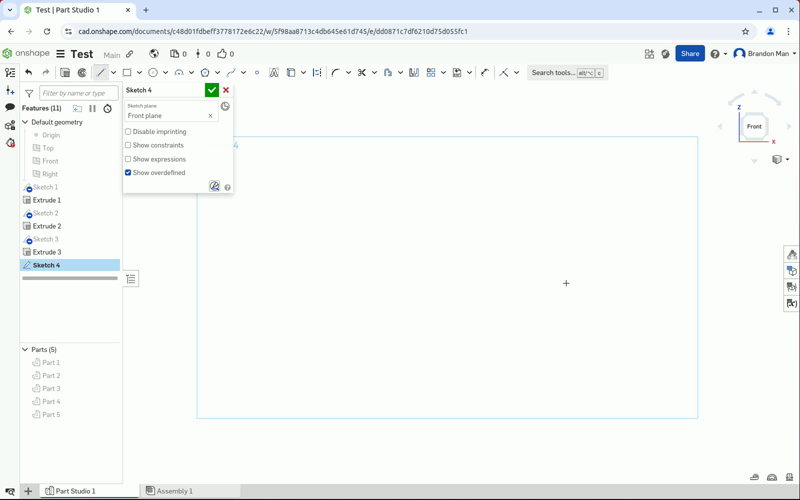
click(566, 282)
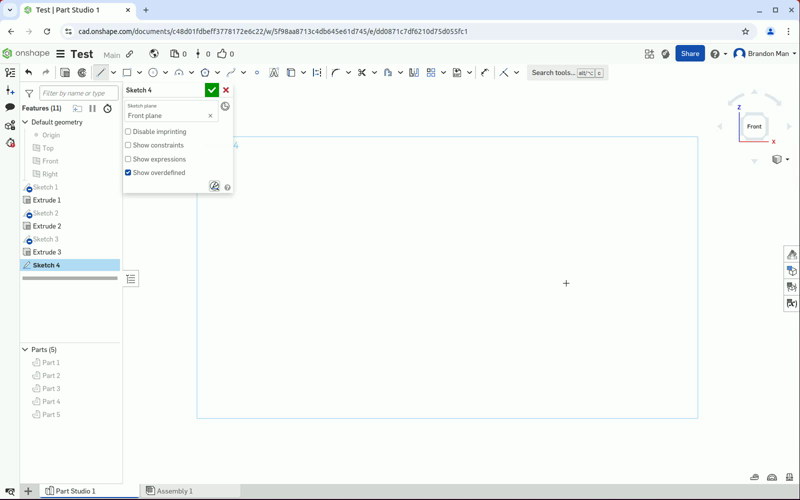
key_up(shift)
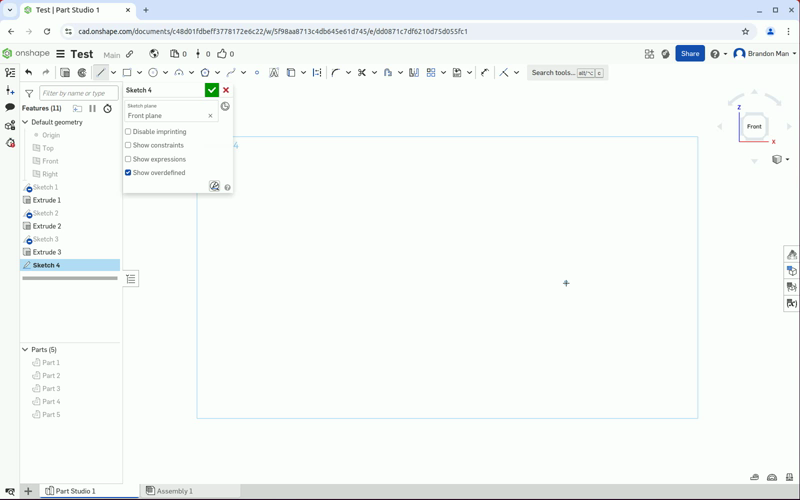
key_down(shift)
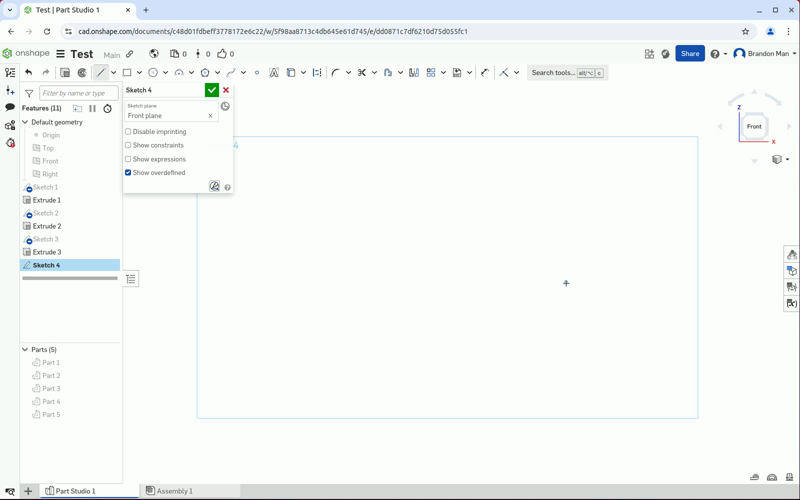
mouse_move(589, 282)
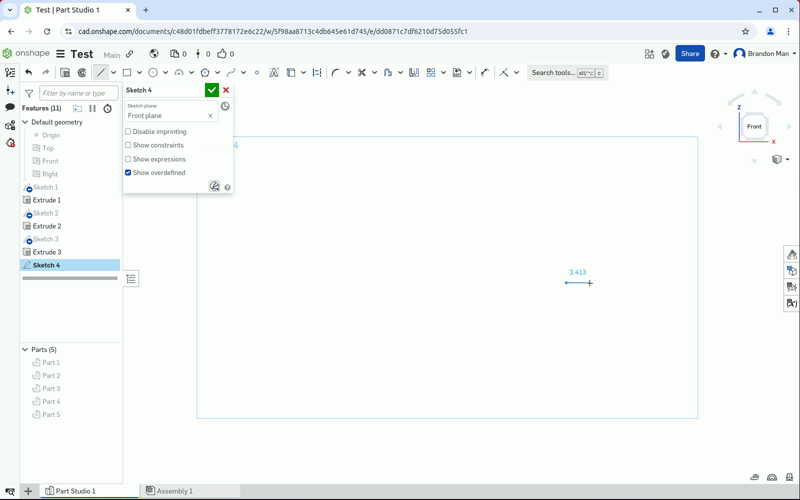
mouse_move(570, 282)
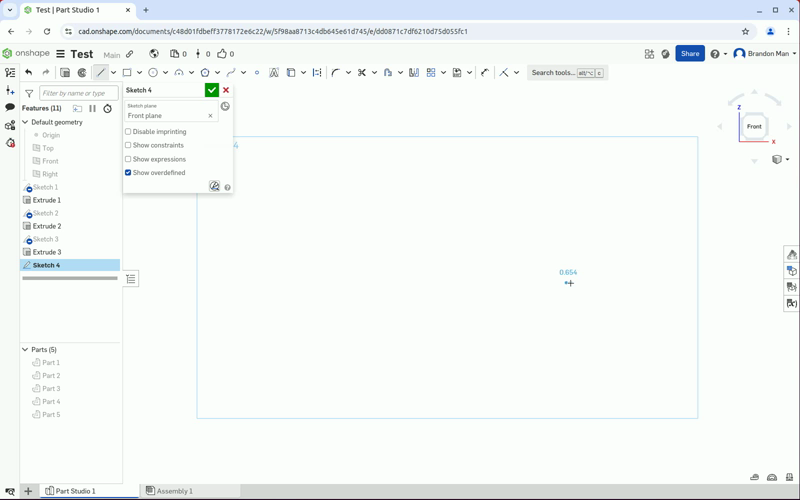
scroll(6)
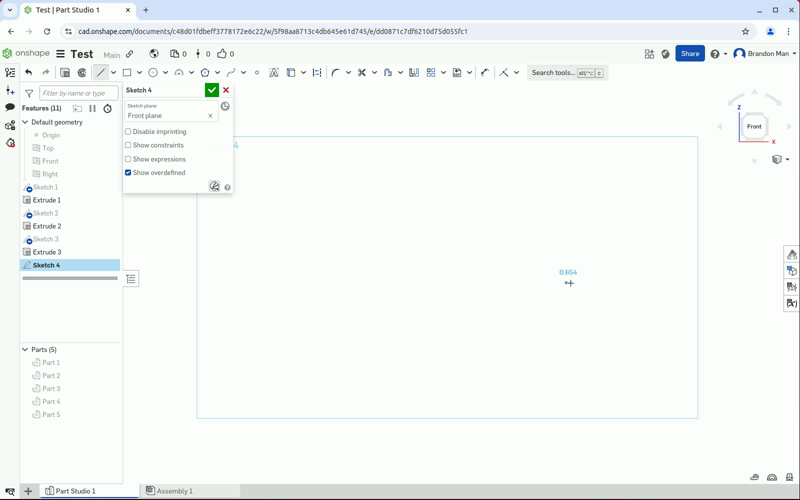
scroll(6)
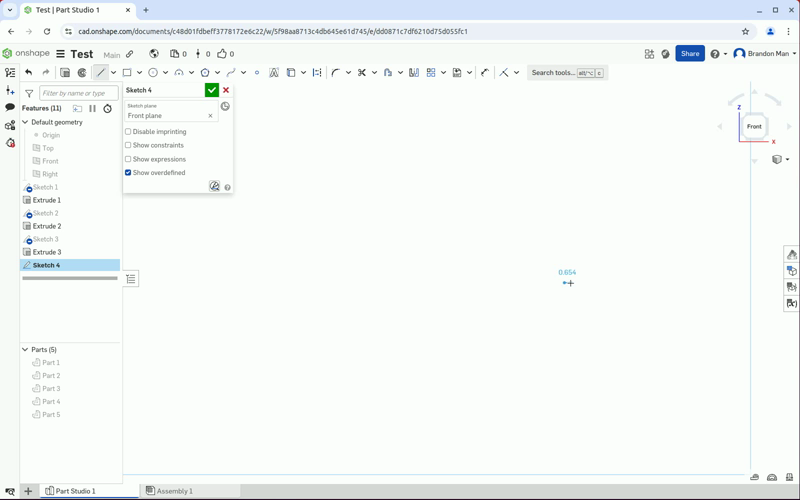
scroll(6)
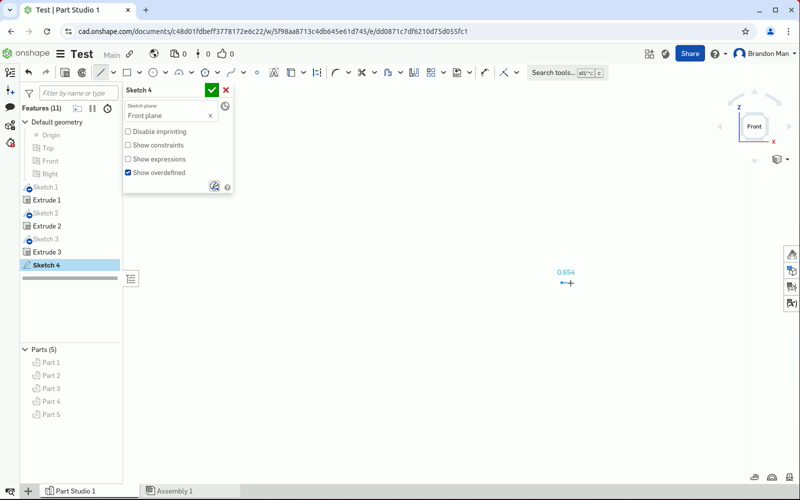
scroll(6)
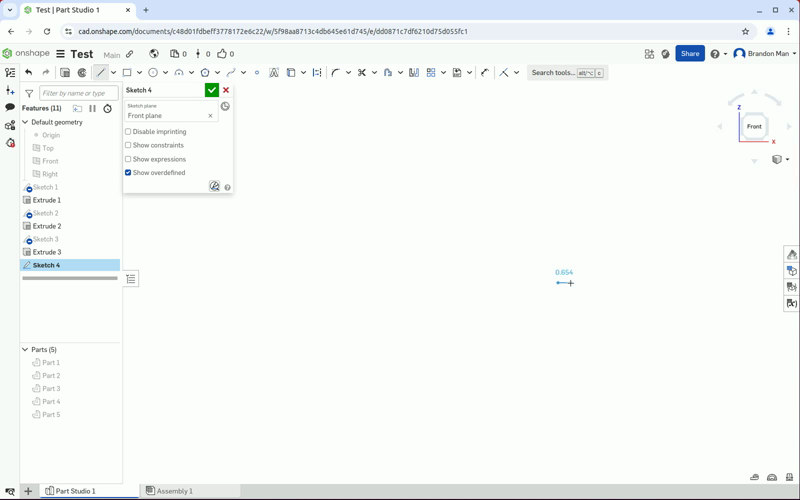
scroll(6)
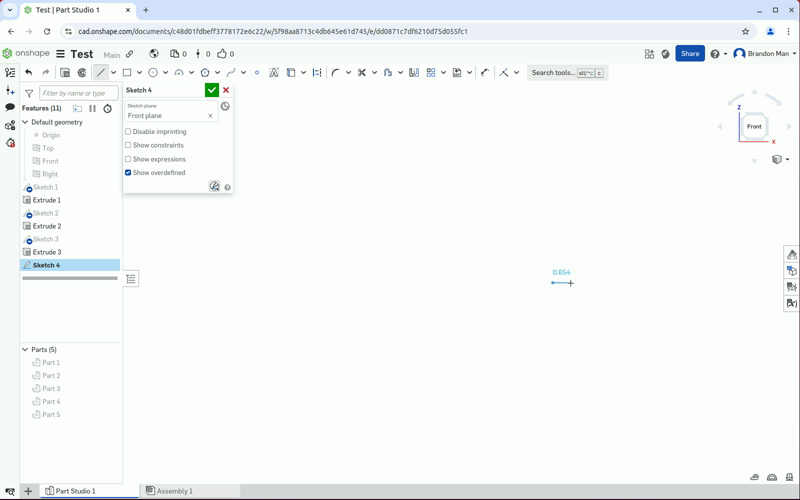
scroll(6)
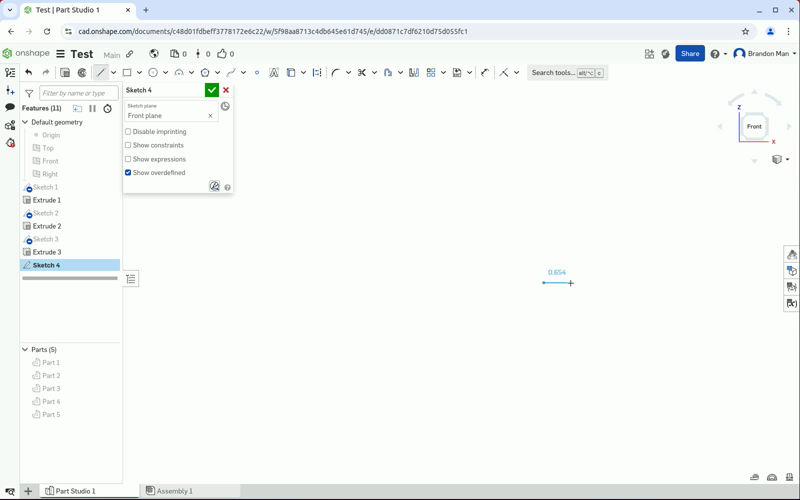
scroll(6)
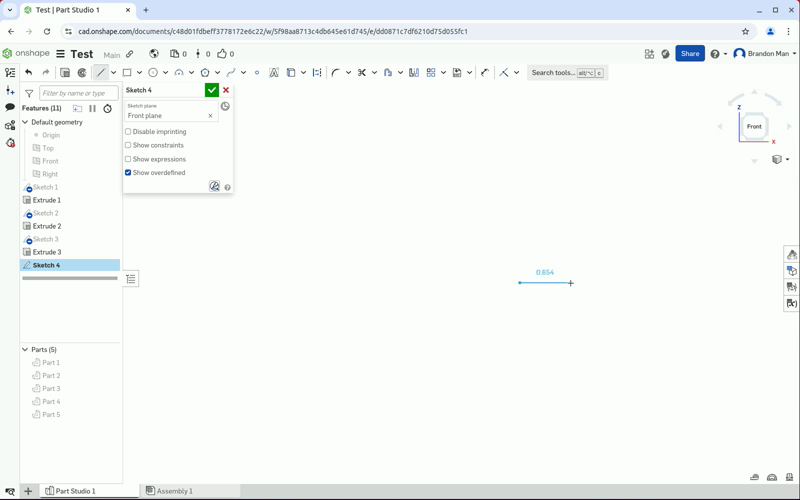
click(570, 282)
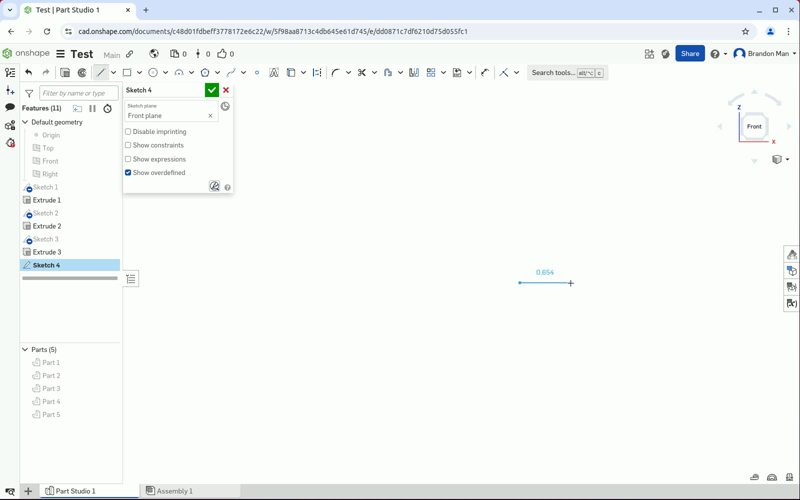
scroll(-6)
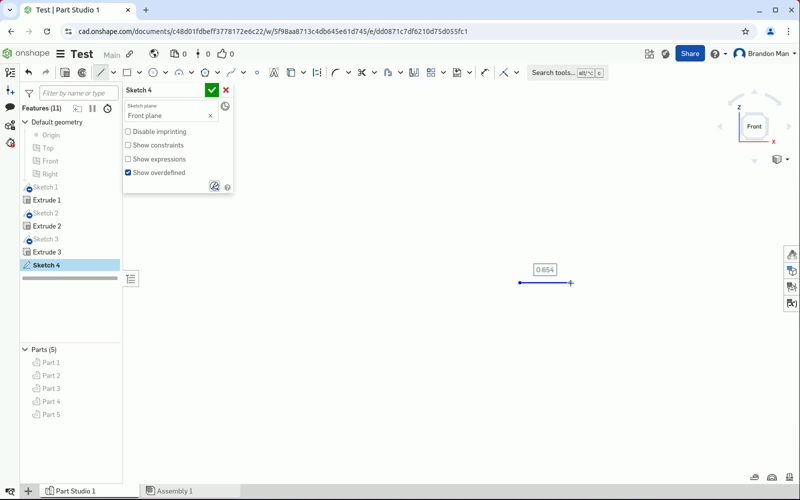
scroll(-6)
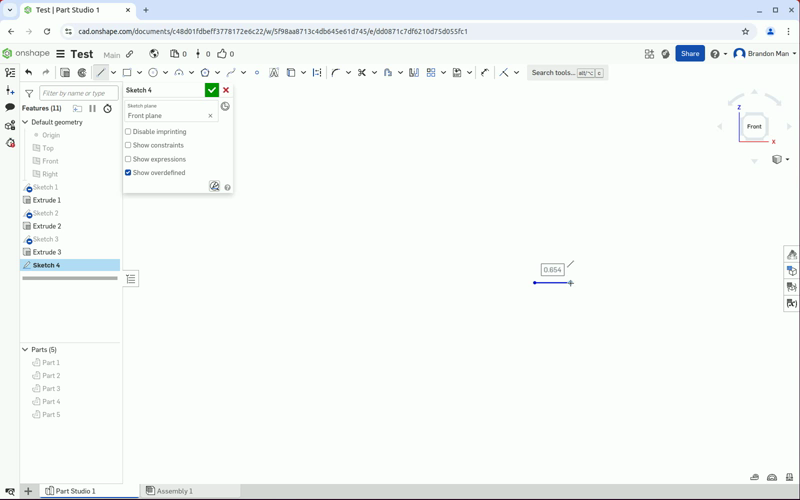
scroll(-6)
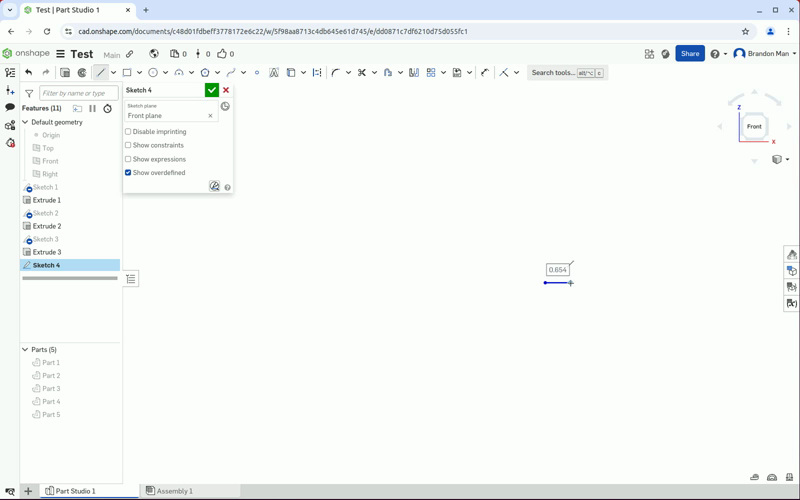
scroll(-6)
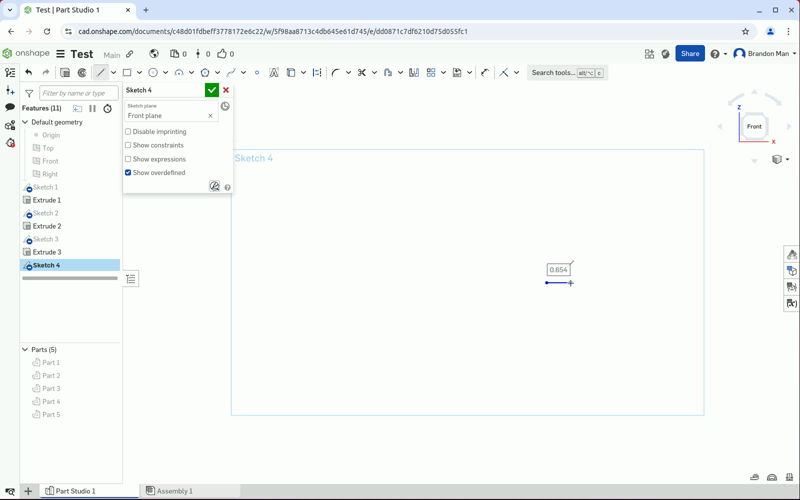
scroll(-6)
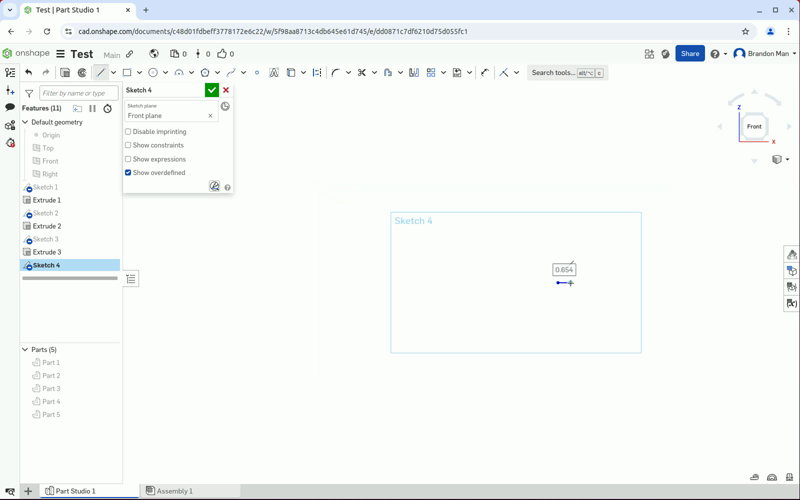
scroll(-6)
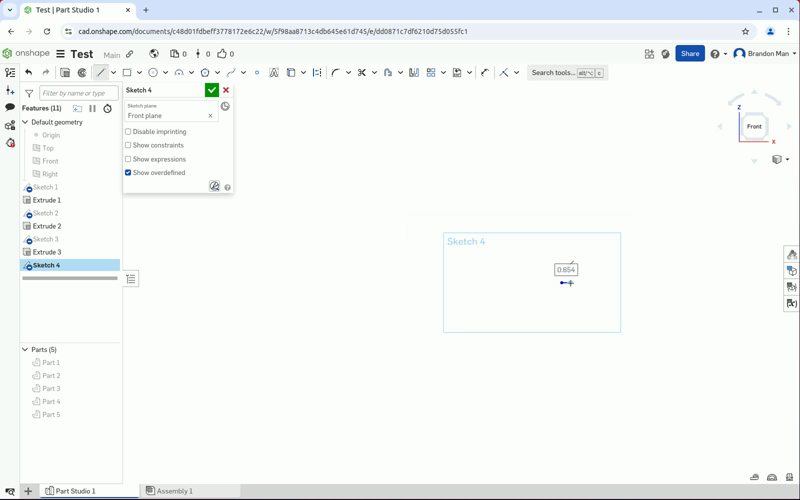
scroll(-6)
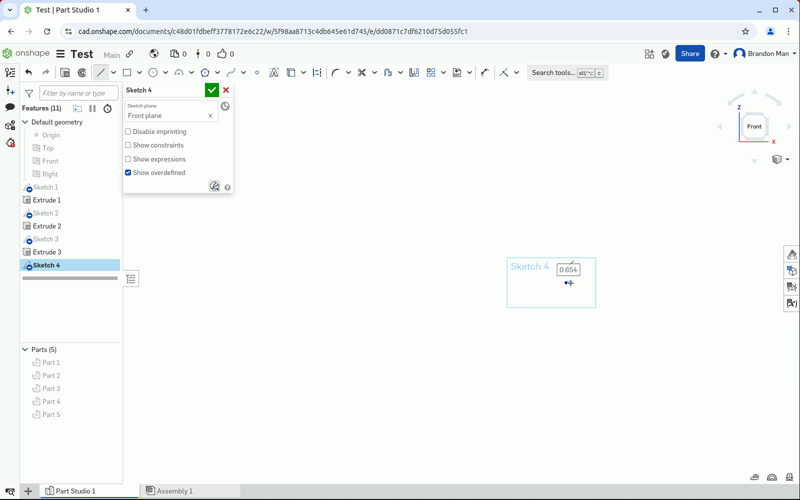
key_up(shift)
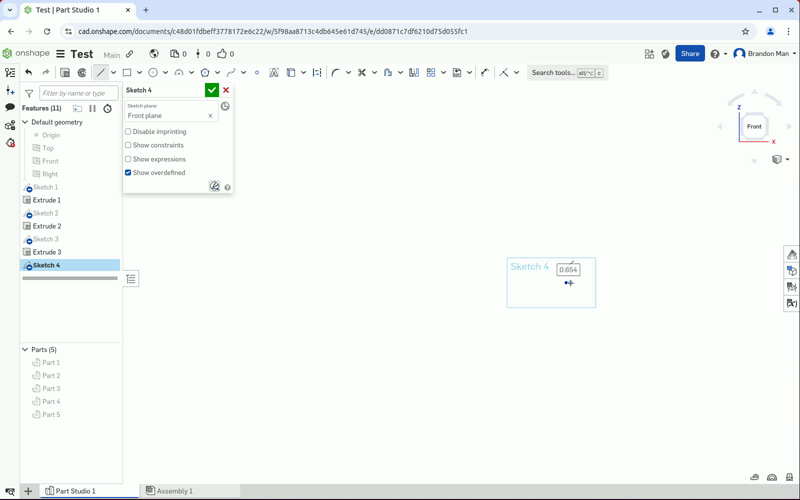
key(esc)
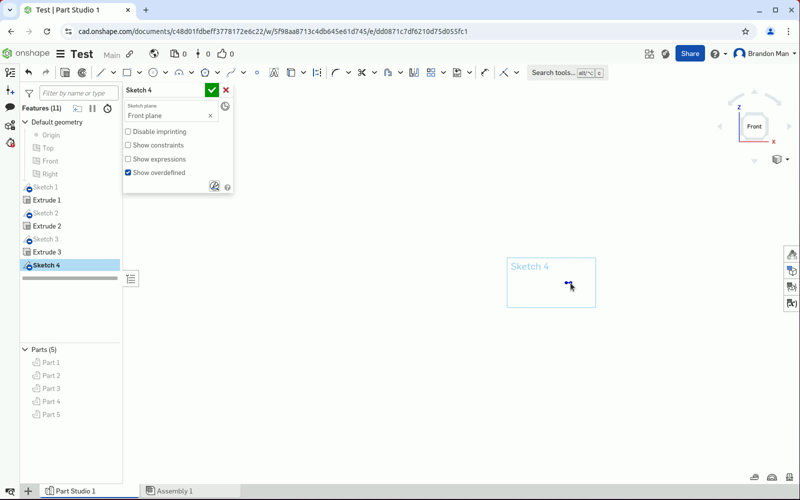
key(a)
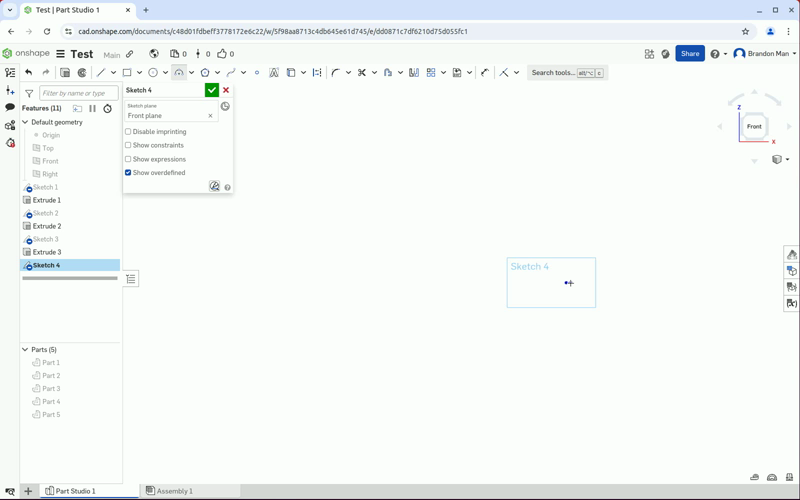
mouse_move(570, 282)
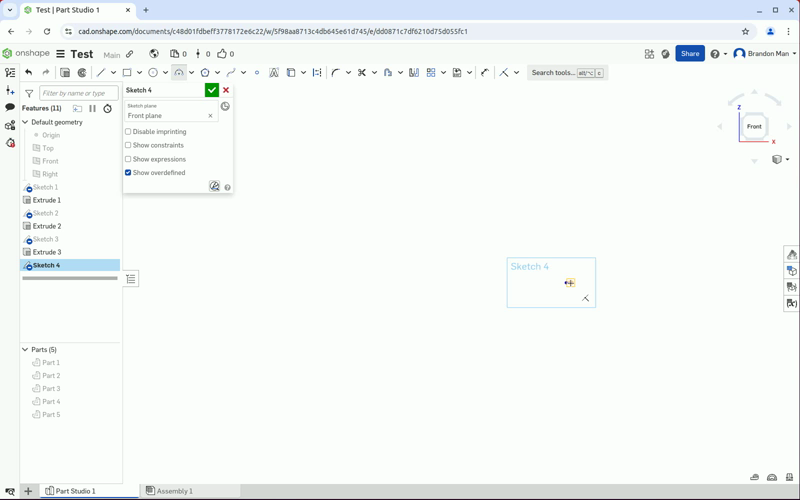
click(570, 282)
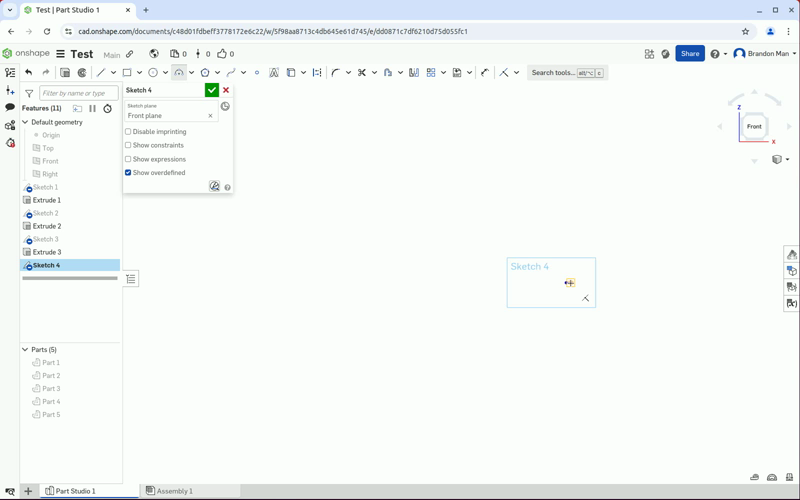
key_down(shift)
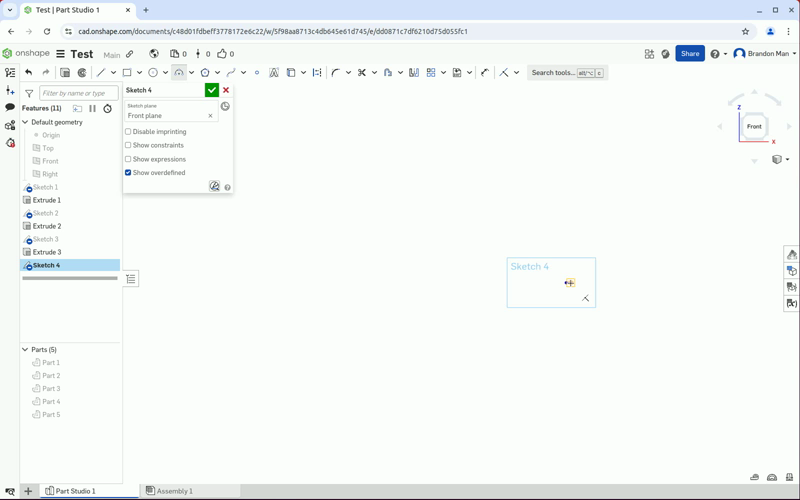
mouse_move(566, 278)
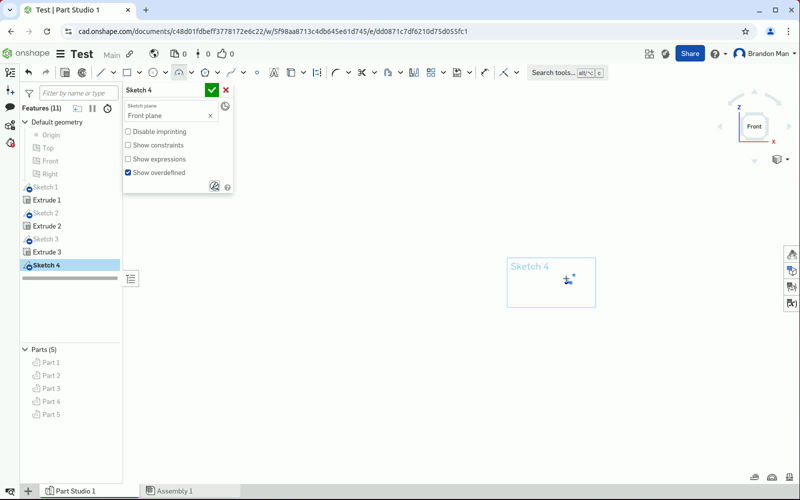
scroll(6)
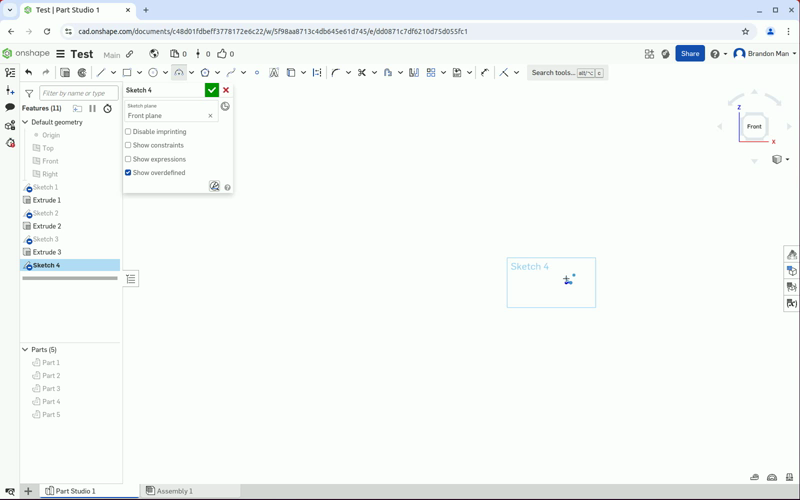
scroll(6)
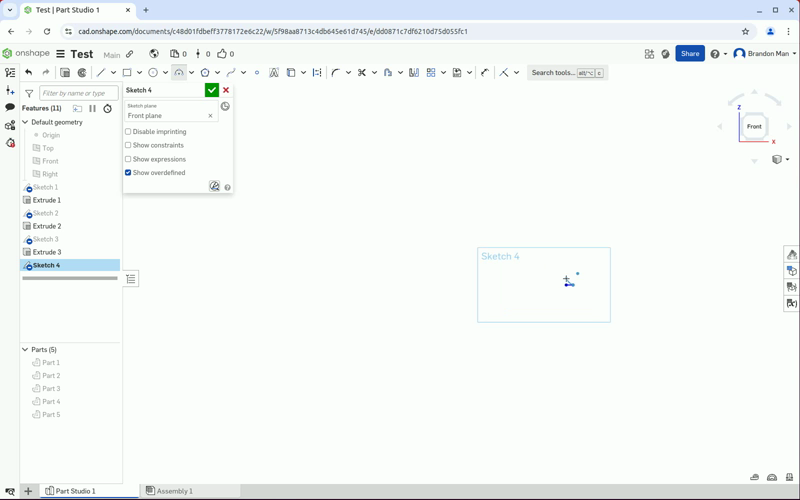
scroll(6)
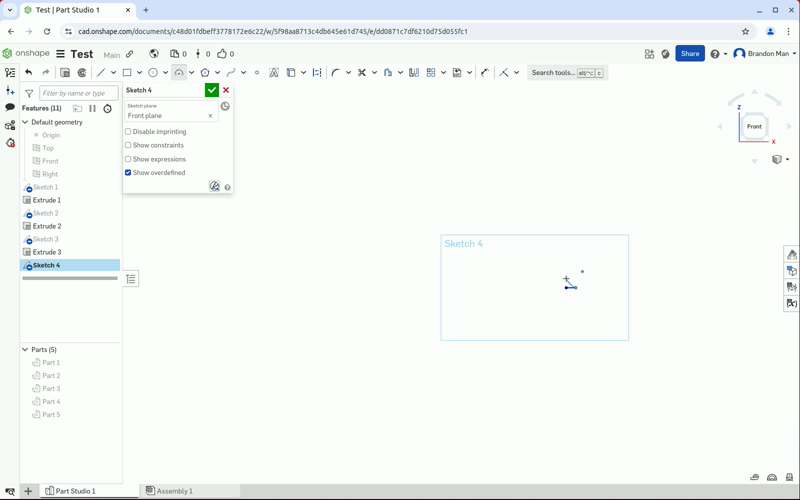
scroll(6)
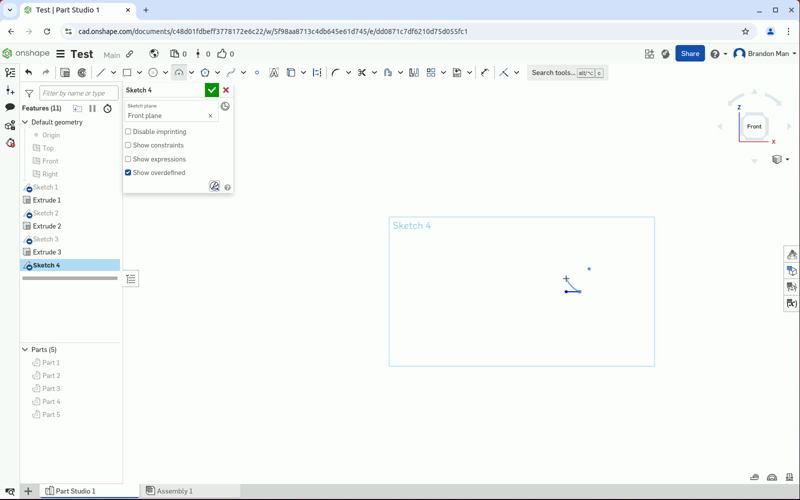
scroll(6)
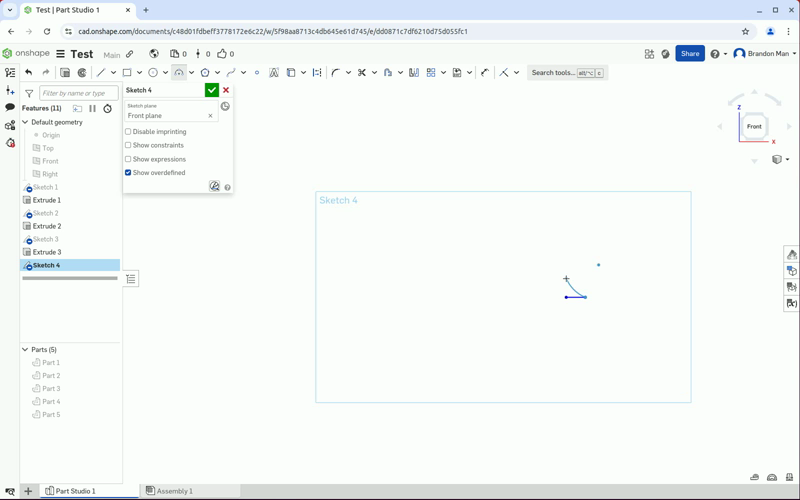
scroll(6)
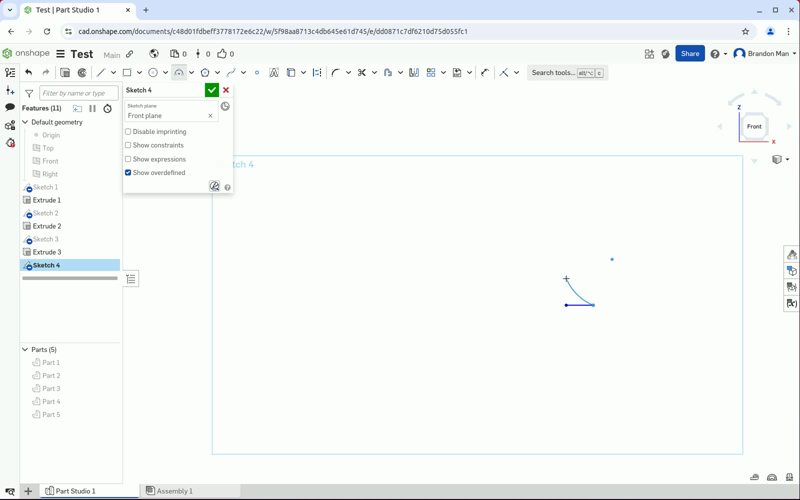
scroll(6)
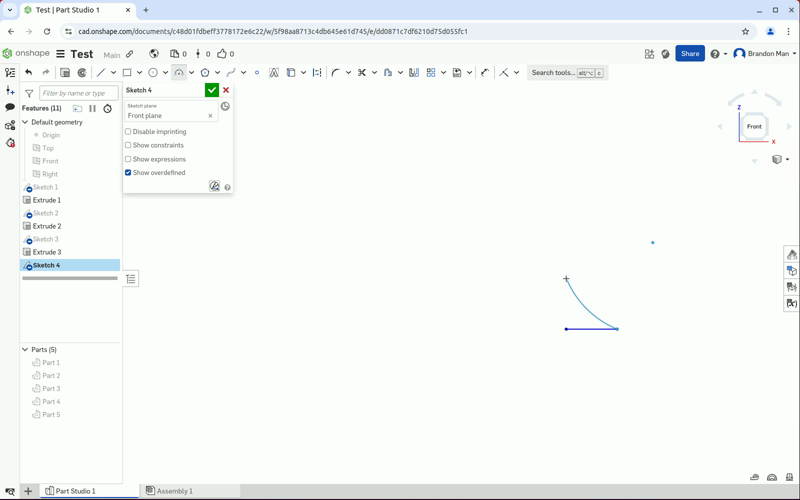
click(566, 278)
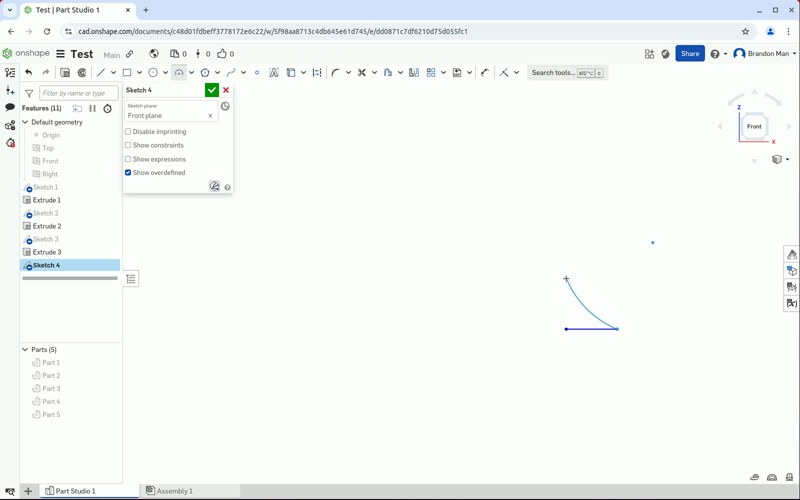
scroll(-6)
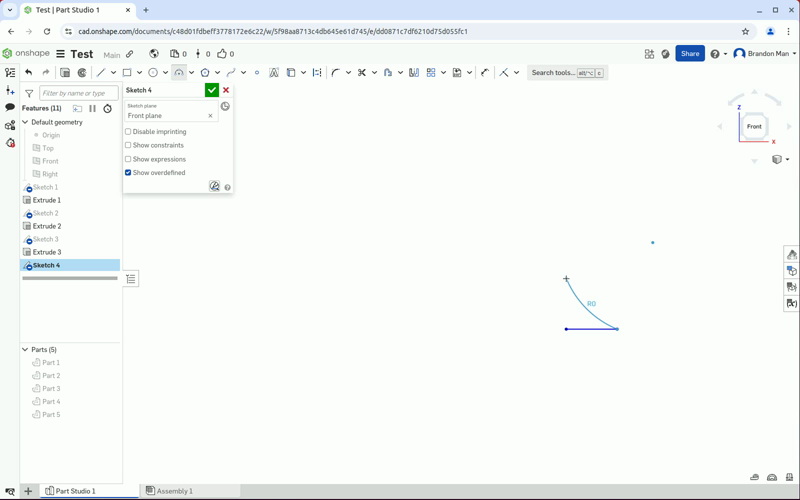
scroll(-6)
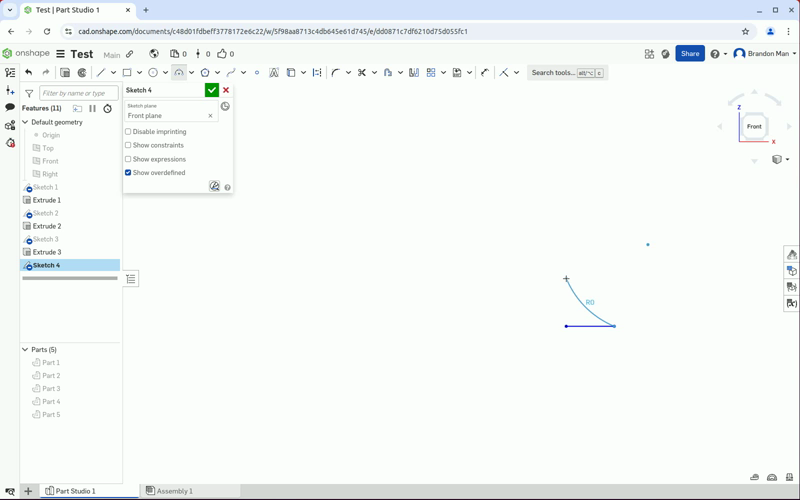
scroll(-6)
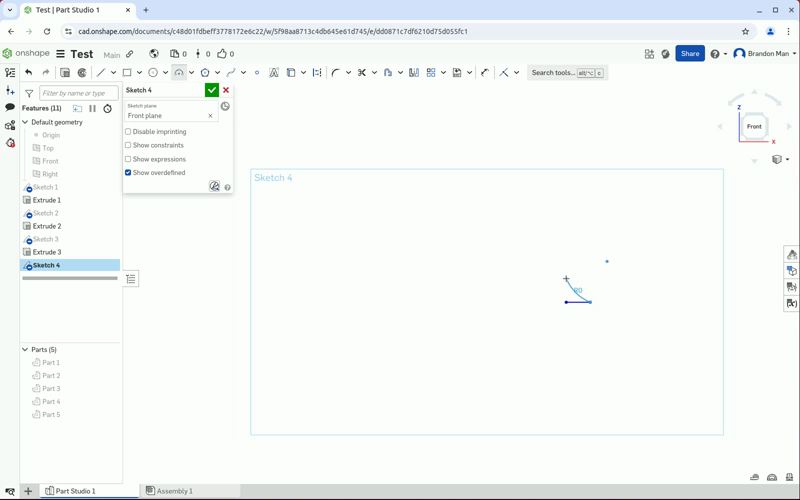
scroll(-6)
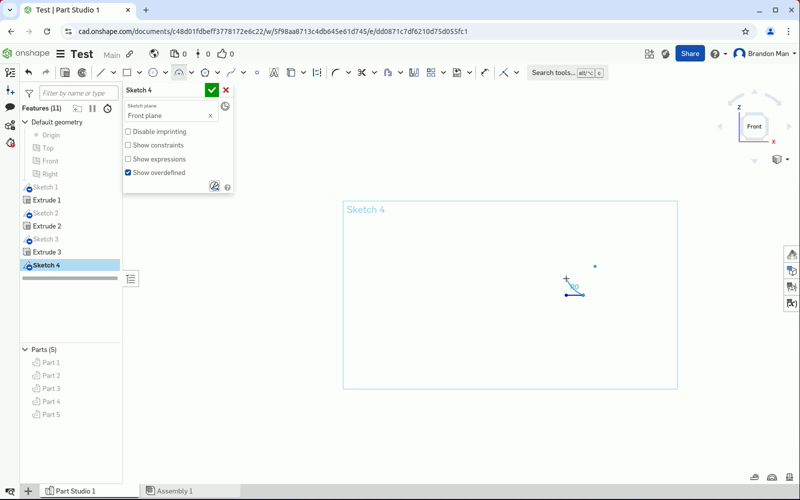
scroll(-6)
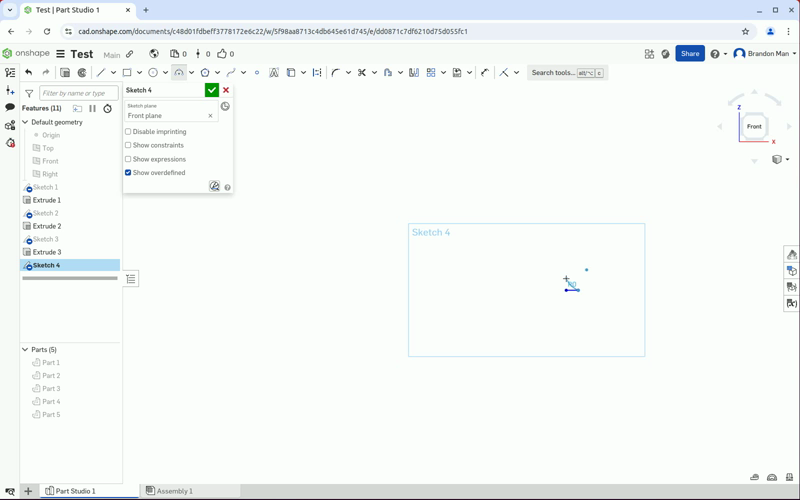
scroll(-6)
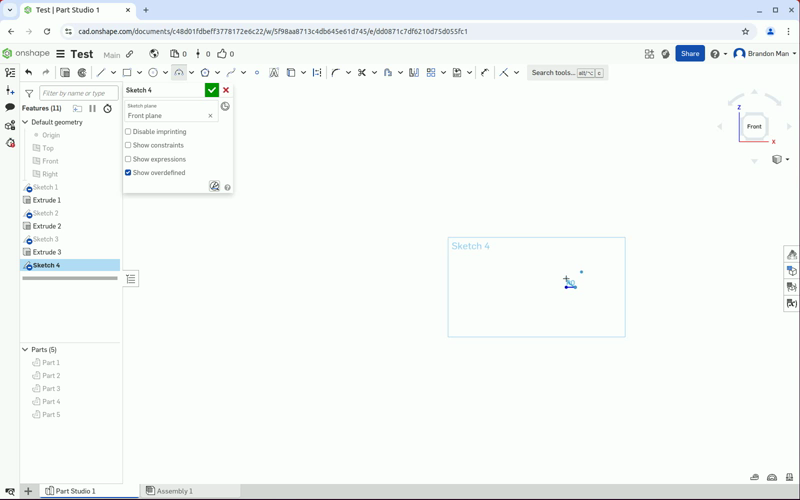
scroll(-6)
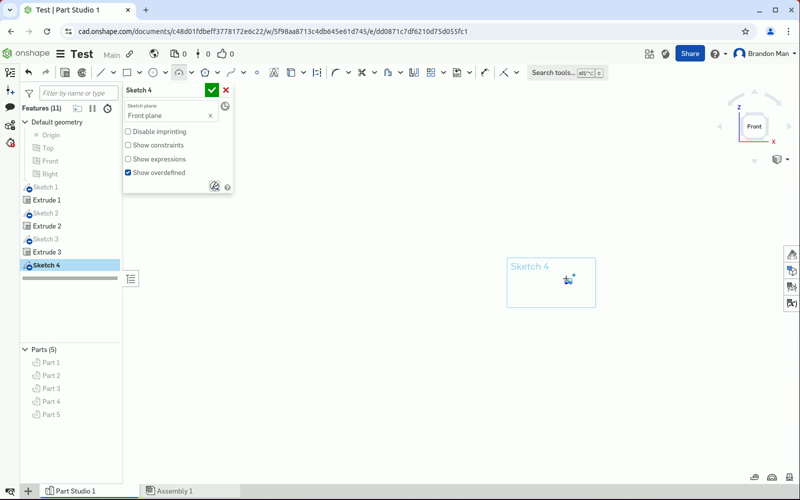
mouse_move(567, 281)
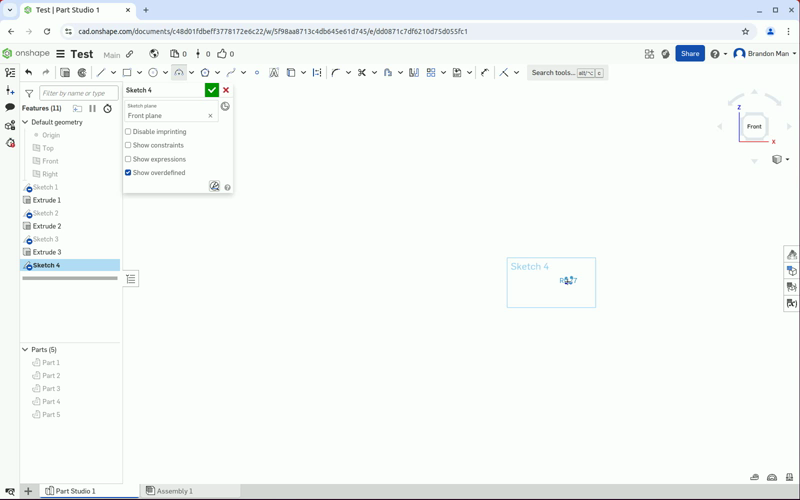
scroll(6)
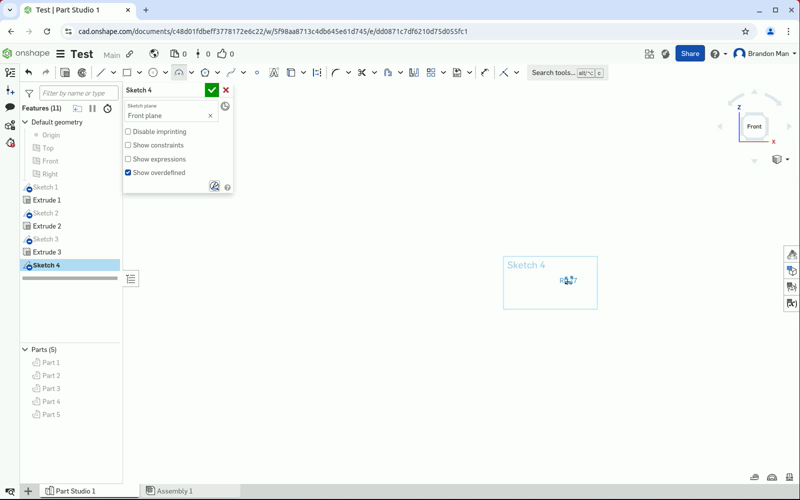
scroll(6)
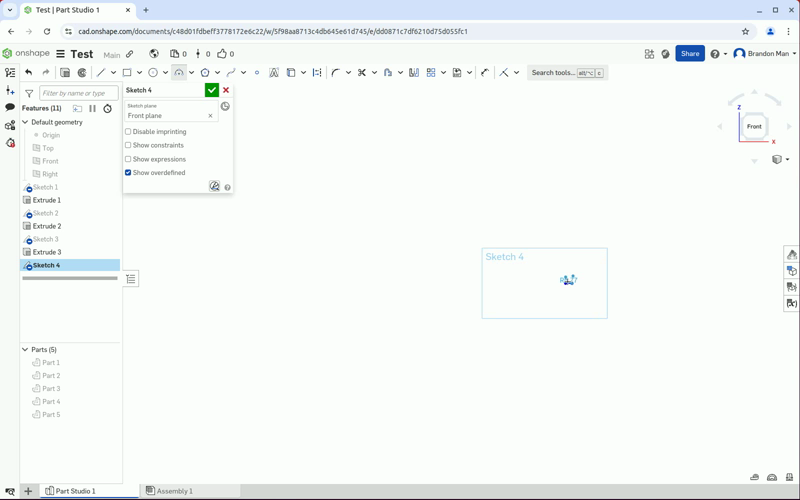
scroll(6)
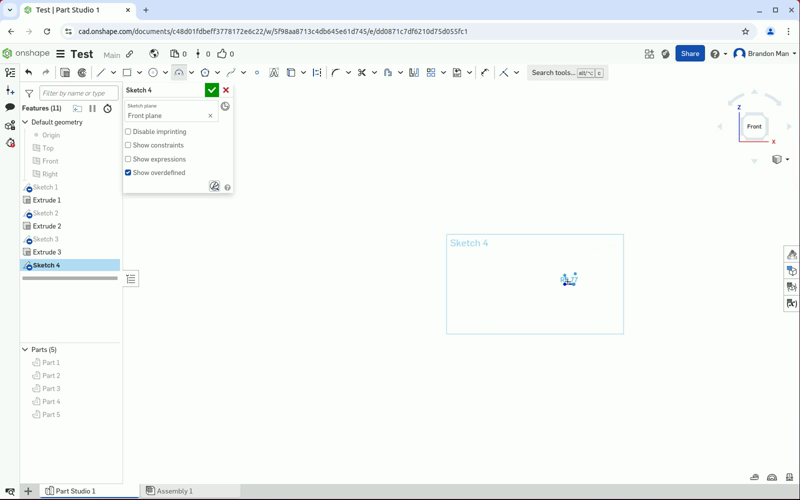
scroll(6)
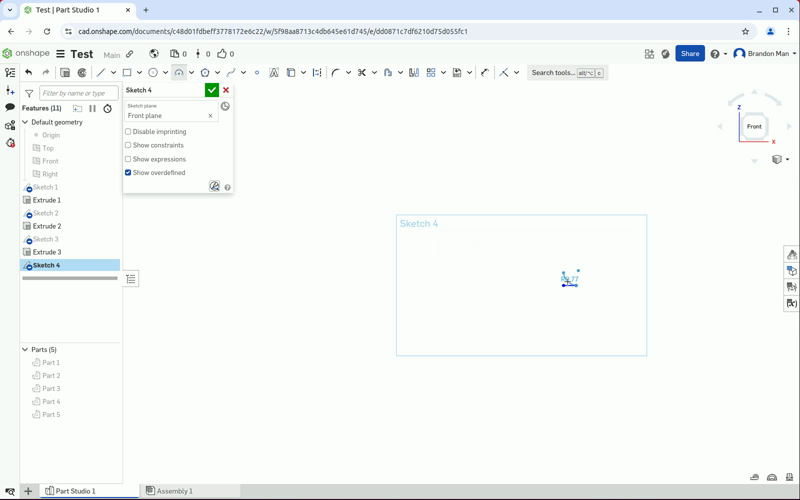
scroll(6)
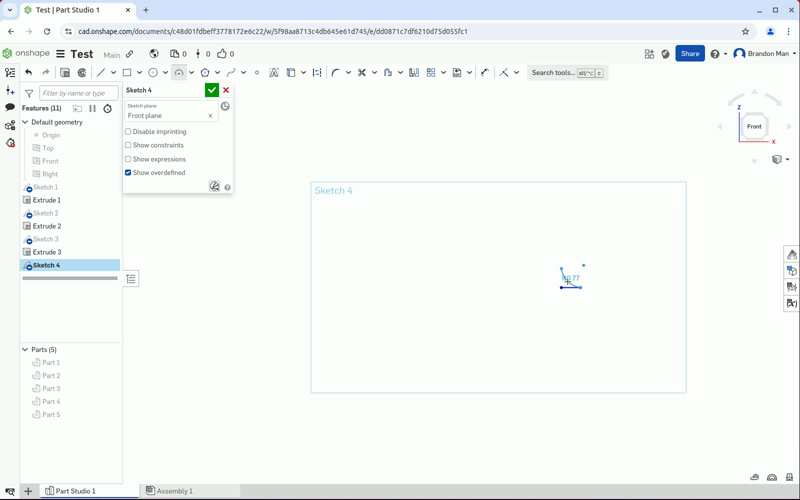
scroll(6)
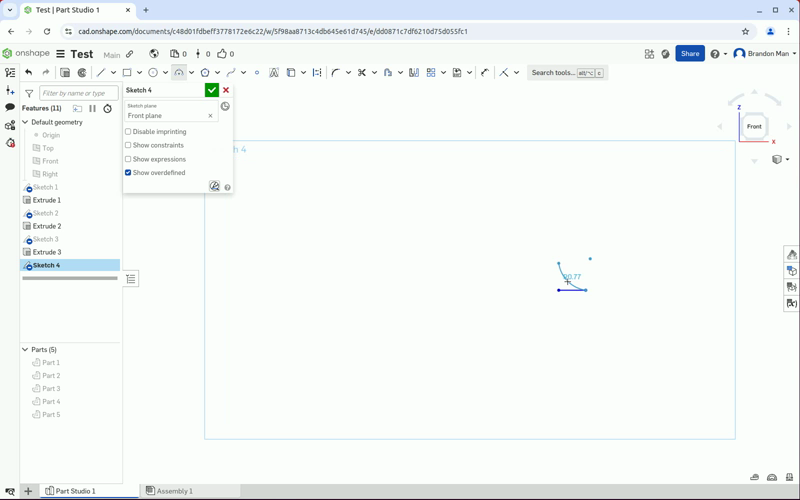
scroll(6)
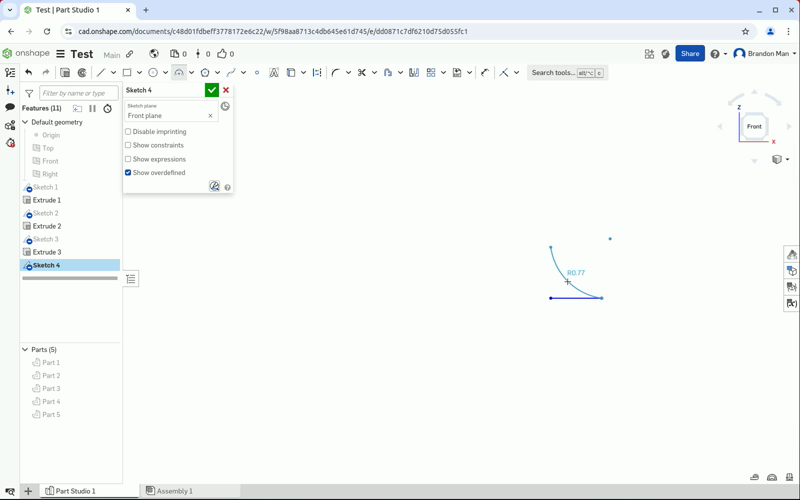
click(567, 281)
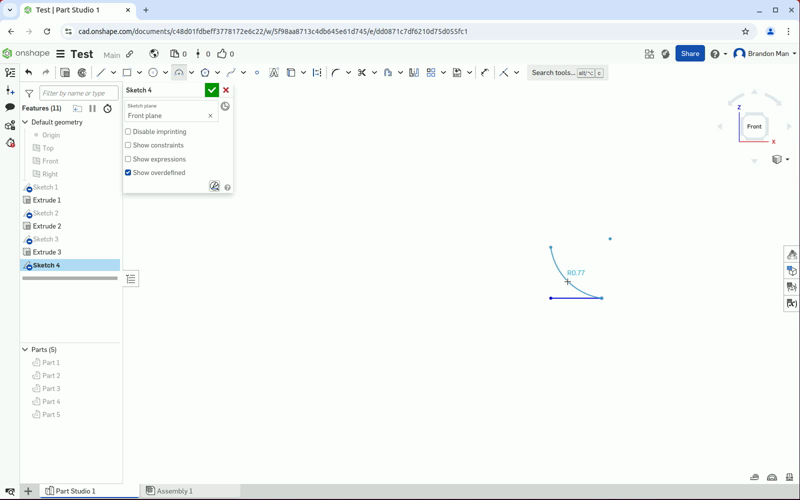
scroll(-6)
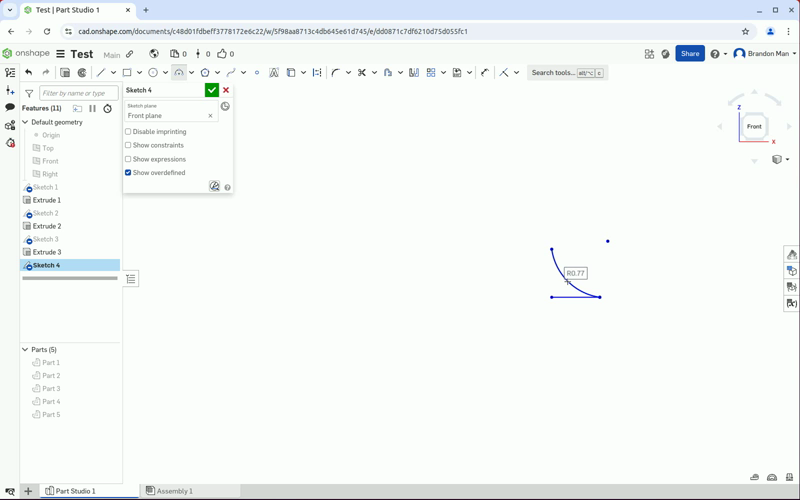
scroll(-6)
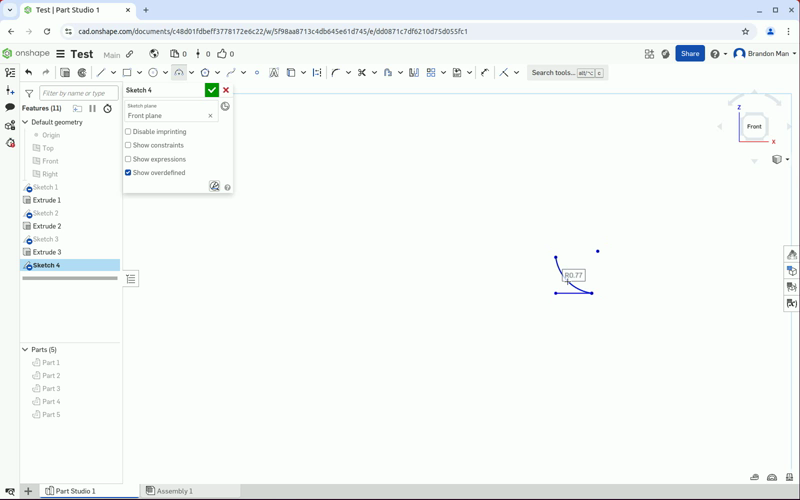
scroll(-6)
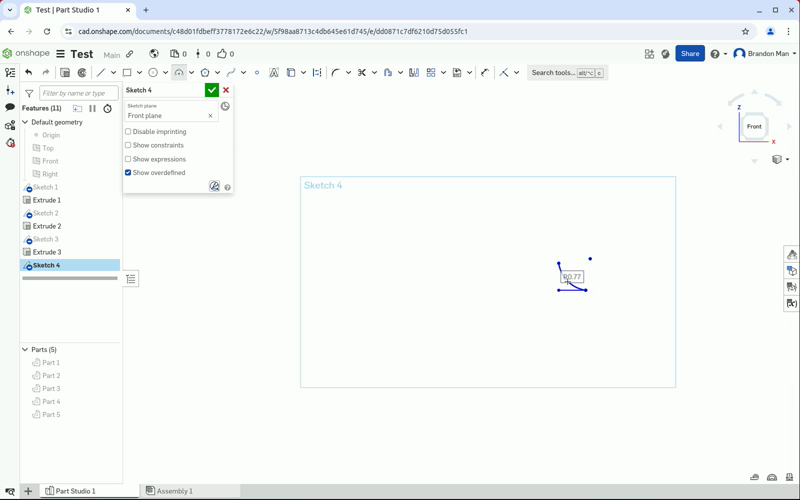
scroll(-6)
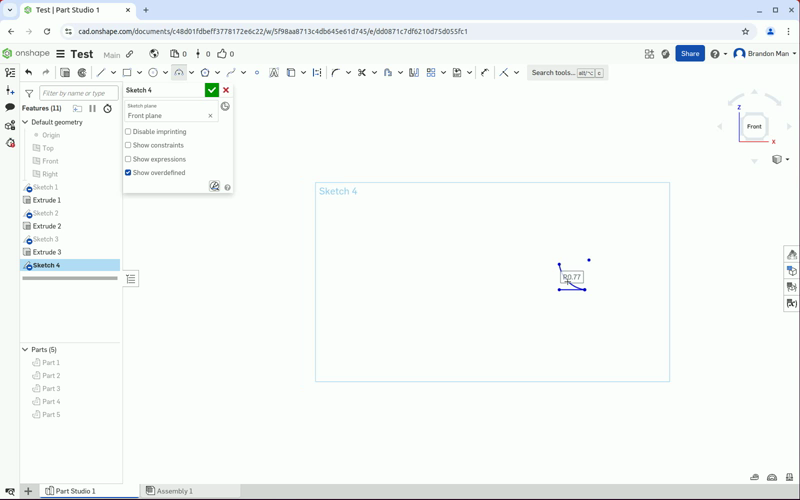
scroll(-6)
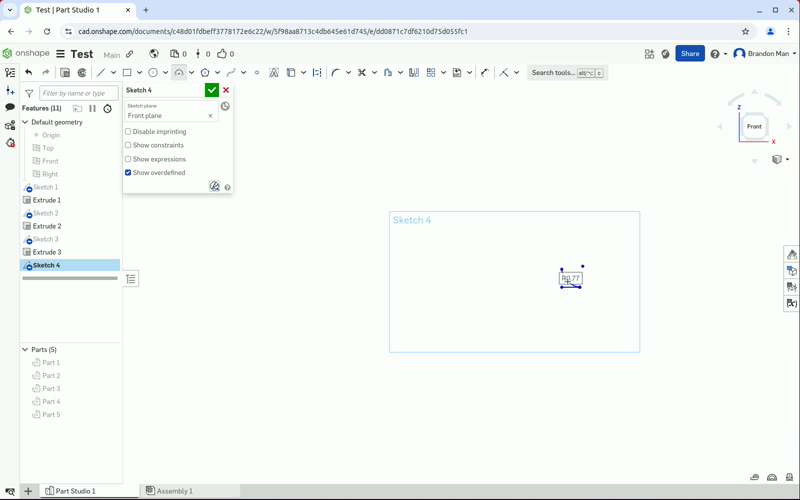
scroll(-6)
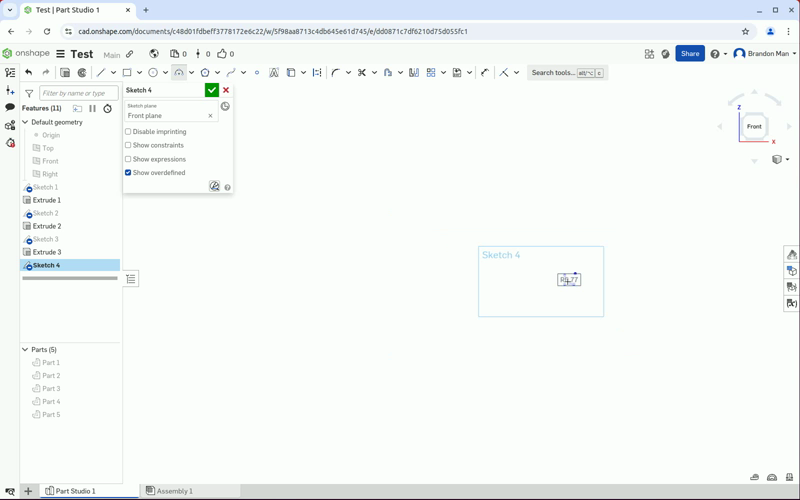
scroll(-6)
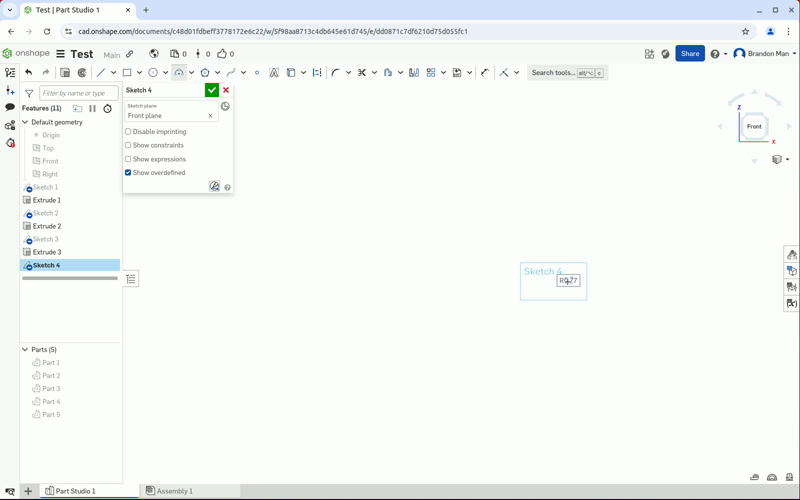
key_up(shift)
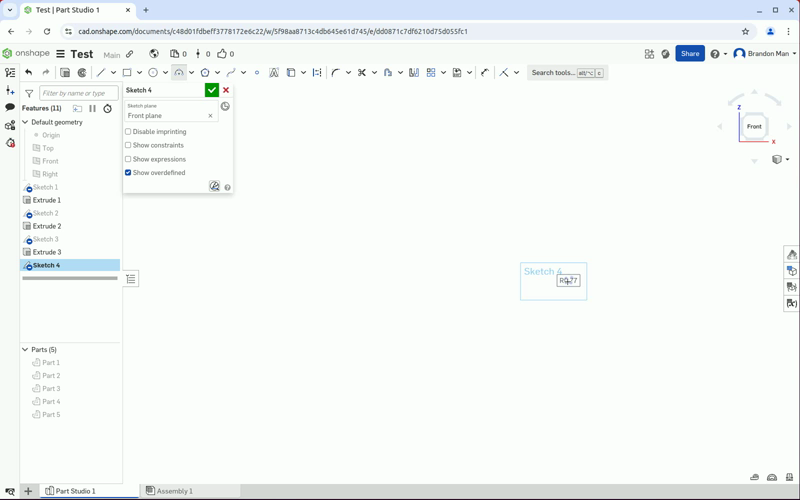
key(esc)
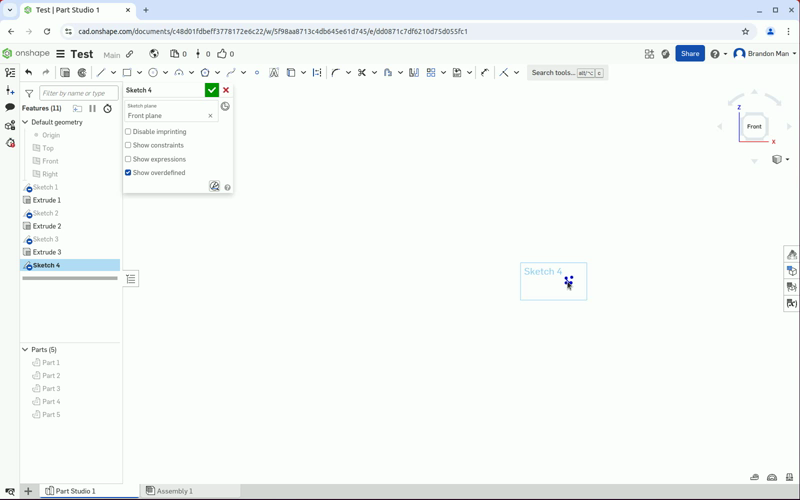
key(l)
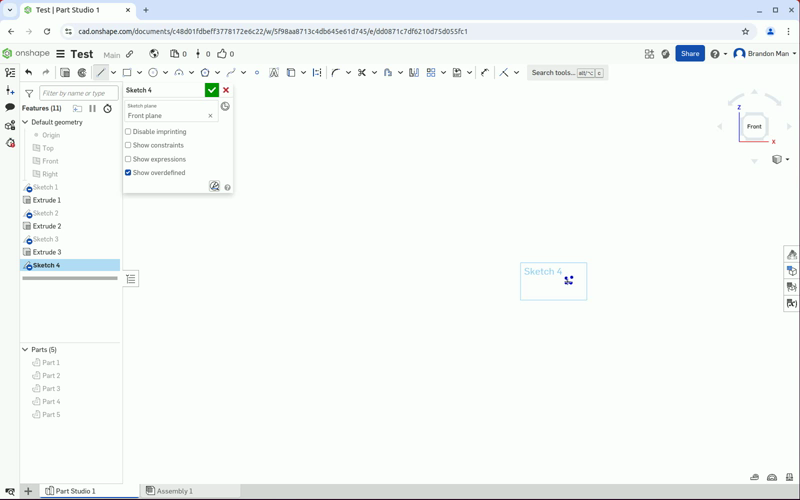
mouse_move(566, 278)
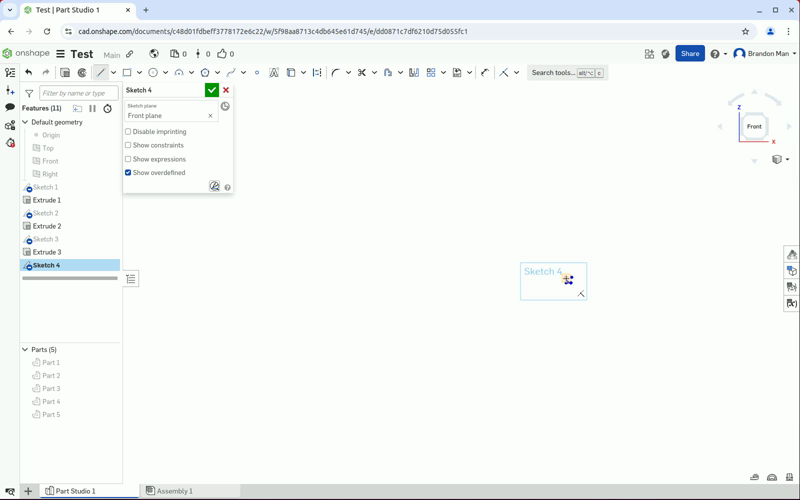
scroll(6)
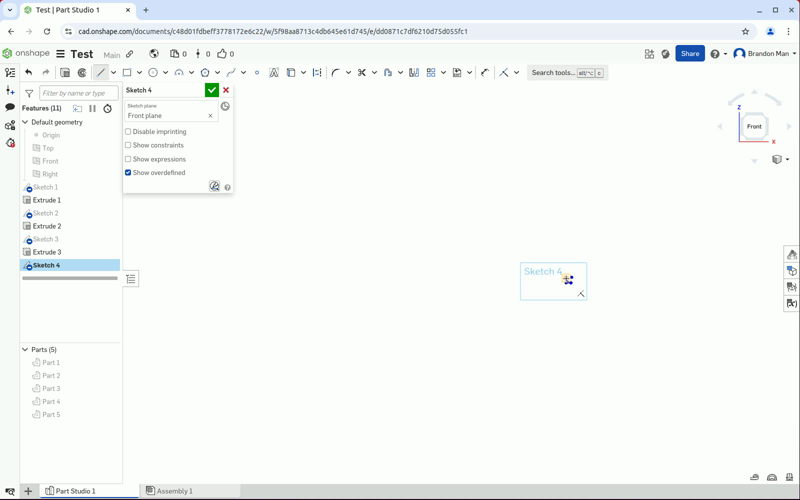
scroll(6)
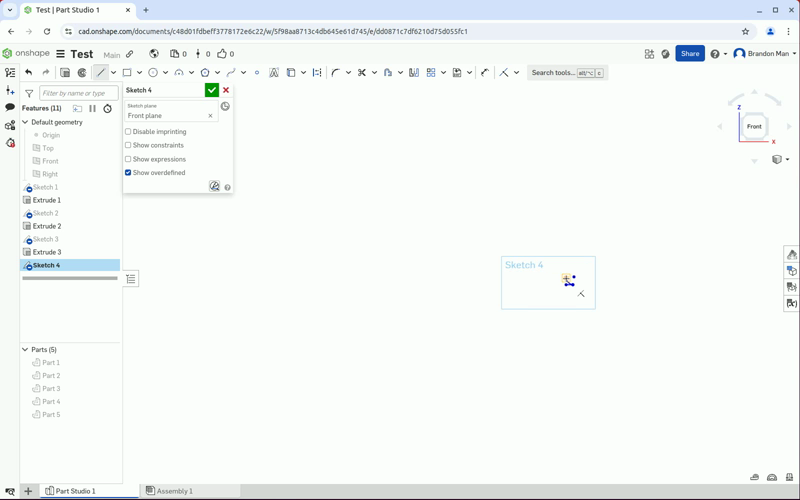
scroll(6)
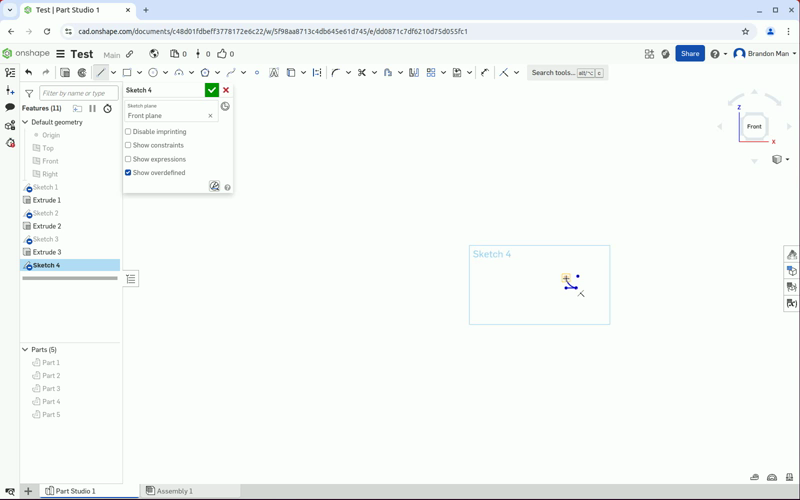
scroll(6)
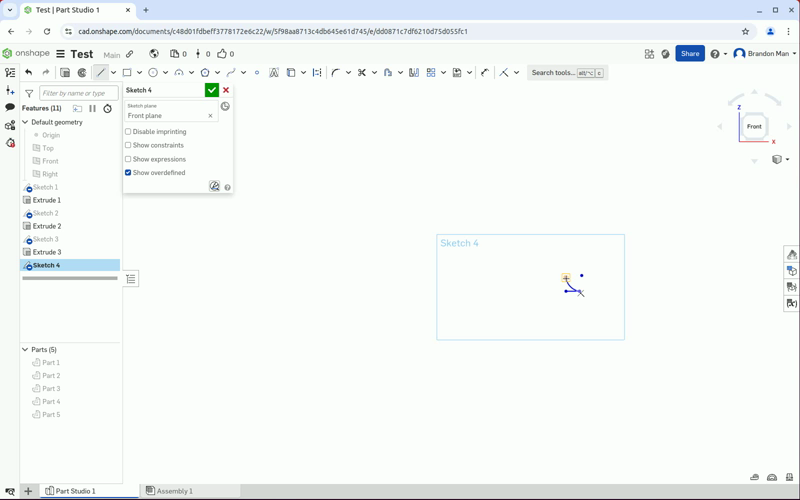
scroll(6)
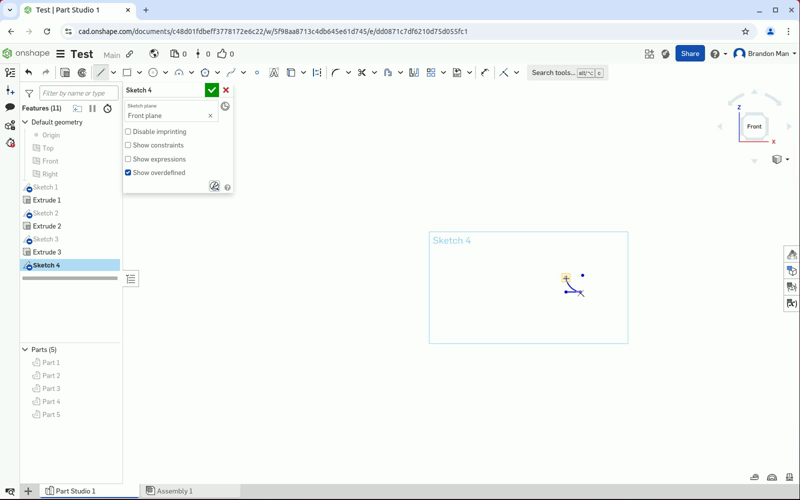
scroll(6)
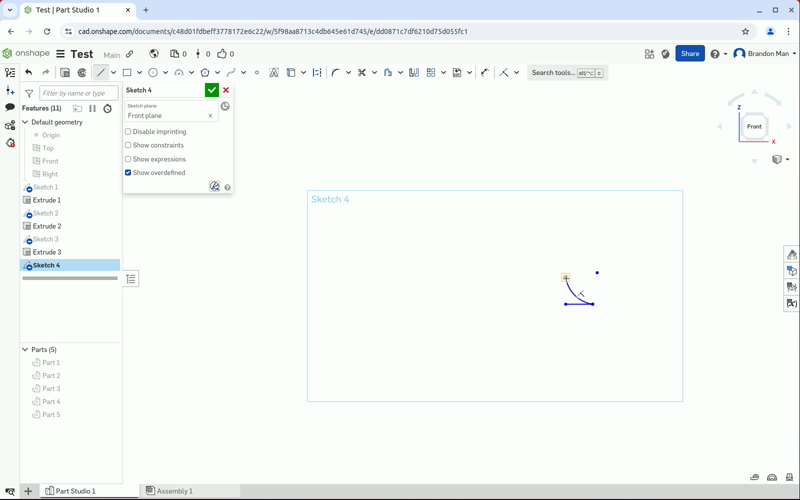
scroll(6)
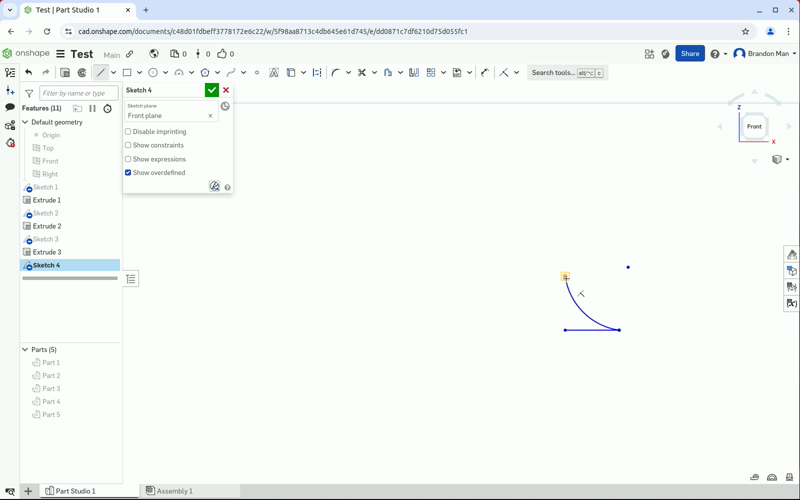
click(566, 278)
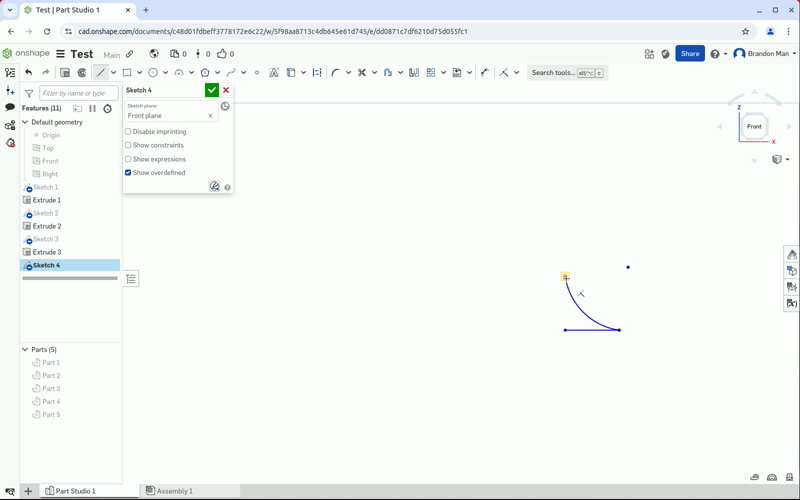
scroll(-6)
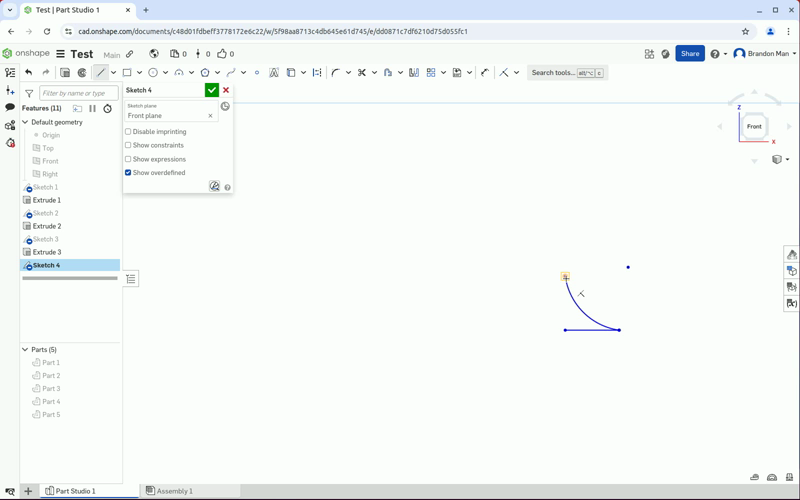
scroll(-6)
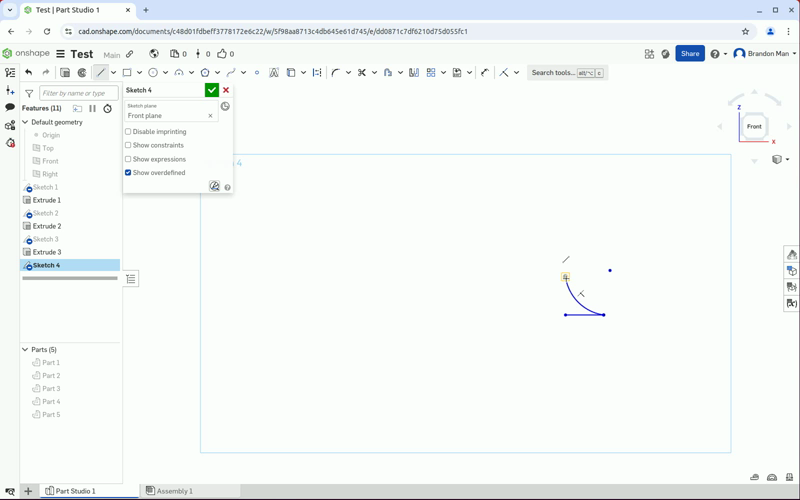
scroll(-6)
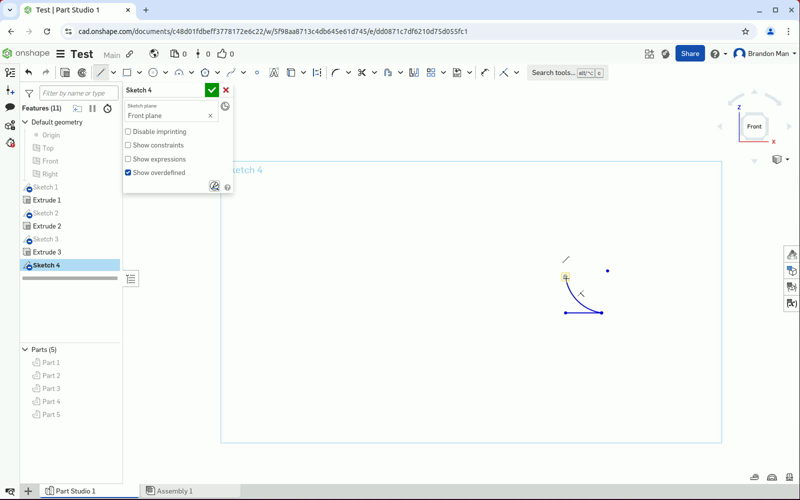
scroll(-6)
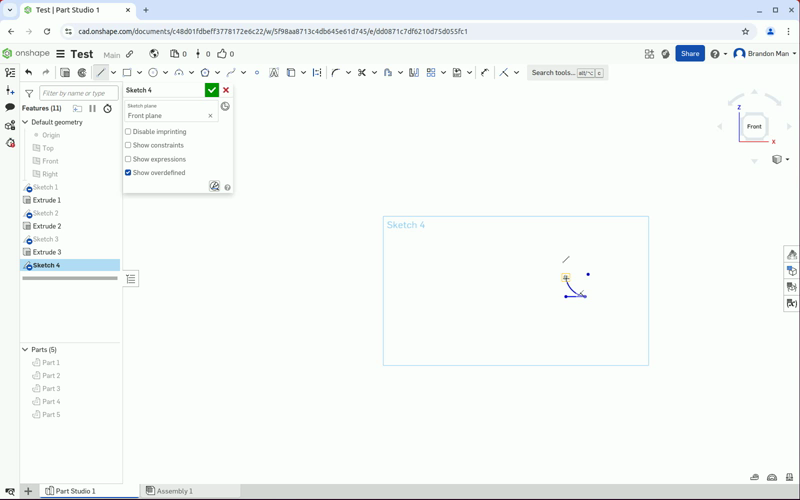
scroll(-6)
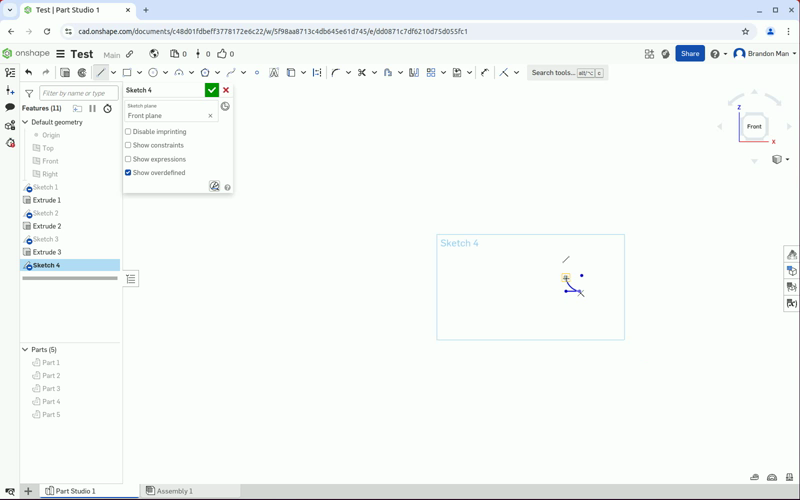
scroll(-6)
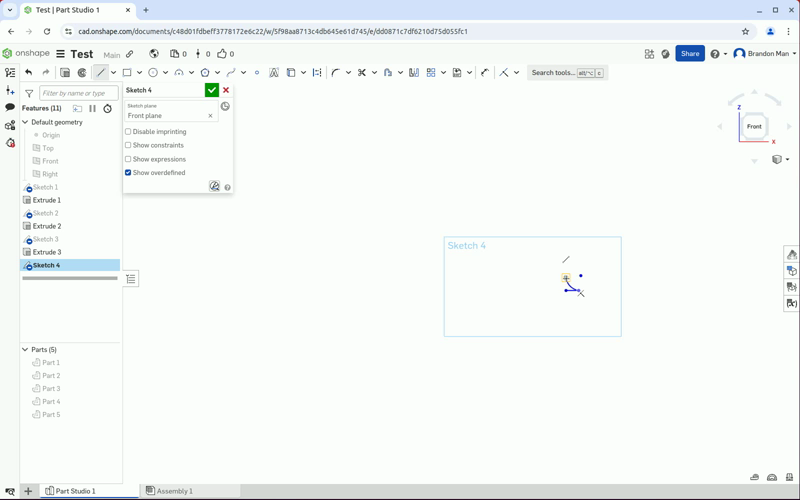
scroll(-6)
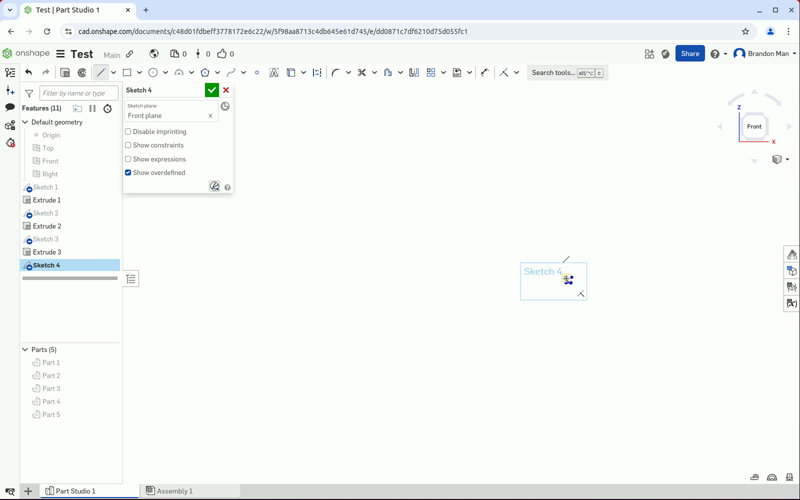
mouse_move(589, 278)
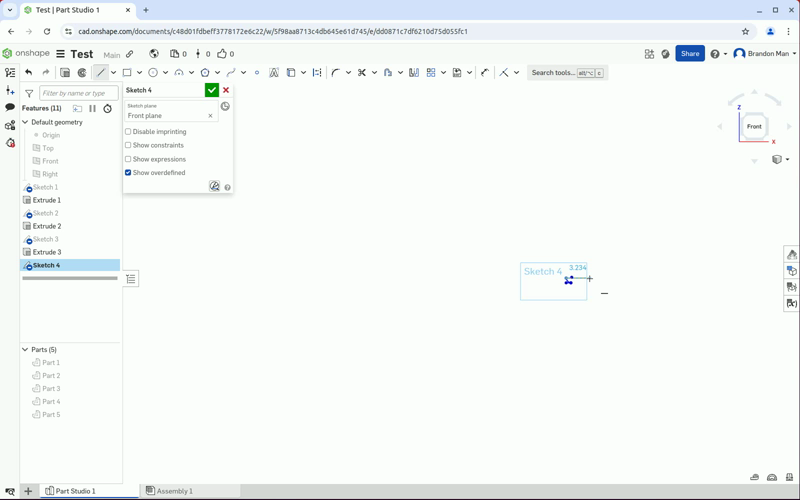
key_down(shift)
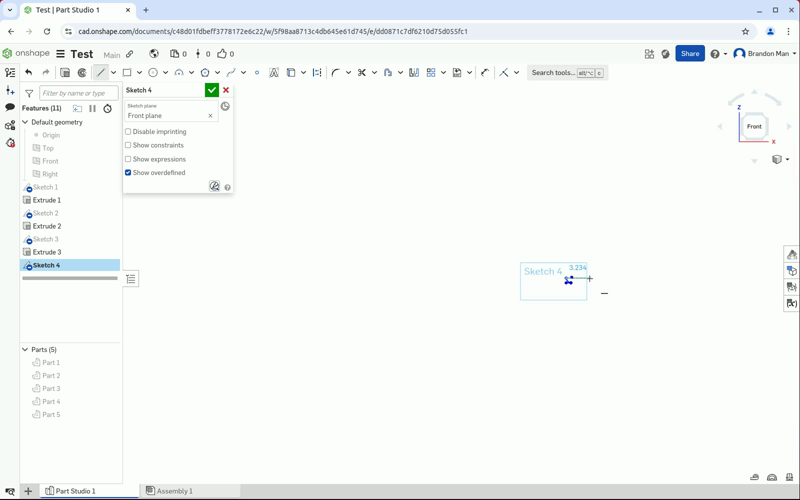
mouse_move(566, 282)
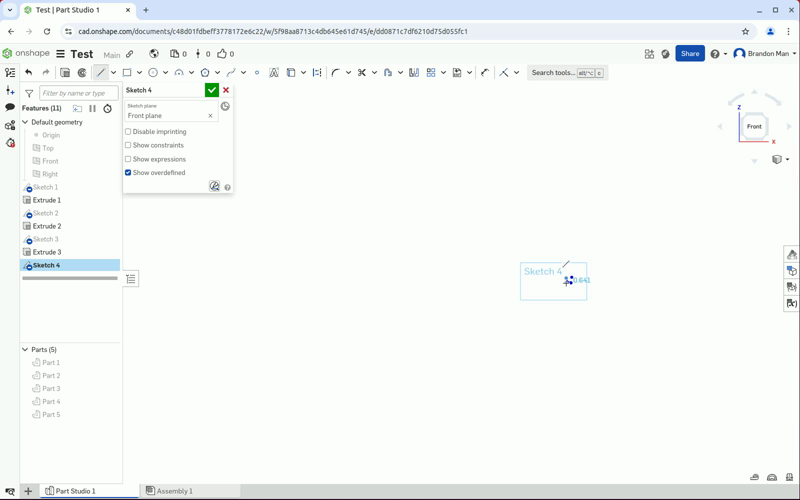
scroll(6)
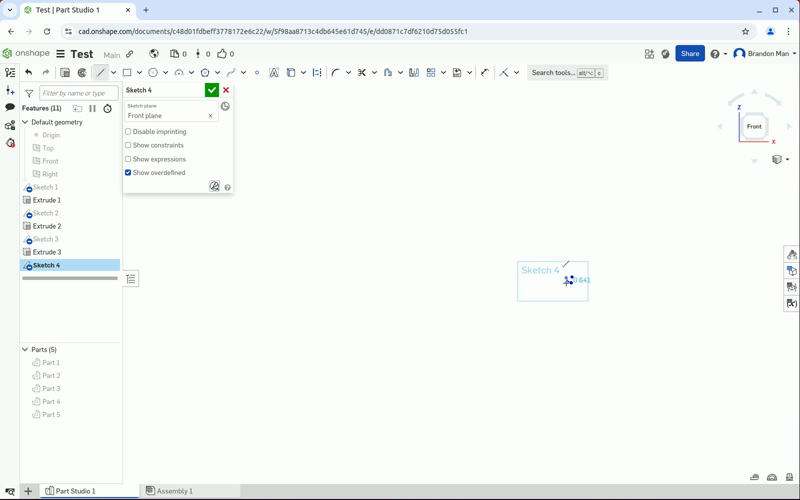
scroll(6)
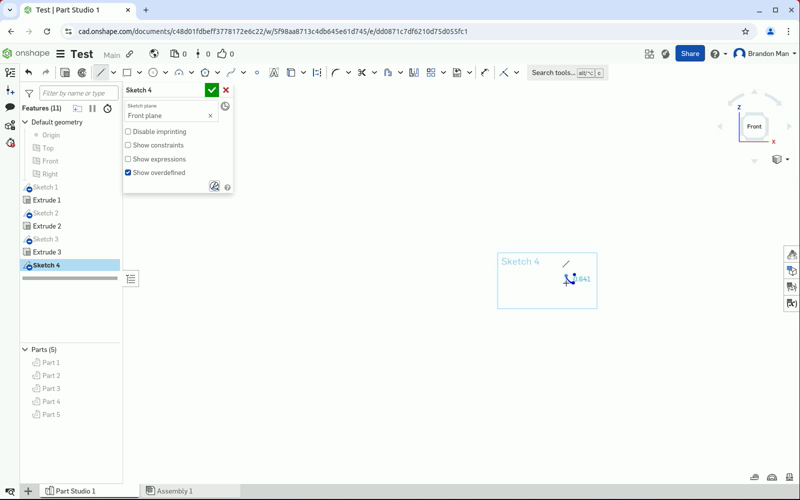
scroll(6)
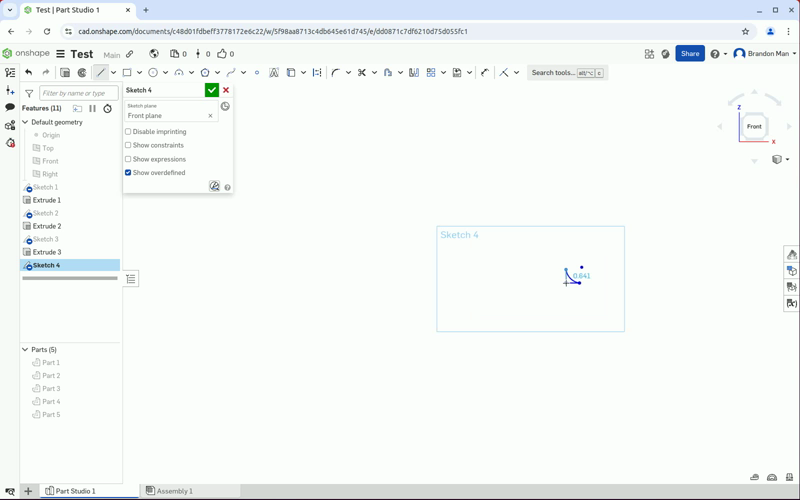
scroll(6)
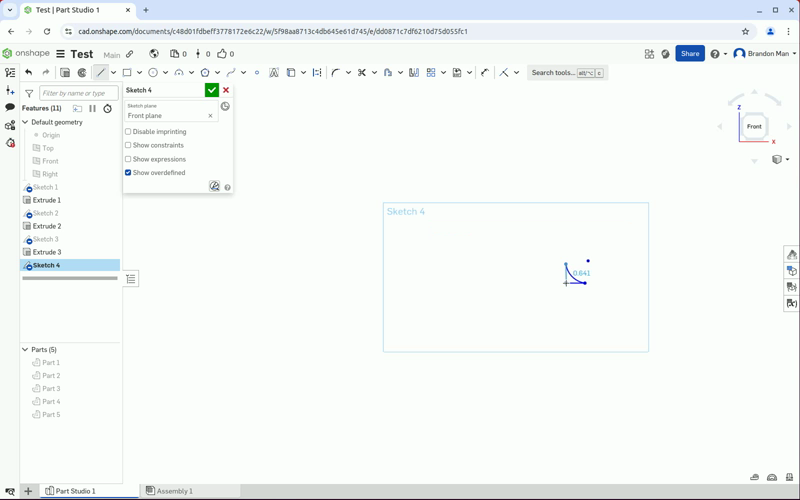
scroll(6)
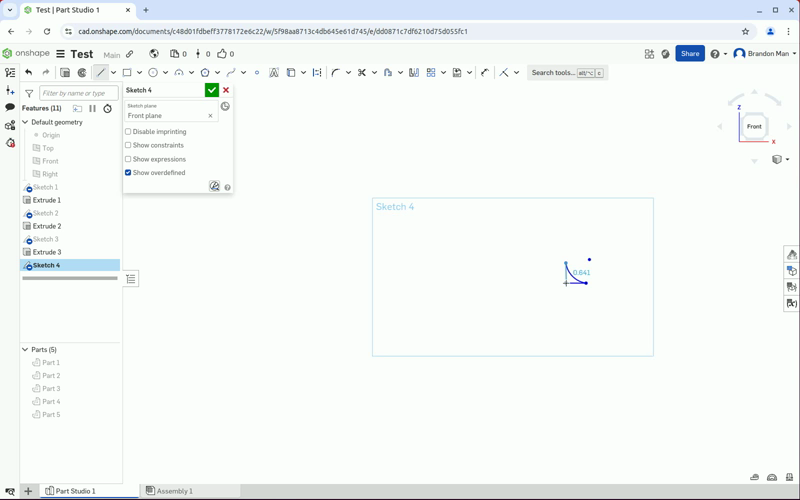
scroll(6)
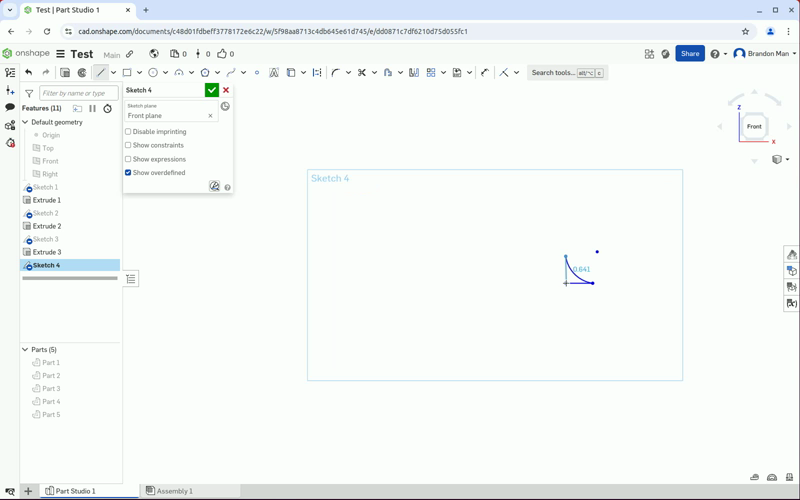
scroll(6)
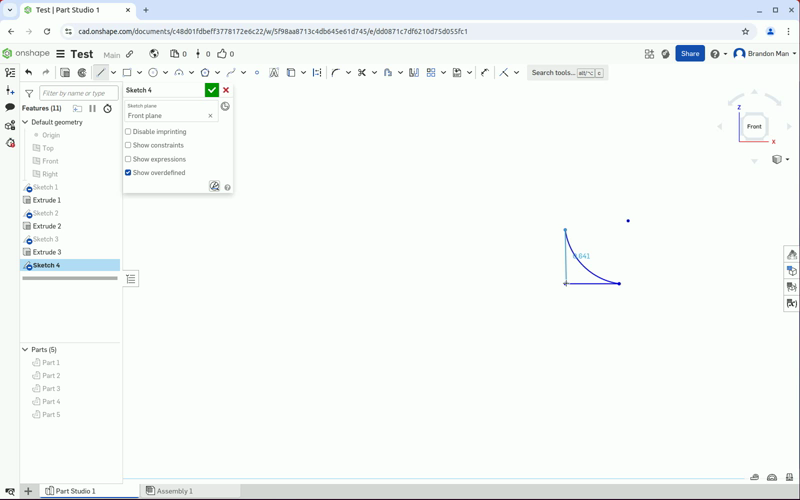
key_up(shift)
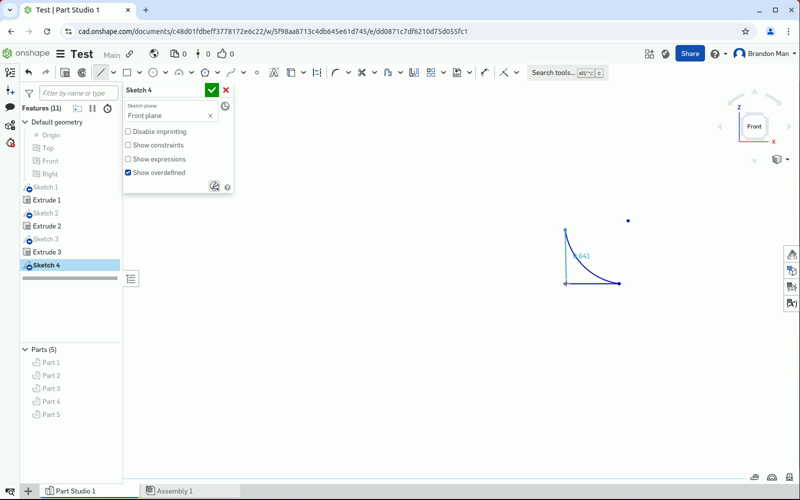
click(566, 282)
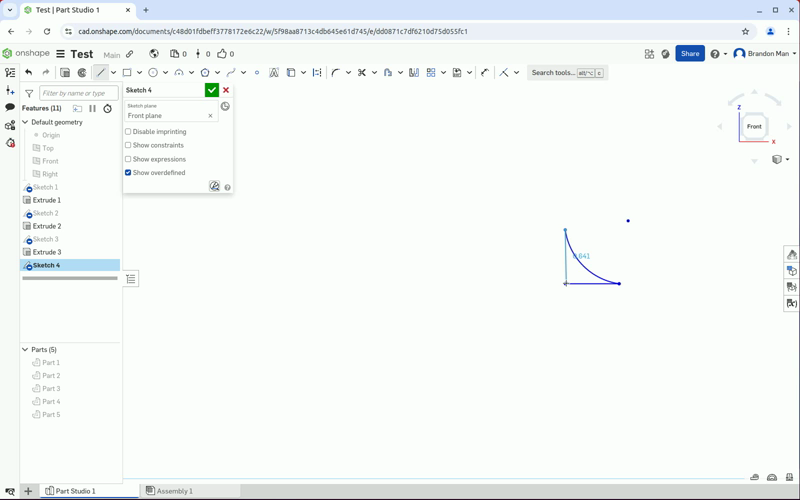
scroll(-6)
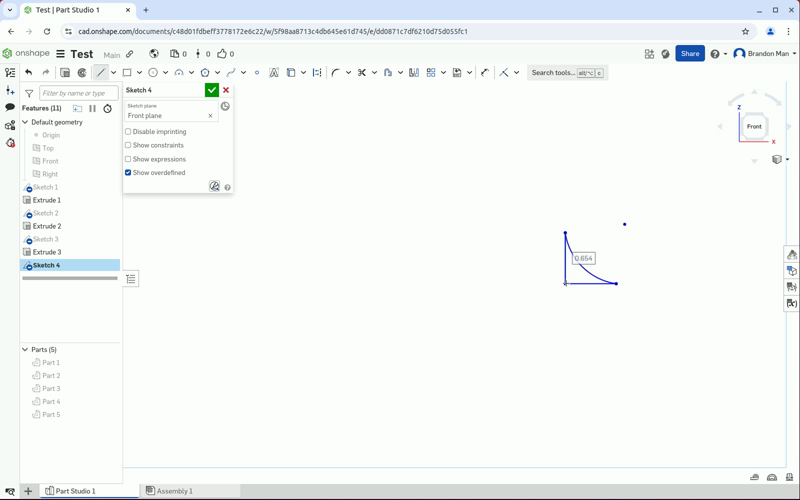
scroll(-6)
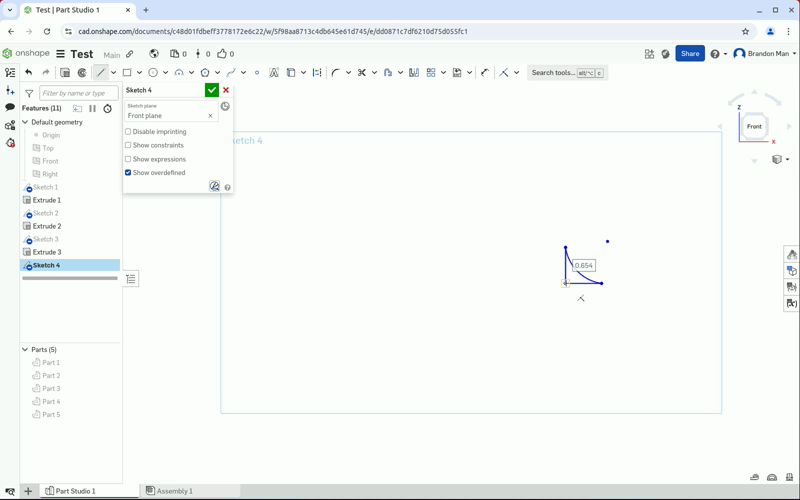
scroll(-6)
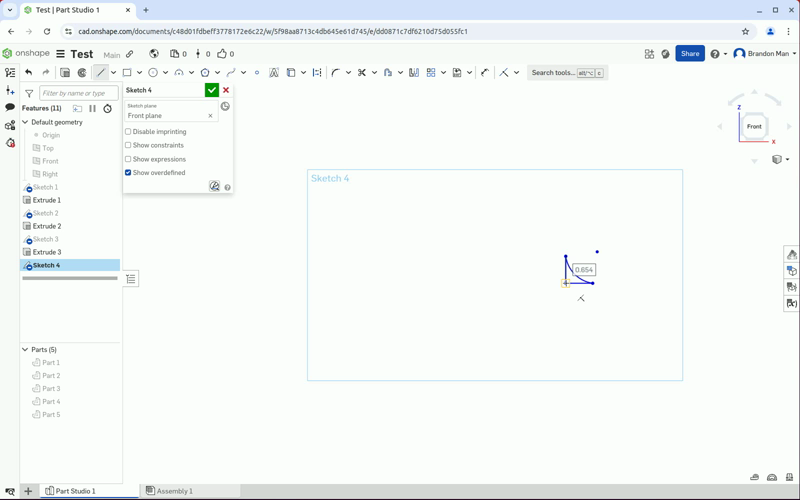
scroll(-6)
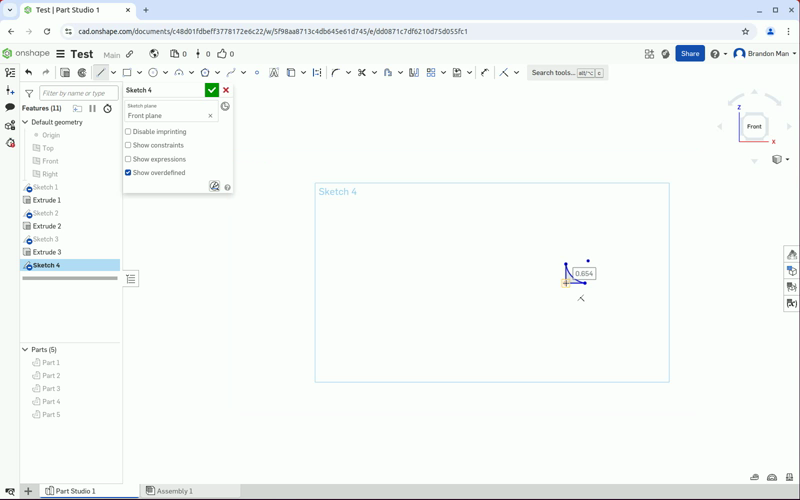
scroll(-6)
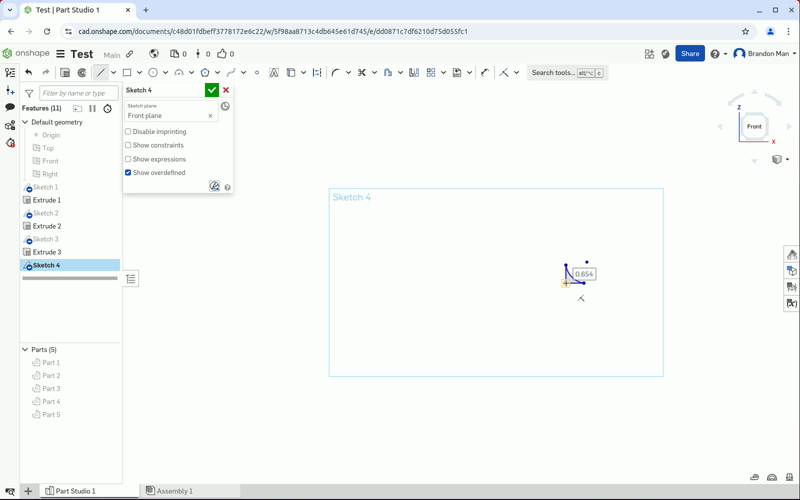
scroll(-6)
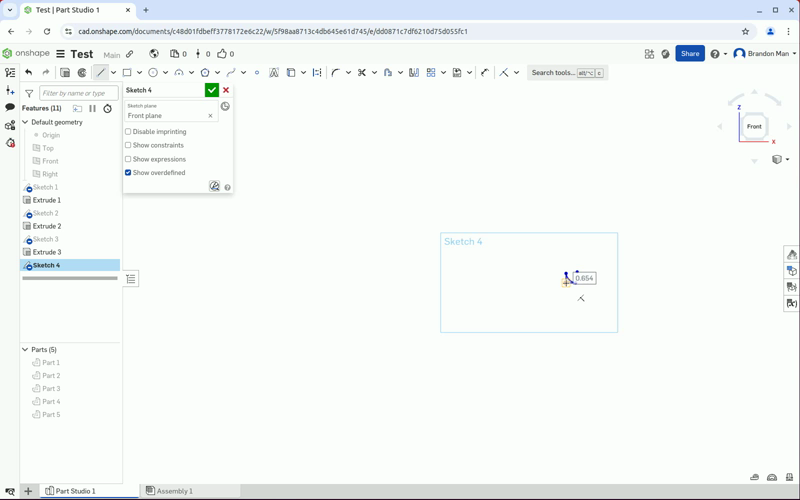
scroll(-6)
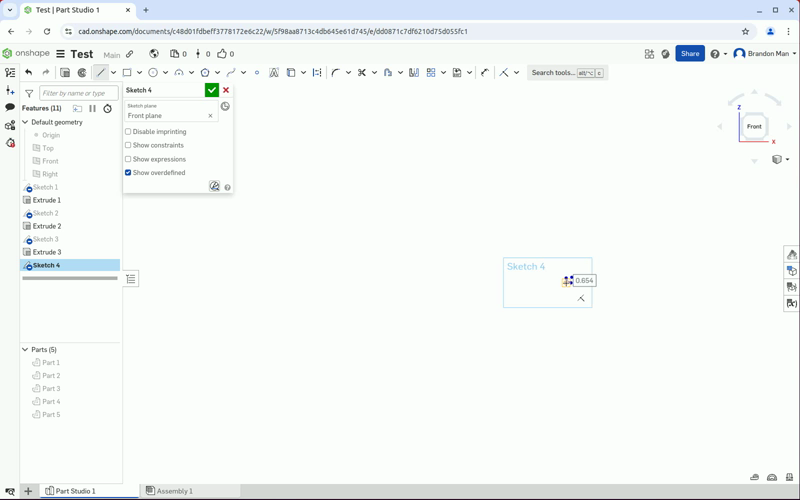
key(esc)
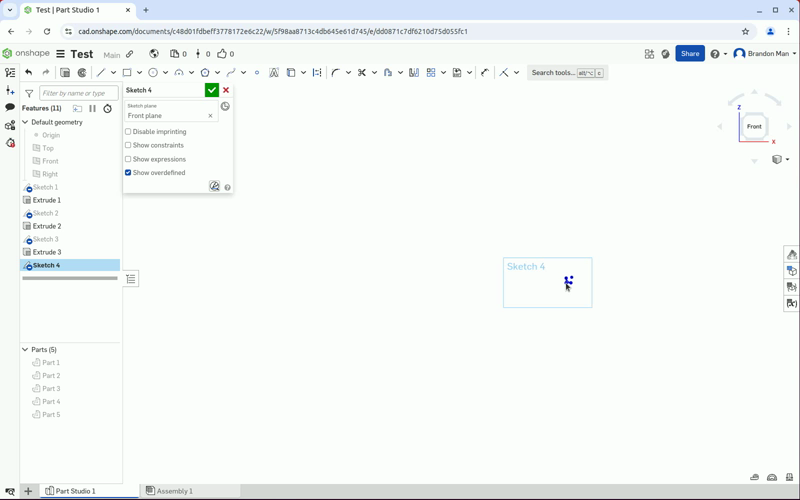
mouse_move(567, 282)
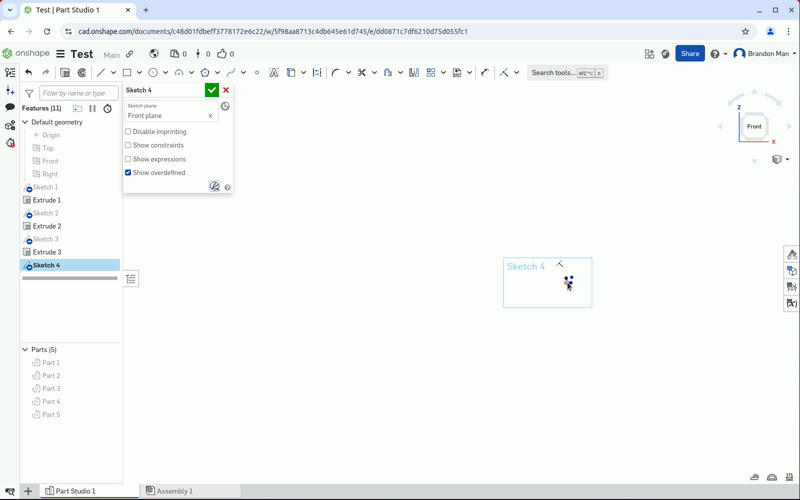
scroll(6)
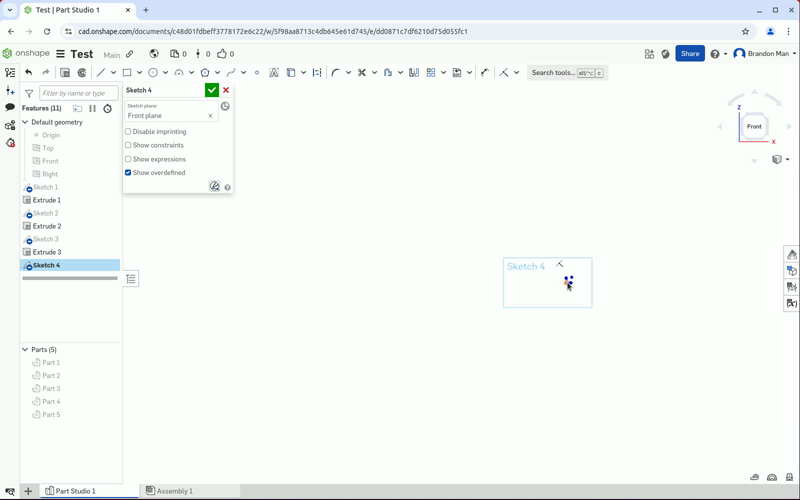
scroll(6)
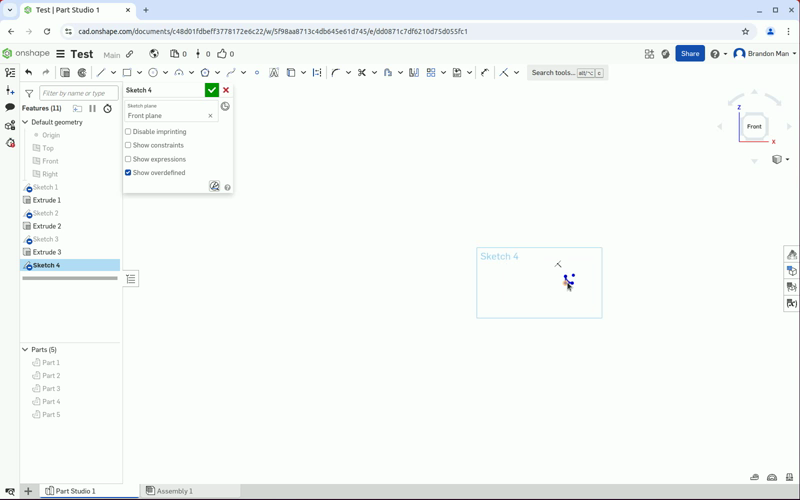
scroll(6)
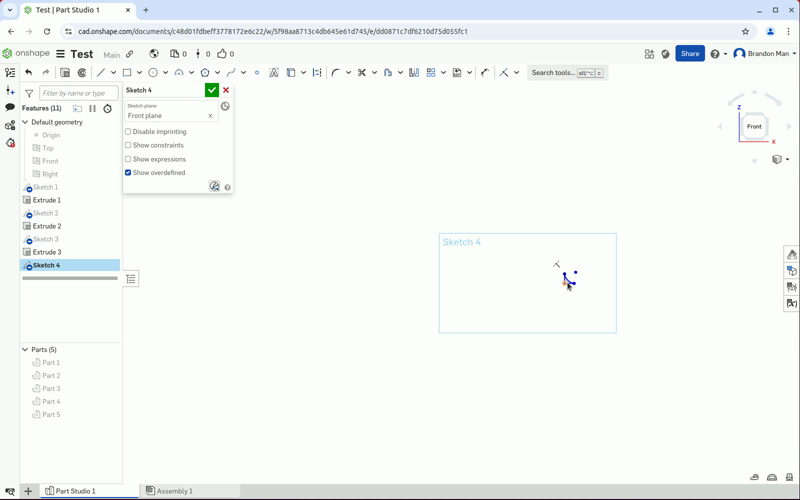
scroll(6)
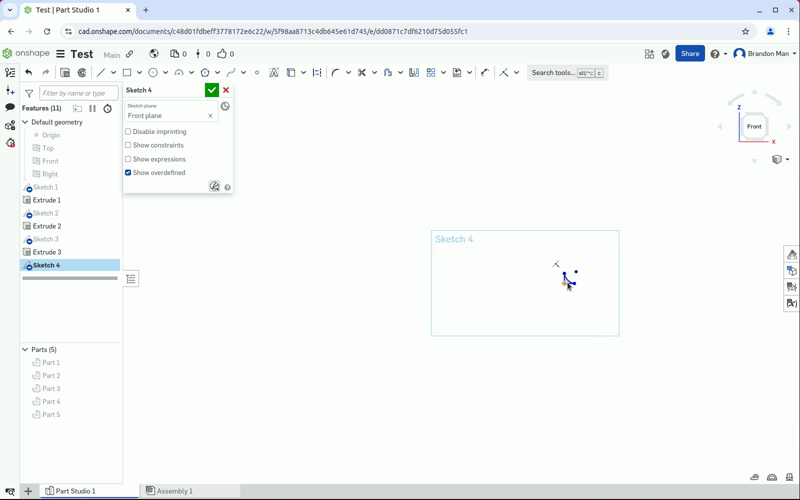
scroll(6)
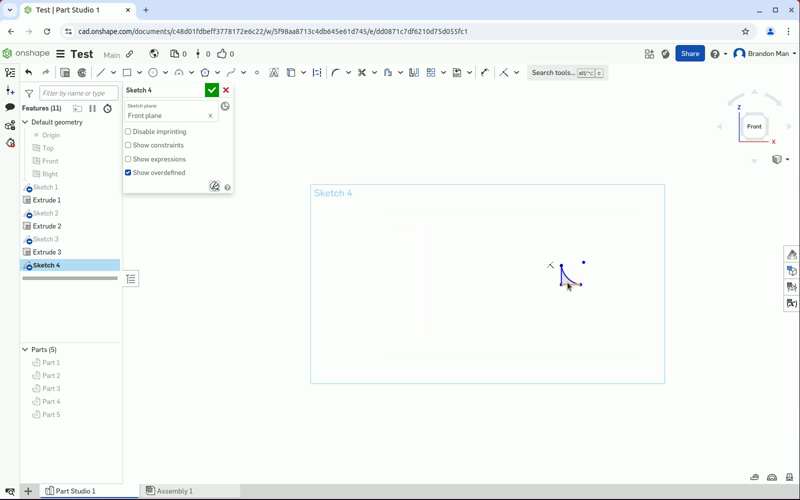
scroll(6)
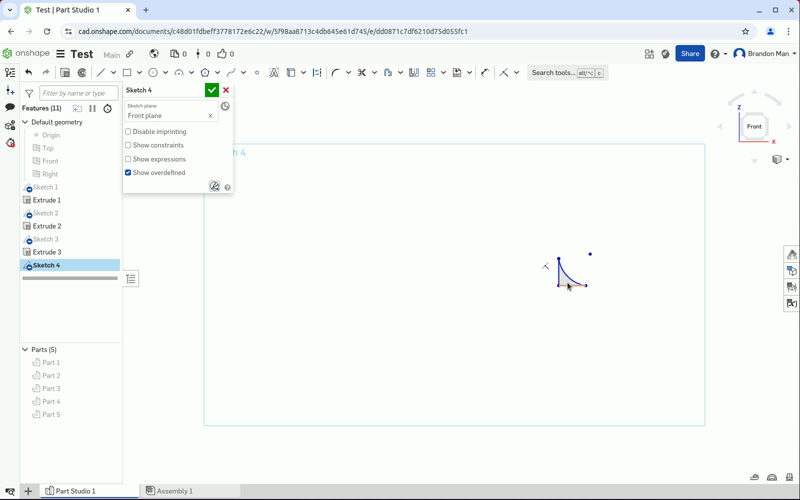
scroll(6)
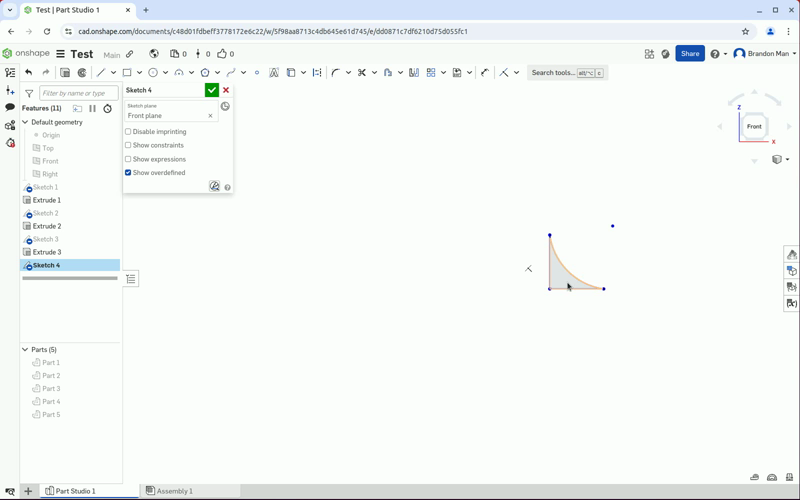
click(567, 282)
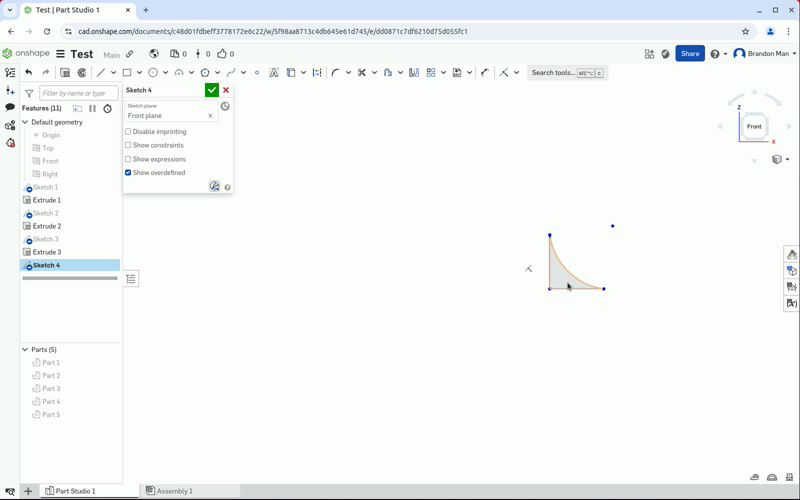
scroll(-6)
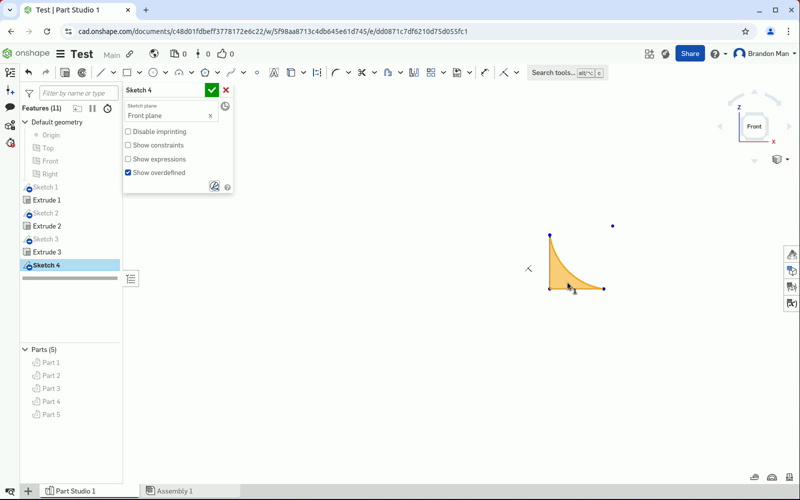
scroll(-6)
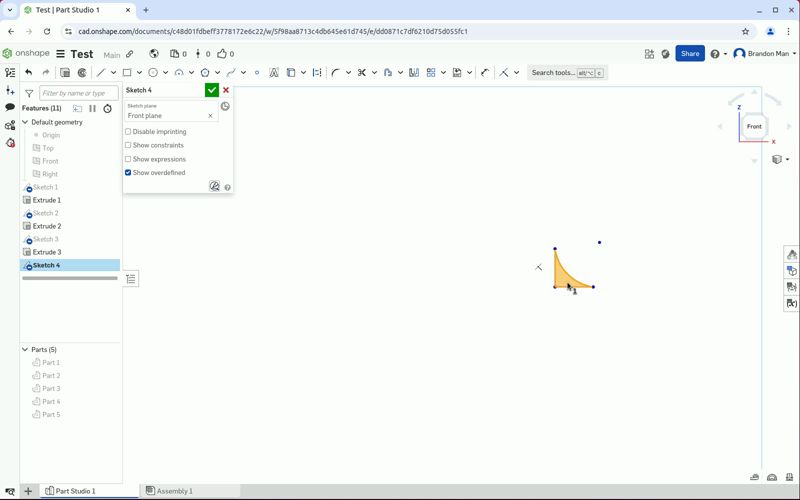
scroll(-6)
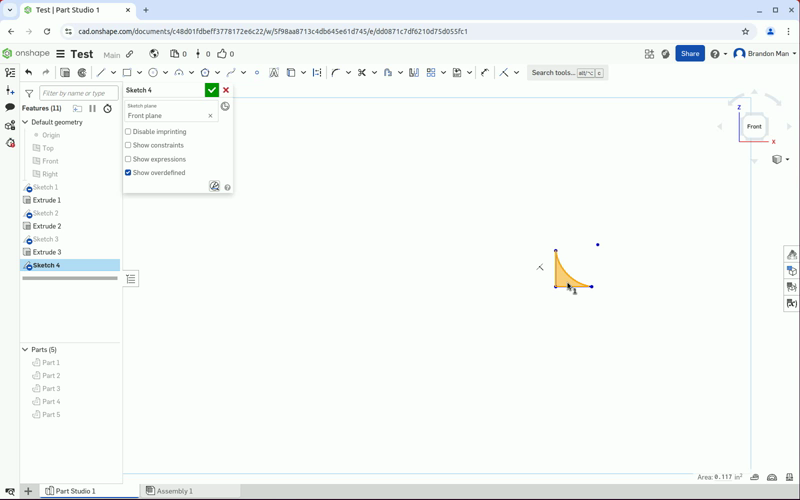
scroll(-6)
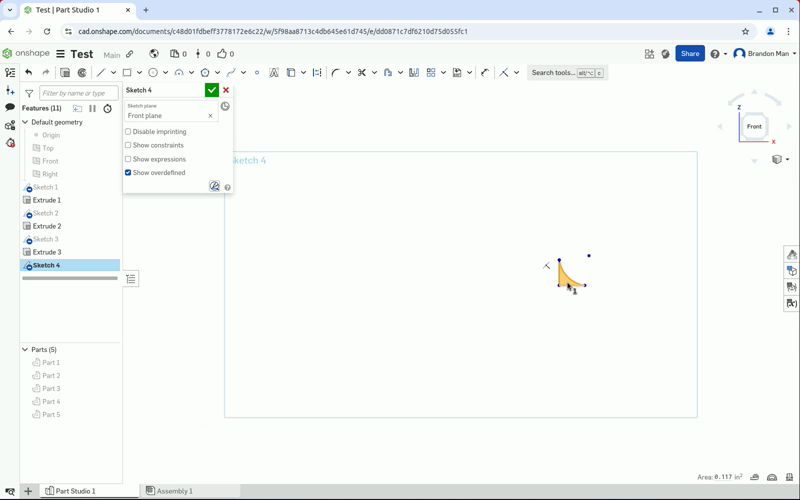
scroll(-6)
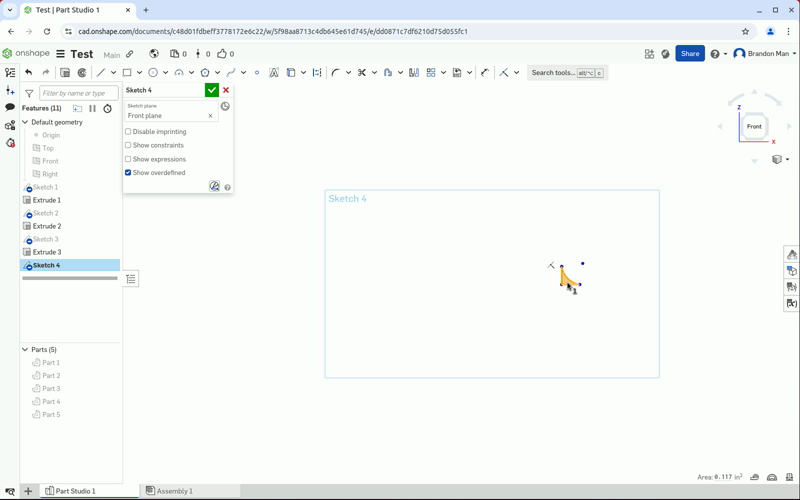
scroll(-6)
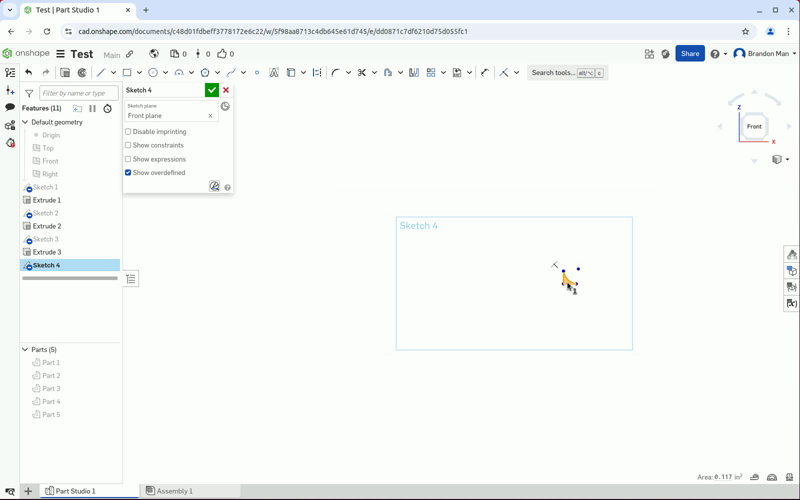
scroll(-6)
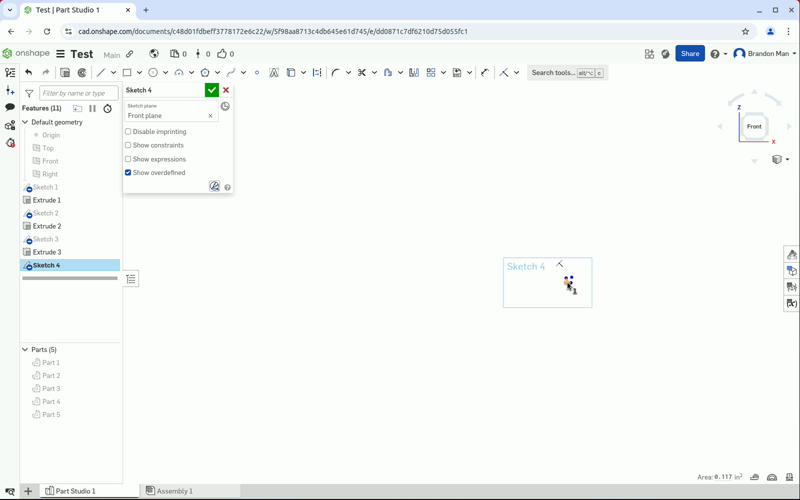
mouse_move(73, 352)
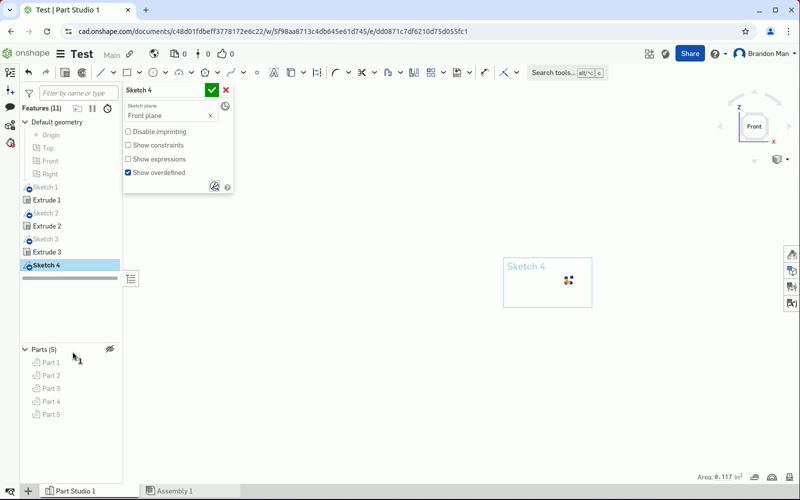
key(shift+y)
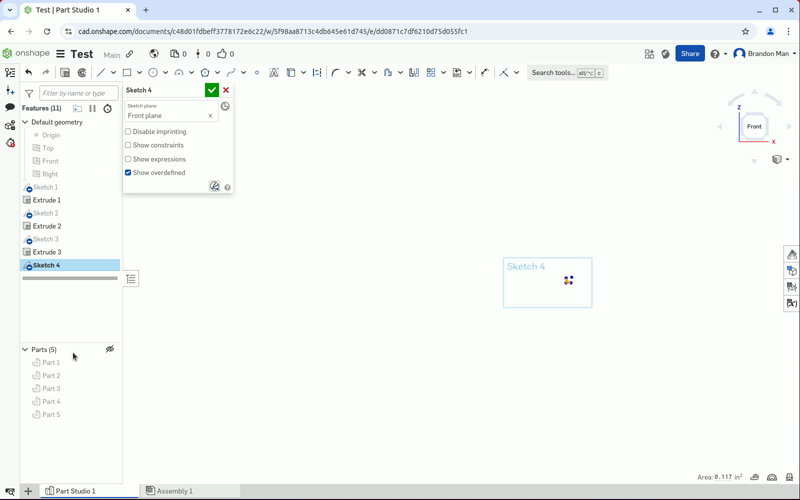
key(shift+e)
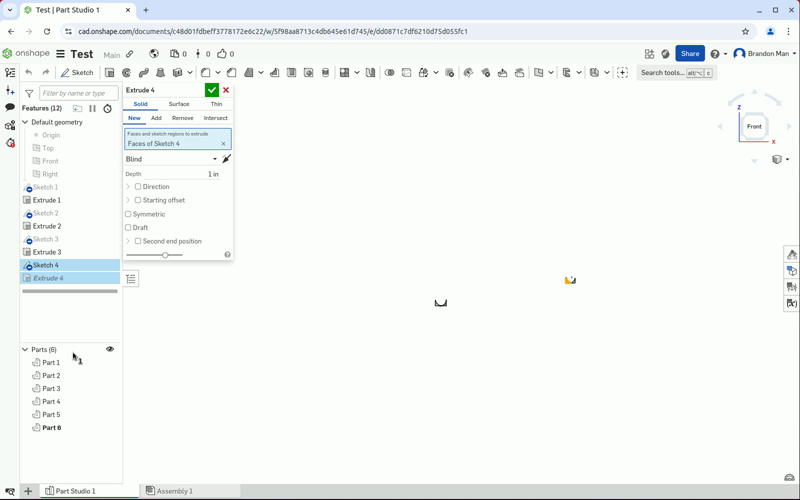
mouse_move(143, 106)
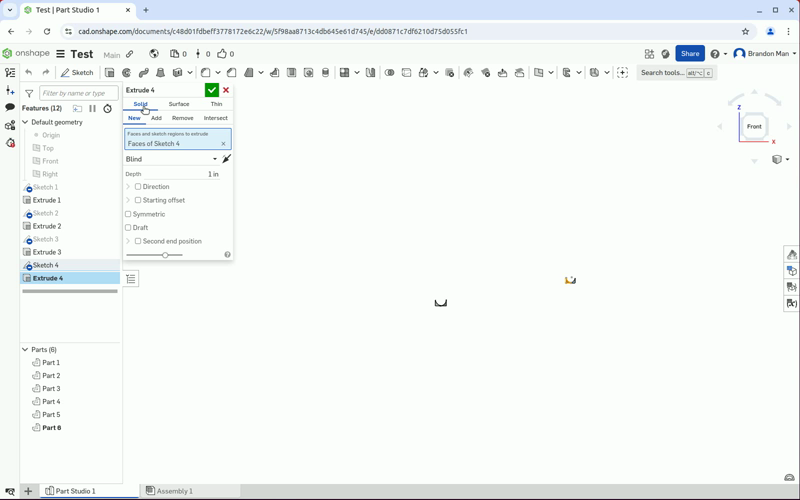
click(143, 106)
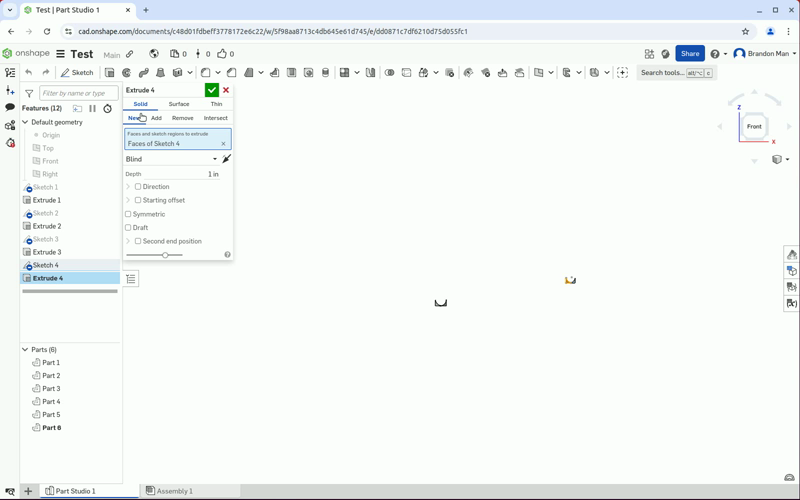
mouse_move(137, 120)
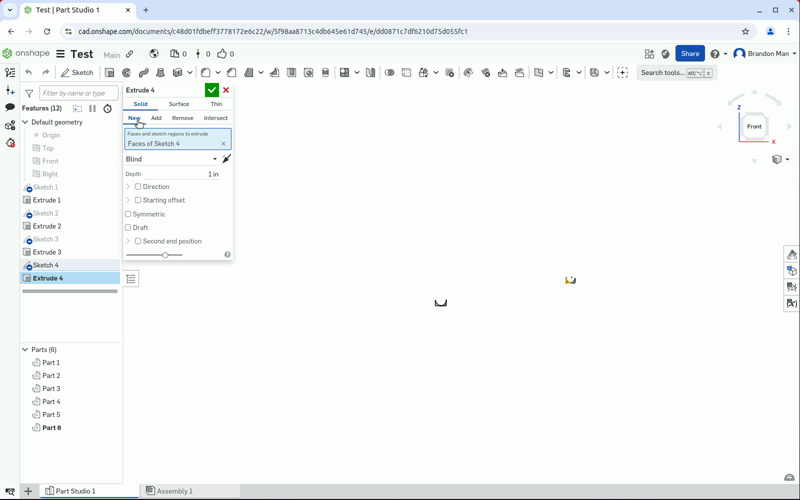
click(137, 120)
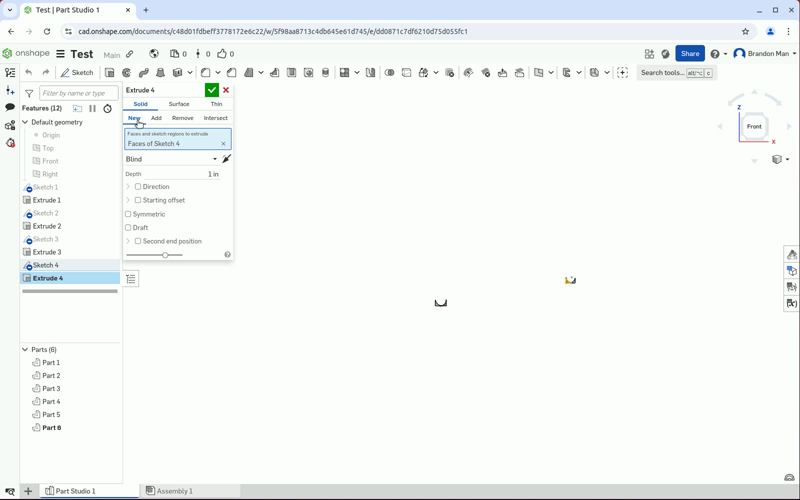
key(tab, 4)
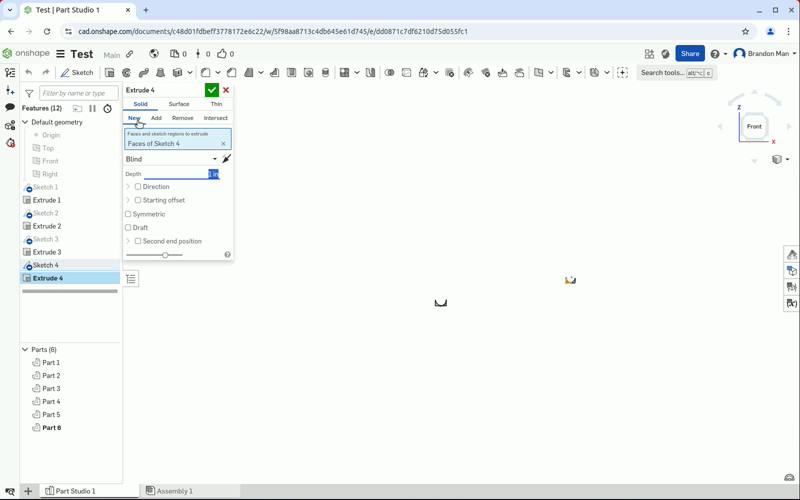
text(5.296)
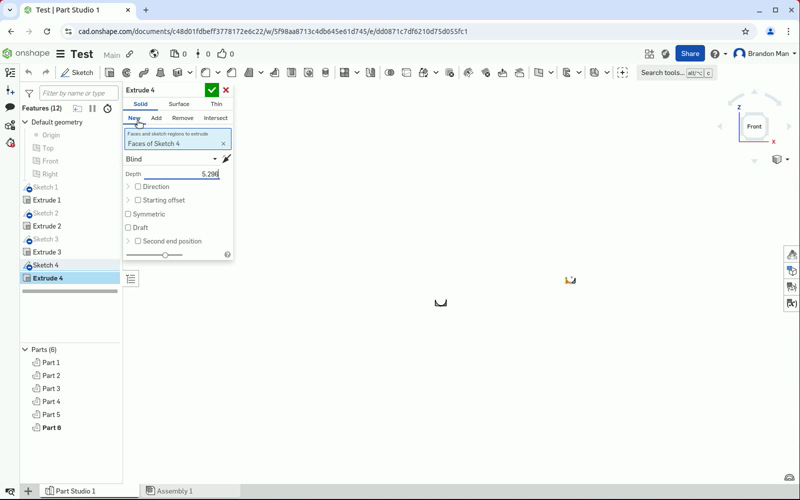
key(enter)
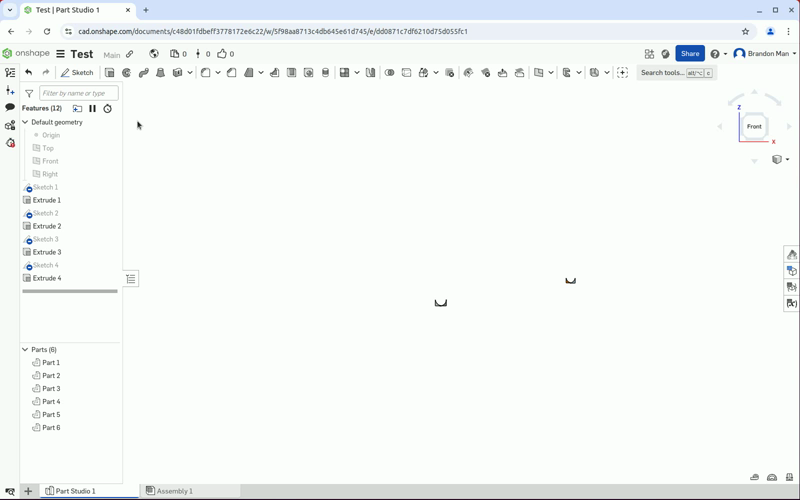
key(shift+h)
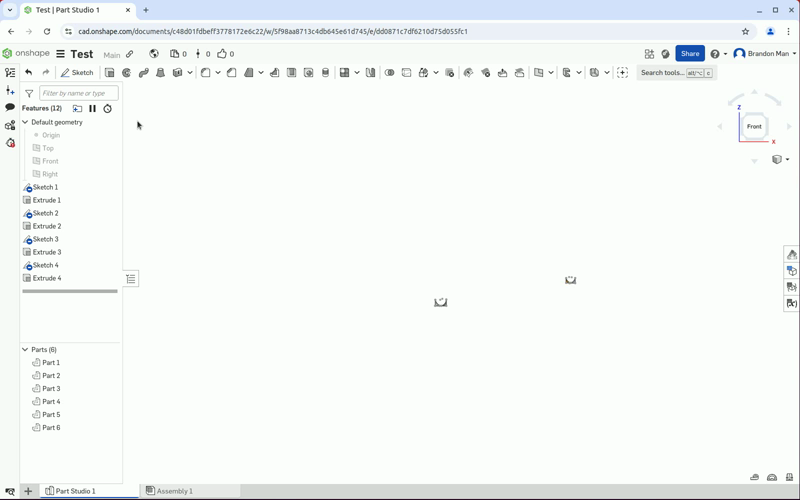
key(shift+h)
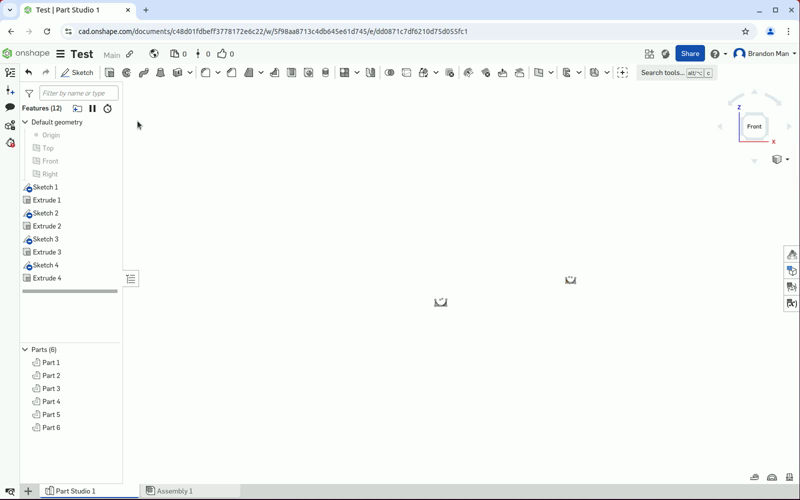
key(shift+7)
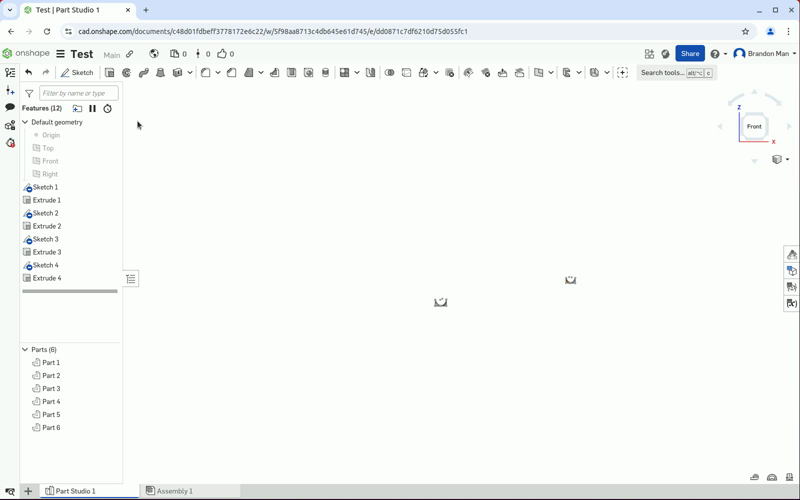
key(left, 2)
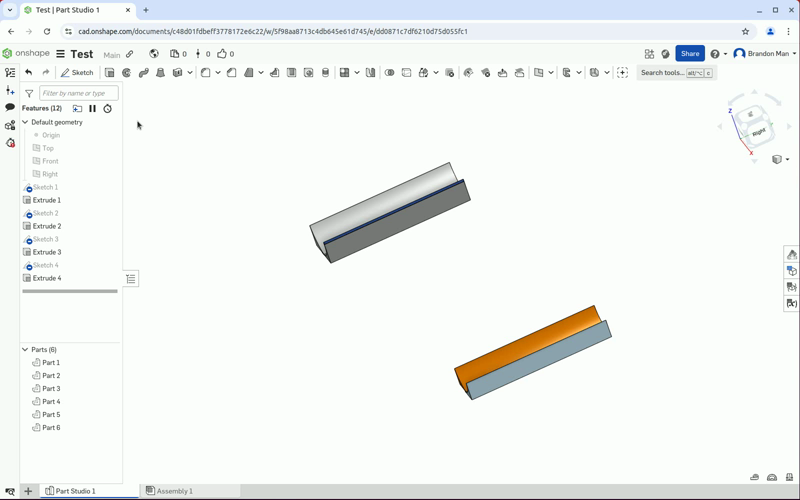
key(down, 2)
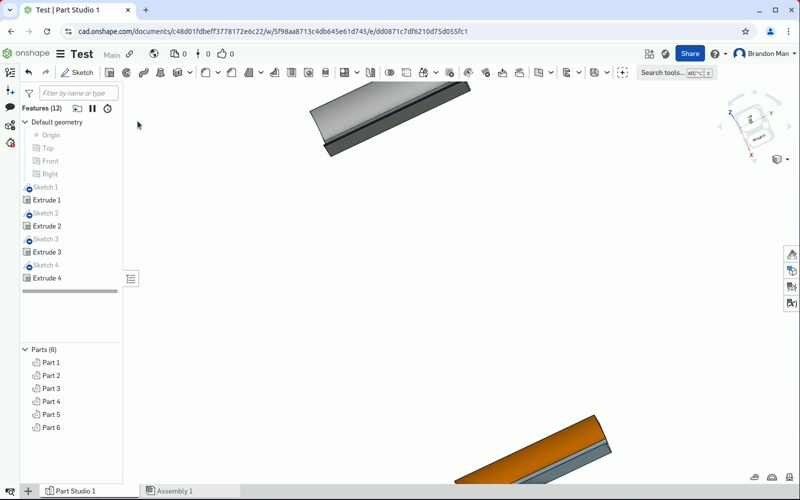
key(up, 2)
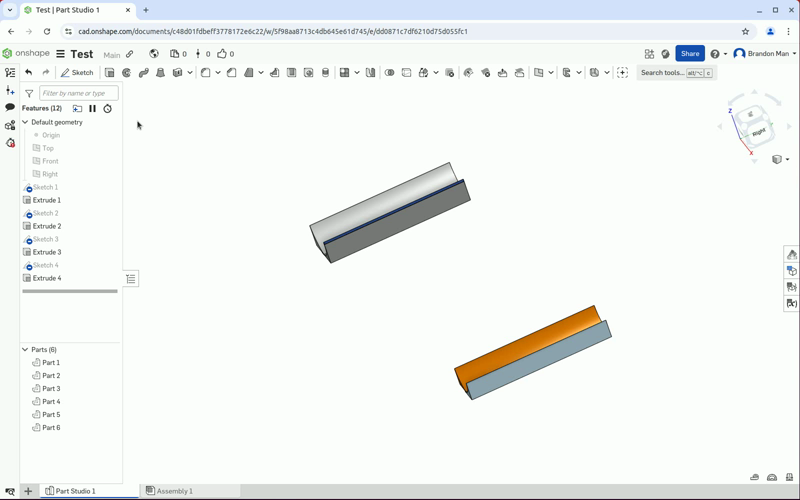
key(right, 2)
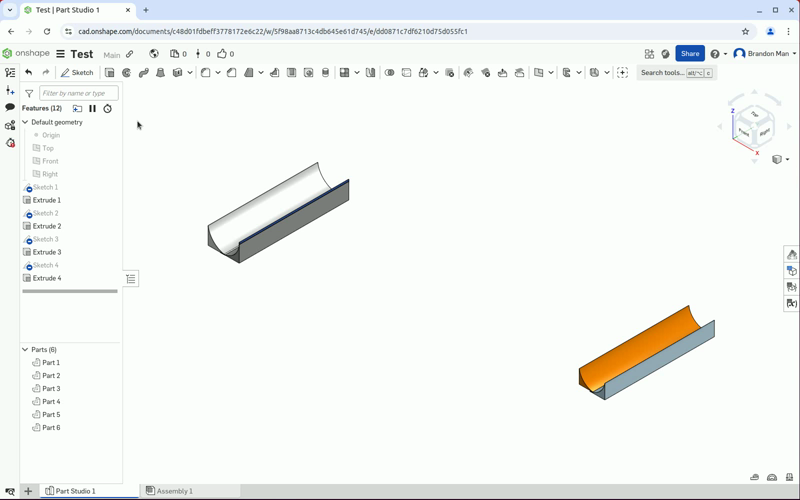
mouse_move(73, 189)
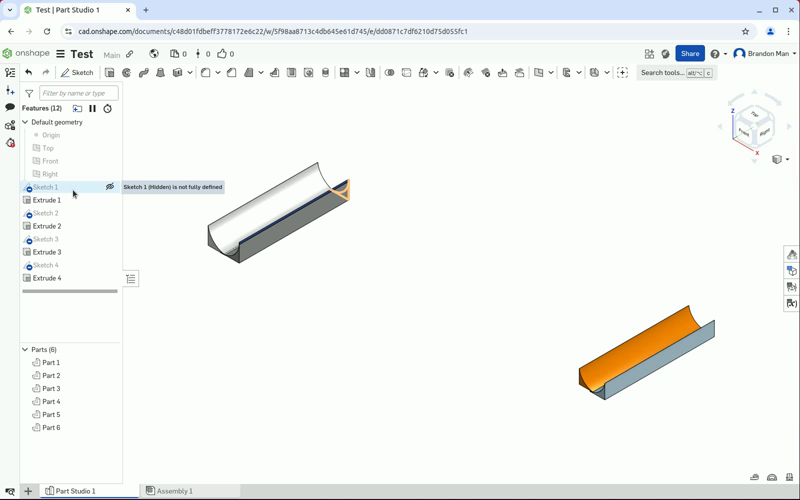
click(73, 189)